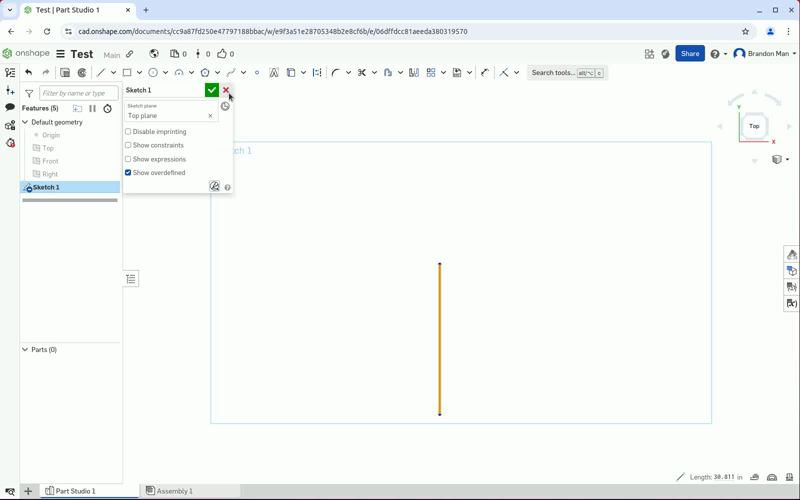
key(shift+h)
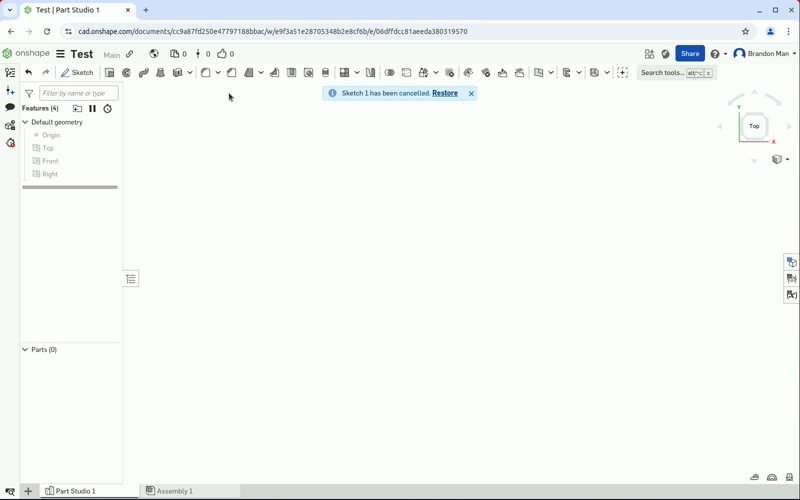
mouse_move(73, 352)
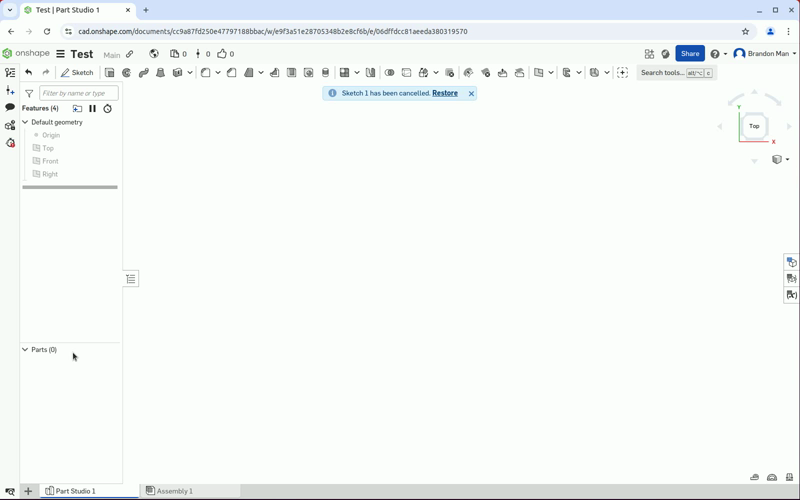
key(y)
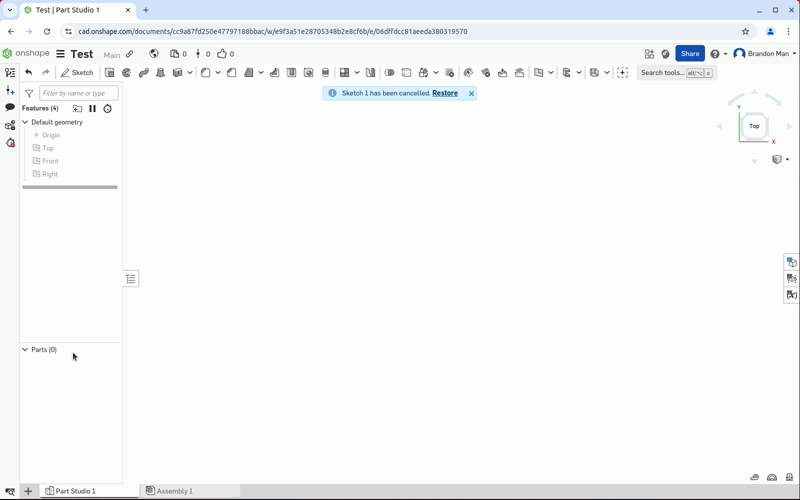
key(shift+p)
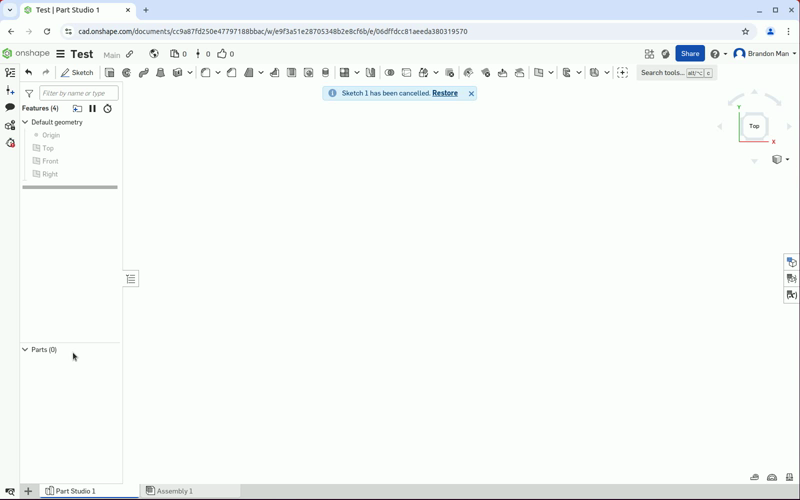
key(space)
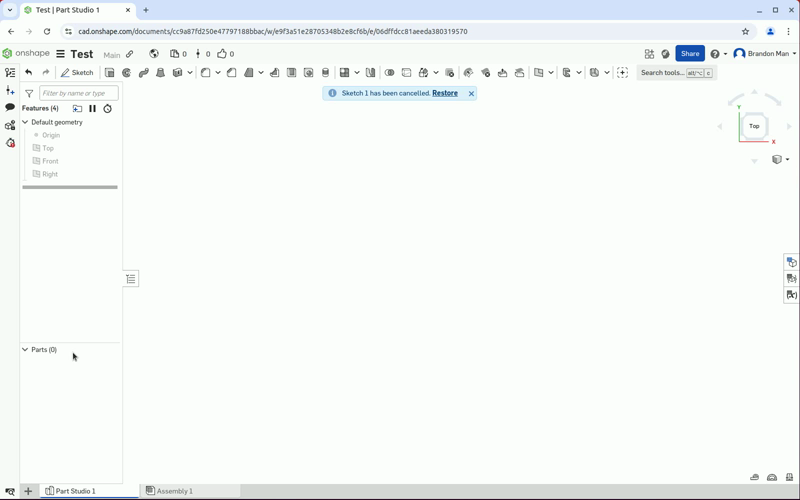
key_down(shift)
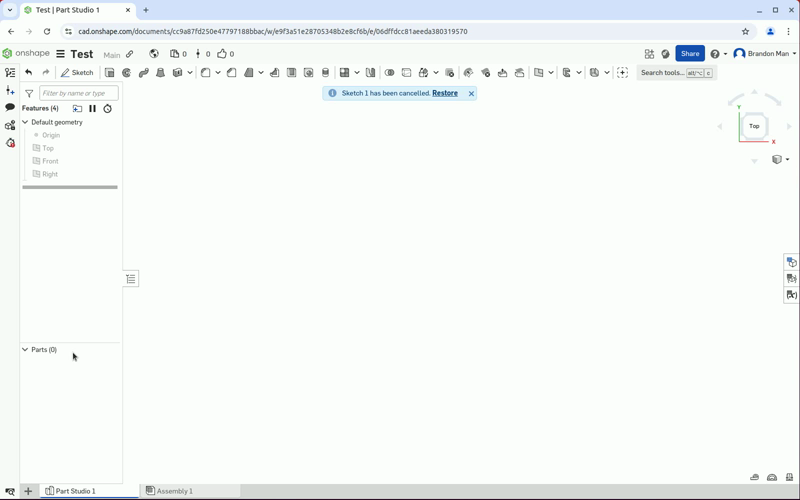
key(up)
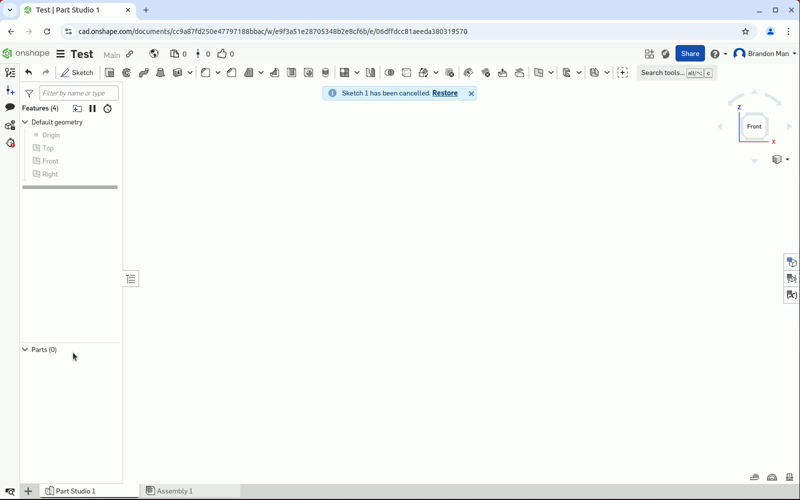
key_up(shift)
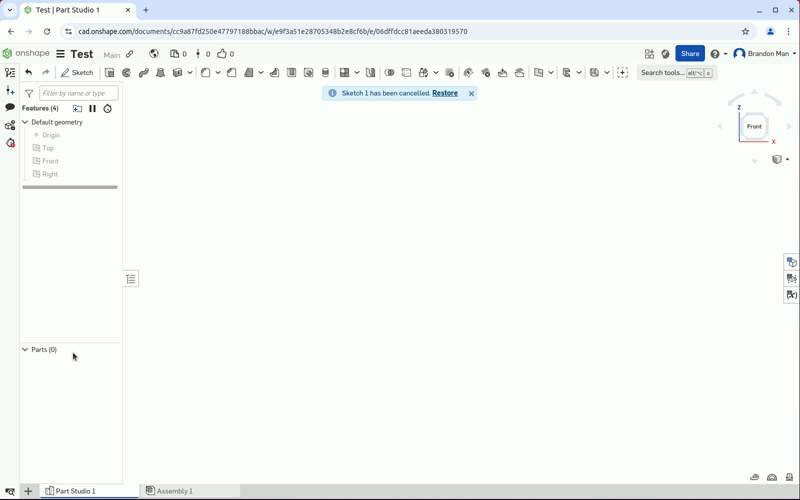
mouse_move(73, 352)
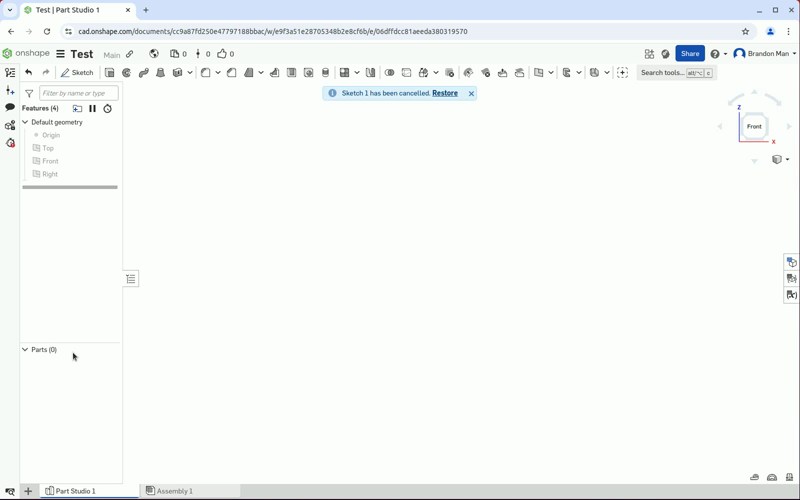
key(shift+y)
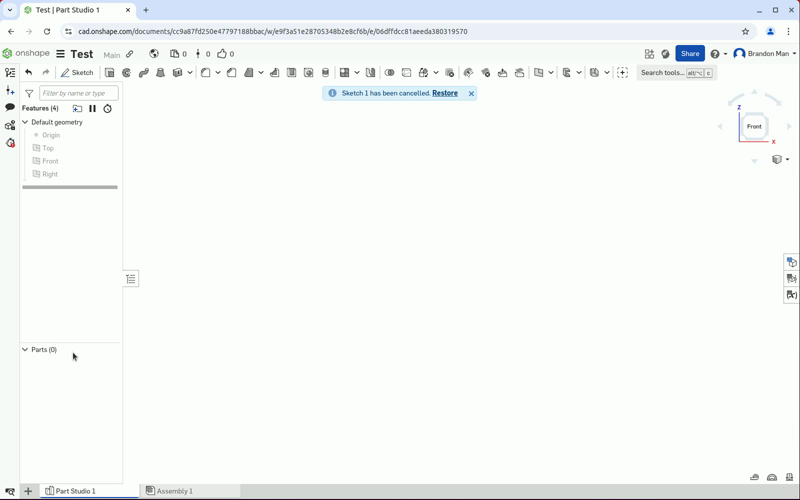
key(shift+s)
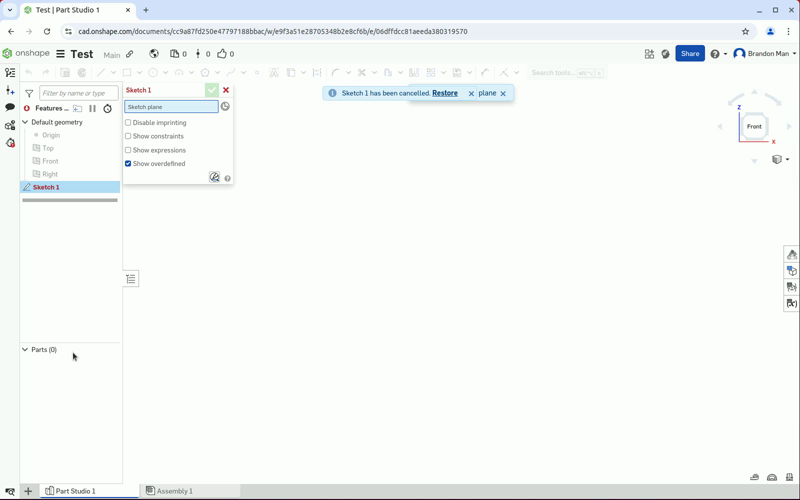
mouse_move(73, 163)
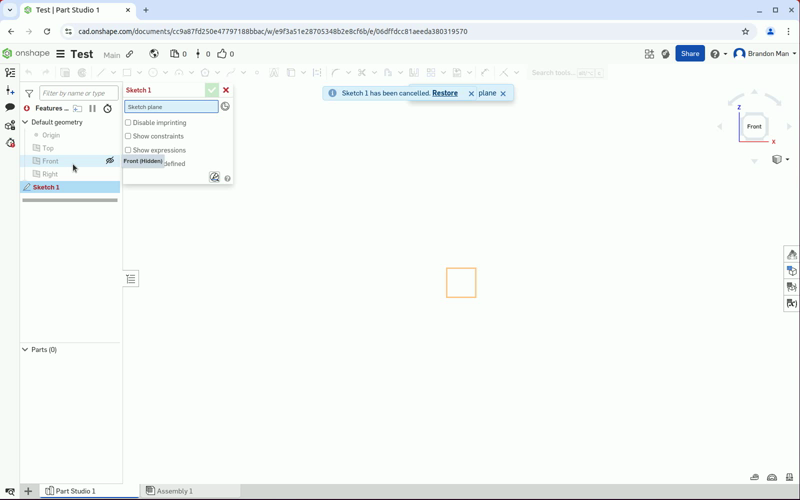
click(73, 163)
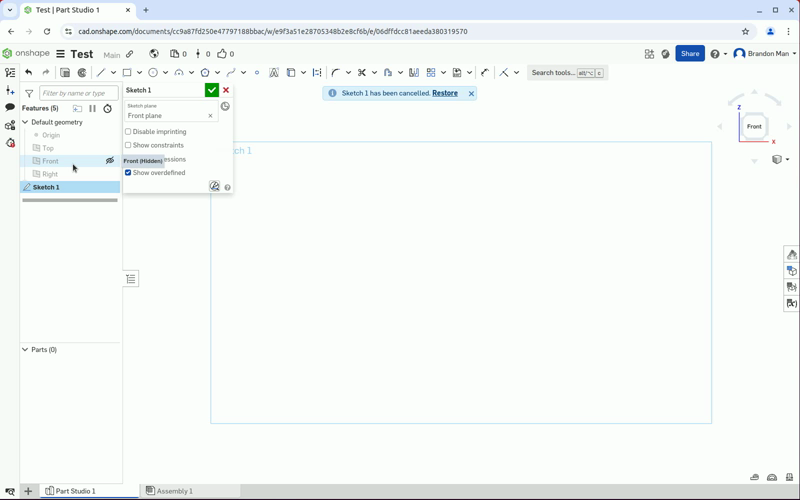
mouse_move(73, 352)
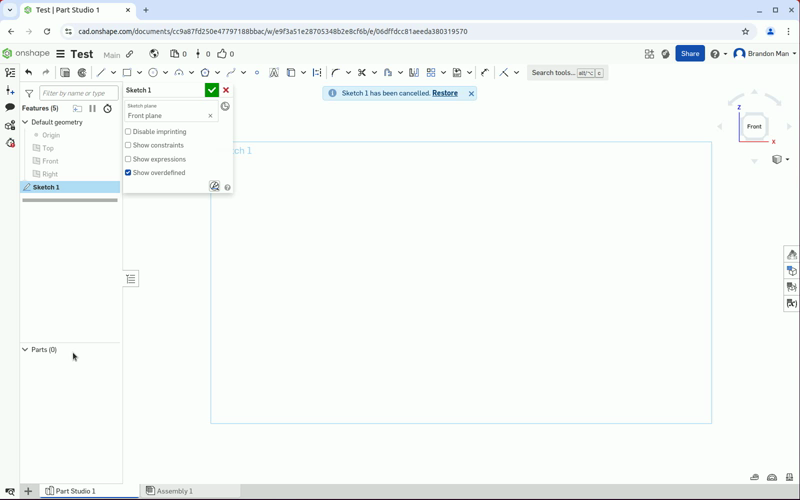
key(y)
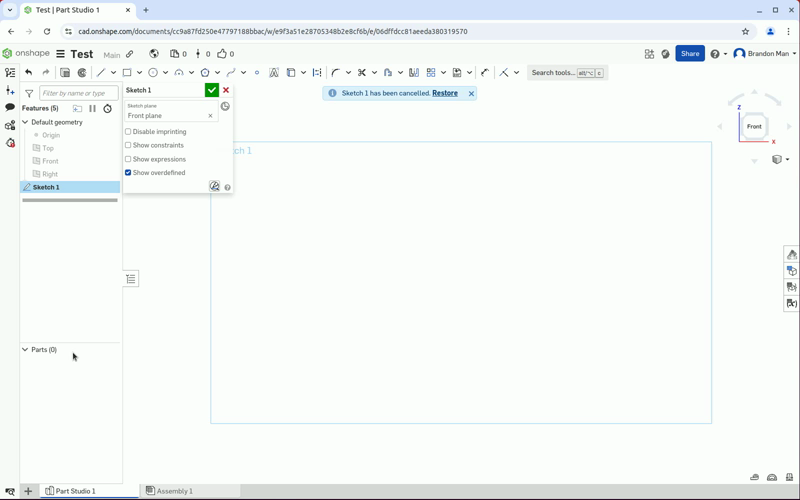
key(l)
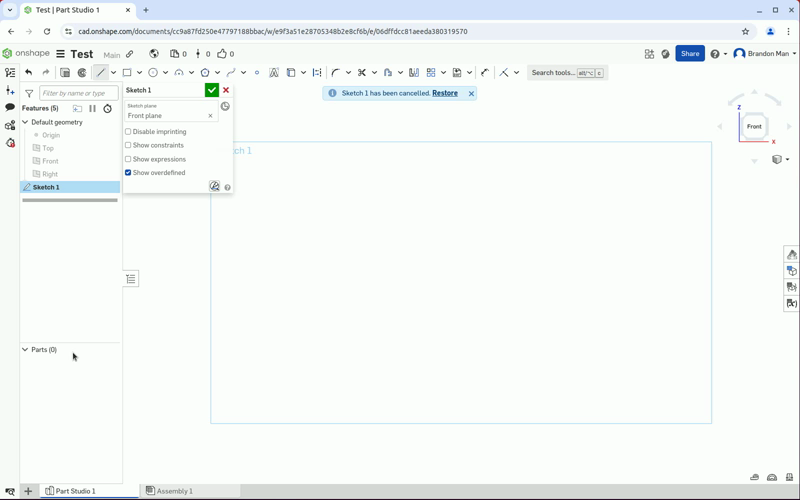
key_down(shift)
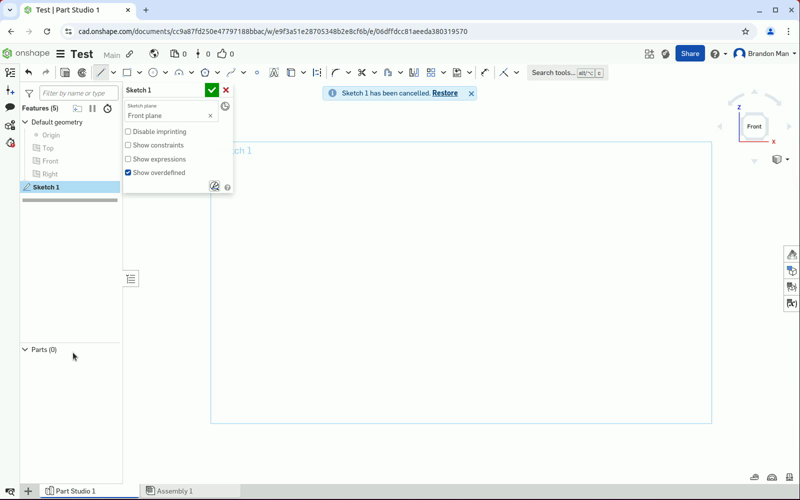
mouse_move(401, 224)
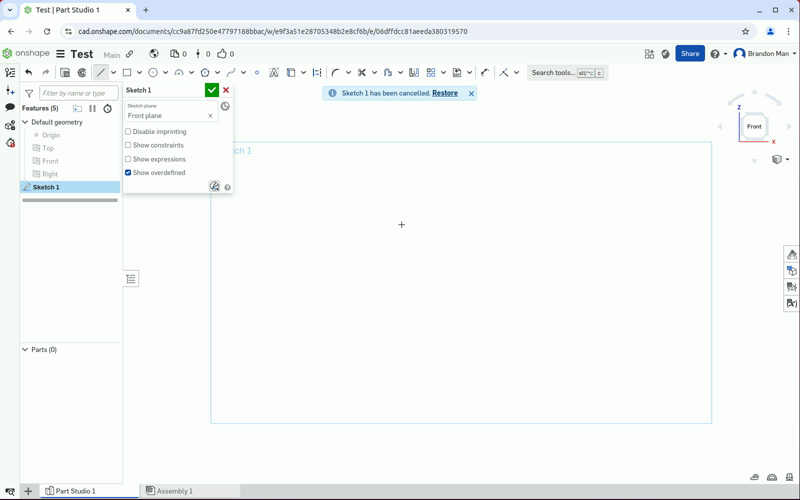
click(401, 224)
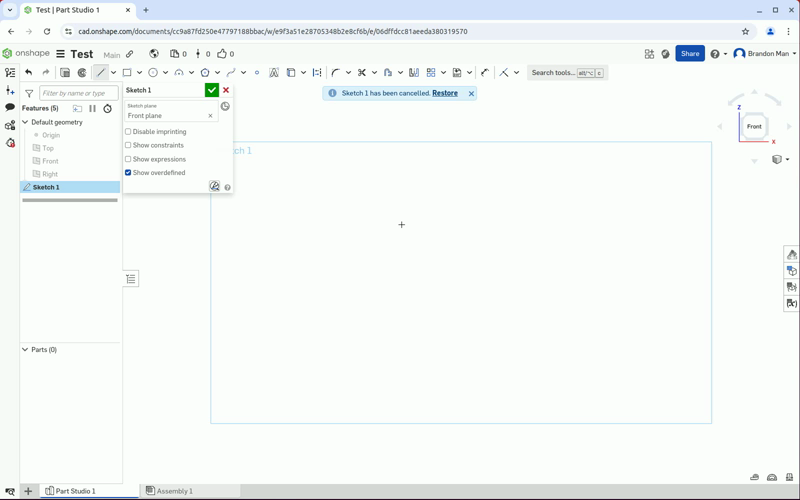
key_up(shift)
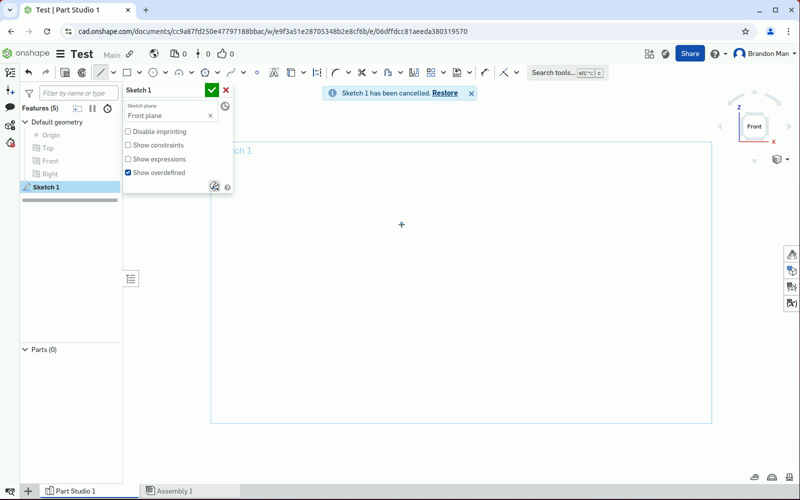
key_down(shift)
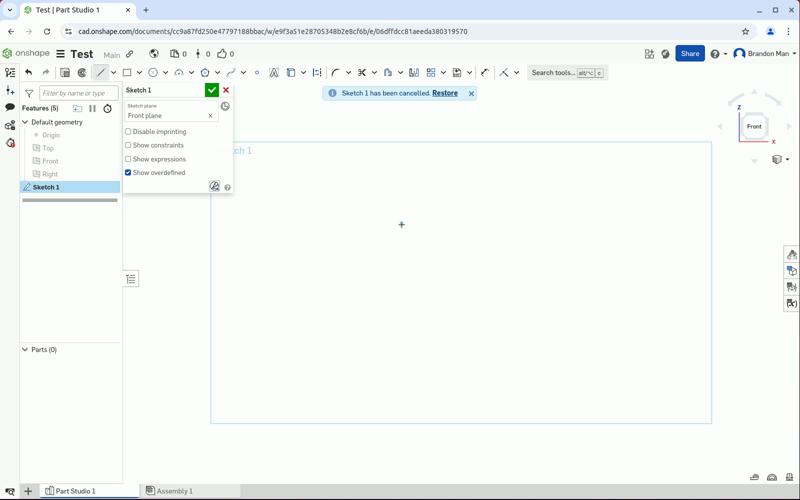
mouse_move(431, 224)
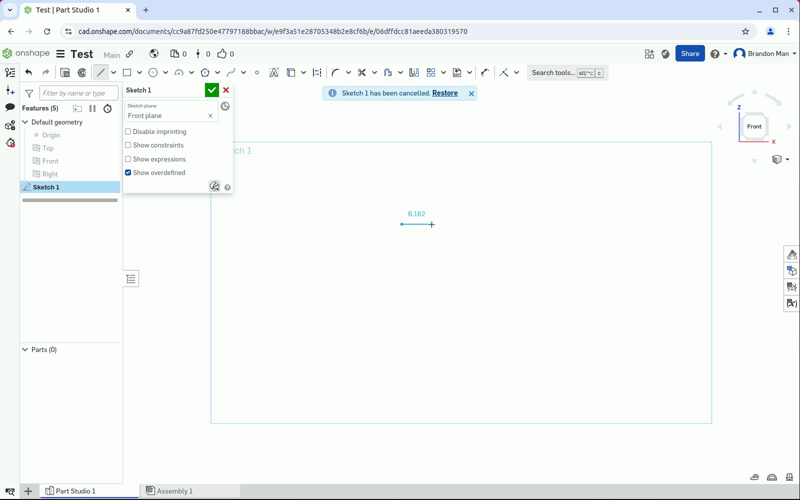
mouse_move(407, 229)
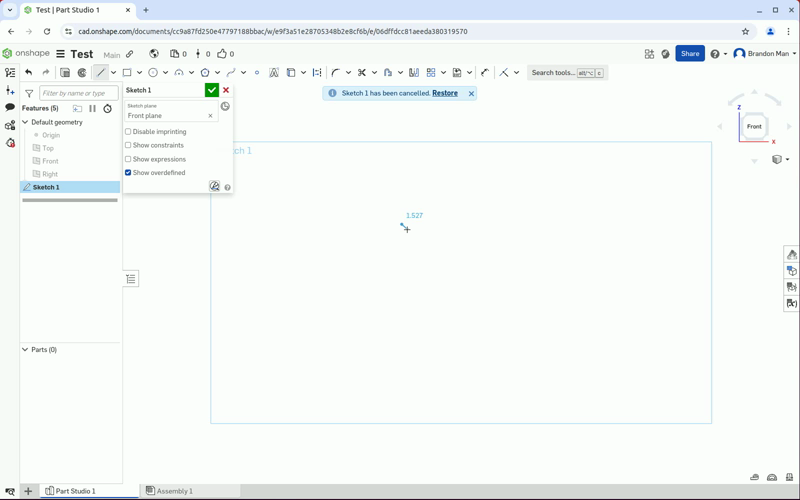
scroll(6)
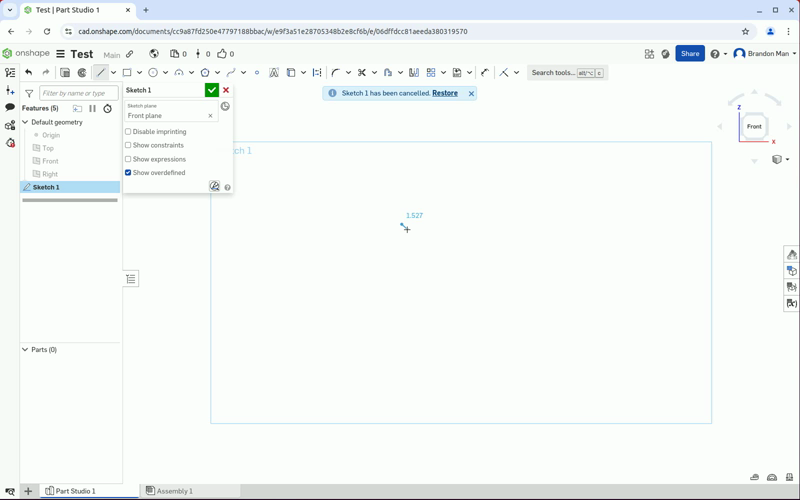
scroll(6)
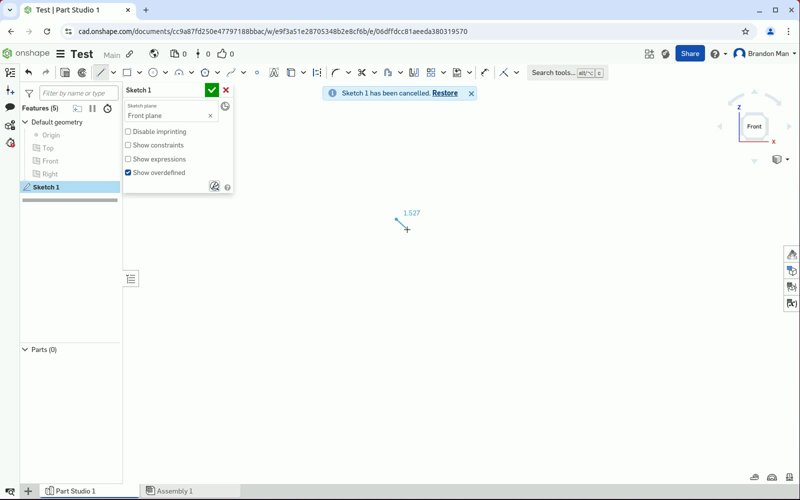
scroll(6)
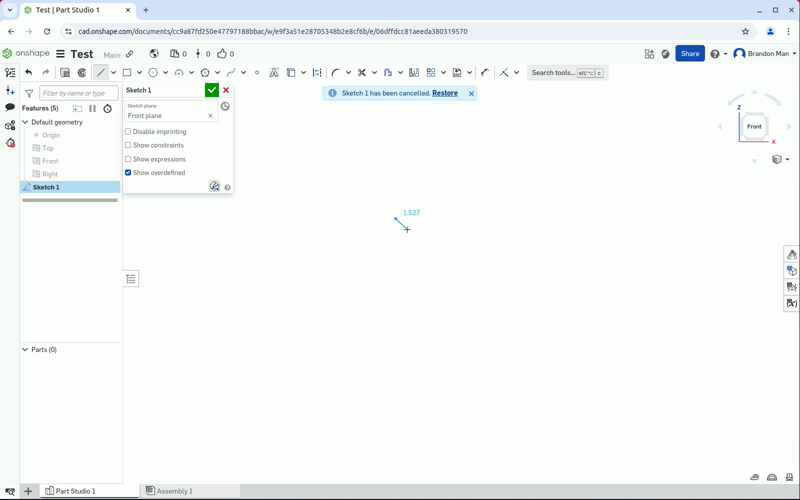
scroll(6)
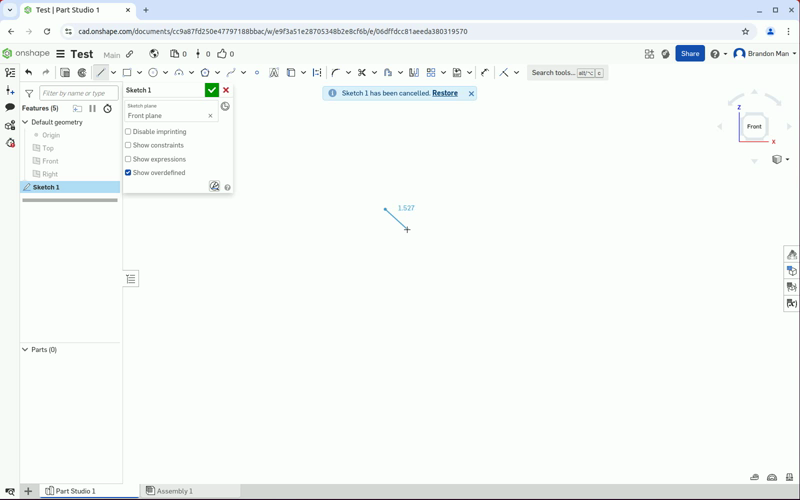
scroll(6)
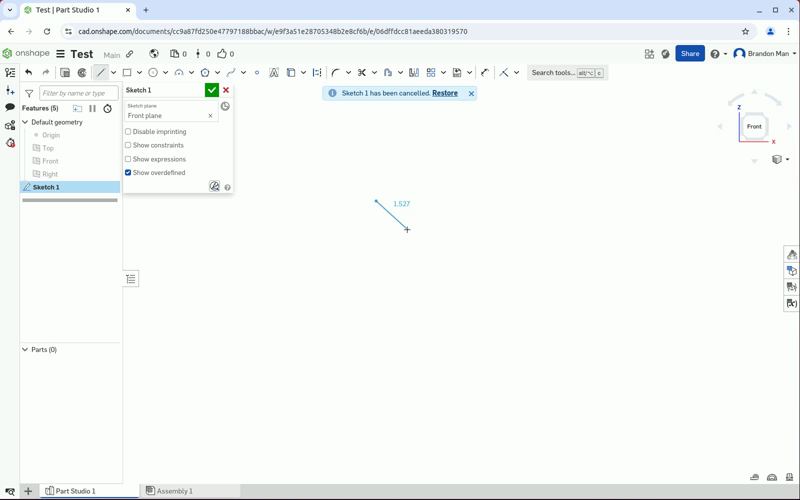
scroll(6)
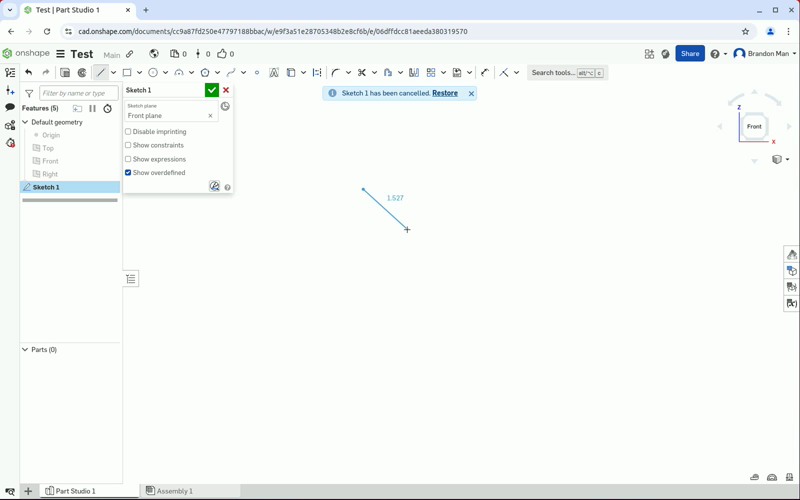
scroll(6)
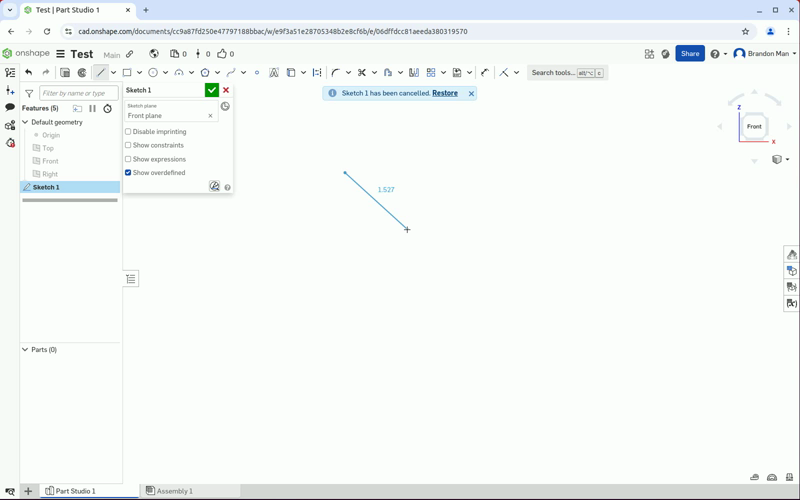
click(407, 229)
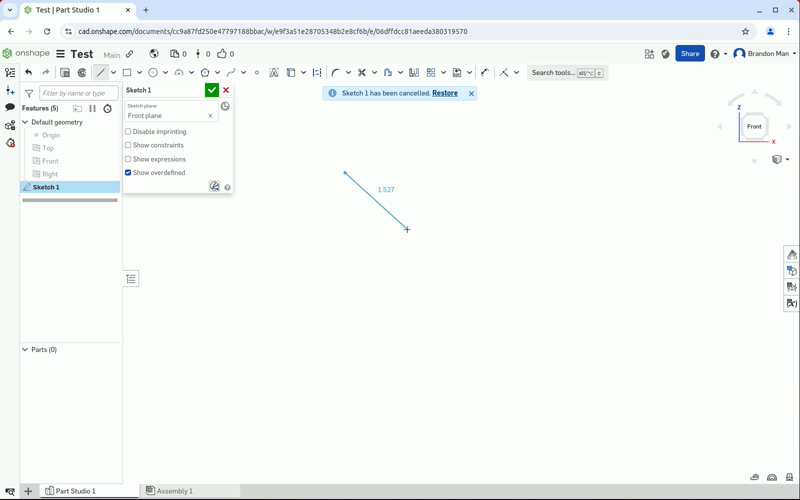
scroll(-6)
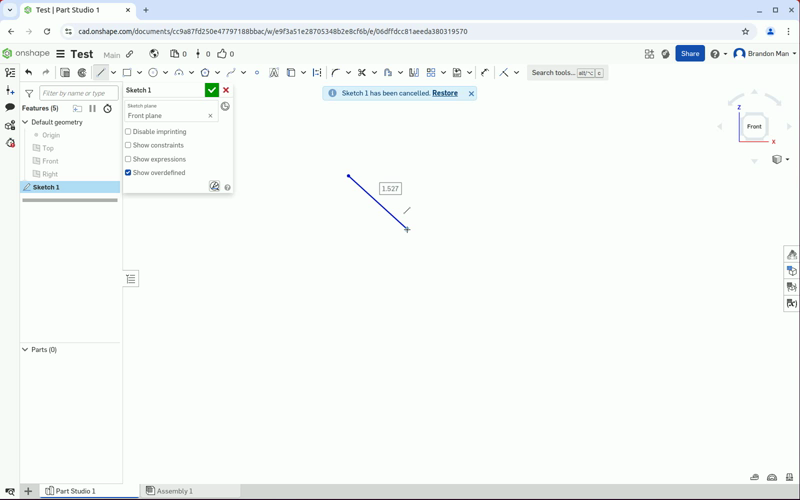
scroll(-6)
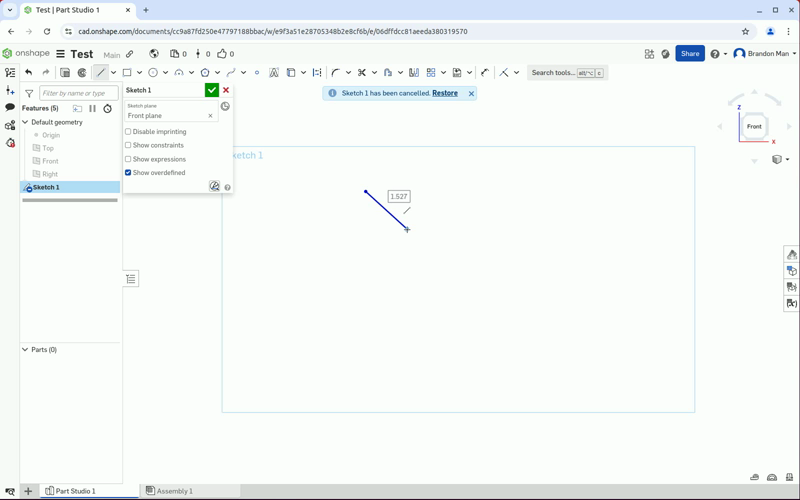
scroll(-6)
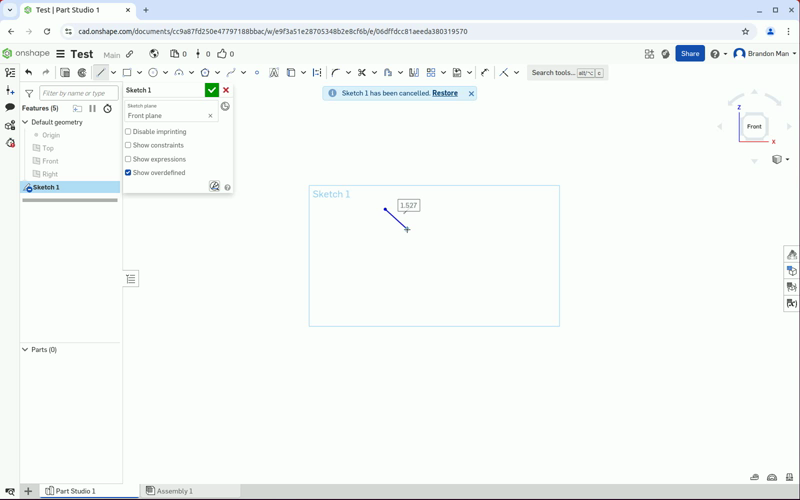
scroll(-6)
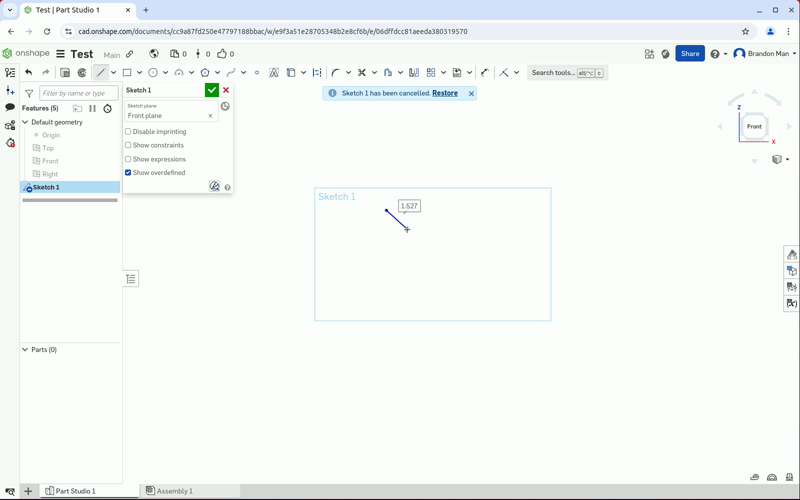
scroll(-6)
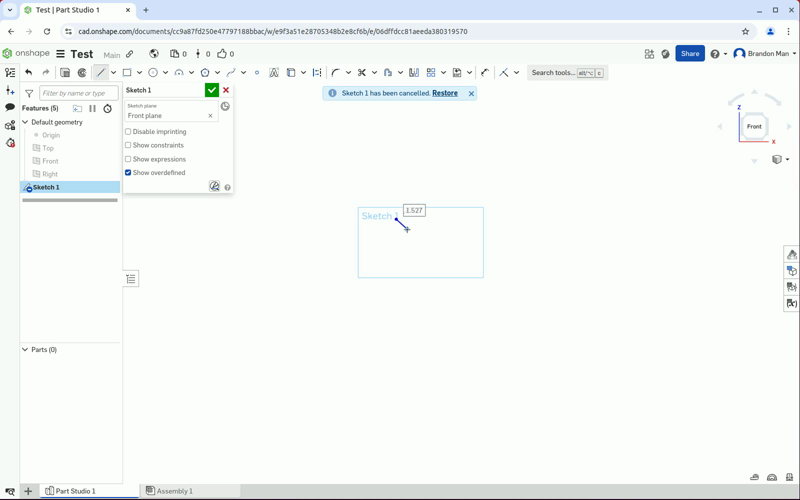
scroll(-6)
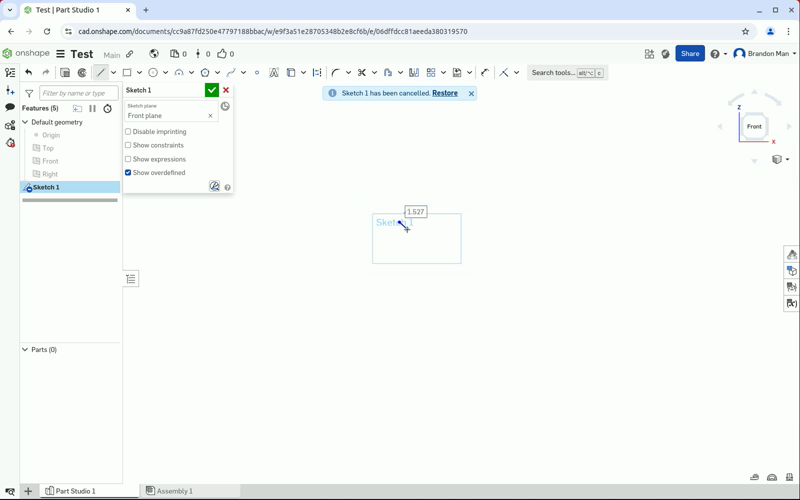
scroll(-6)
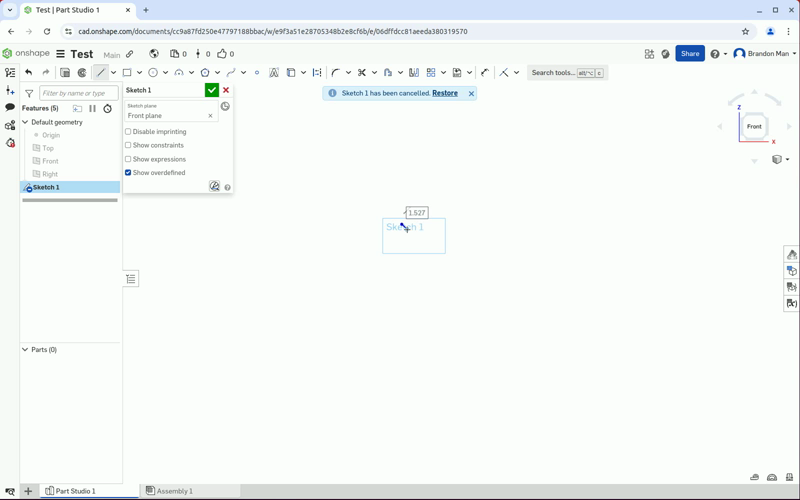
key_up(shift)
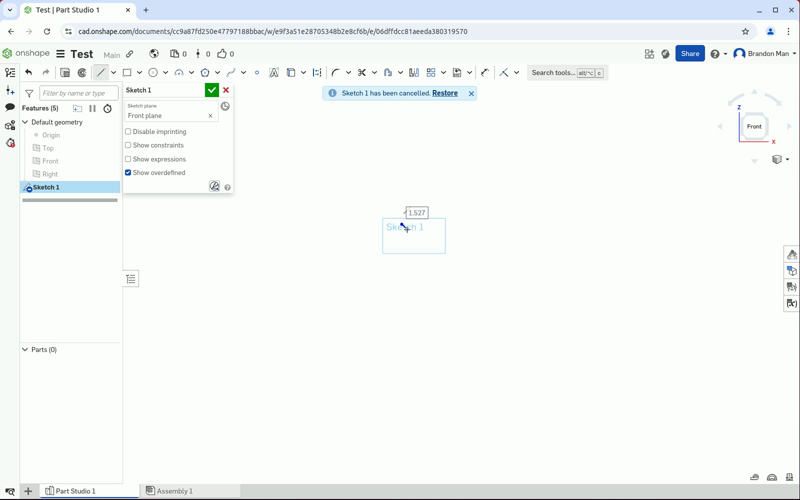
key_down(shift)
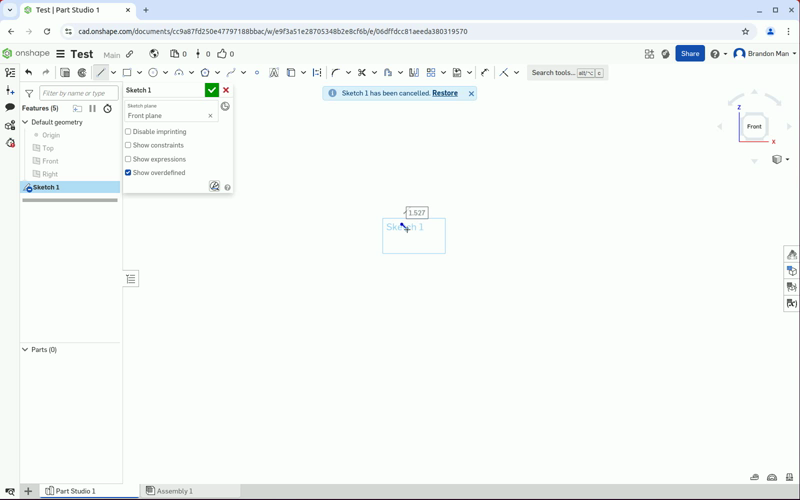
mouse_move(437, 229)
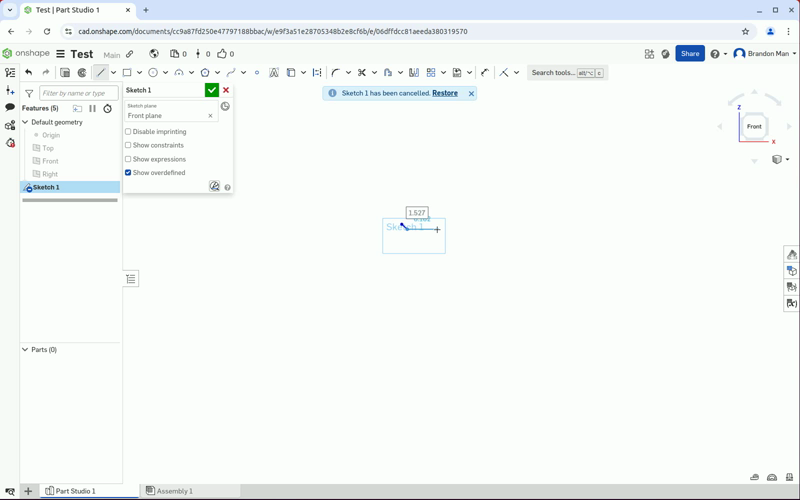
mouse_move(429, 207)
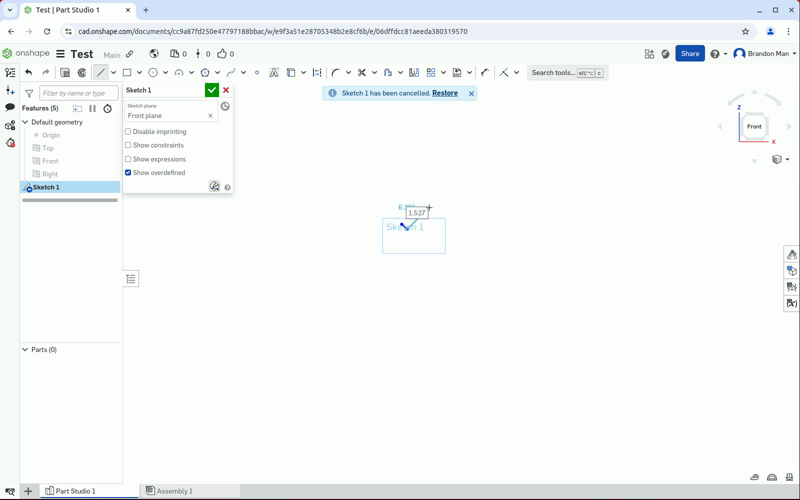
click(429, 207)
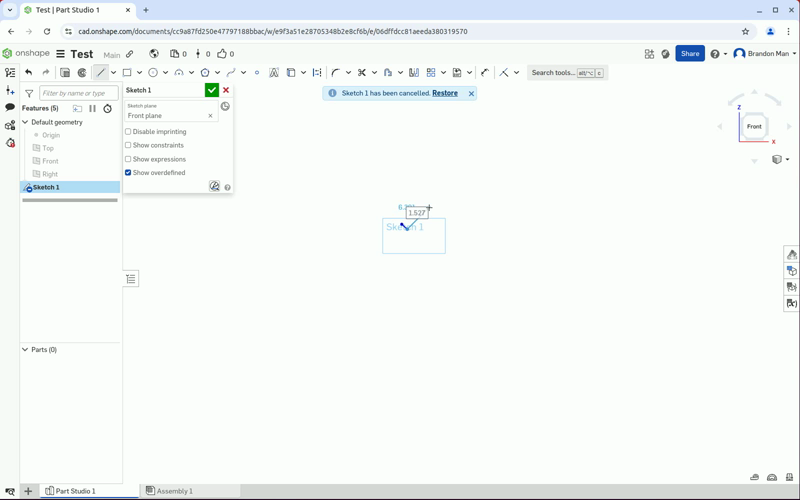
key_up(shift)
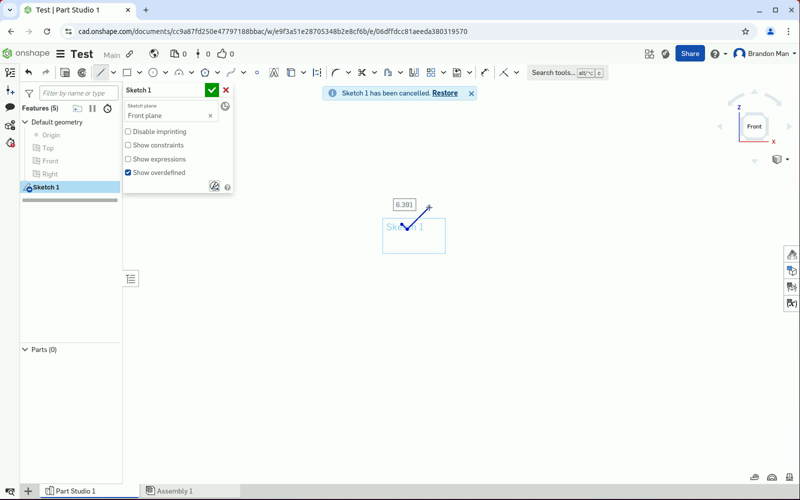
key_down(shift)
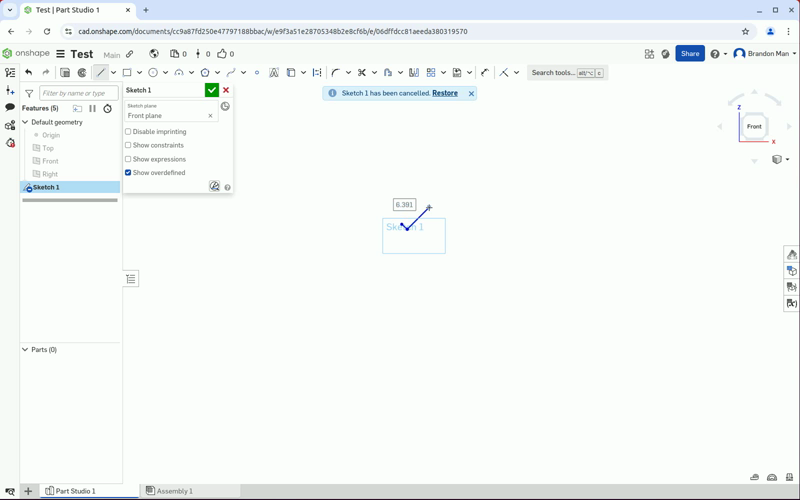
mouse_move(491, 207)
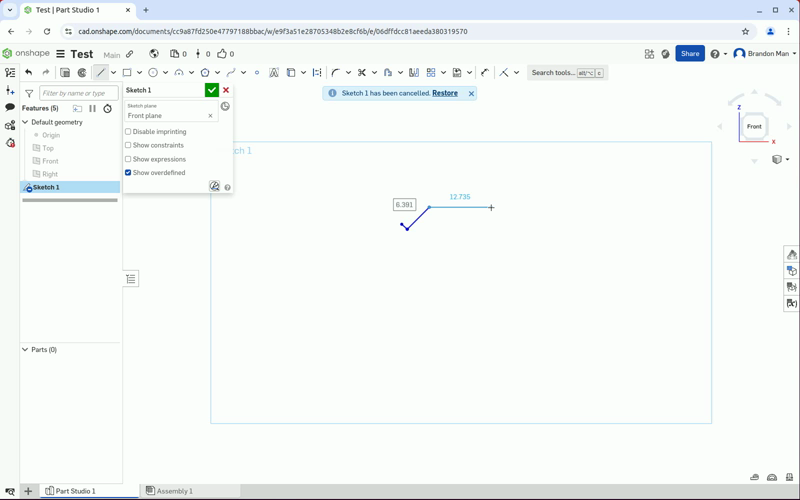
click(491, 207)
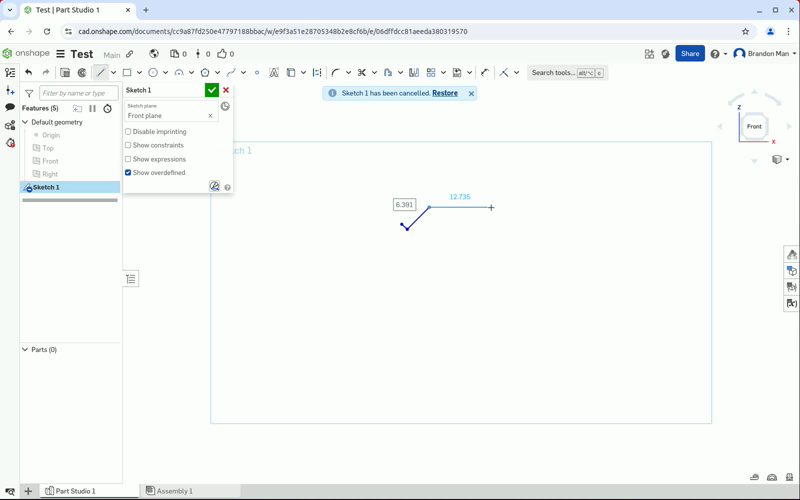
key_up(shift)
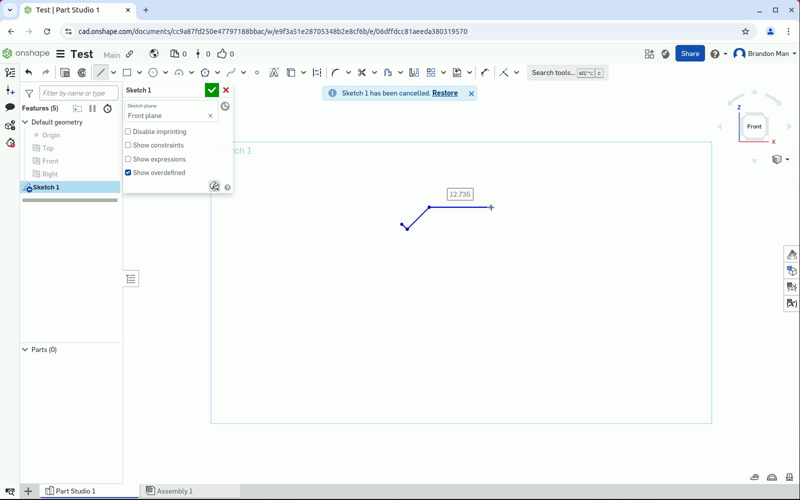
key_down(shift)
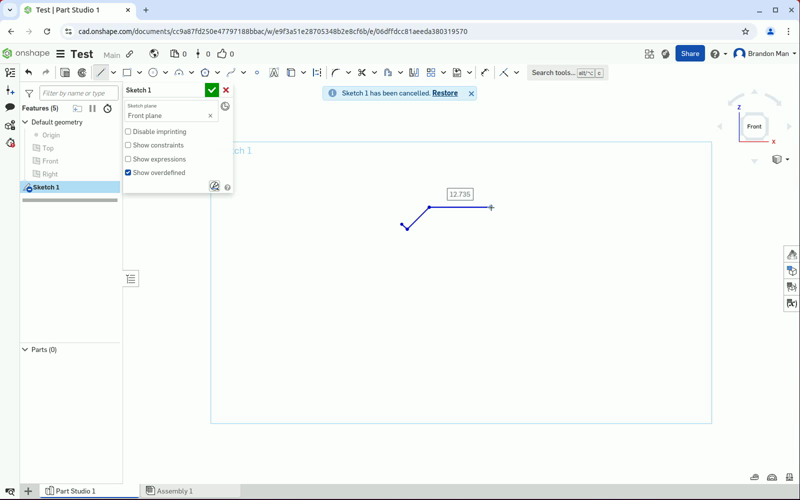
mouse_move(521, 207)
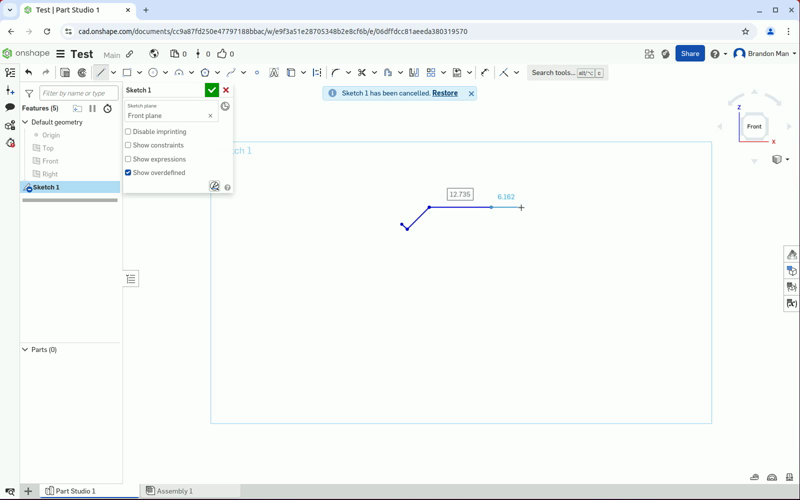
mouse_move(513, 229)
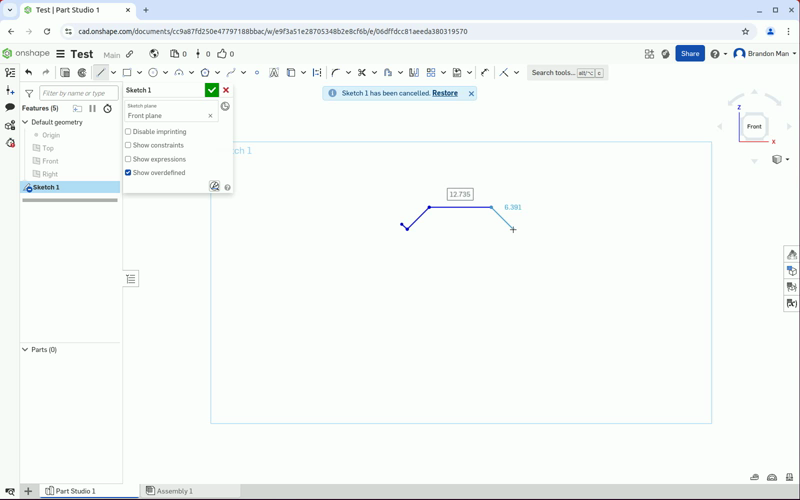
click(513, 229)
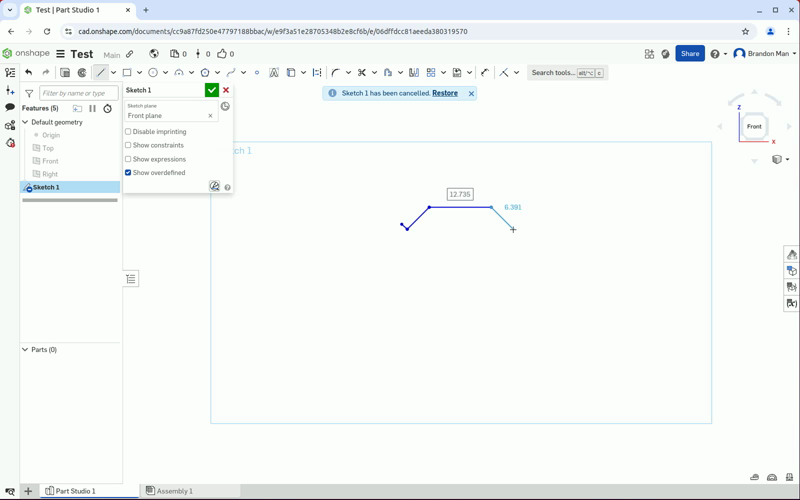
key_up(shift)
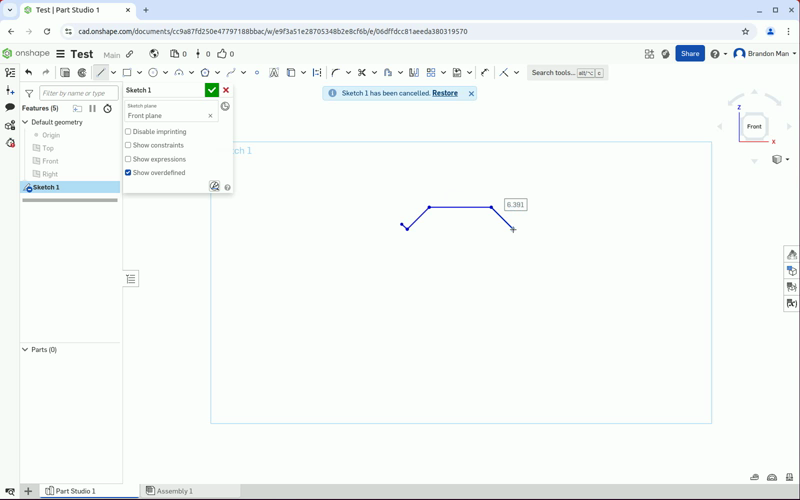
key_down(shift)
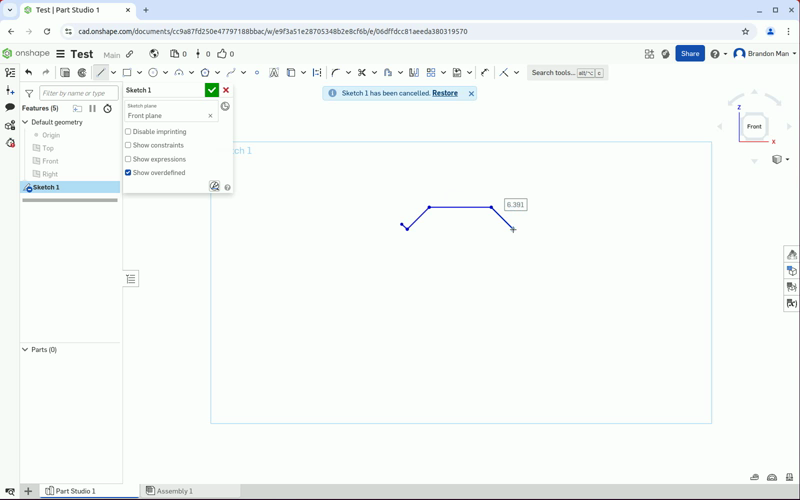
mouse_move(543, 229)
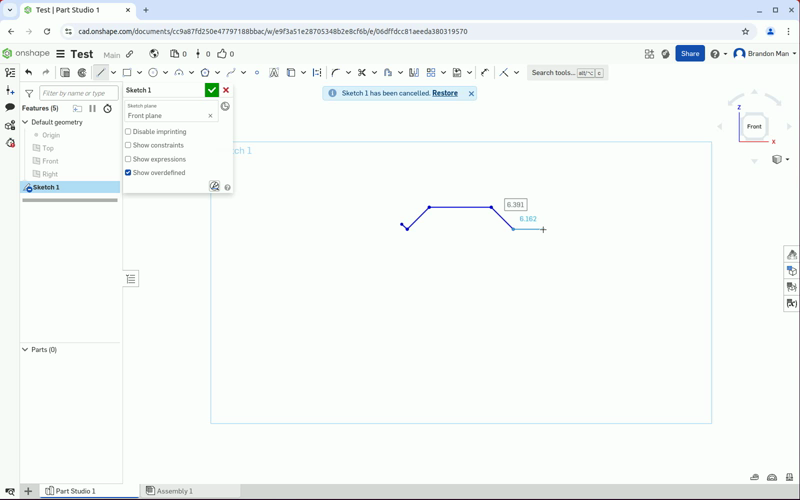
mouse_move(518, 224)
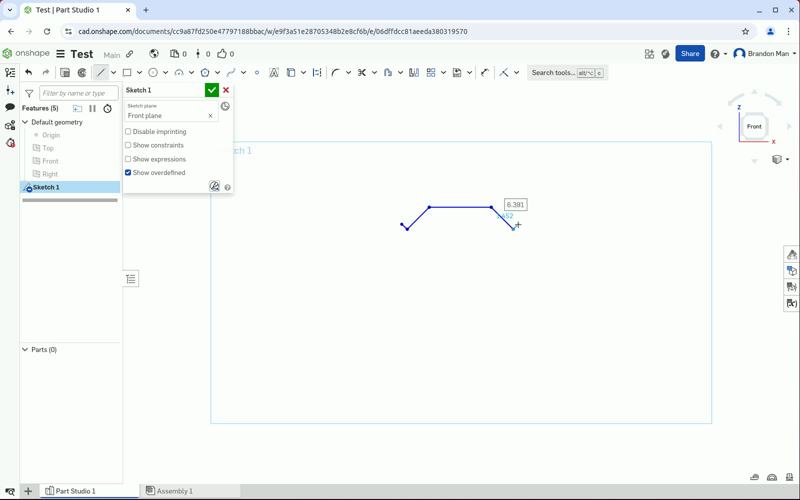
scroll(6)
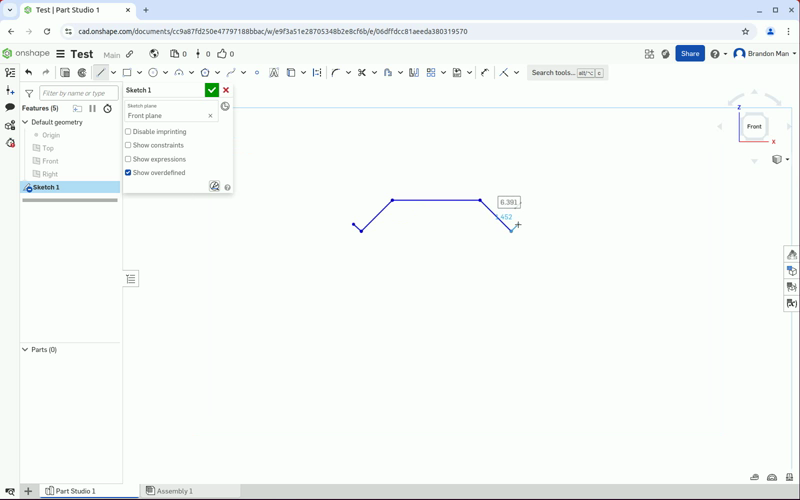
scroll(6)
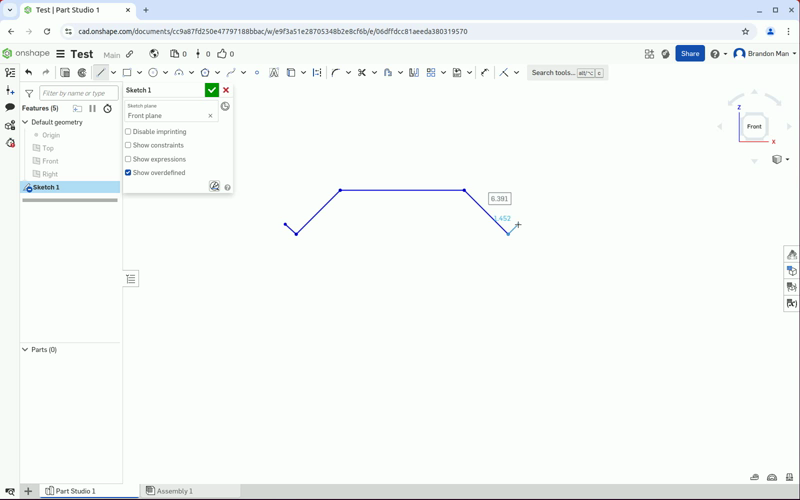
scroll(6)
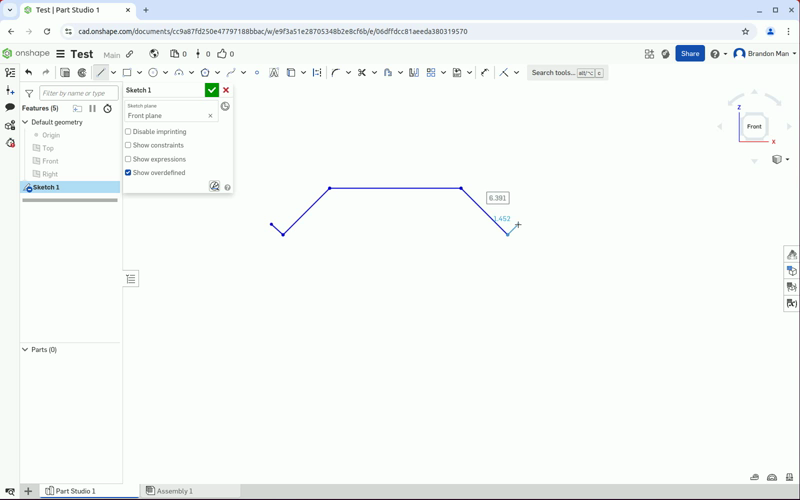
scroll(6)
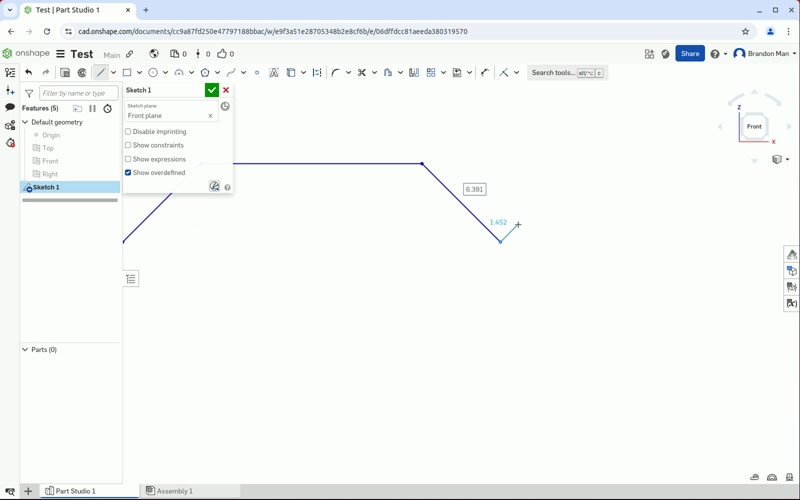
scroll(6)
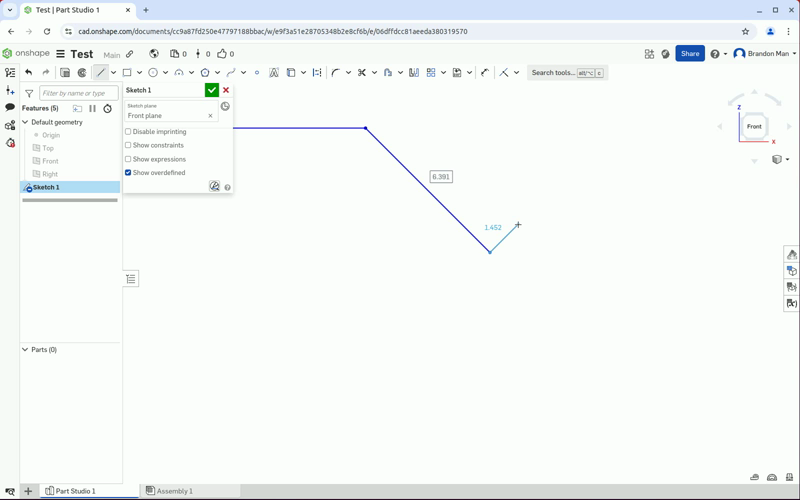
scroll(6)
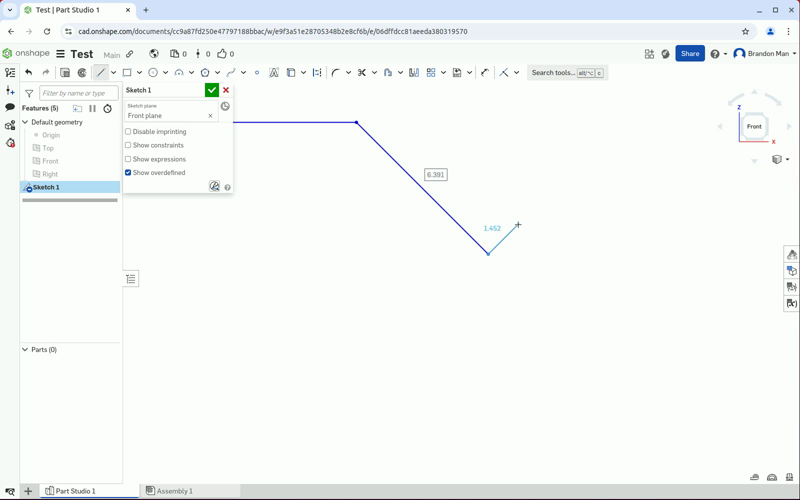
scroll(6)
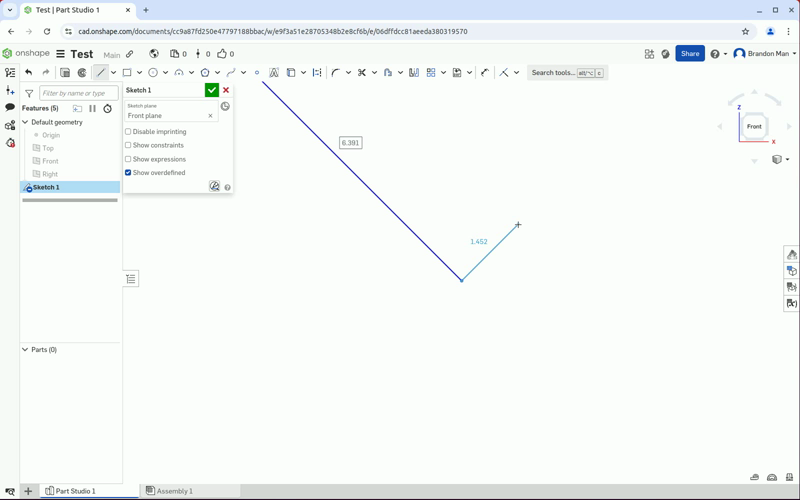
click(518, 224)
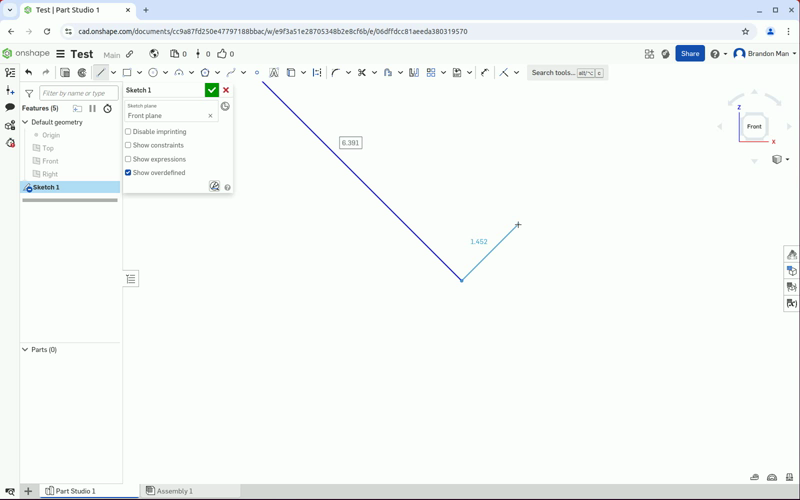
scroll(-6)
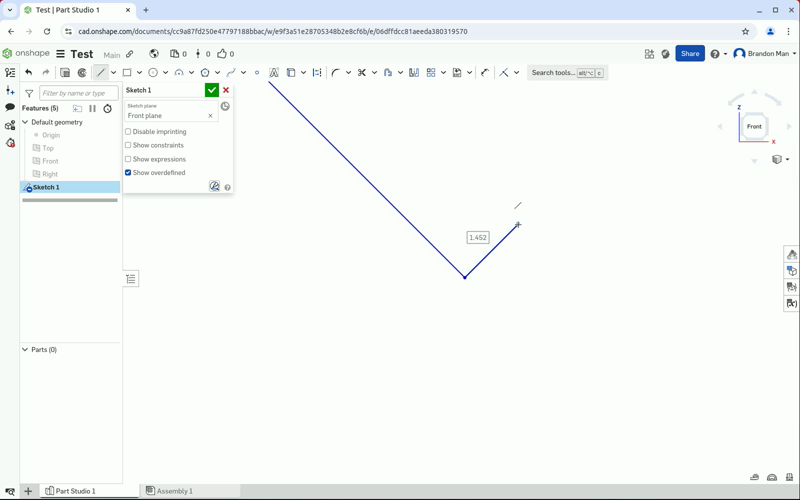
scroll(-6)
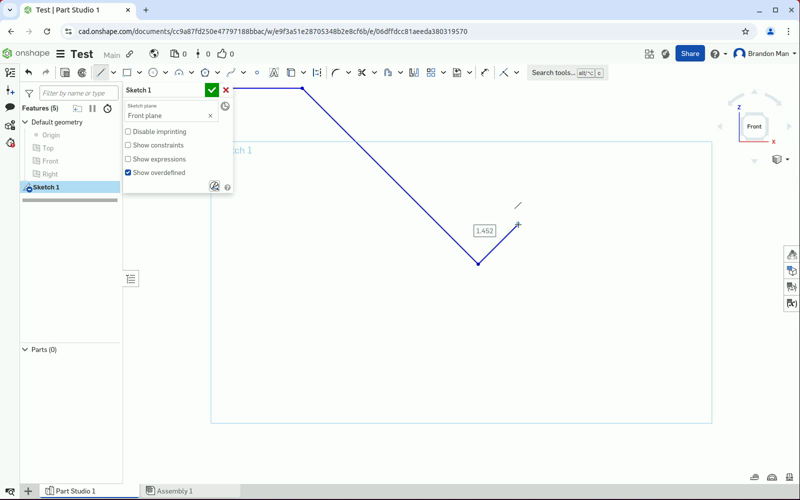
scroll(-6)
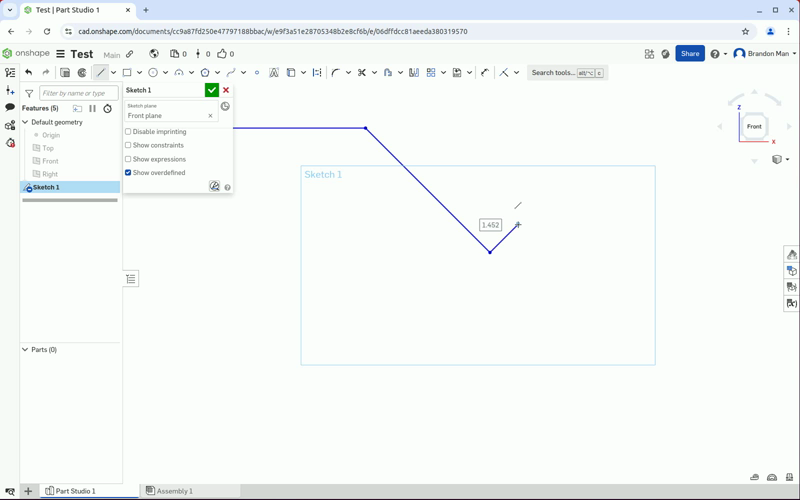
scroll(-6)
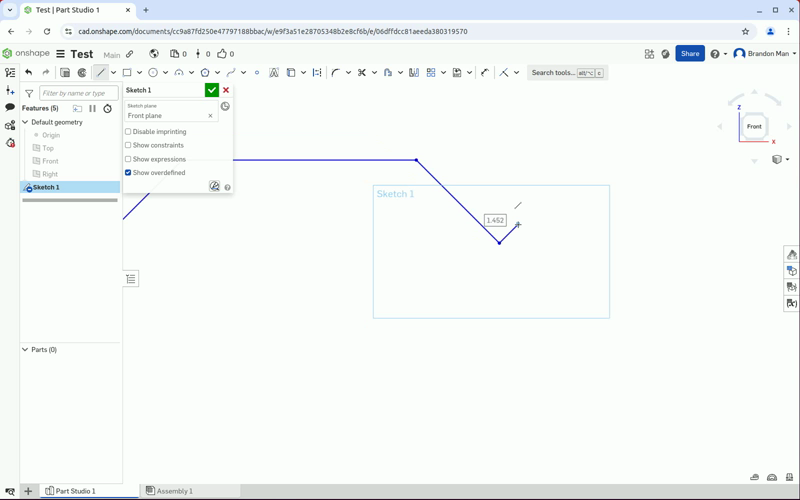
scroll(-6)
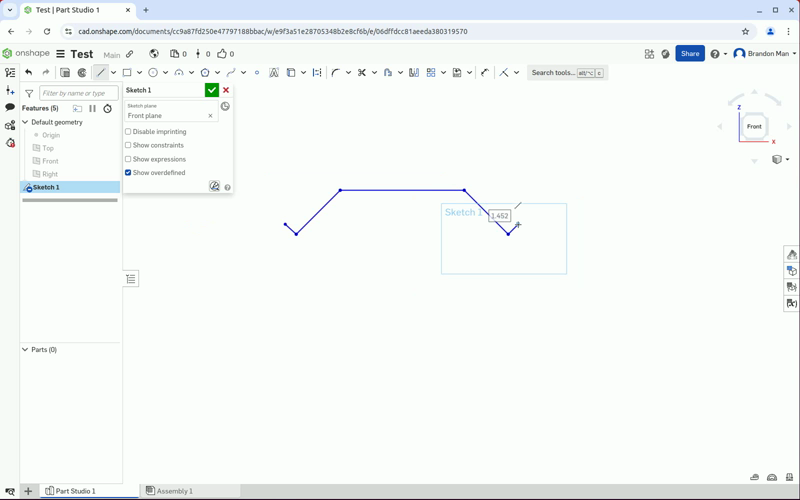
scroll(-6)
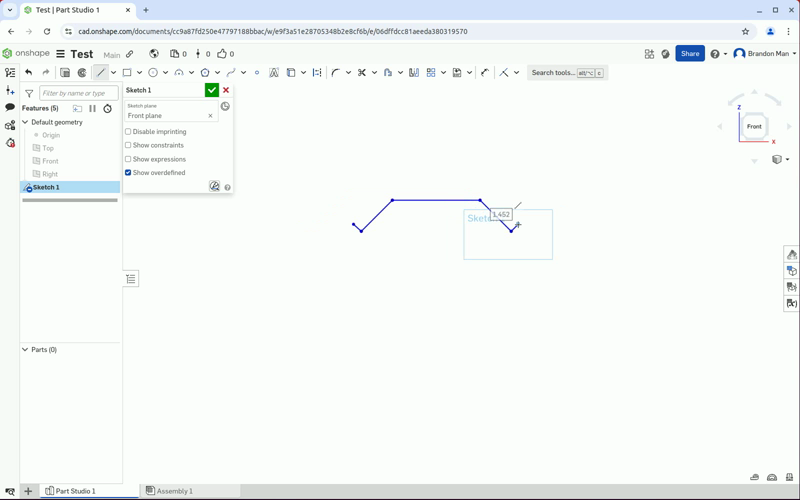
scroll(-6)
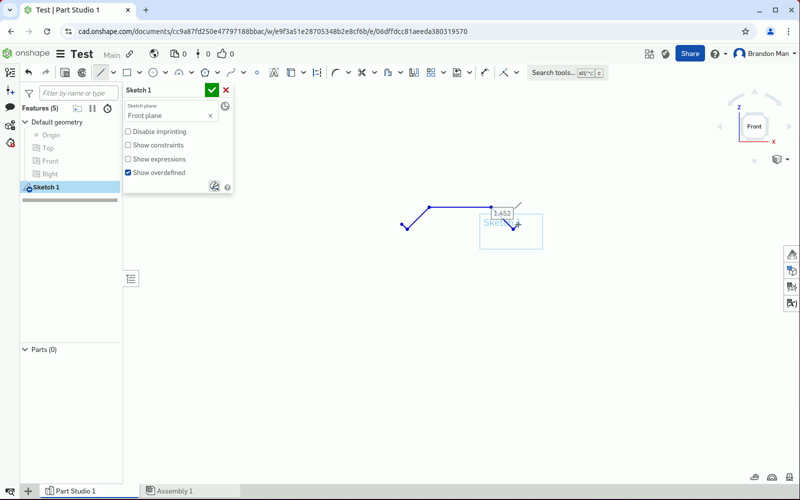
key_up(shift)
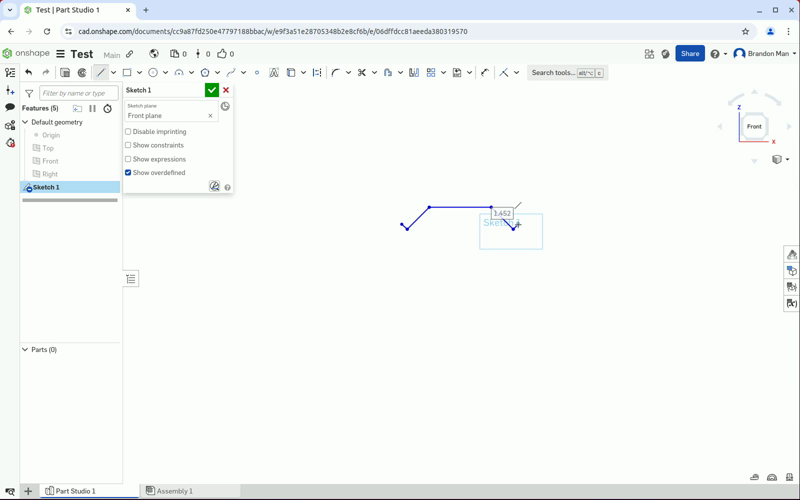
key_down(shift)
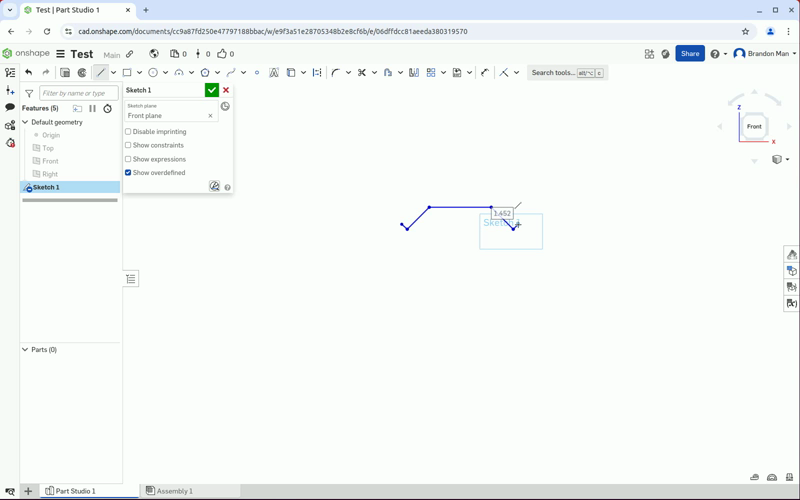
mouse_move(548, 224)
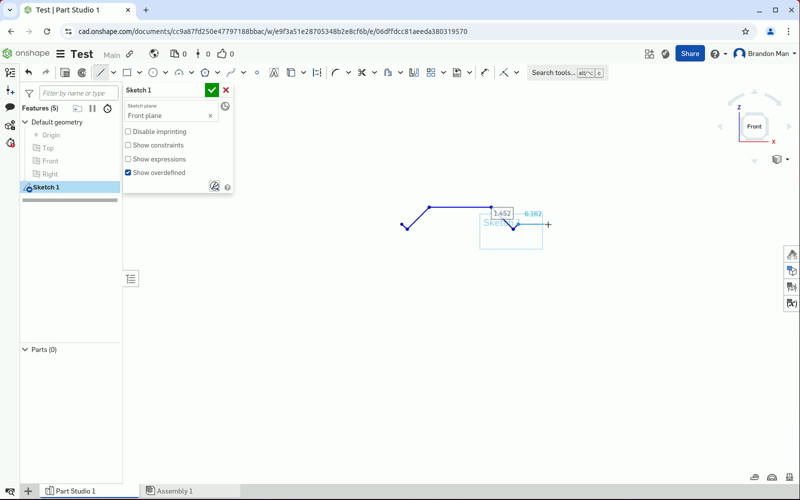
mouse_move(493, 199)
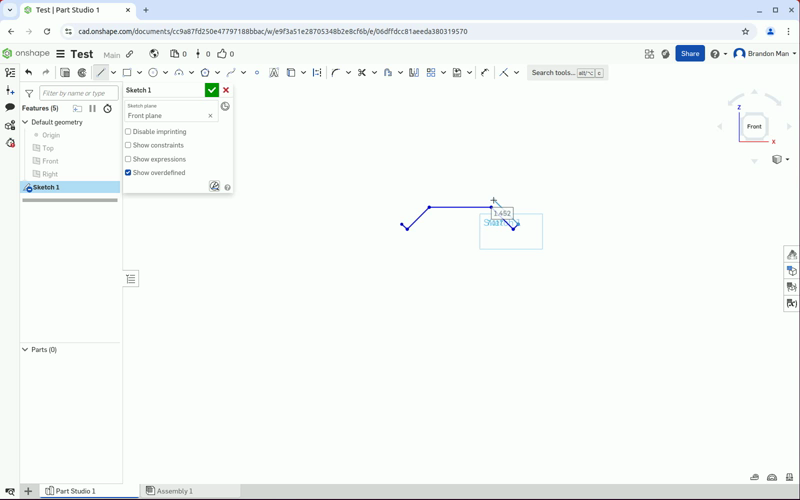
click(493, 199)
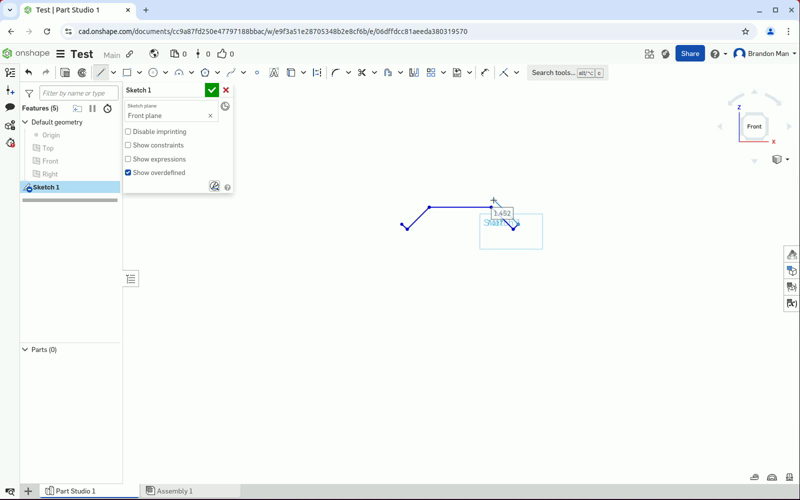
key_up(shift)
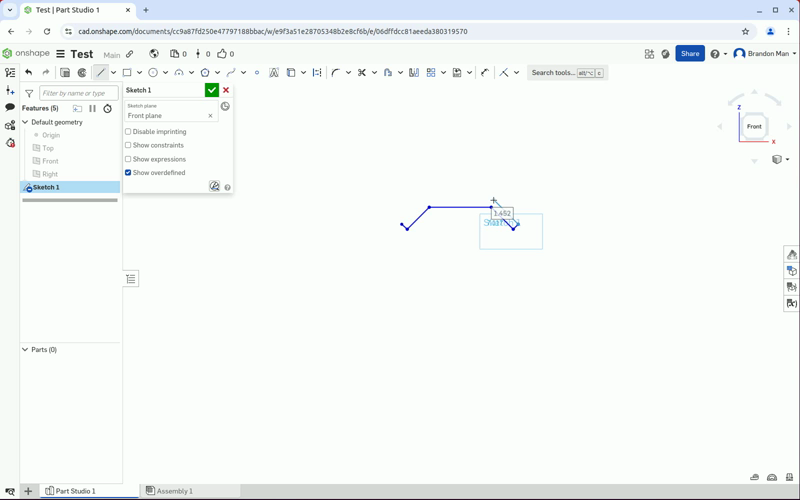
key_down(shift)
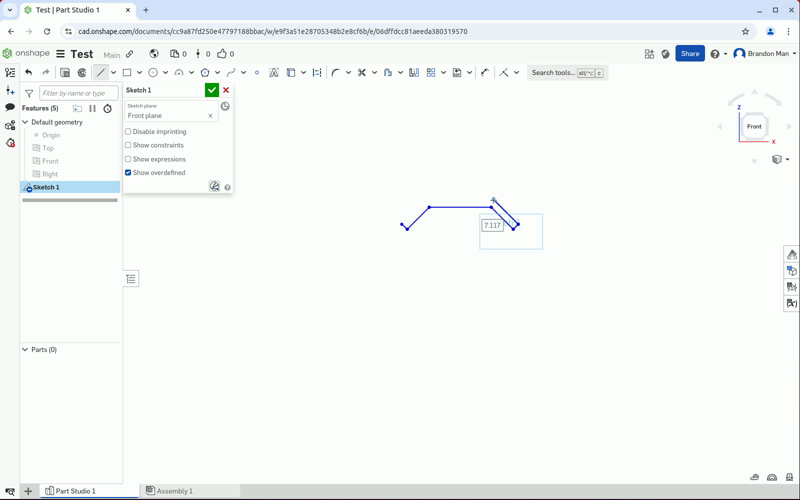
mouse_move(426, 199)
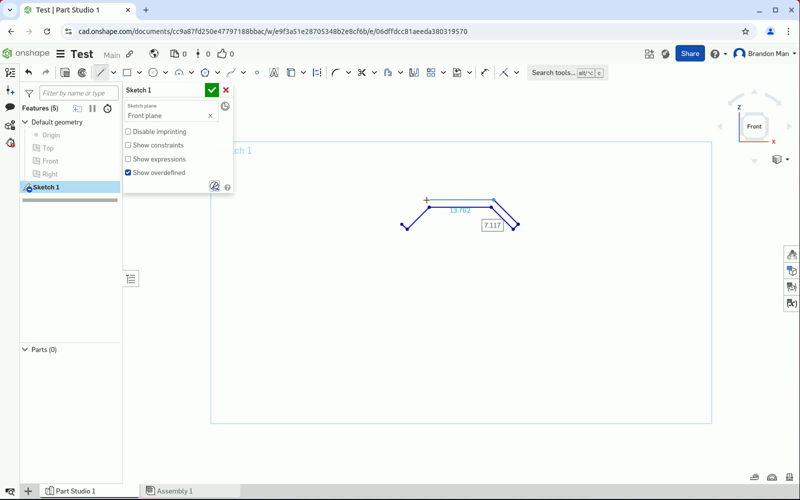
click(426, 199)
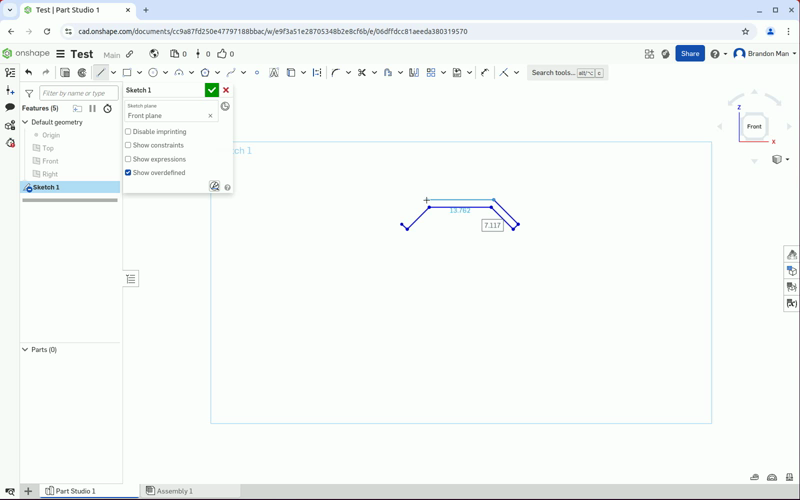
key_up(shift)
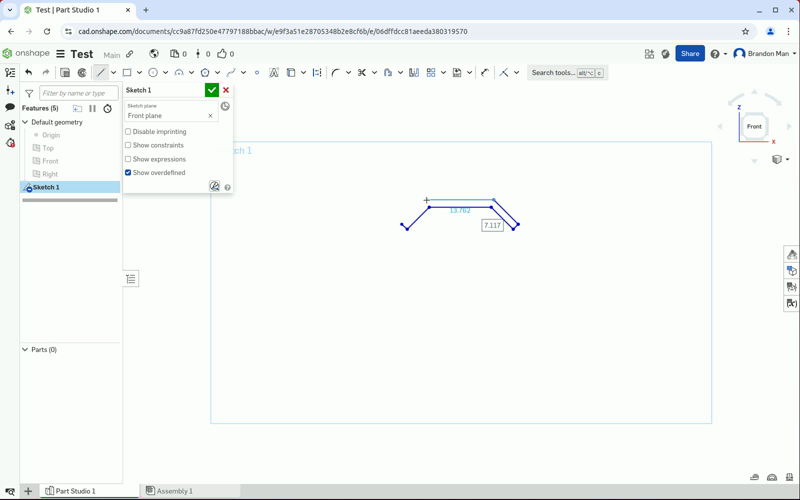
mouse_move(456, 199)
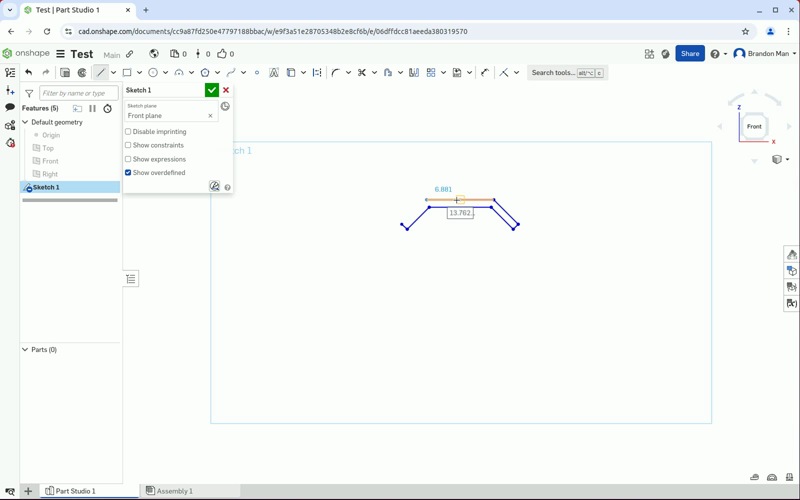
key_down(shift)
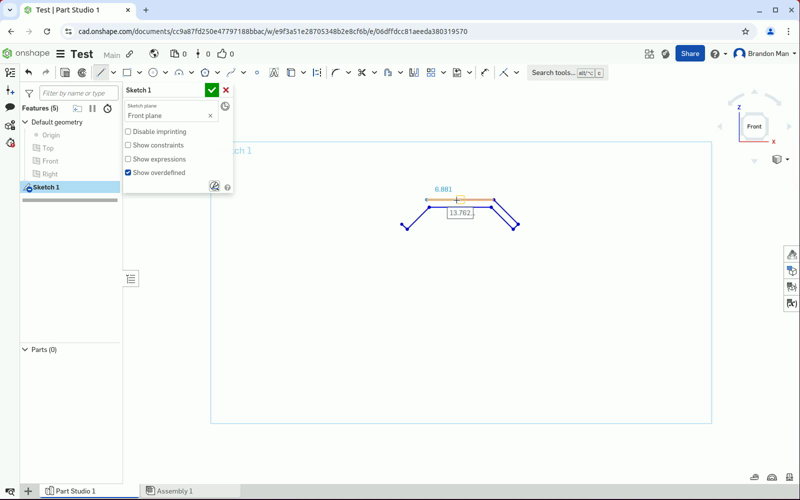
mouse_move(401, 224)
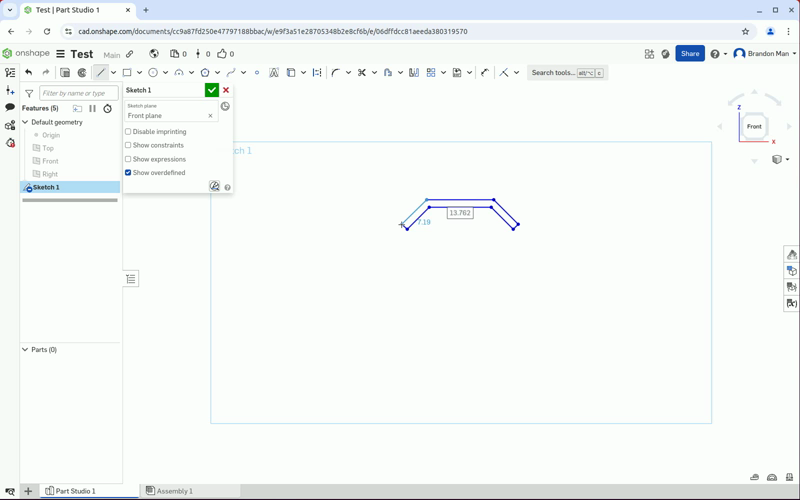
key_up(shift)
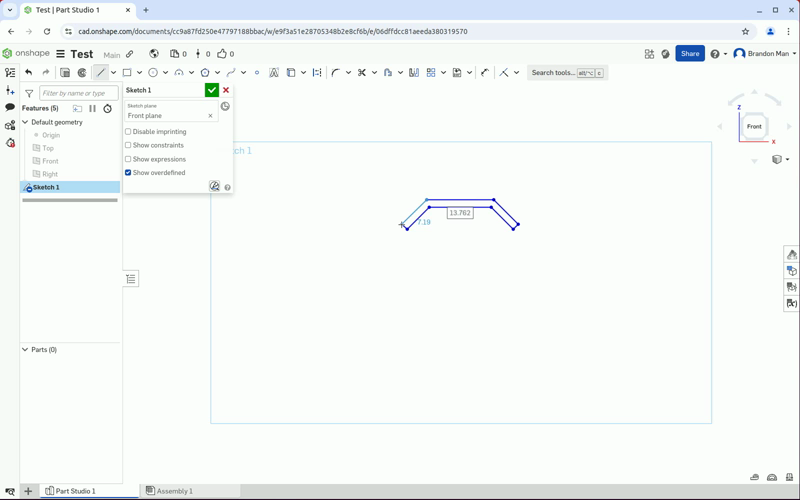
click(401, 224)
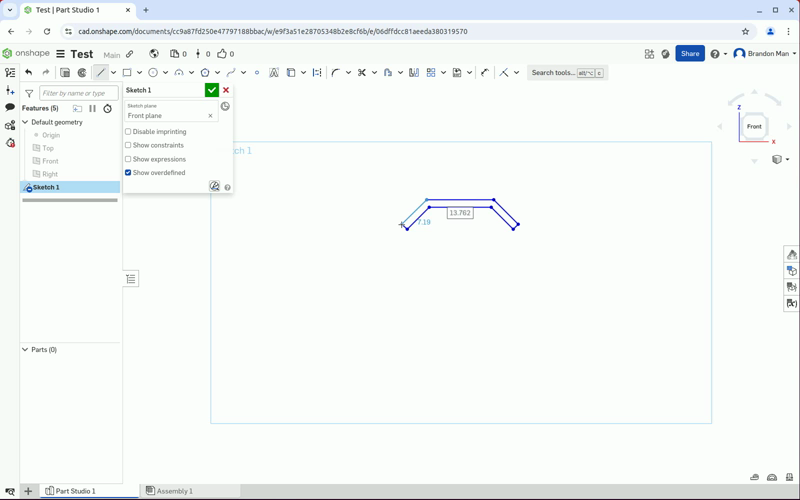
key(esc)
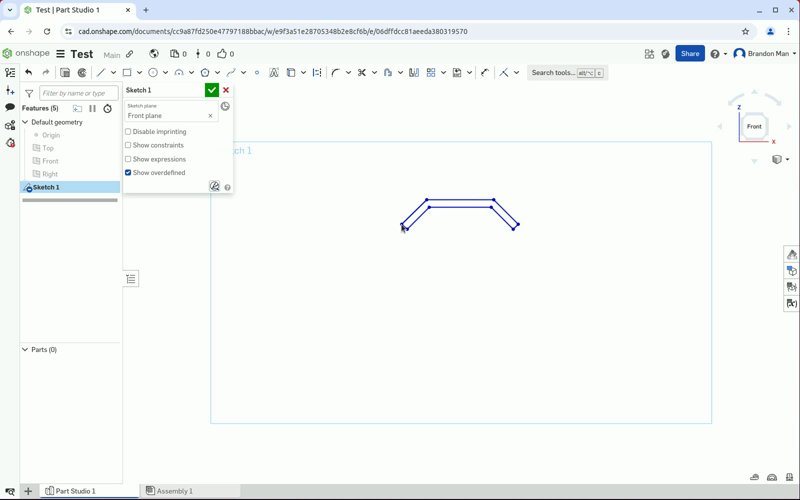
mouse_move(412, 220)
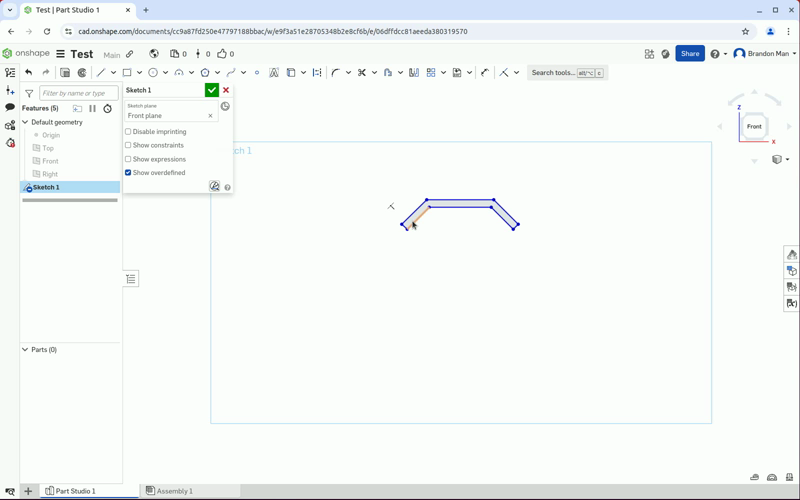
scroll(6)
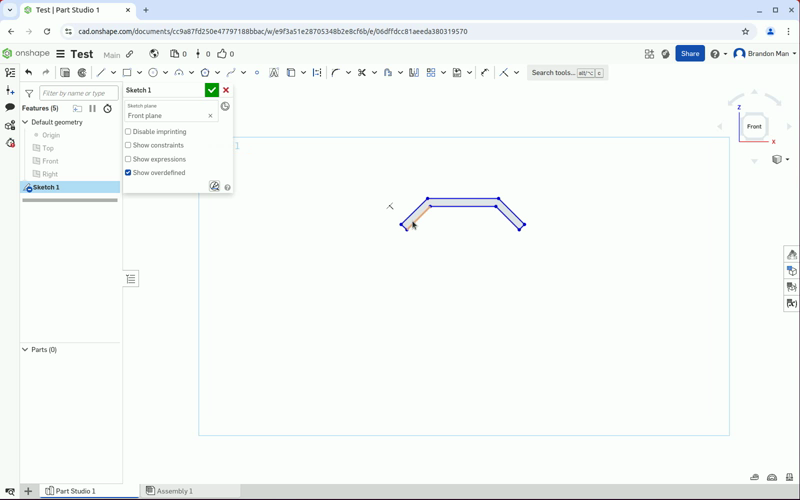
scroll(6)
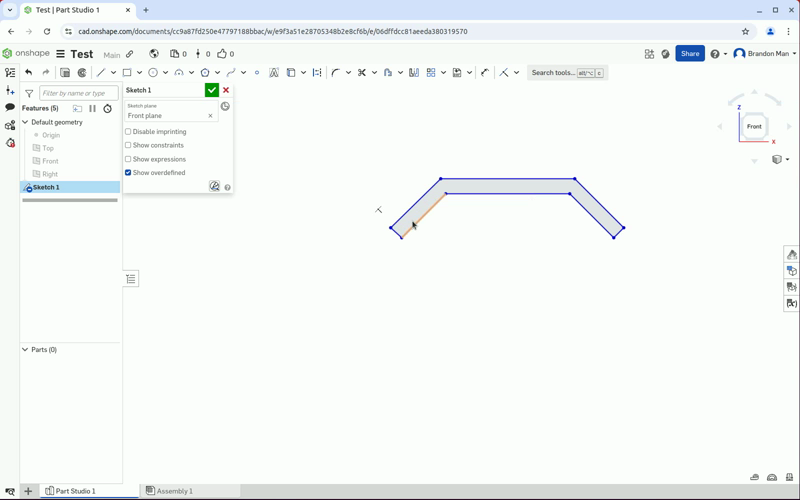
scroll(6)
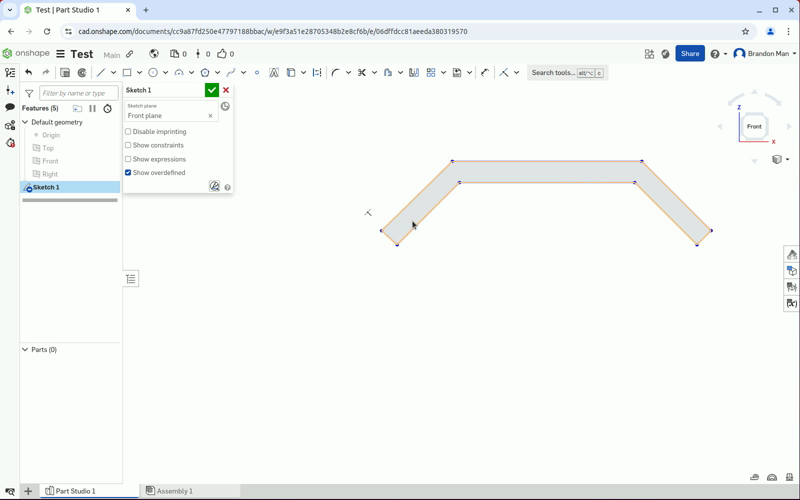
scroll(6)
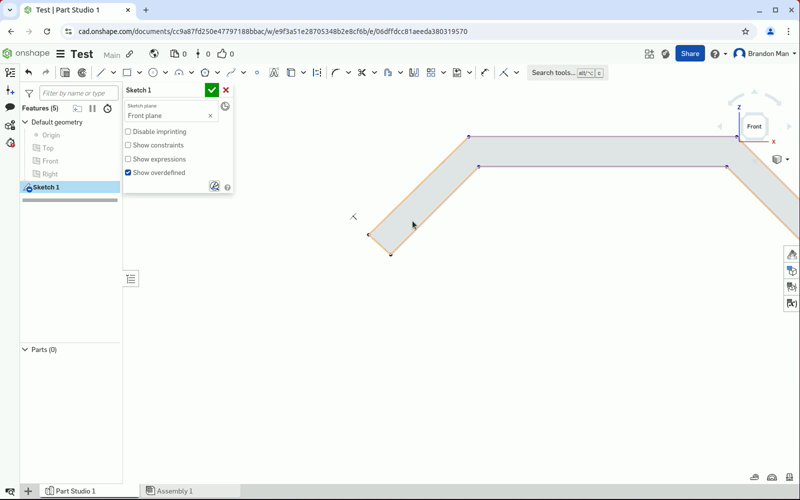
scroll(6)
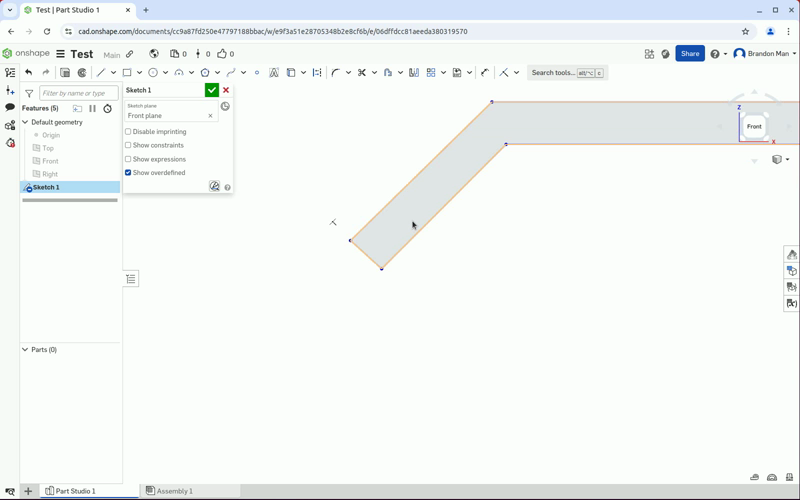
scroll(6)
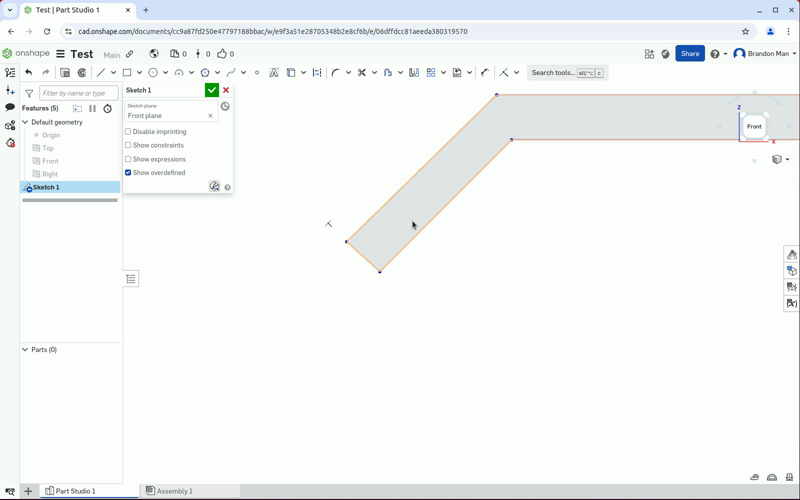
scroll(6)
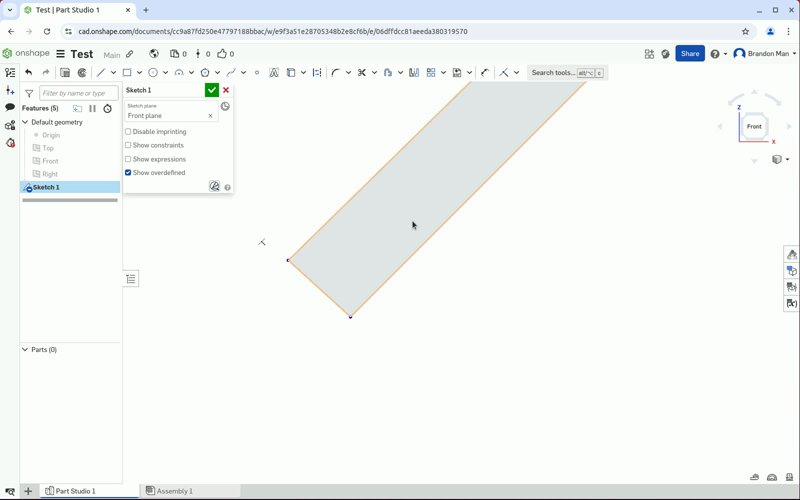
click(412, 220)
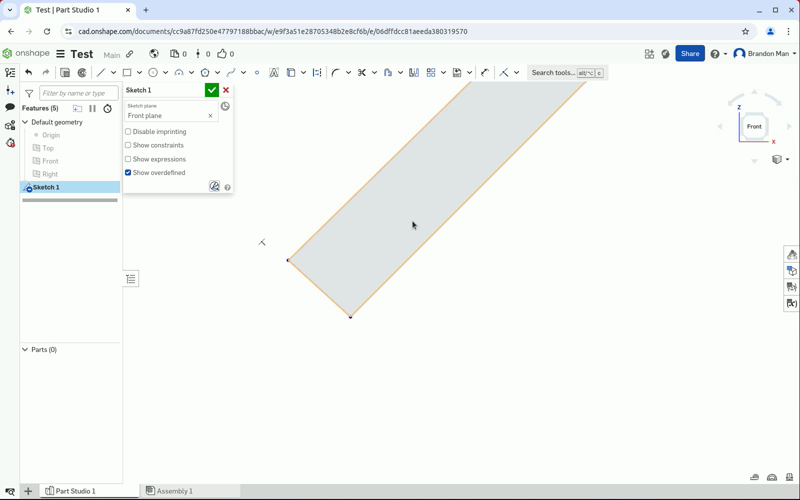
scroll(-6)
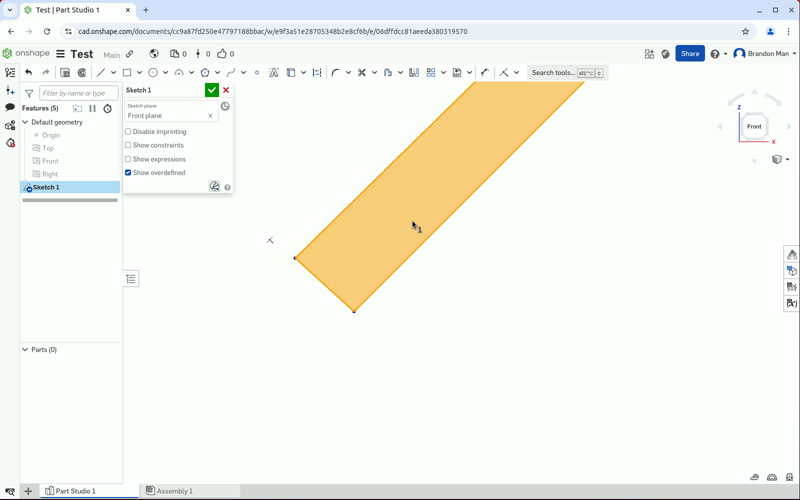
scroll(-6)
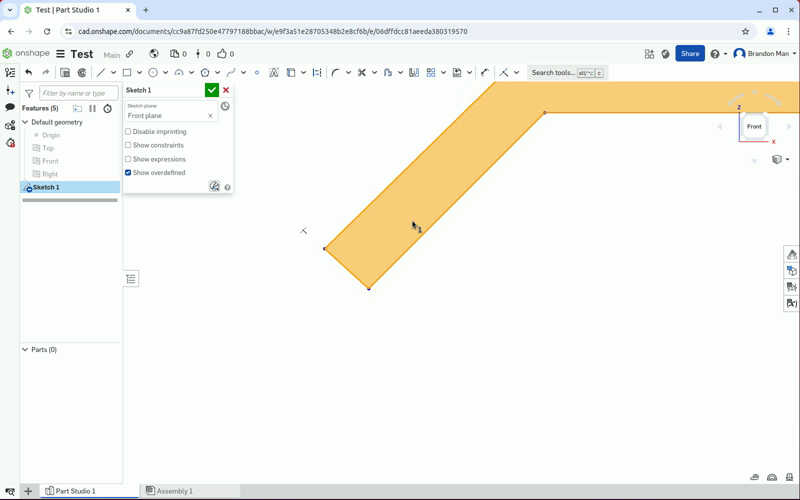
scroll(-6)
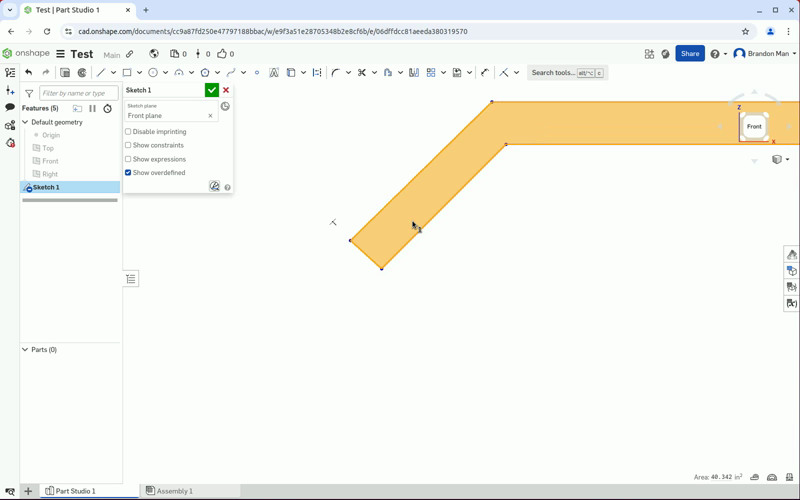
scroll(-6)
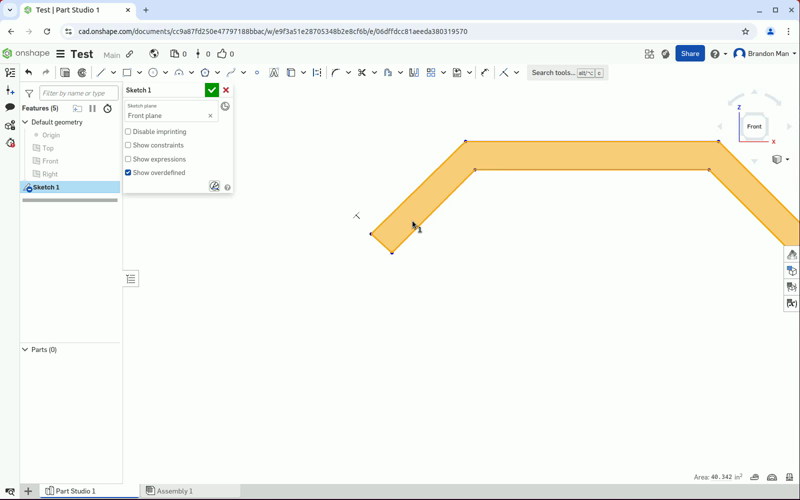
scroll(-6)
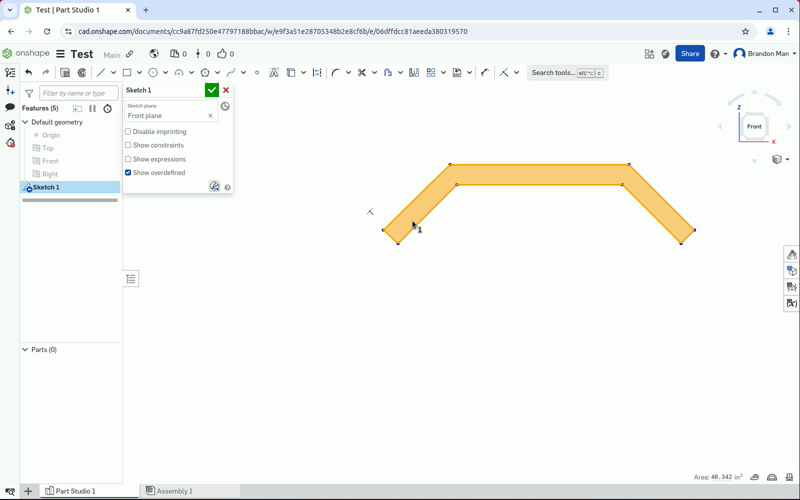
scroll(-6)
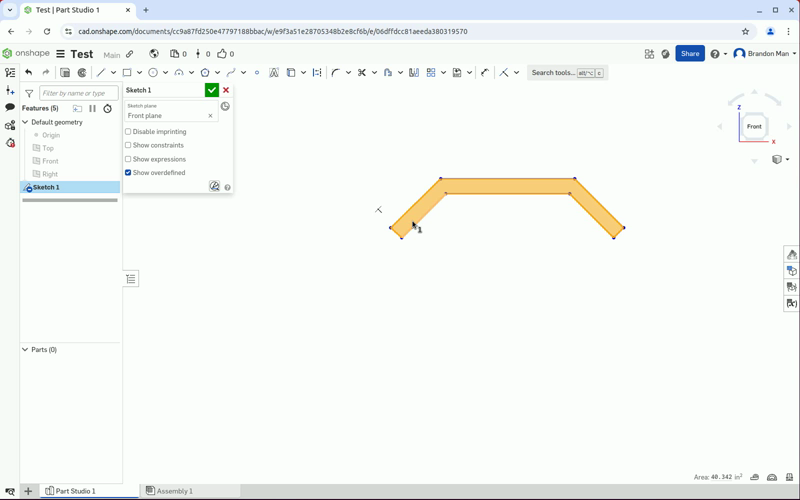
scroll(-6)
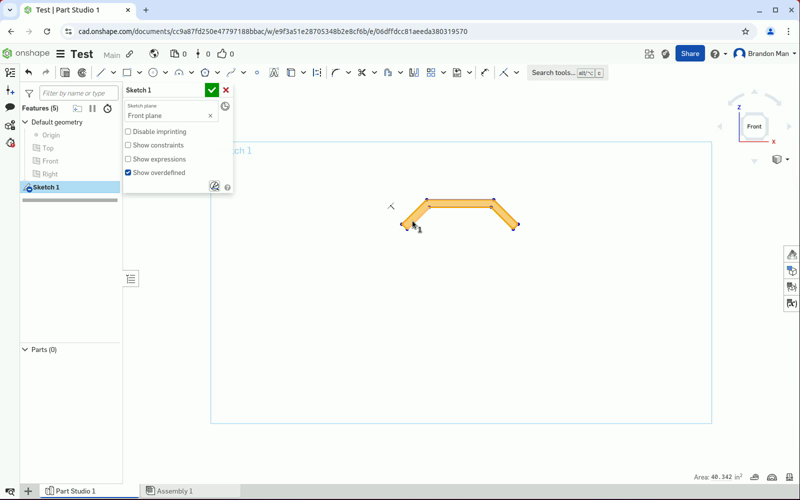
mouse_move(73, 352)
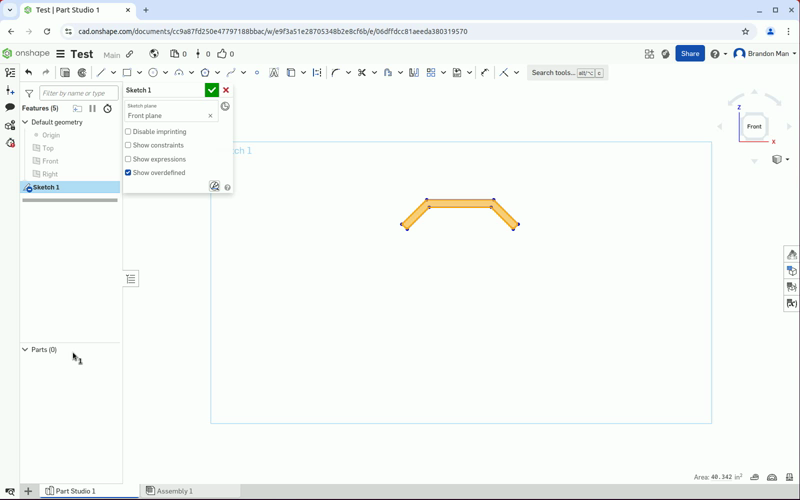
key(shift+y)
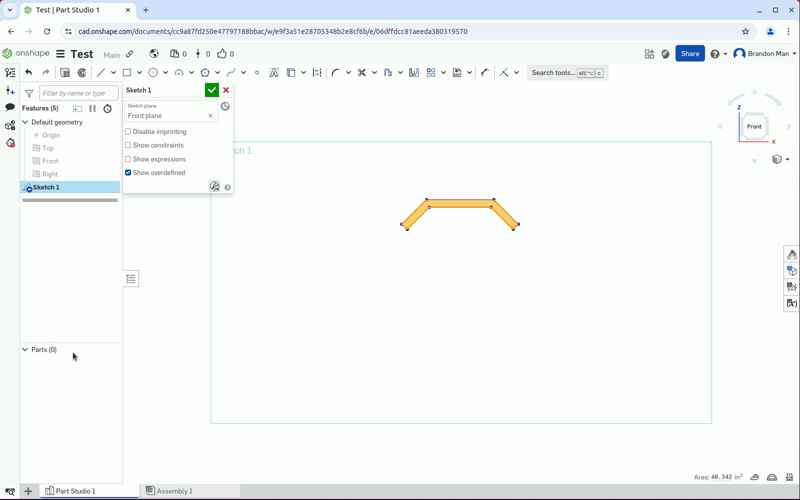
key(shift+e)
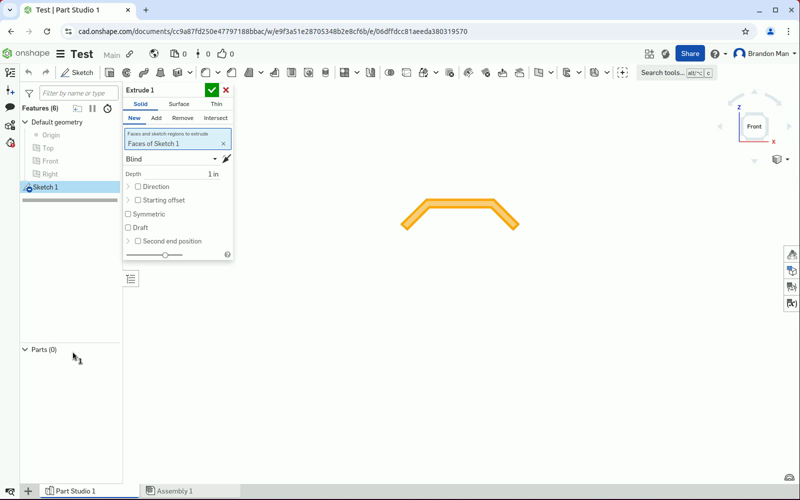
mouse_move(143, 106)
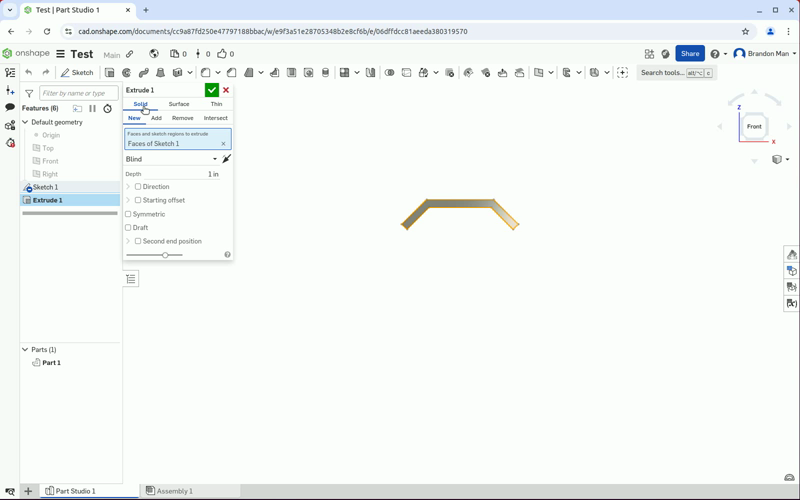
click(143, 106)
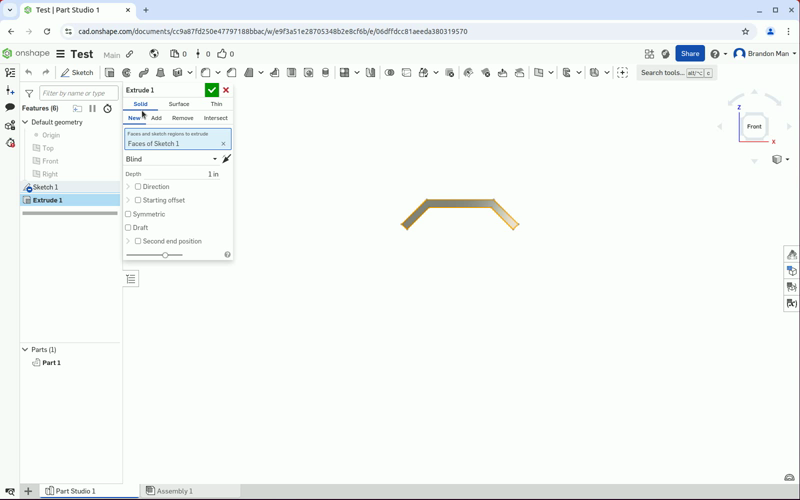
mouse_move(137, 120)
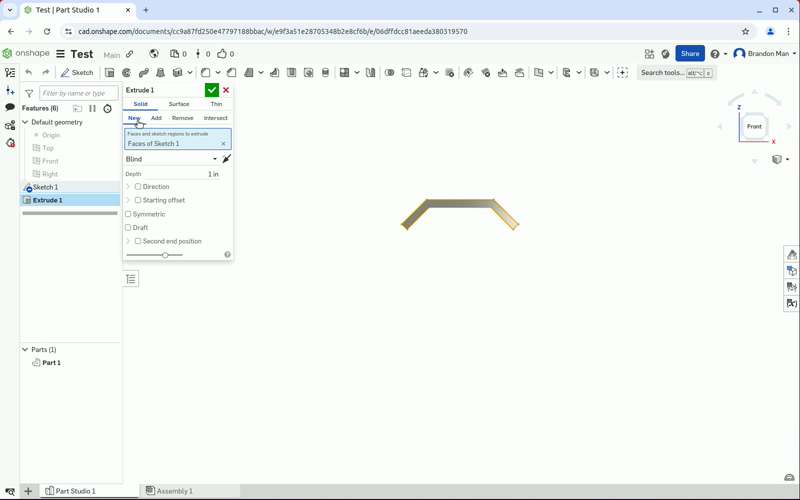
click(137, 120)
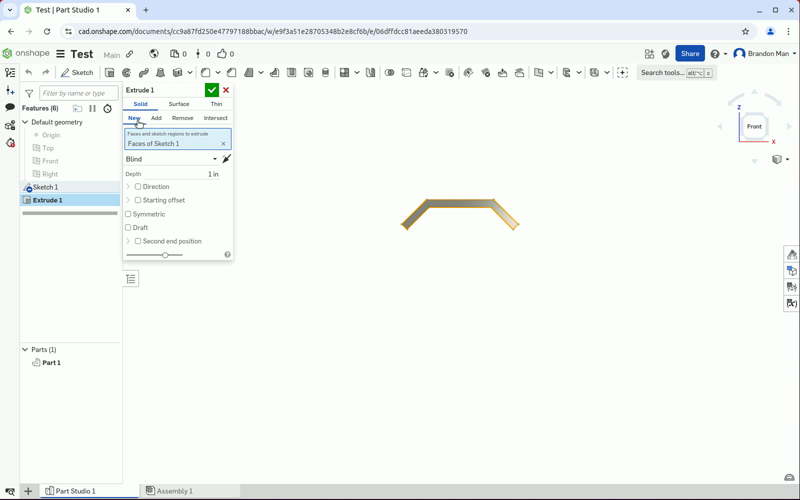
key(tab, 4)
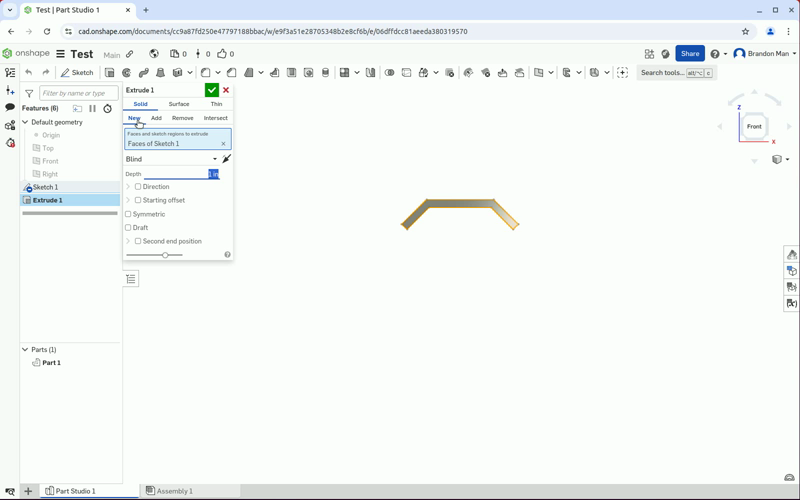
text(23.108)
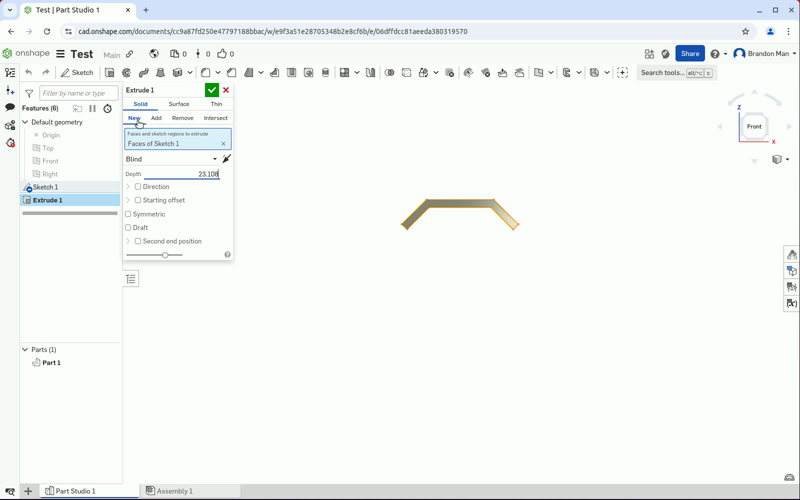
key(enter)
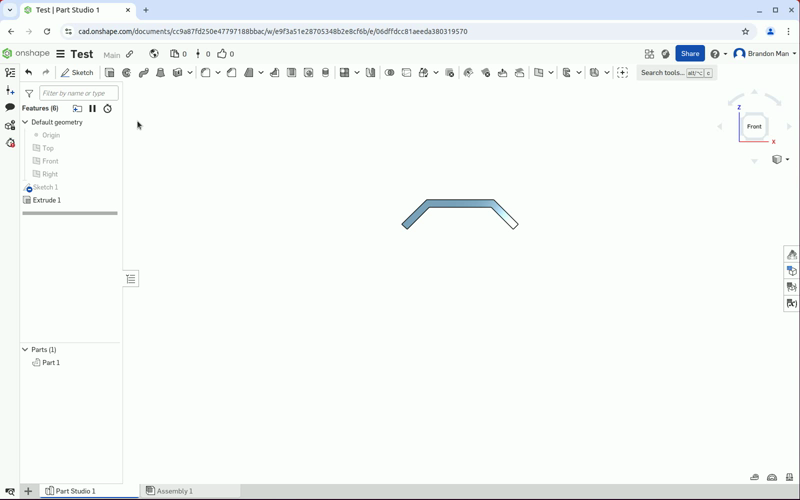
key(shift+h)
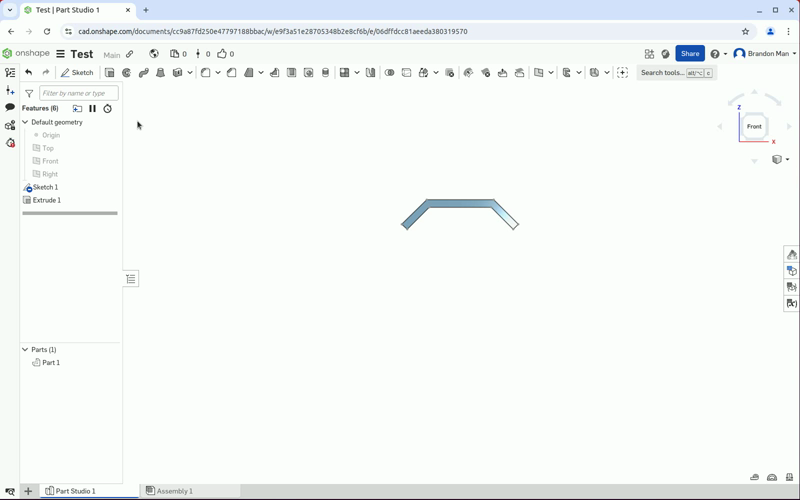
key(shift+h)
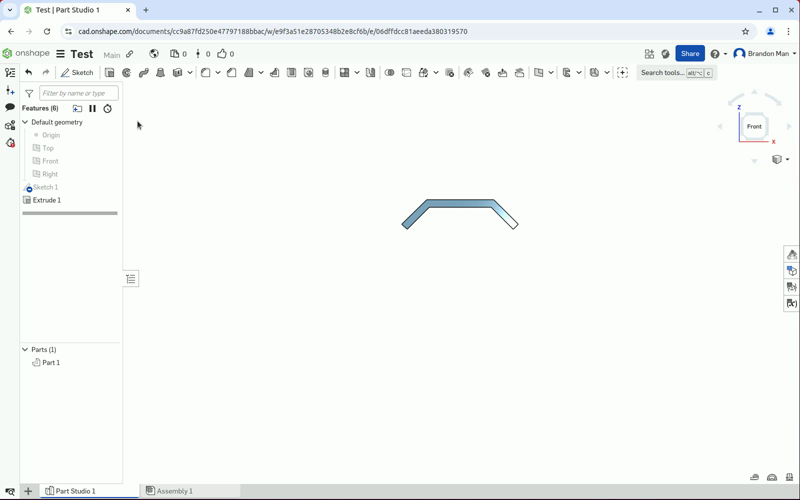
mouse_move(73, 189)
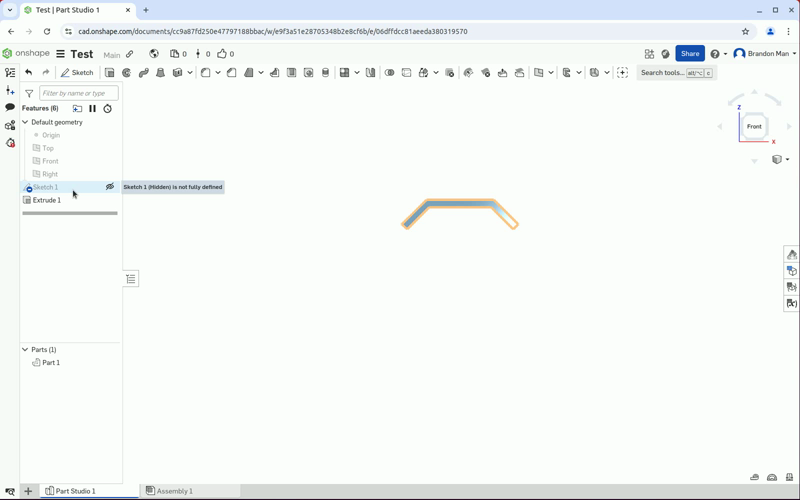
click(73, 189)
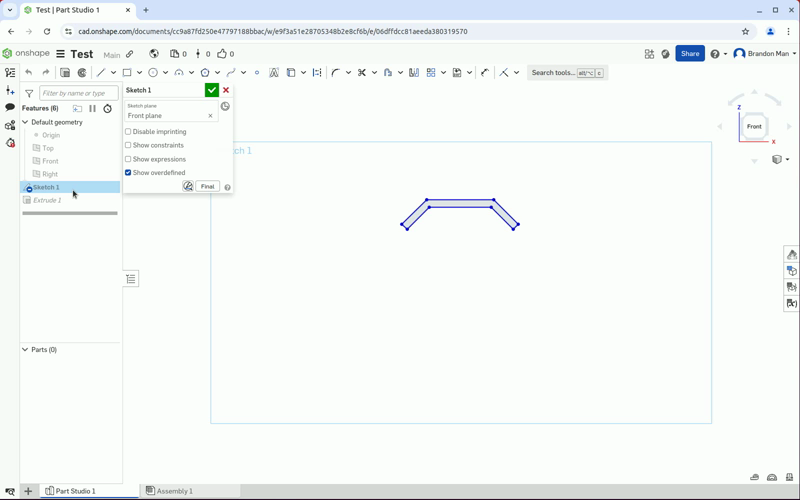
mouse_move(229, 92)
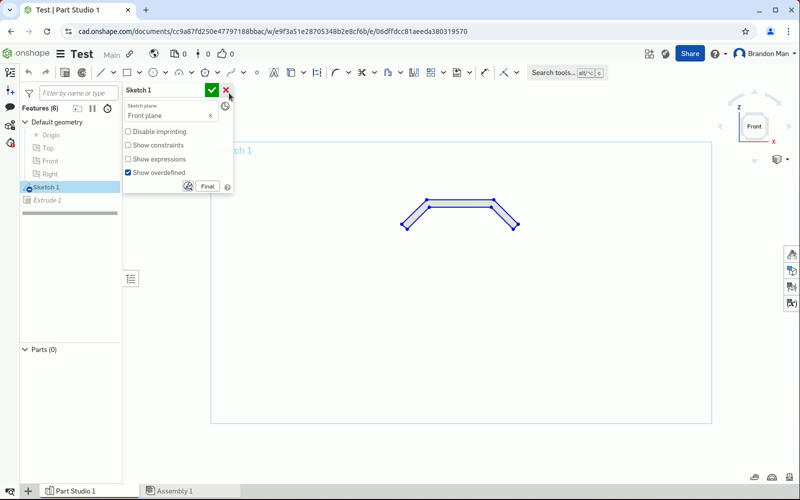
click(229, 92)
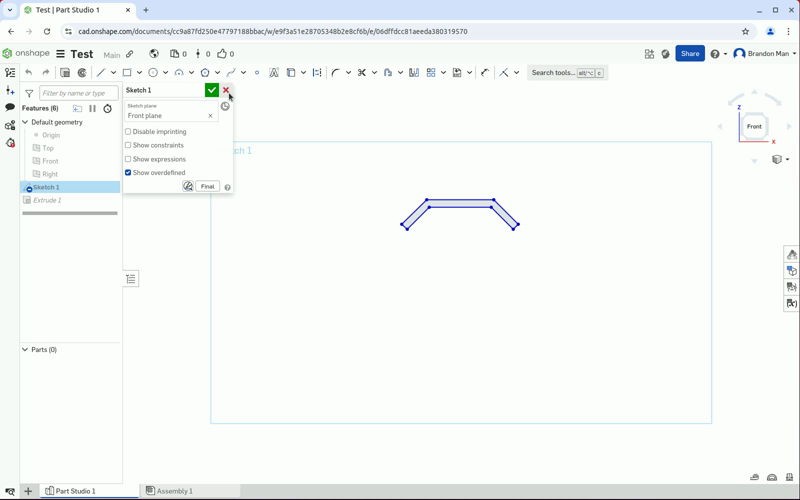
key(shift+s)
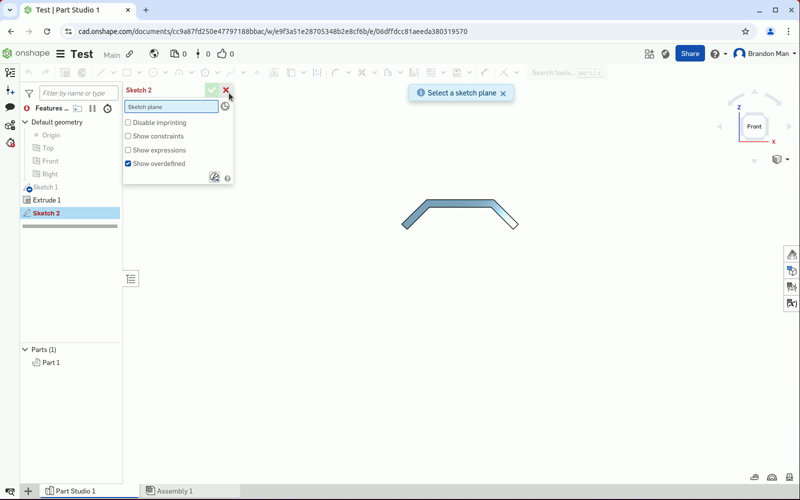
mouse_move(73, 163)
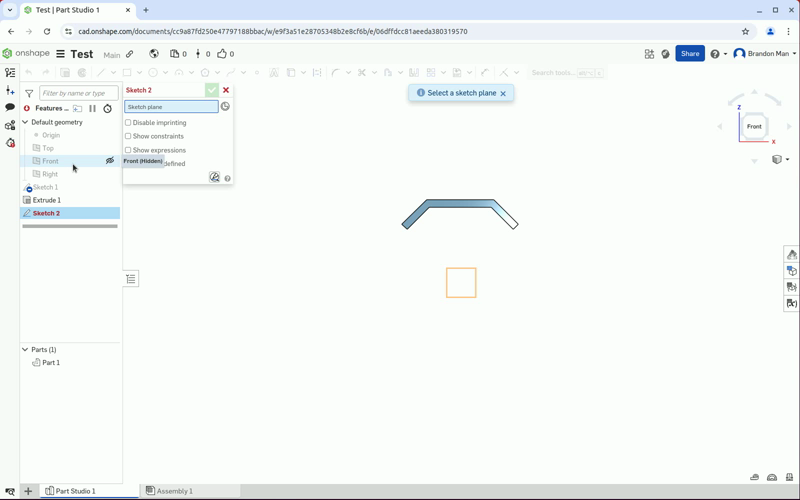
click(73, 163)
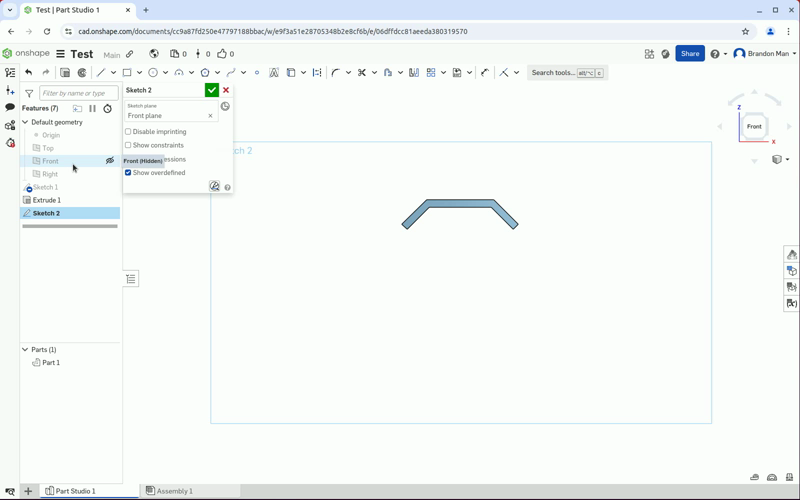
mouse_move(73, 352)
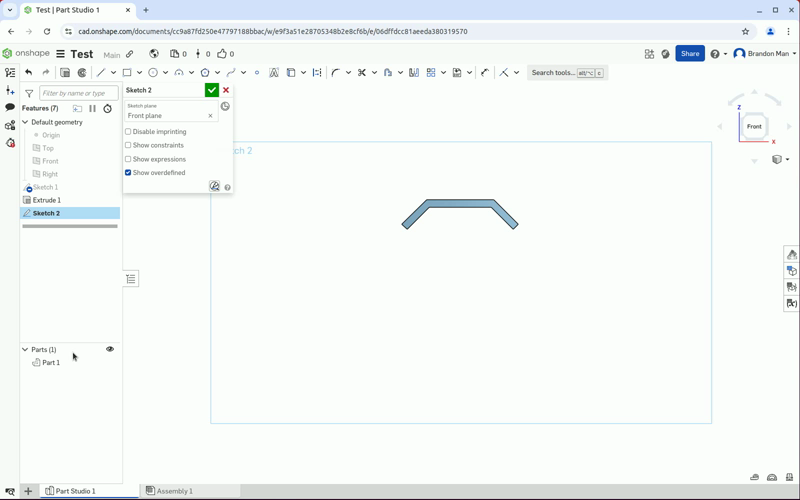
key(y)
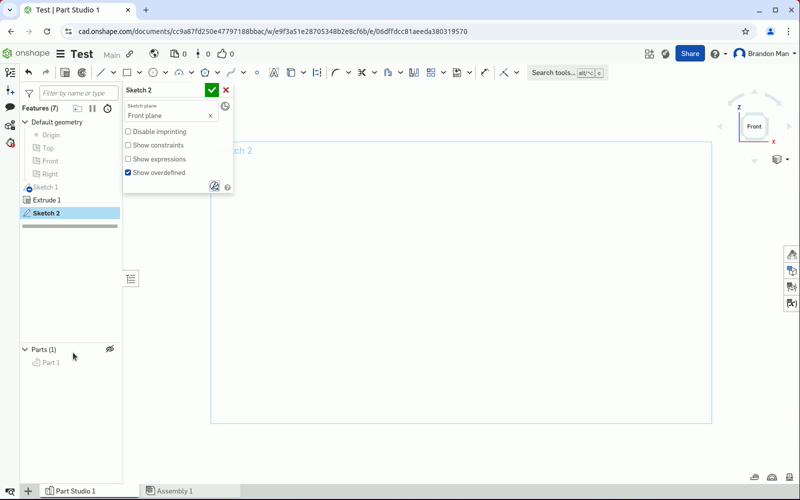
key(l)
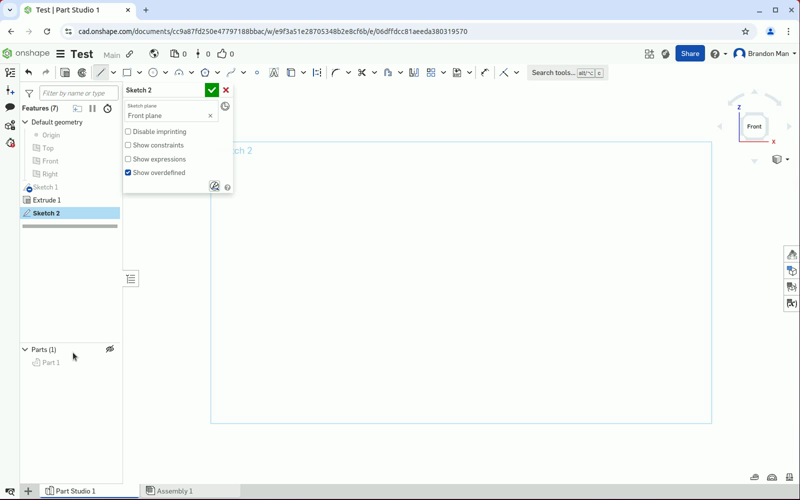
key_down(shift)
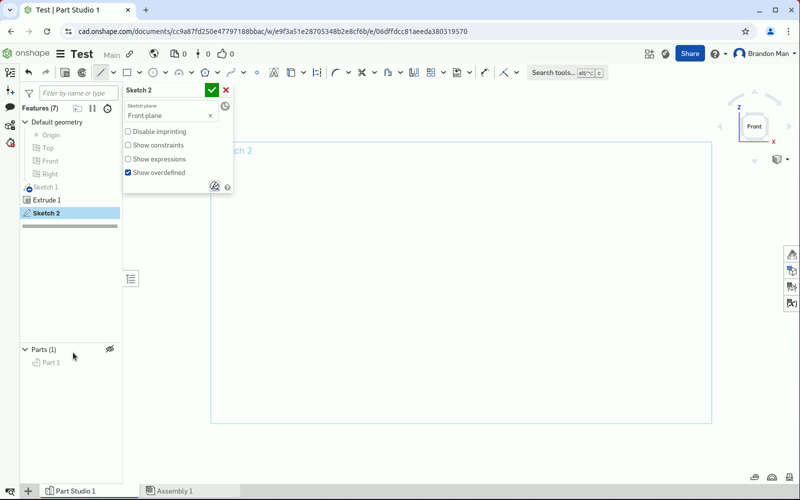
mouse_move(378, 316)
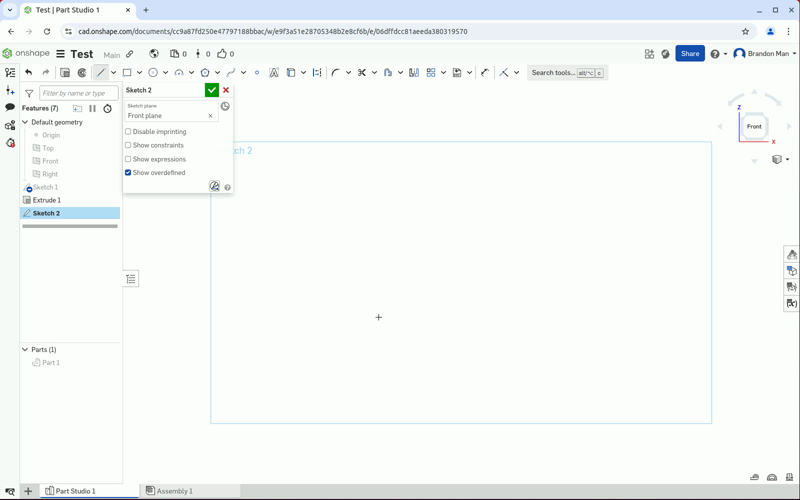
click(378, 316)
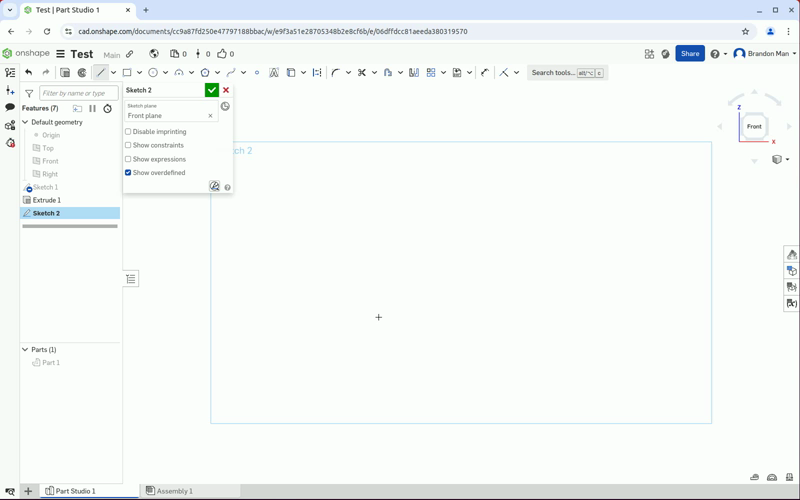
key_up(shift)
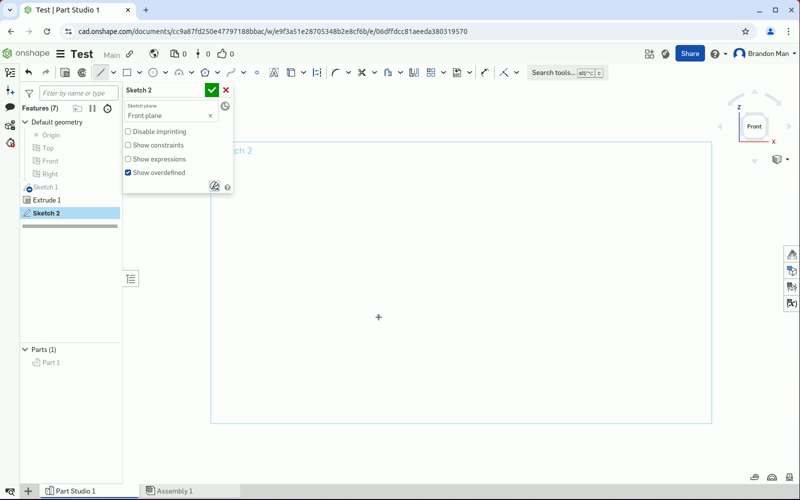
key_down(shift)
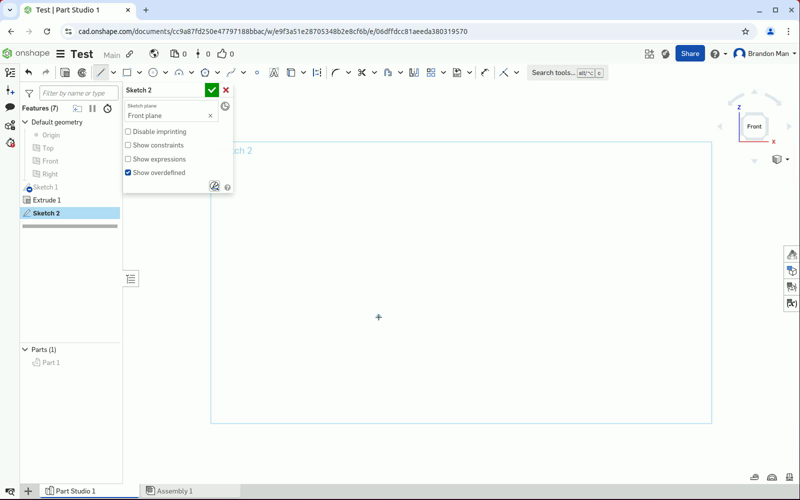
mouse_move(408, 316)
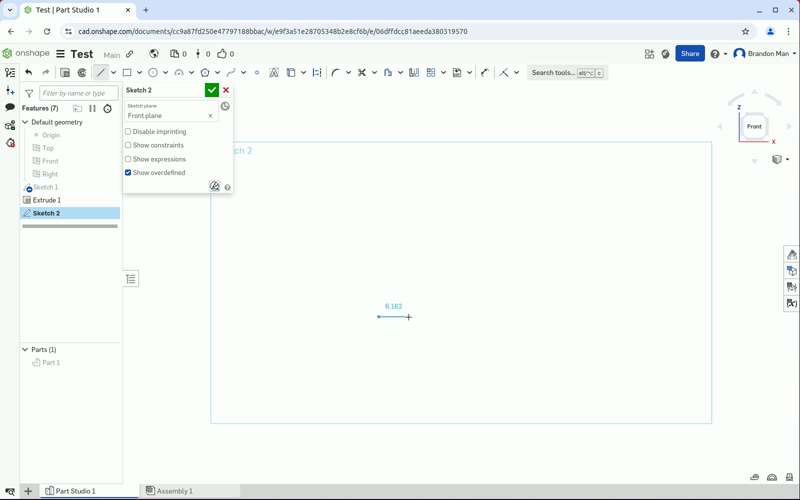
mouse_move(403, 341)
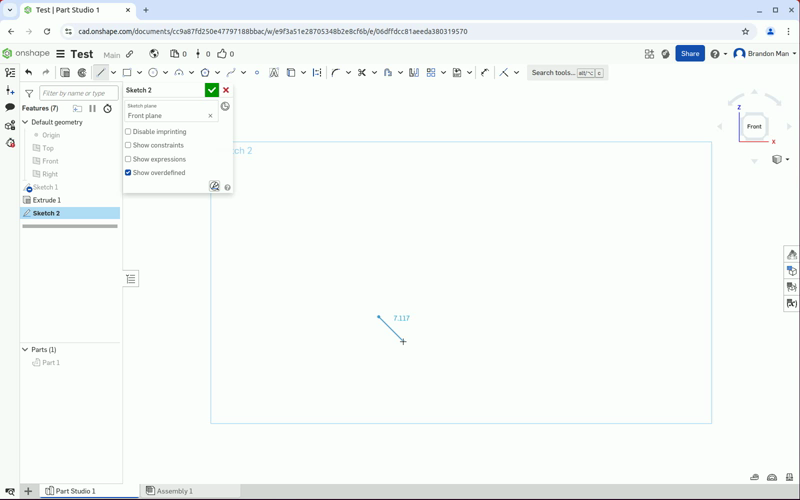
click(403, 341)
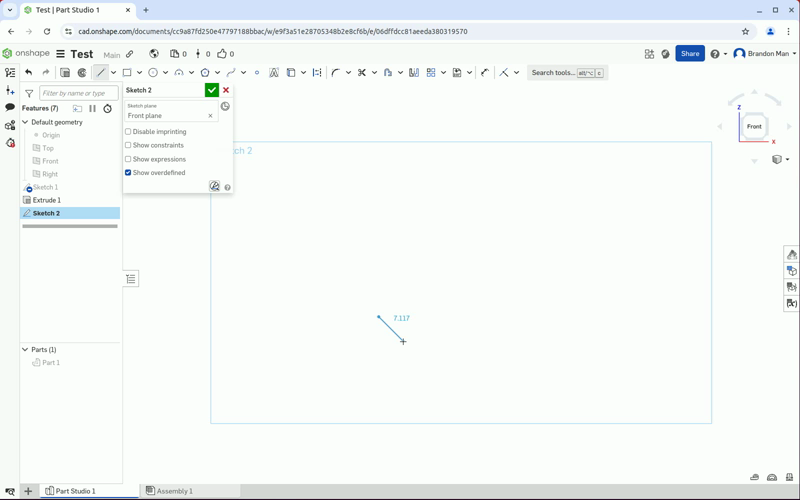
key_up(shift)
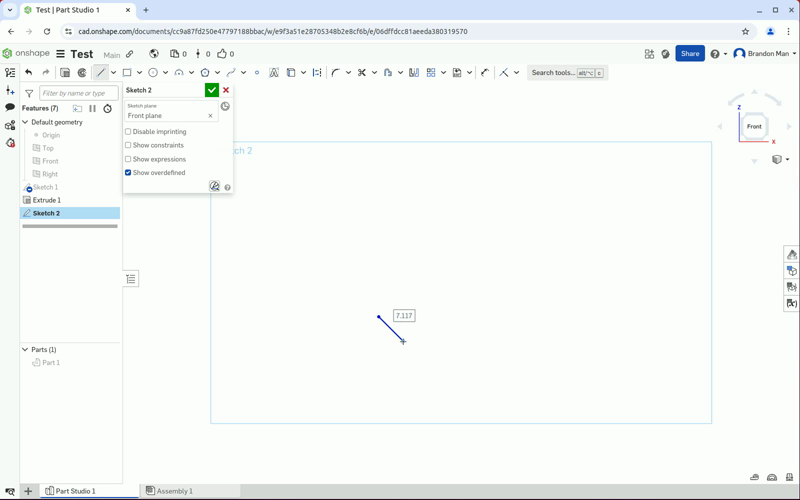
key_down(shift)
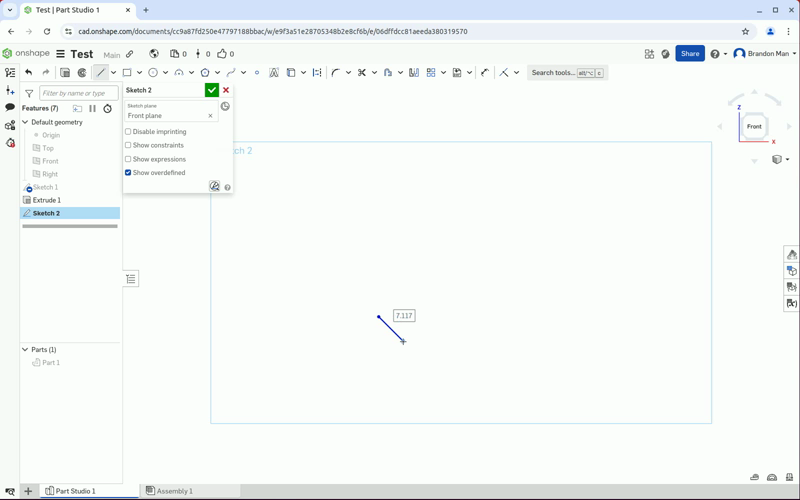
mouse_move(433, 341)
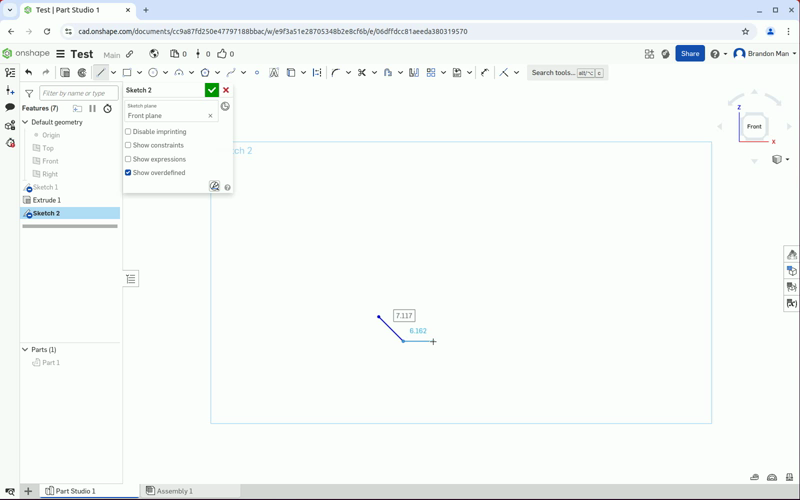
mouse_move(407, 336)
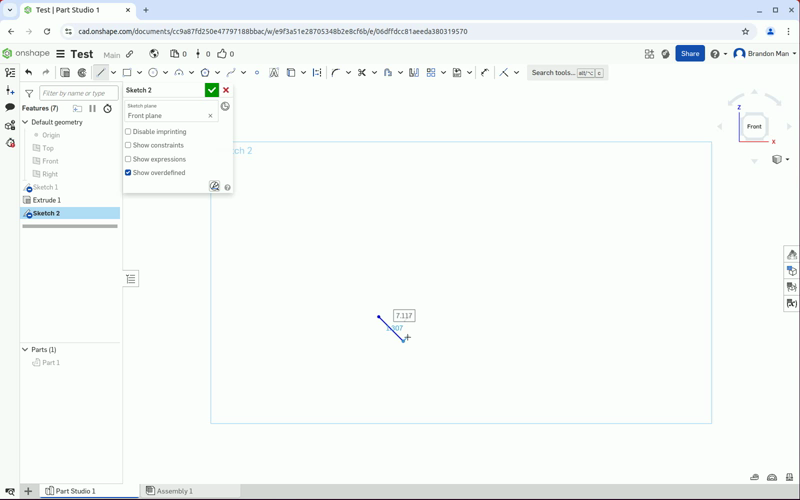
scroll(6)
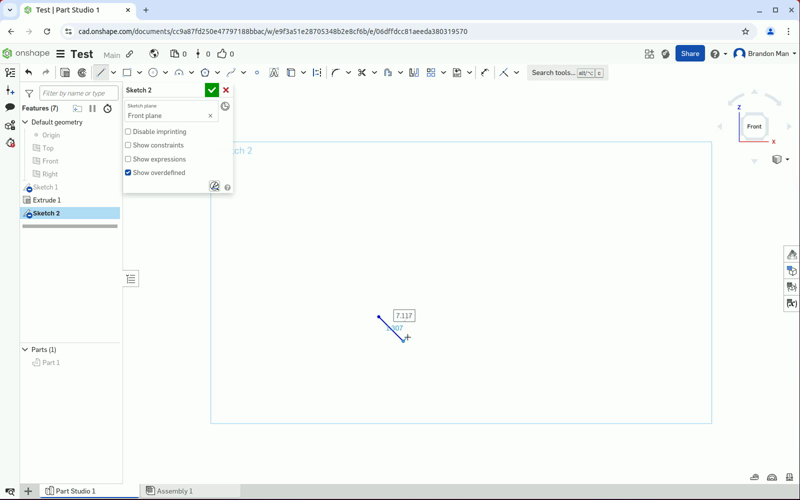
scroll(6)
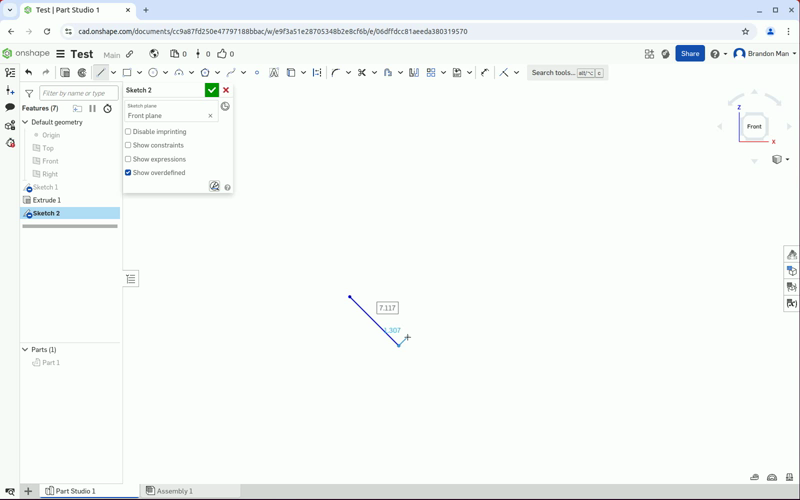
scroll(6)
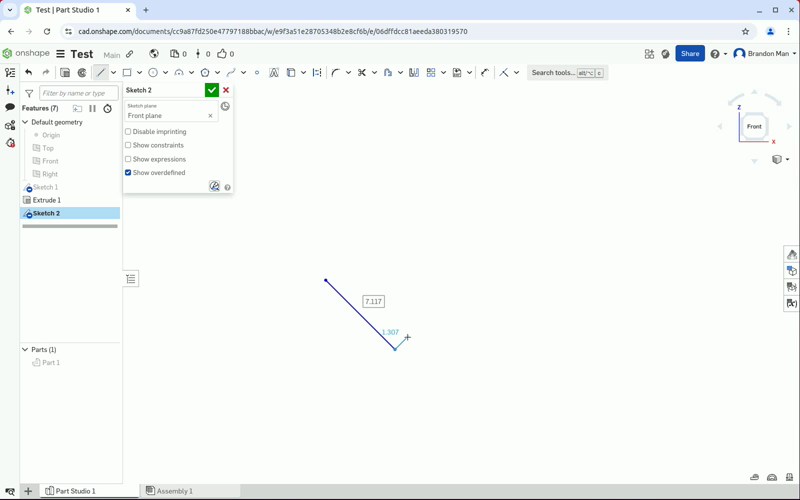
scroll(6)
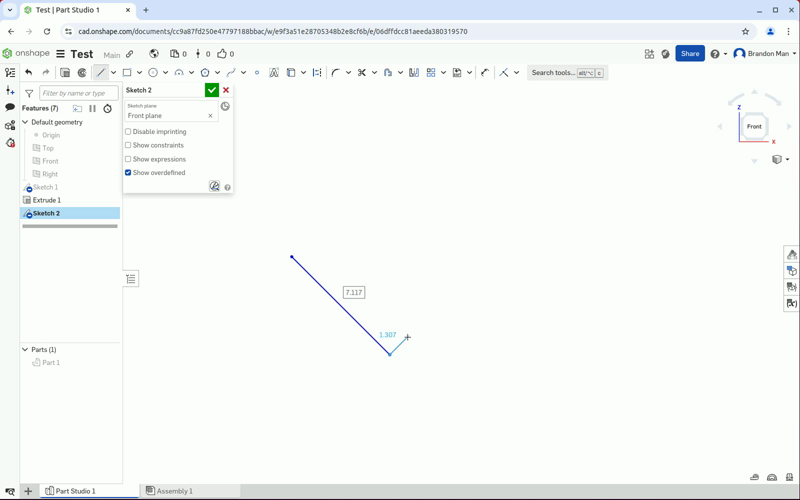
scroll(6)
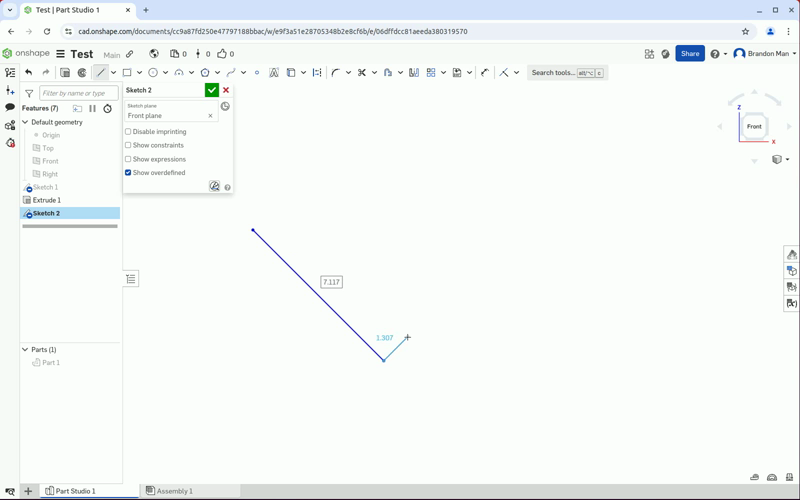
scroll(6)
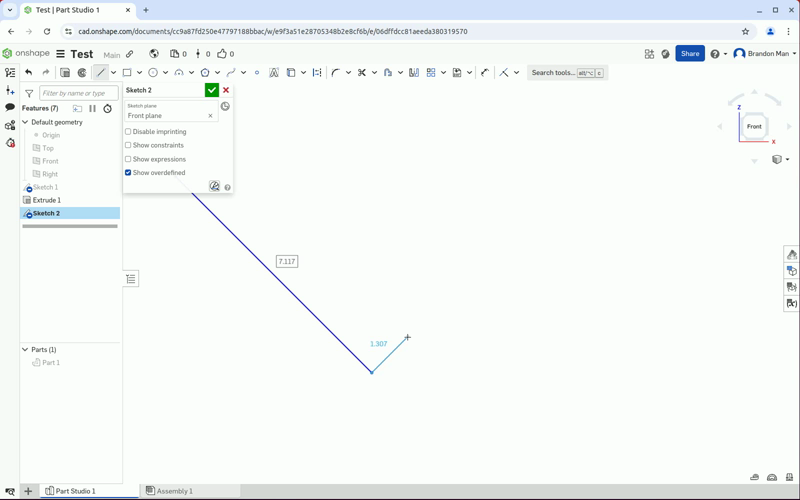
scroll(6)
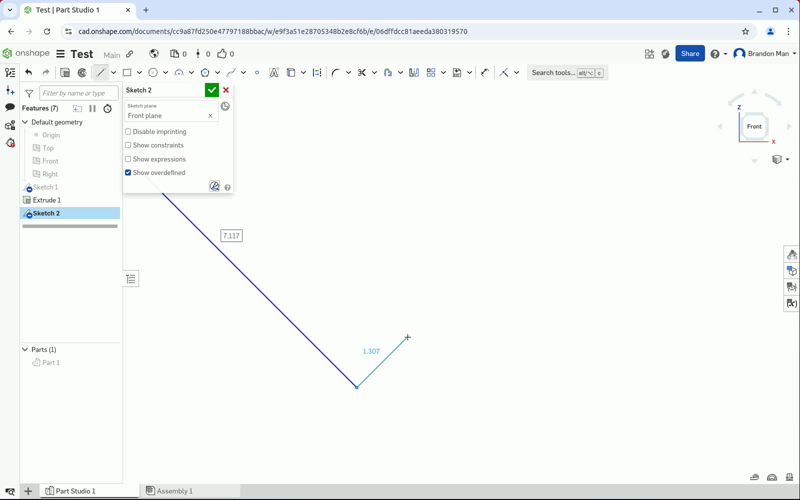
click(407, 336)
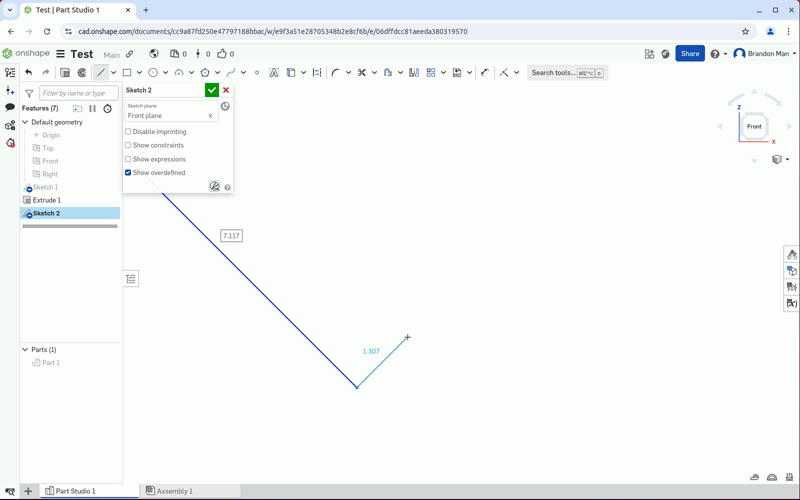
scroll(-6)
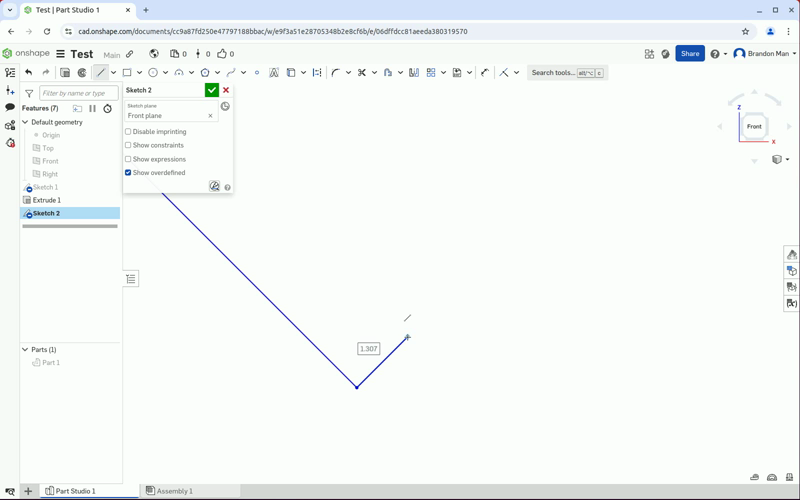
scroll(-6)
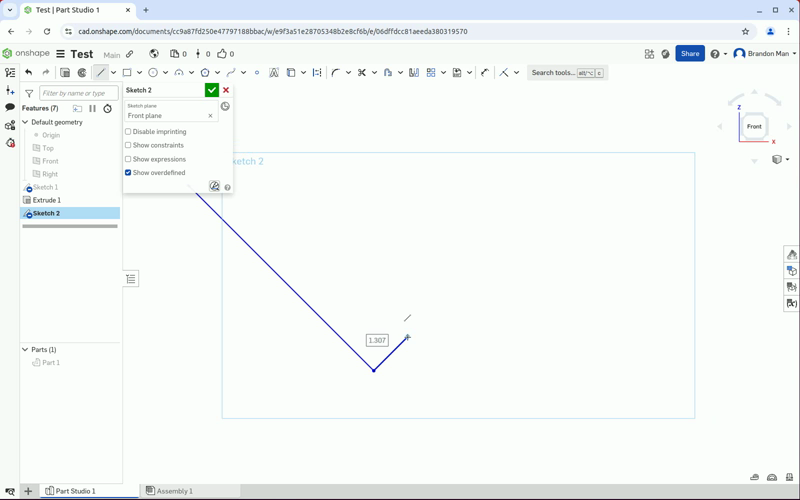
scroll(-6)
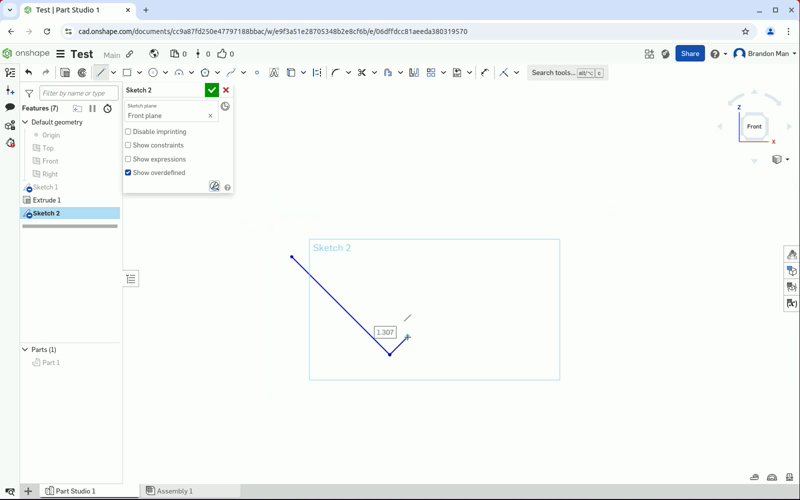
scroll(-6)
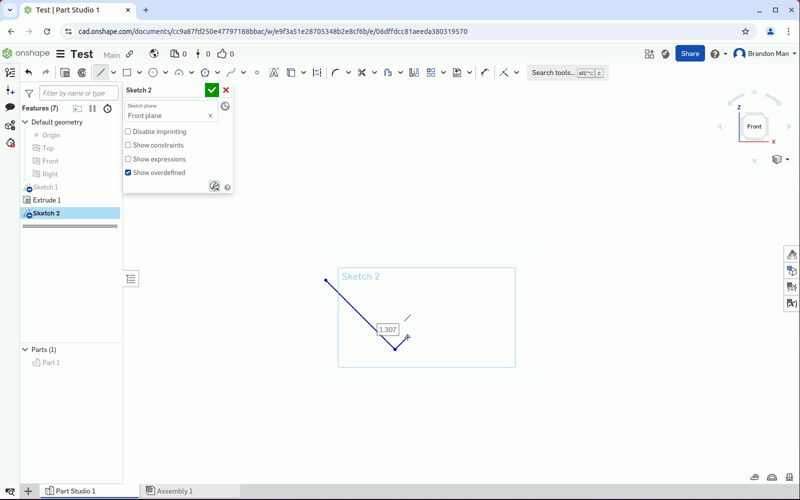
scroll(-6)
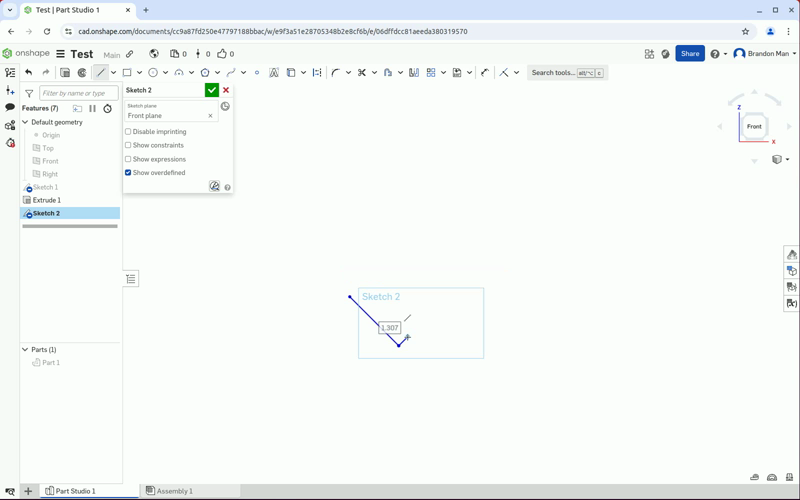
scroll(-6)
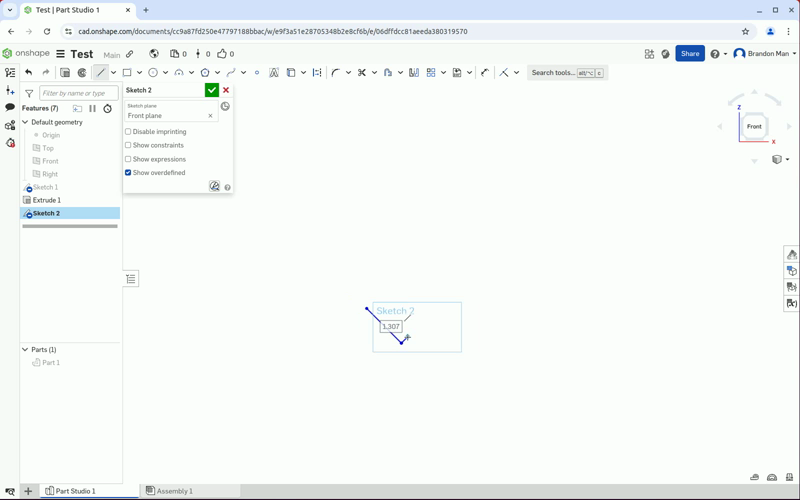
scroll(-6)
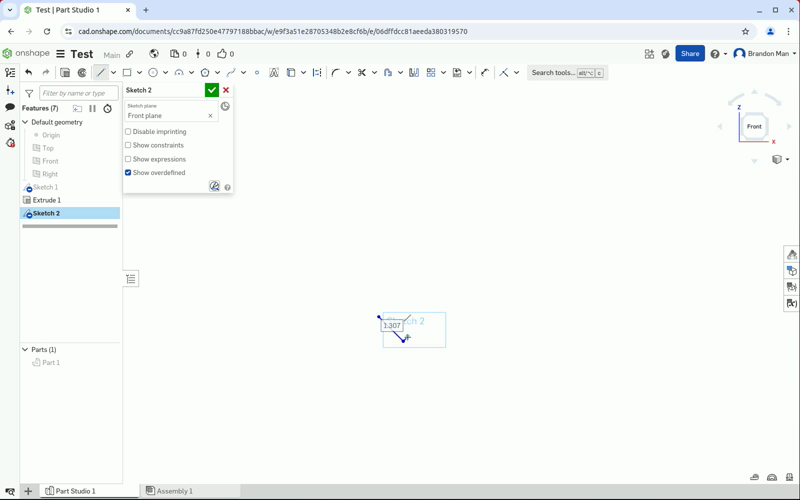
key_up(shift)
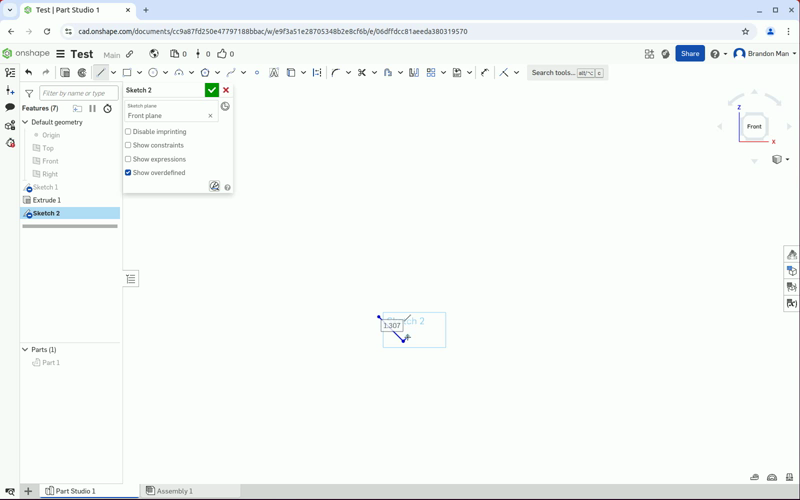
key_down(shift)
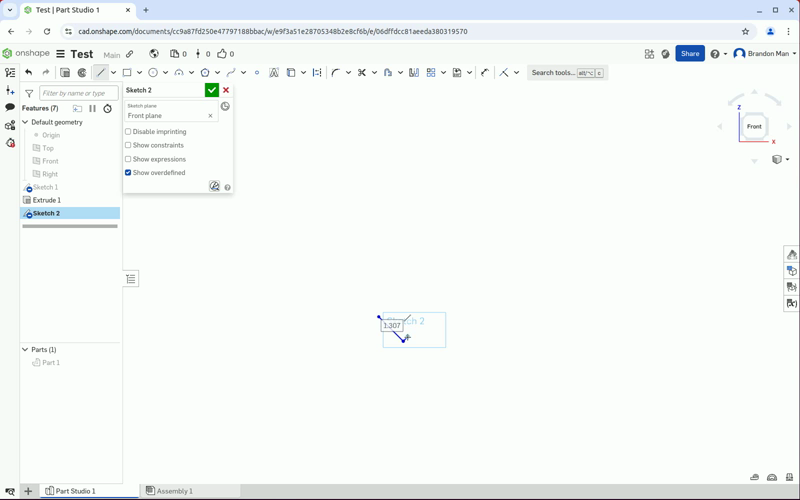
mouse_move(437, 336)
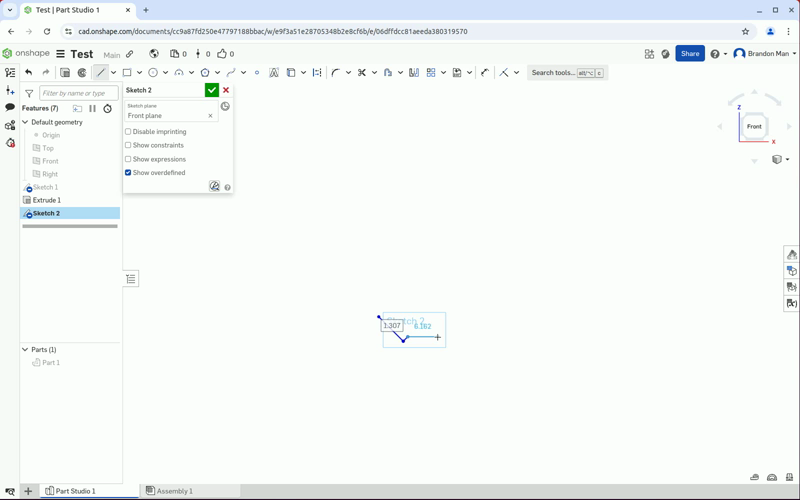
mouse_move(385, 314)
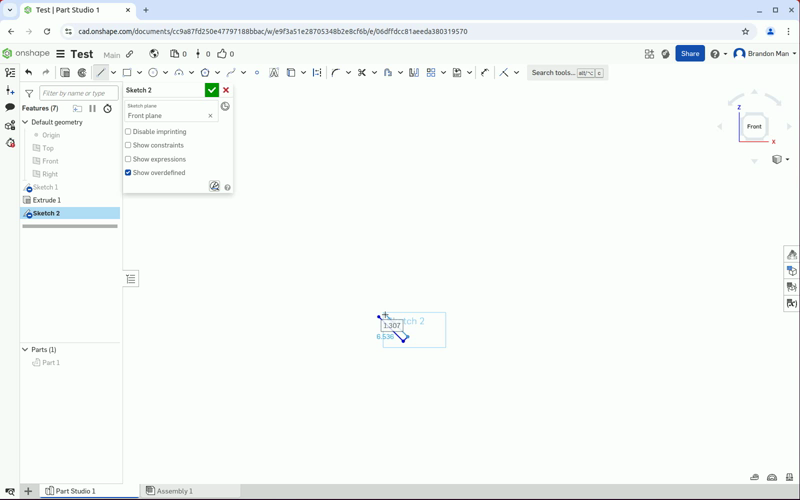
click(385, 314)
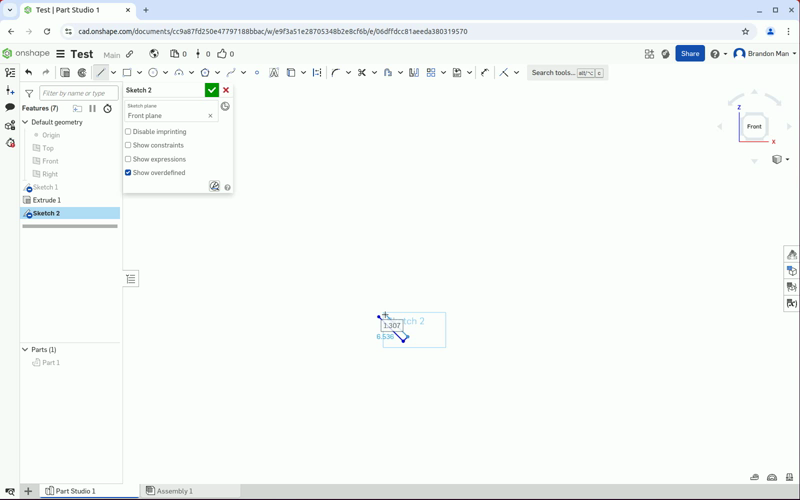
key_up(shift)
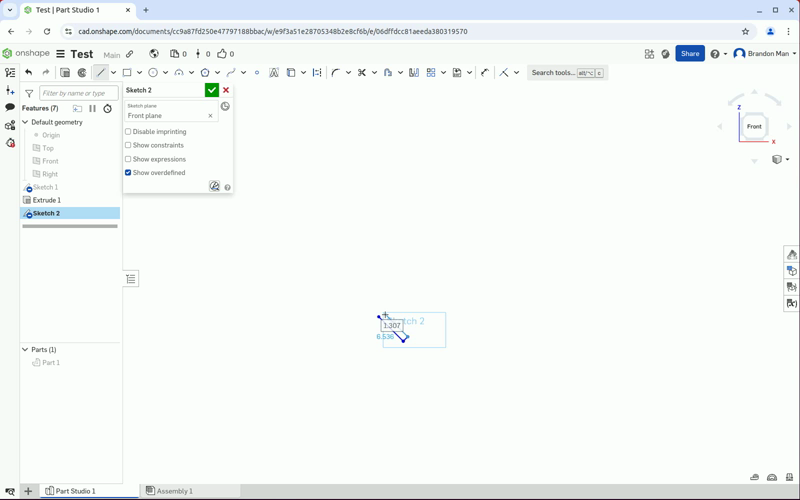
key_down(shift)
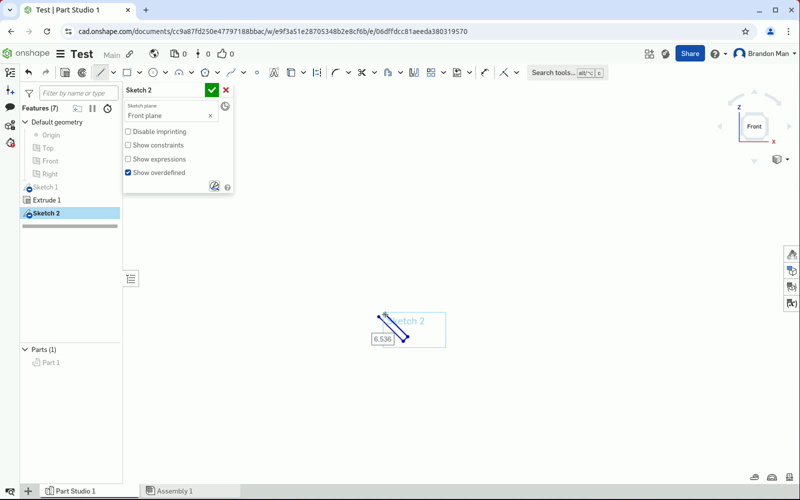
mouse_move(385, 251)
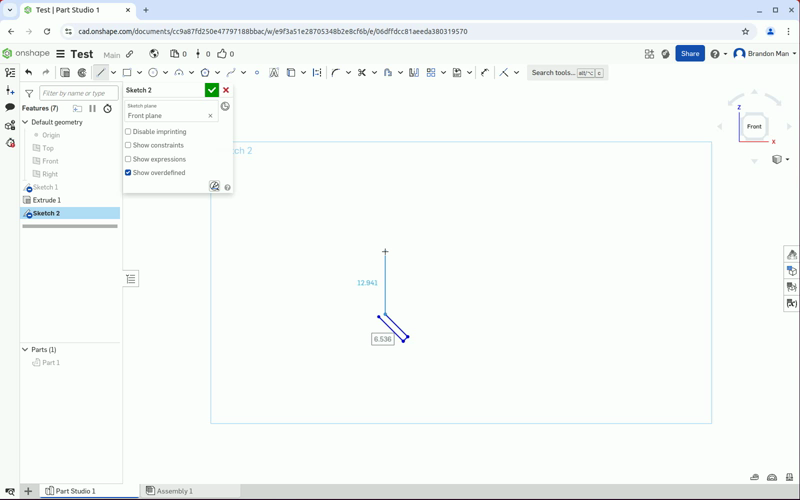
click(385, 251)
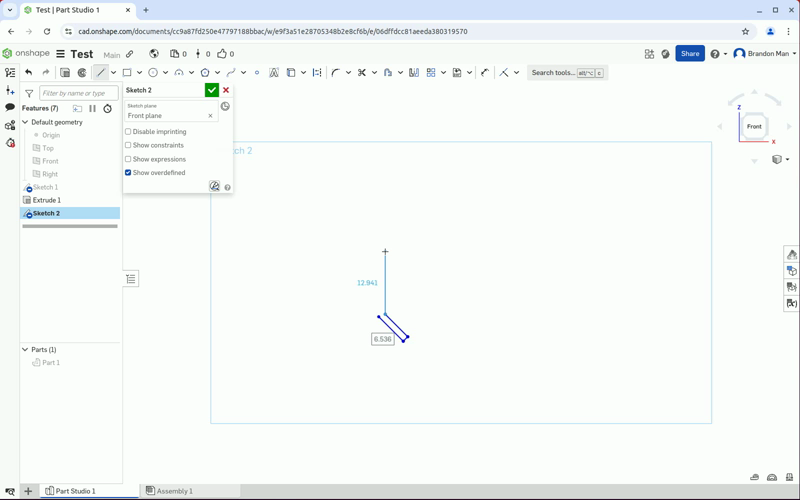
key_up(shift)
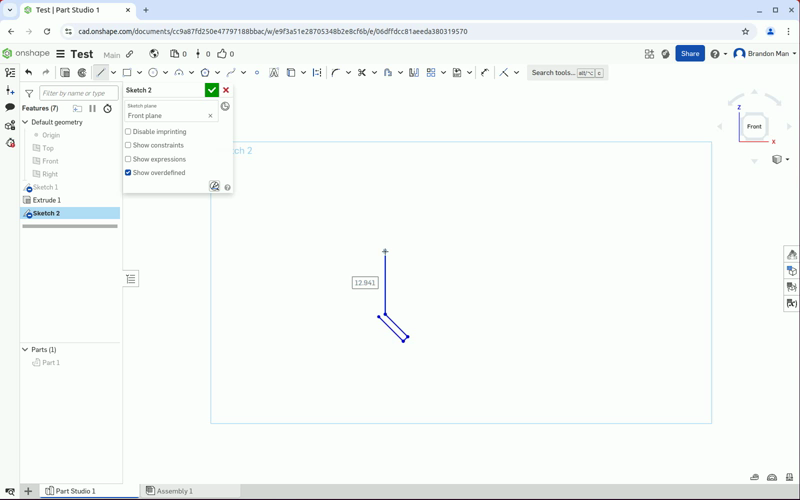
key_down(shift)
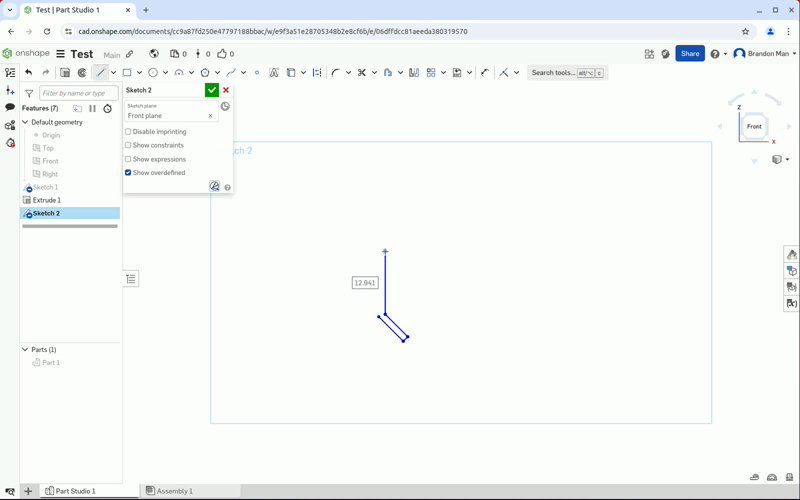
mouse_move(415, 251)
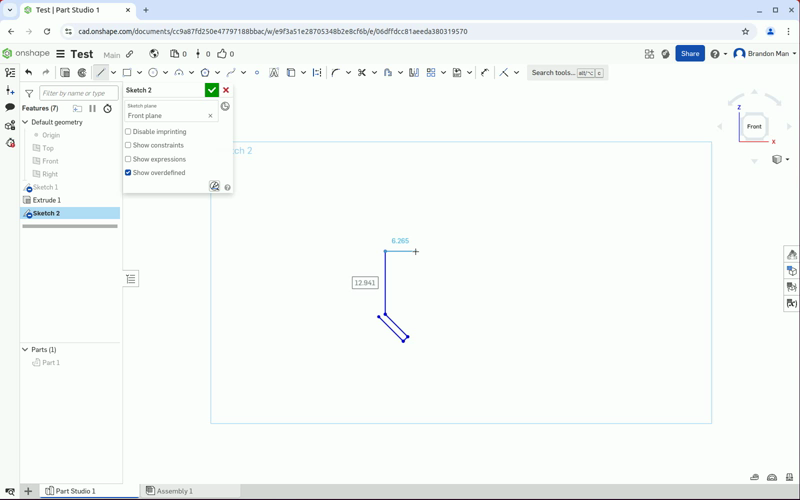
mouse_move(407, 229)
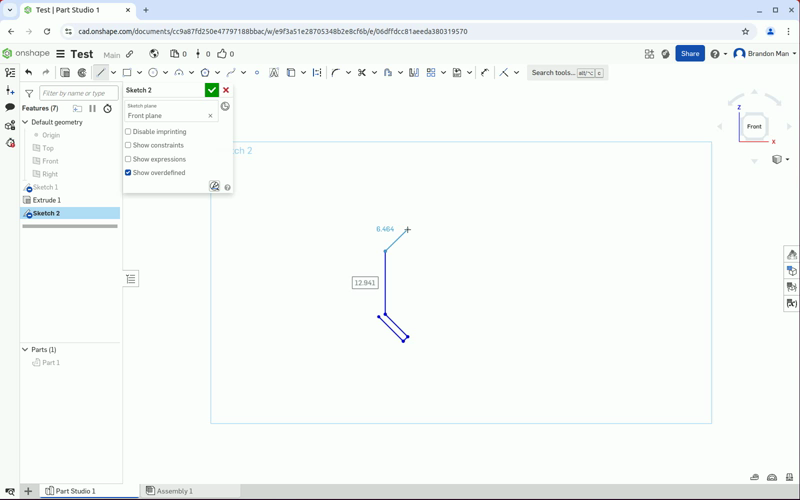
click(407, 229)
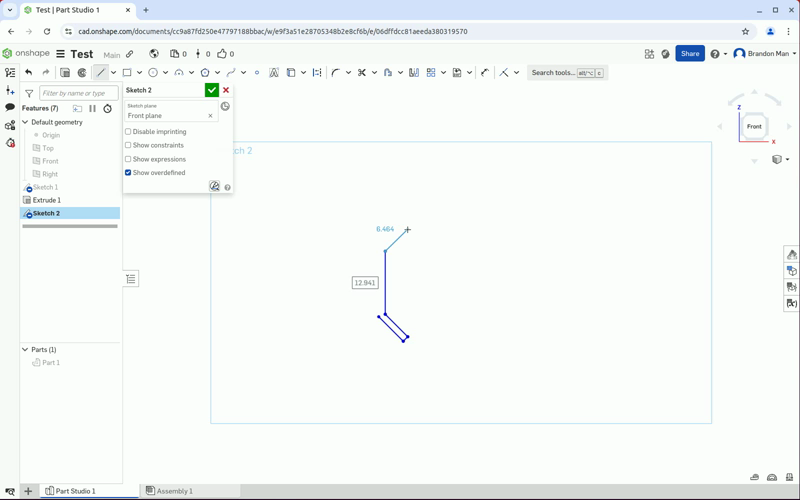
key_up(shift)
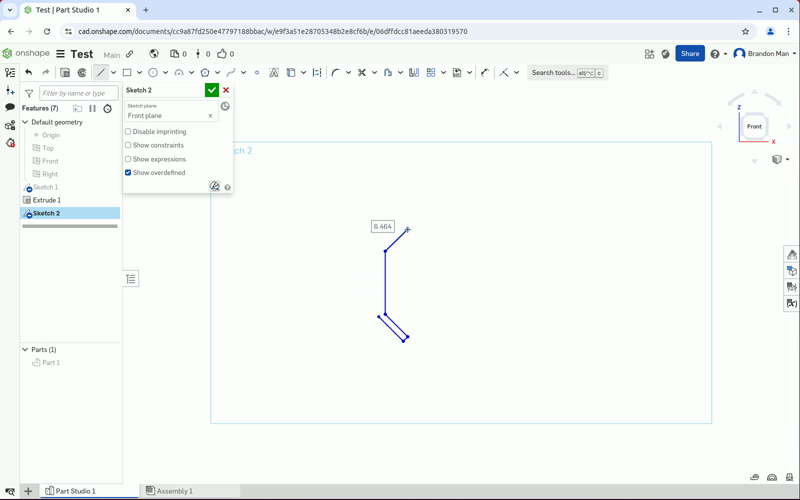
key_down(shift)
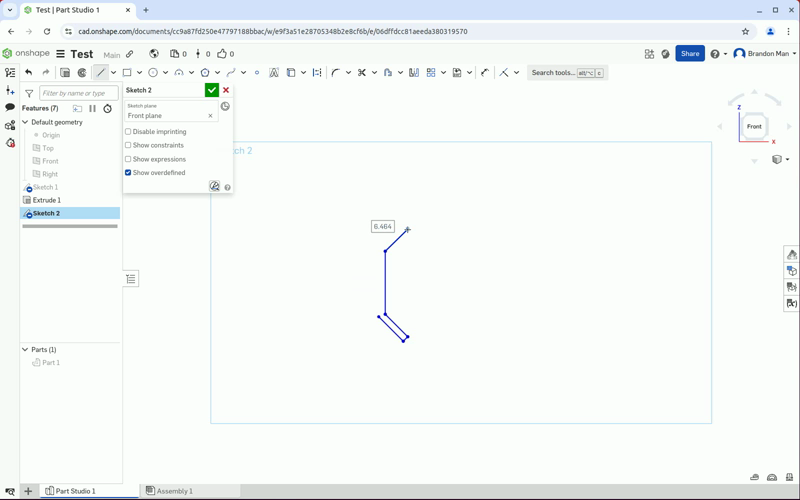
mouse_move(437, 229)
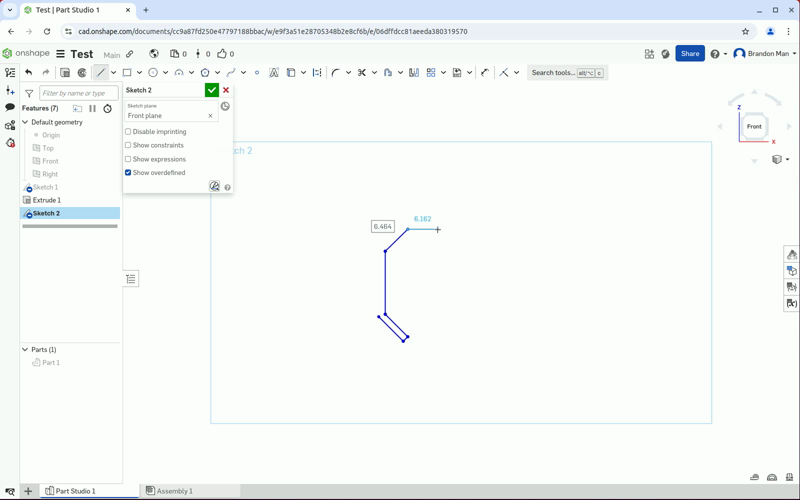
mouse_move(403, 224)
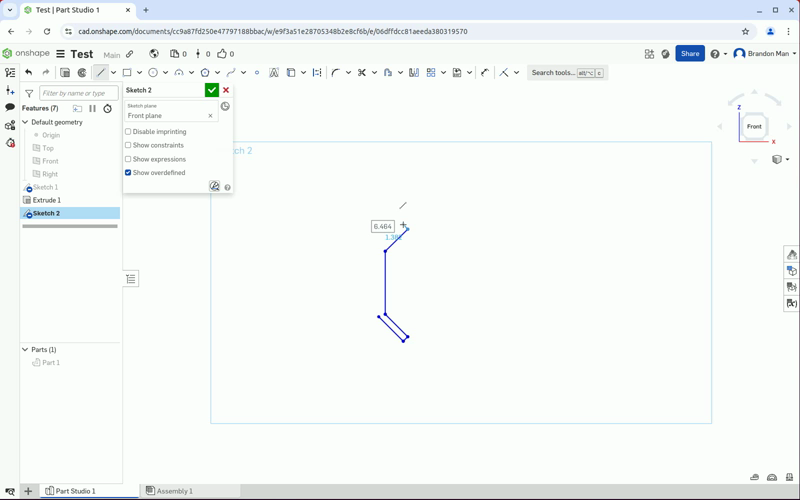
scroll(6)
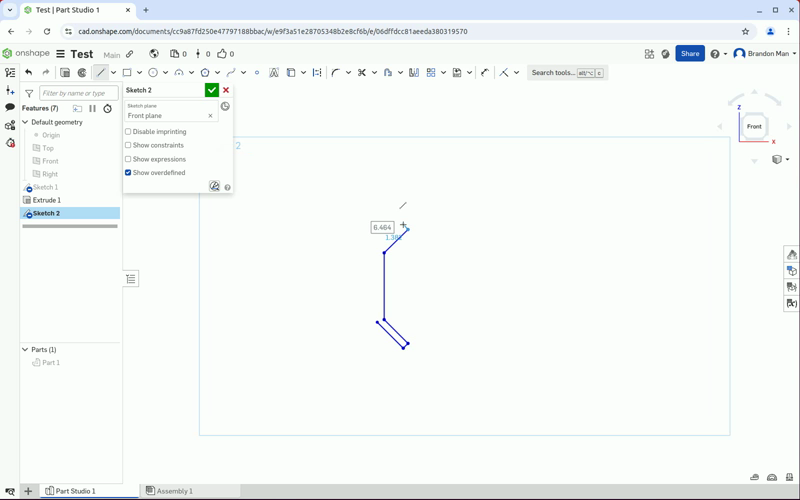
scroll(6)
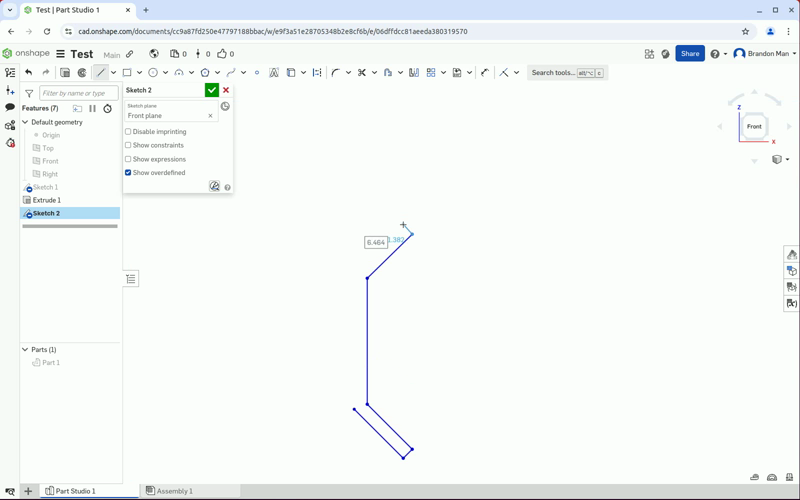
scroll(6)
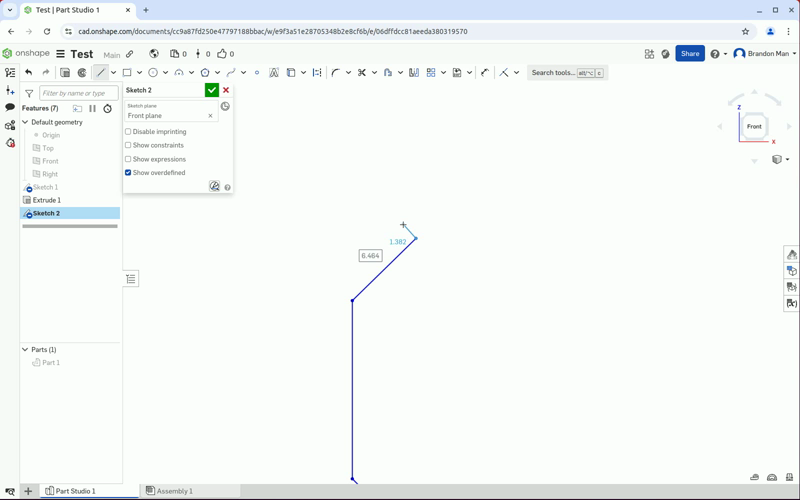
scroll(6)
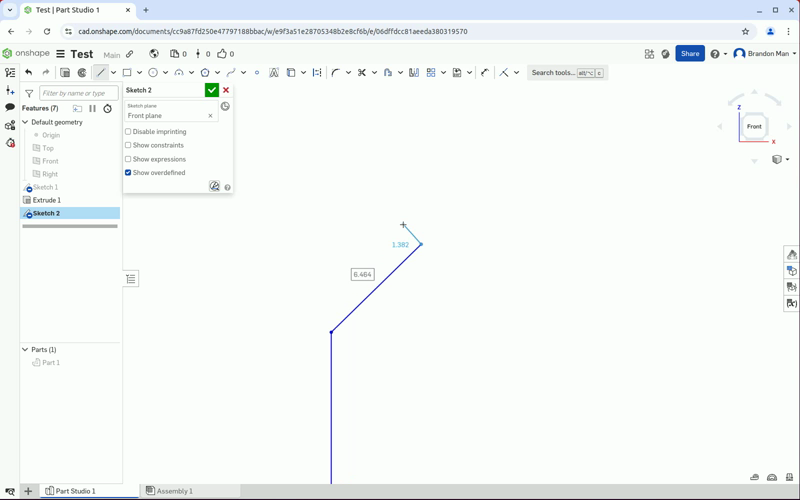
scroll(6)
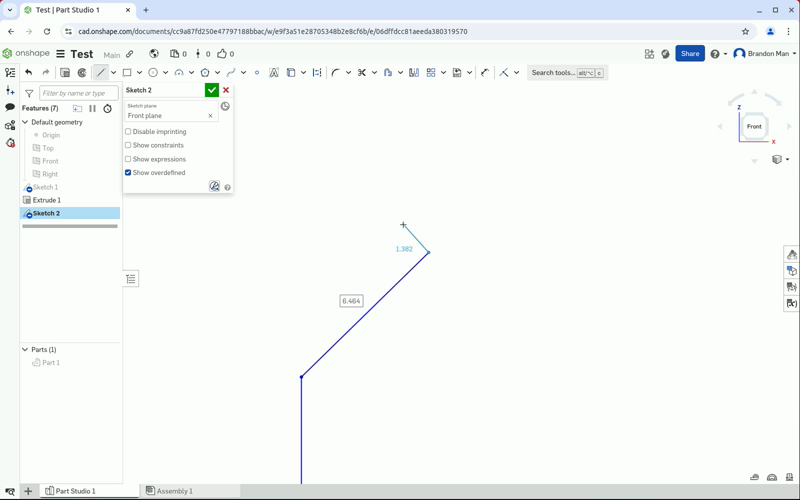
scroll(6)
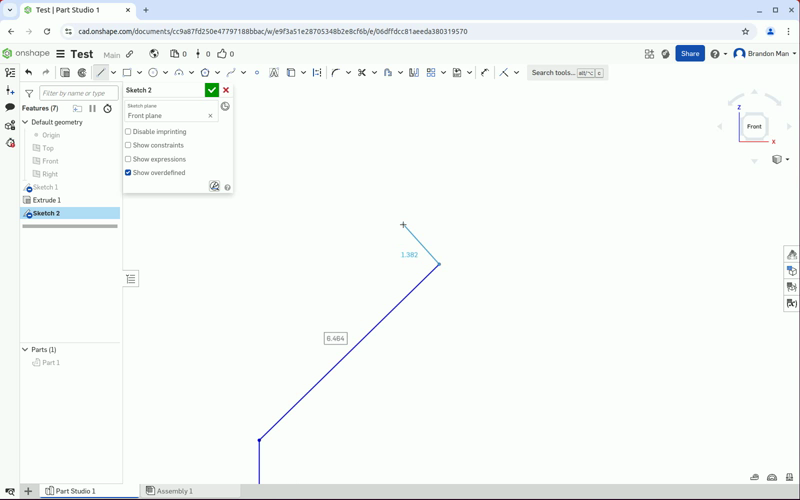
scroll(6)
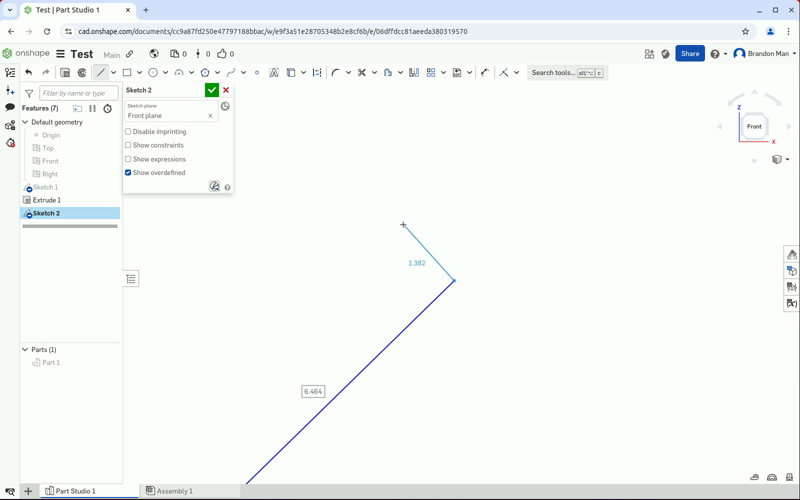
click(403, 224)
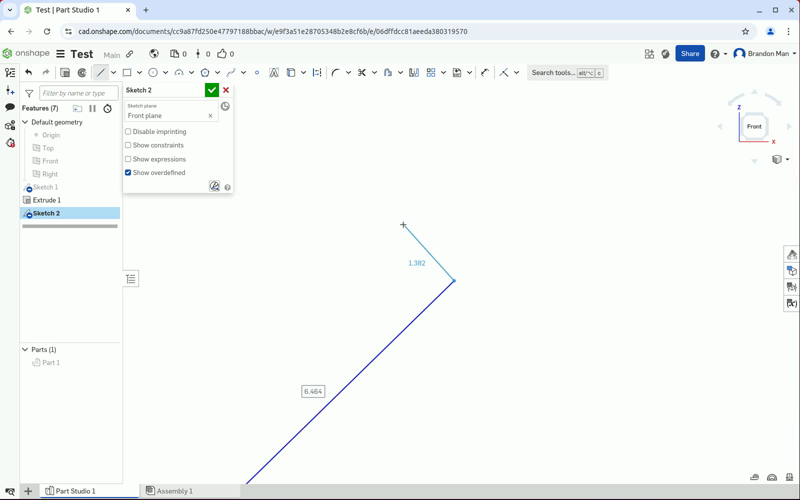
scroll(-6)
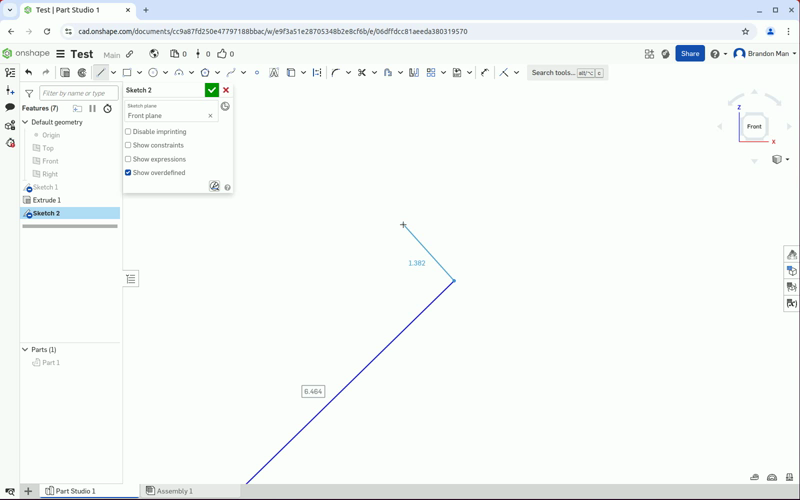
scroll(-6)
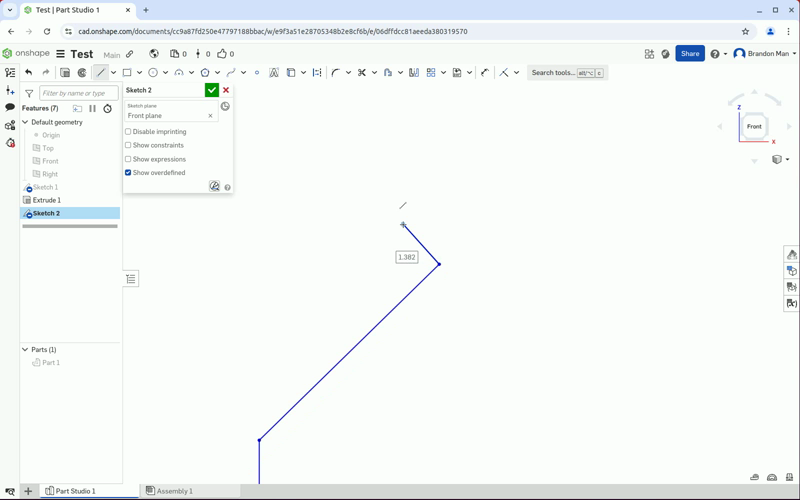
scroll(-6)
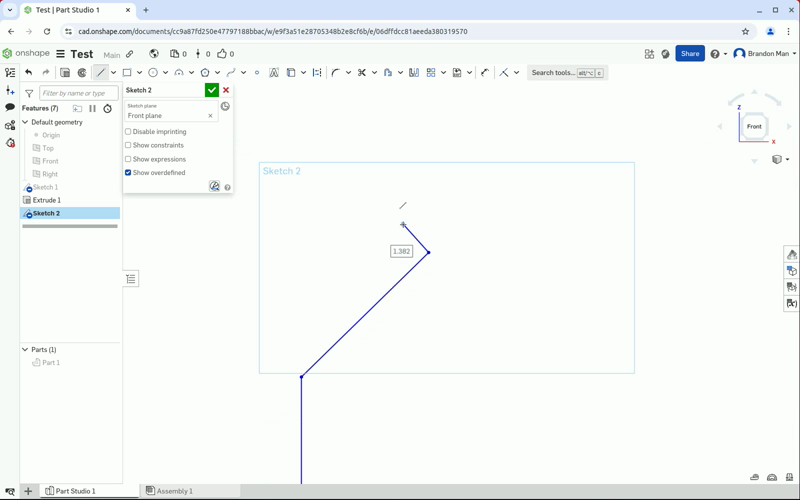
scroll(-6)
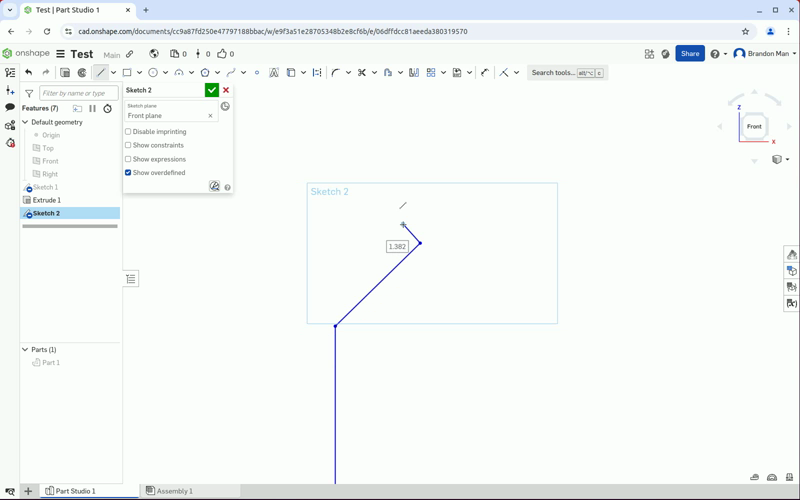
scroll(-6)
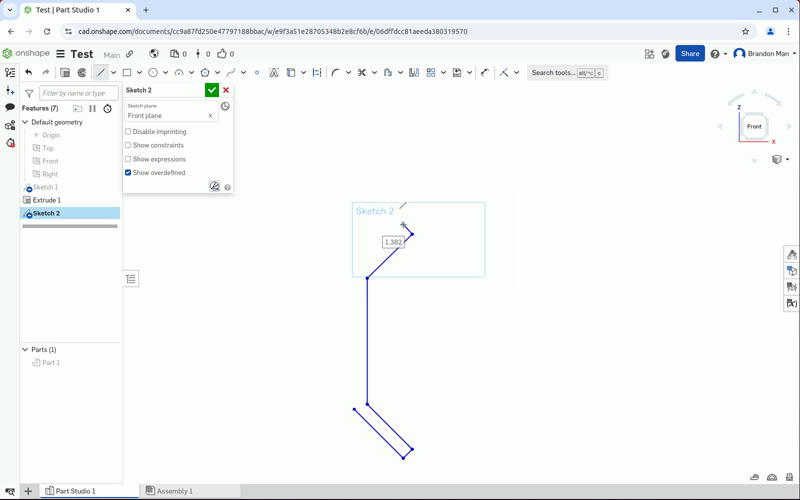
scroll(-6)
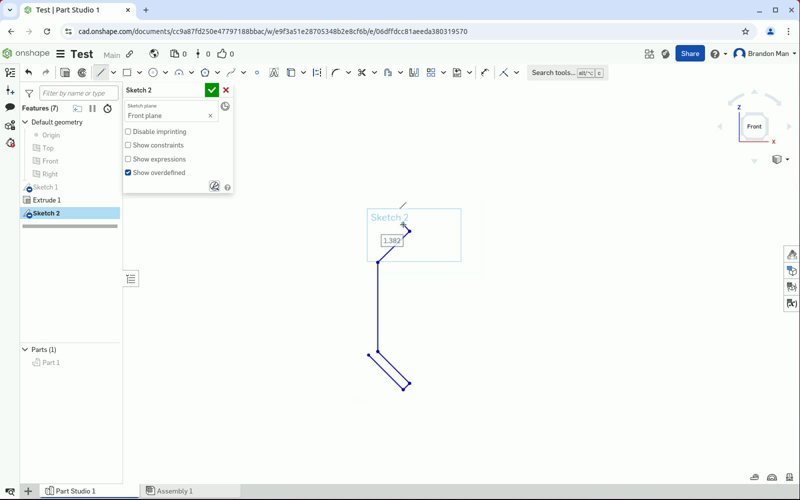
scroll(-6)
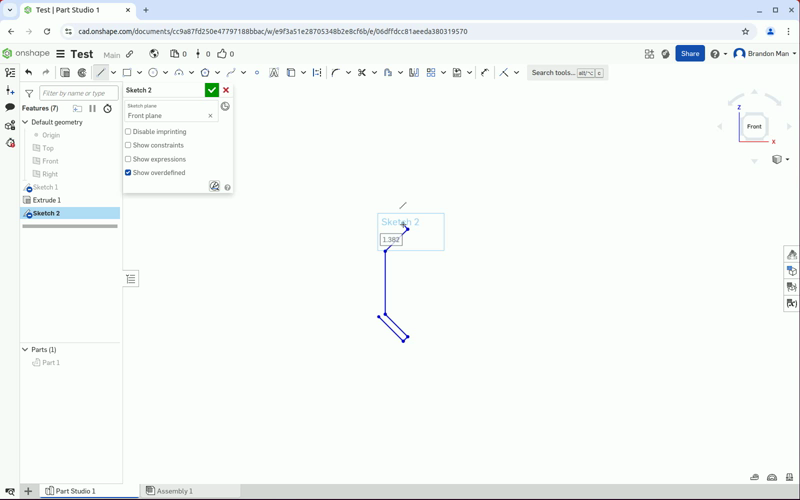
key_up(shift)
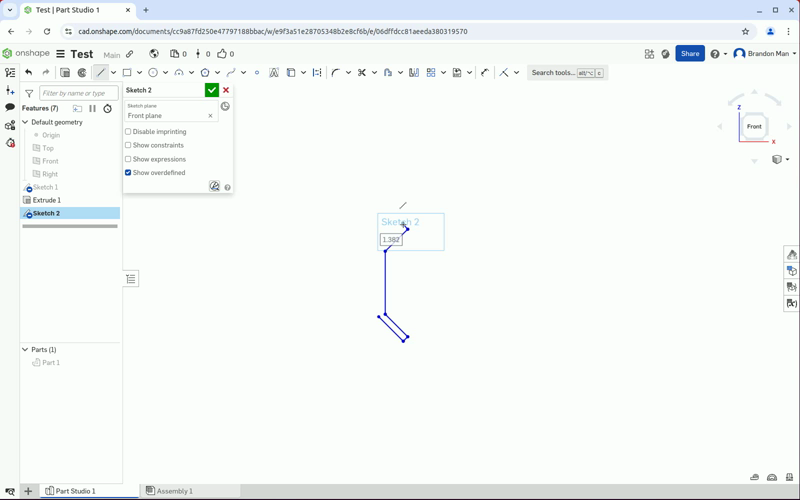
key_down(shift)
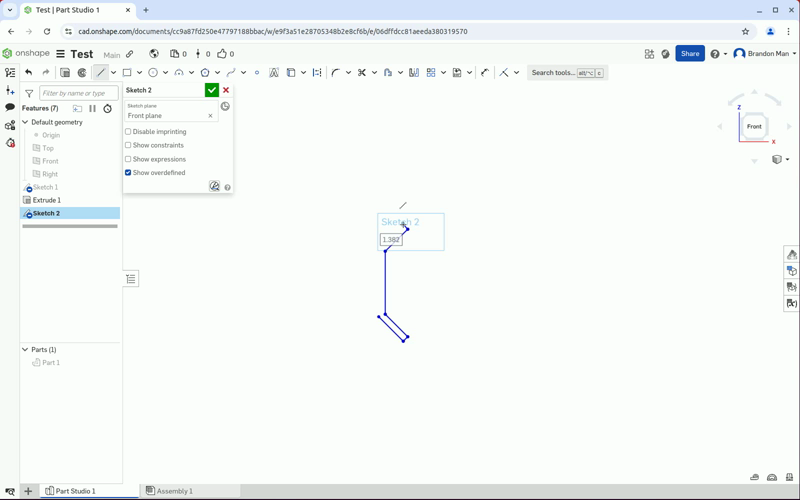
mouse_move(433, 224)
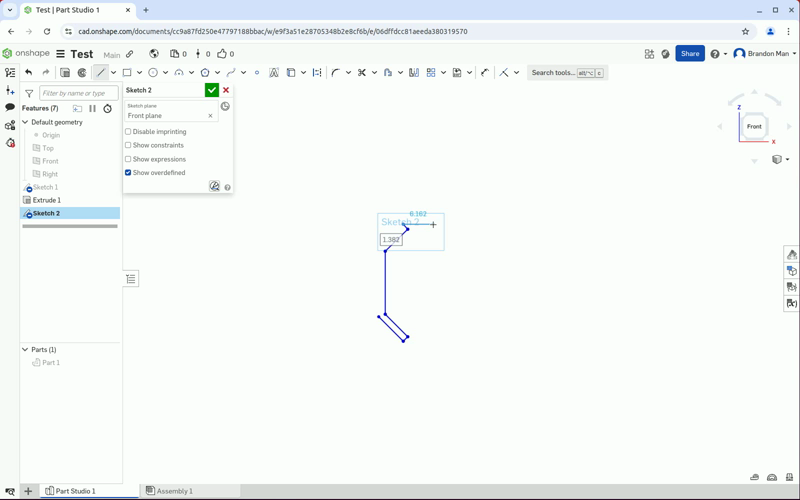
mouse_move(378, 248)
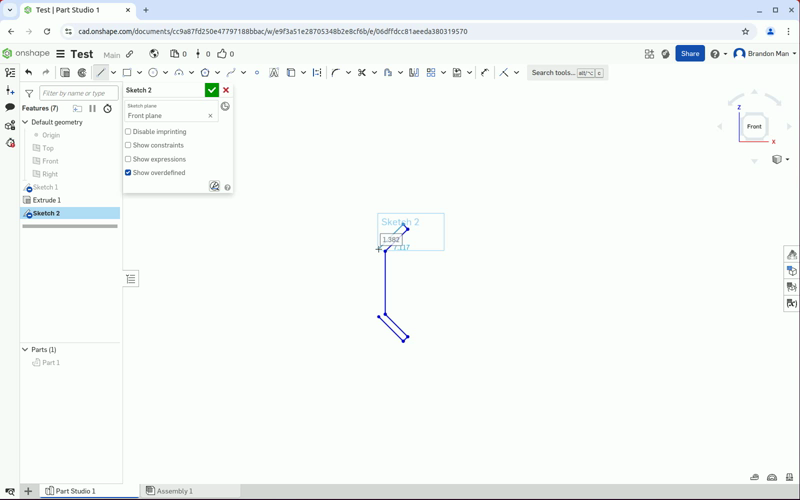
click(378, 248)
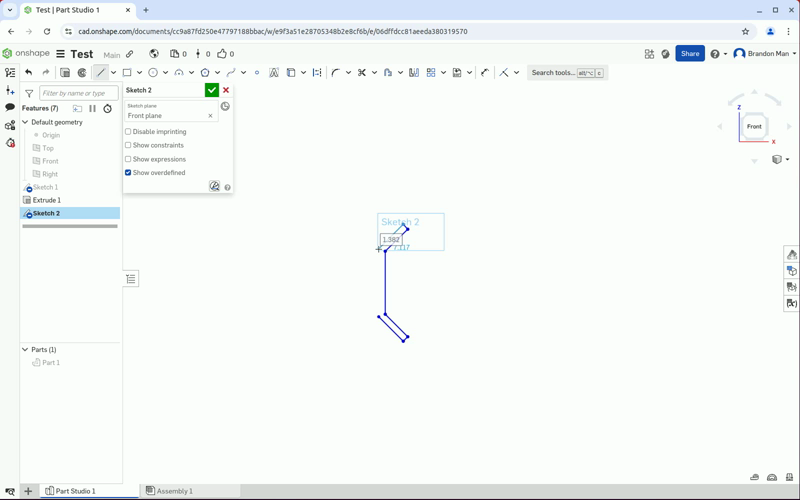
key_up(shift)
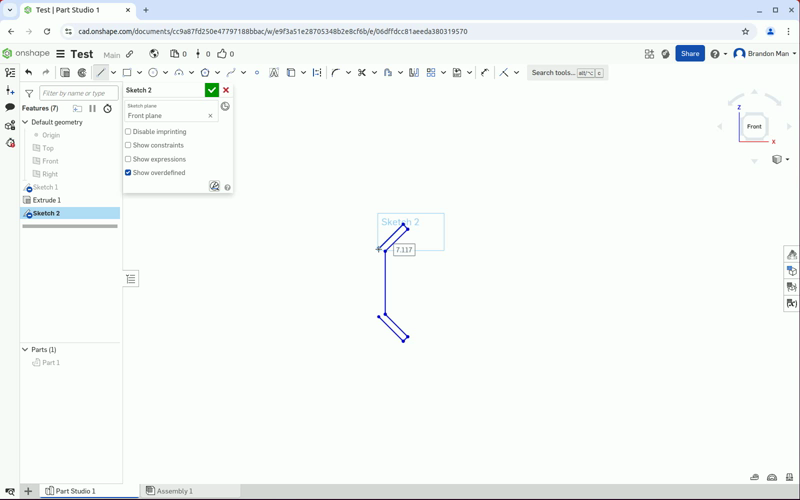
key_down(shift)
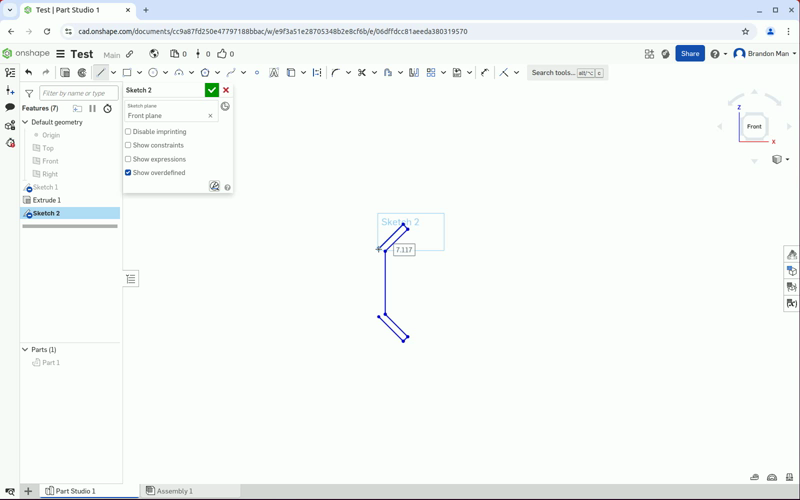
mouse_move(378, 316)
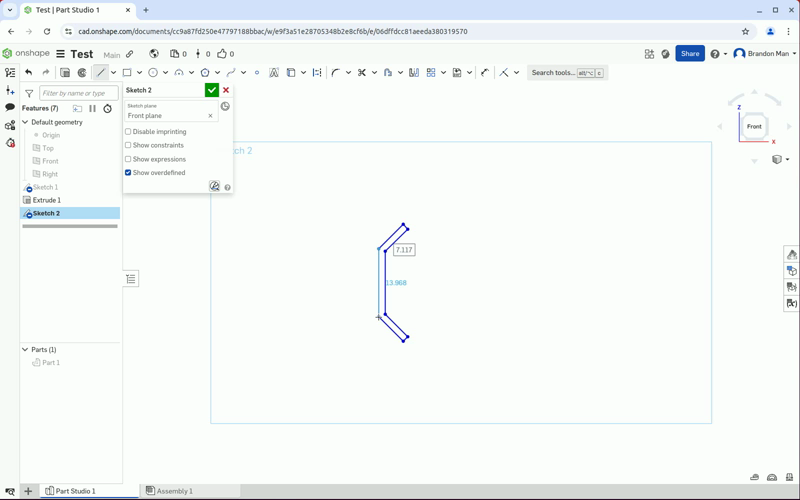
key_up(shift)
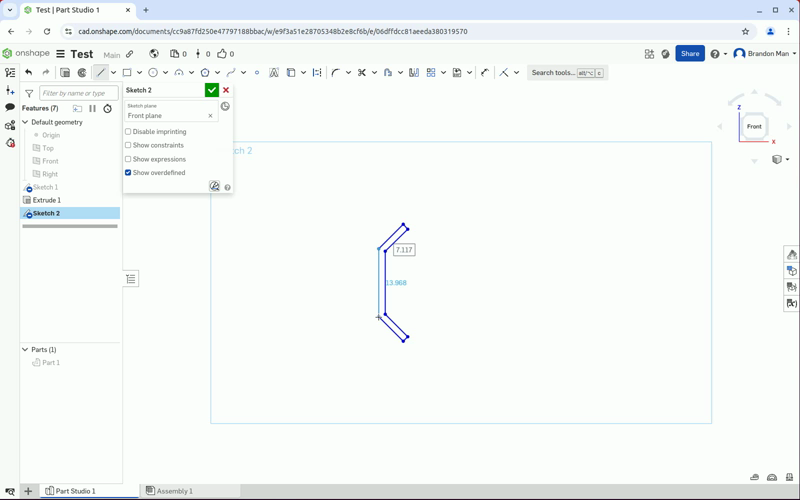
click(378, 316)
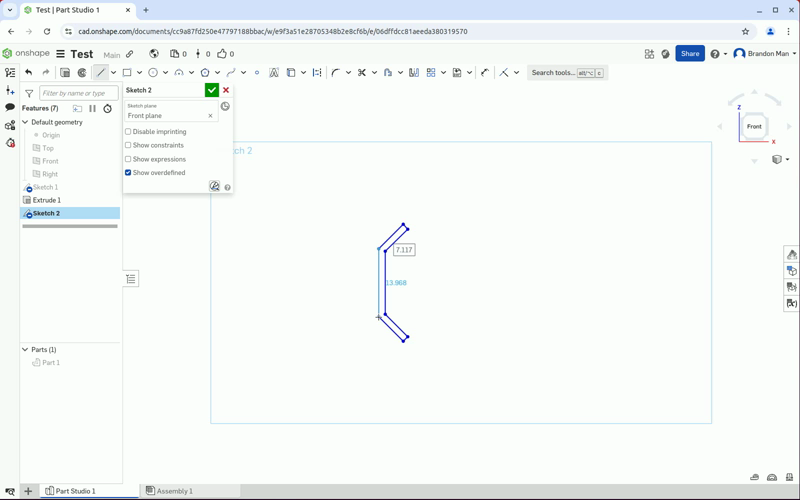
key(esc)
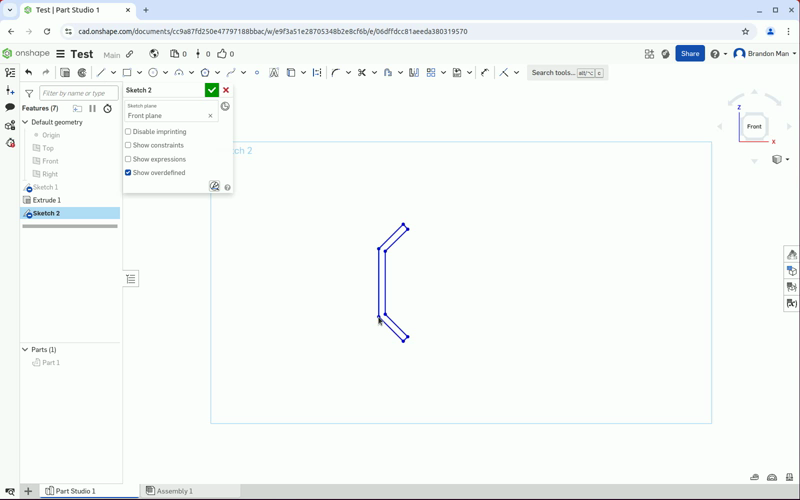
mouse_move(384, 266)
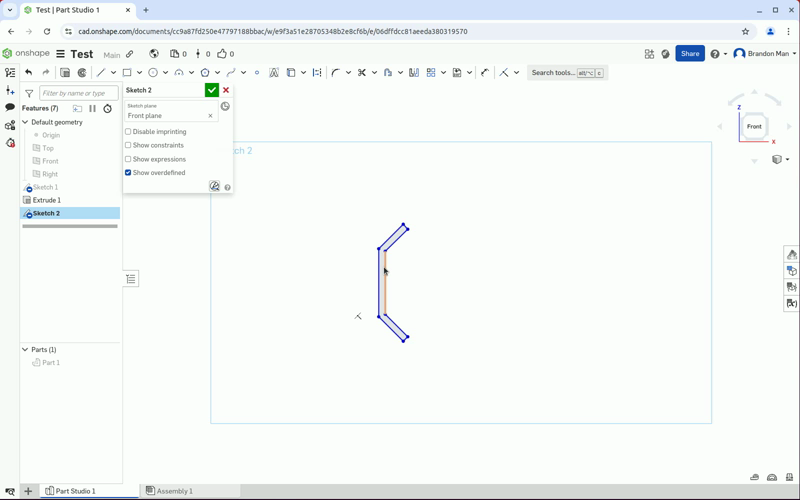
scroll(6)
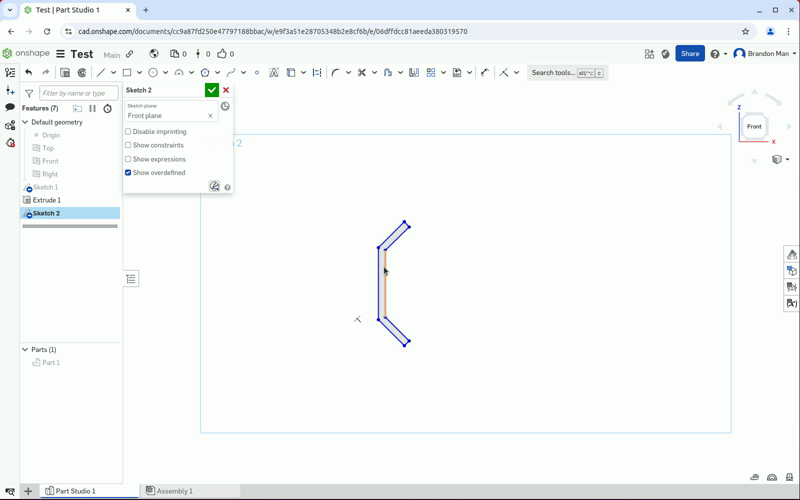
scroll(6)
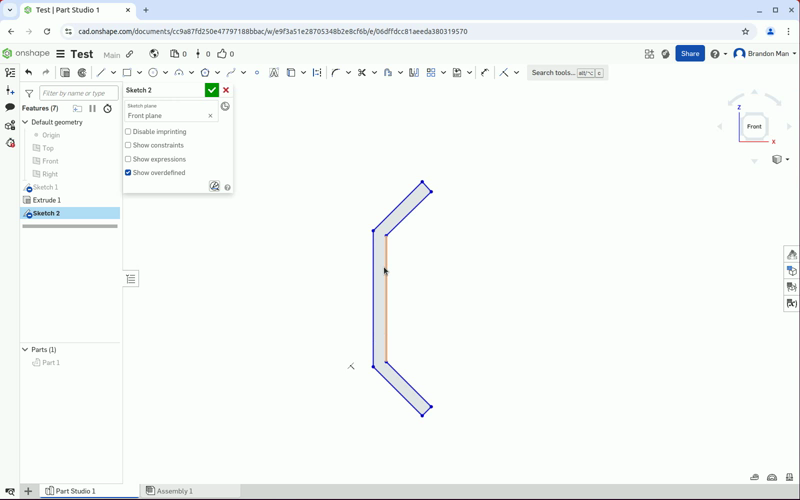
scroll(6)
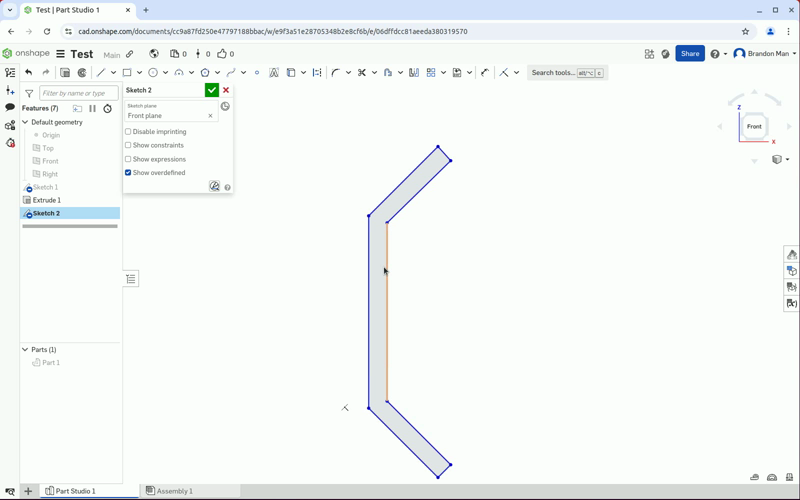
scroll(6)
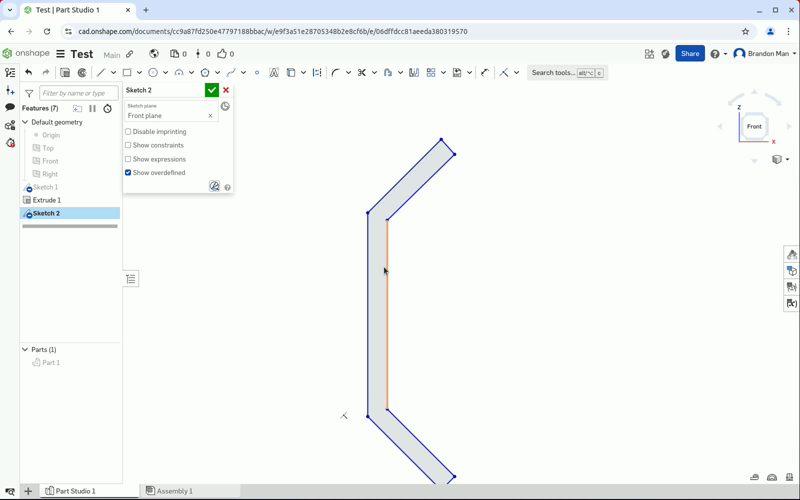
scroll(6)
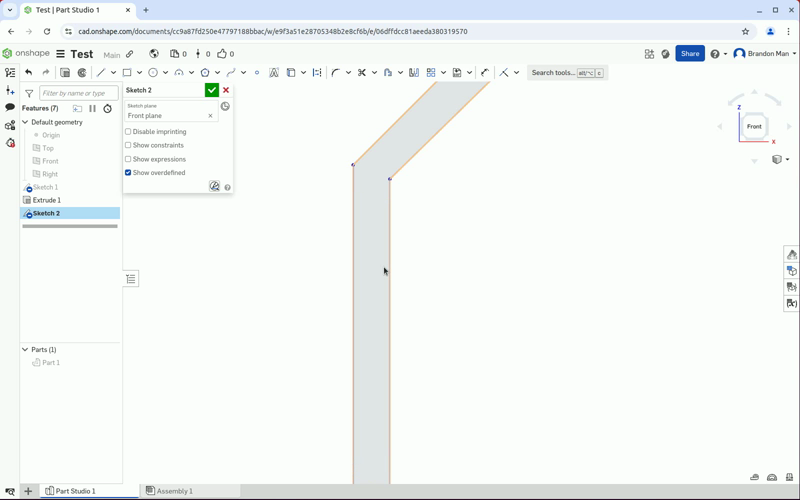
scroll(6)
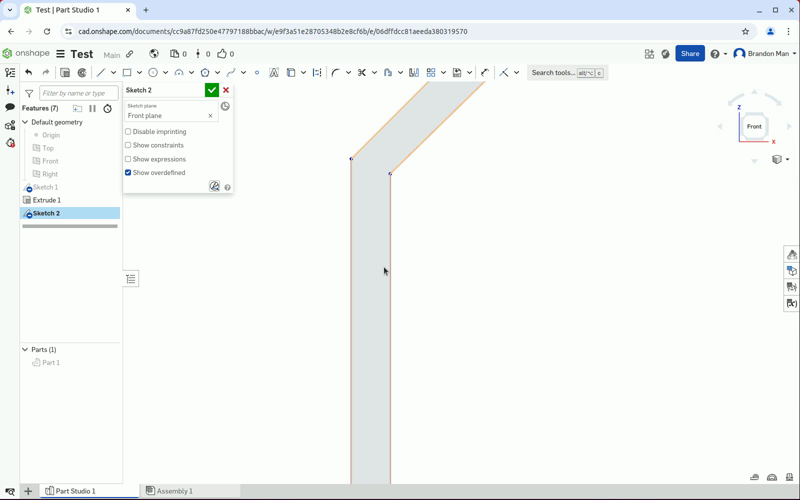
scroll(6)
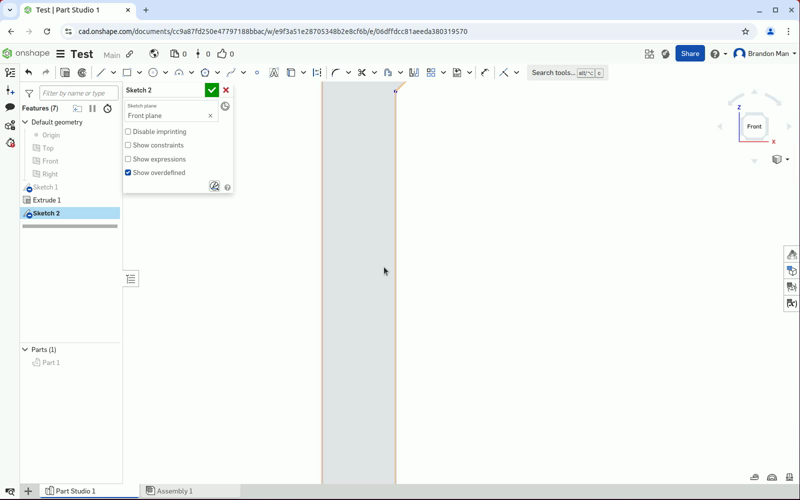
click(384, 266)
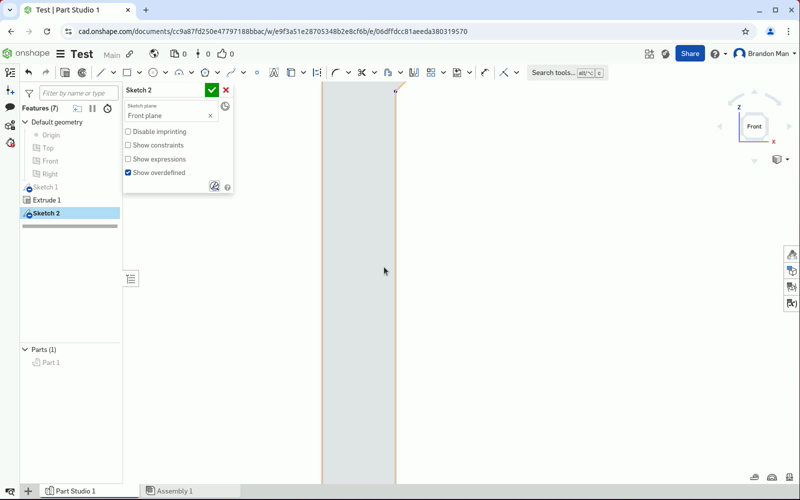
scroll(-6)
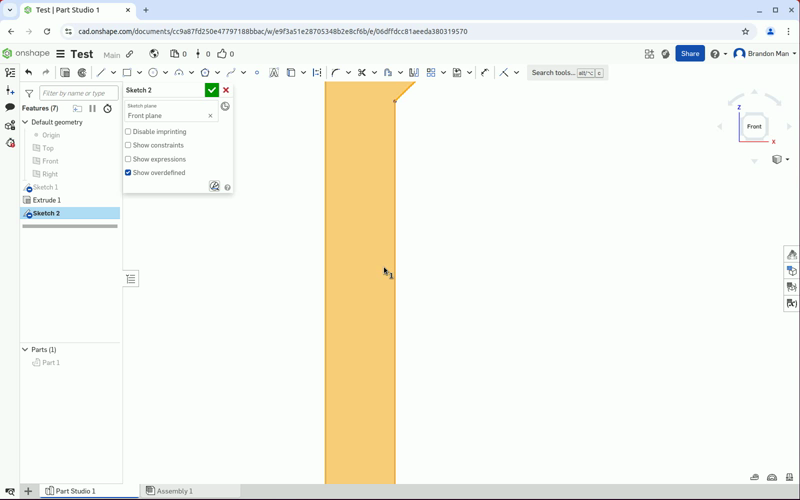
scroll(-6)
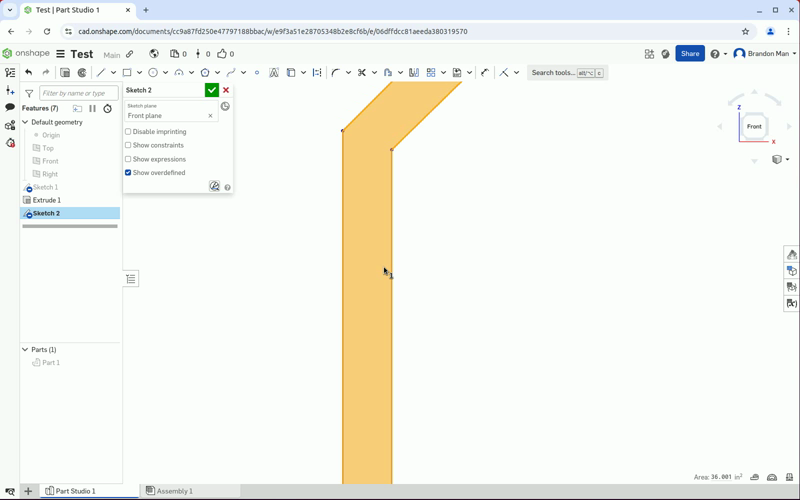
scroll(-6)
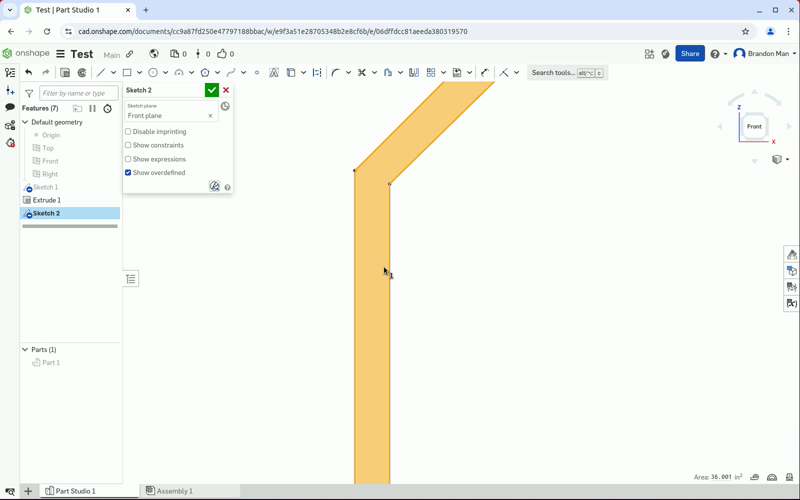
scroll(-6)
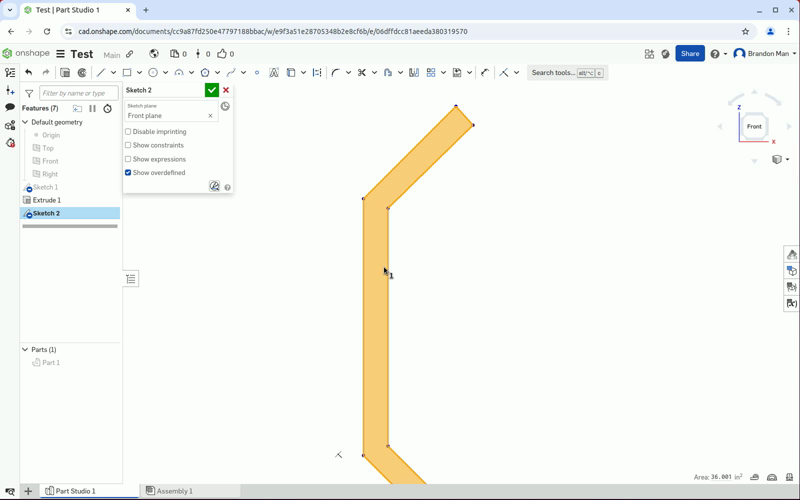
scroll(-6)
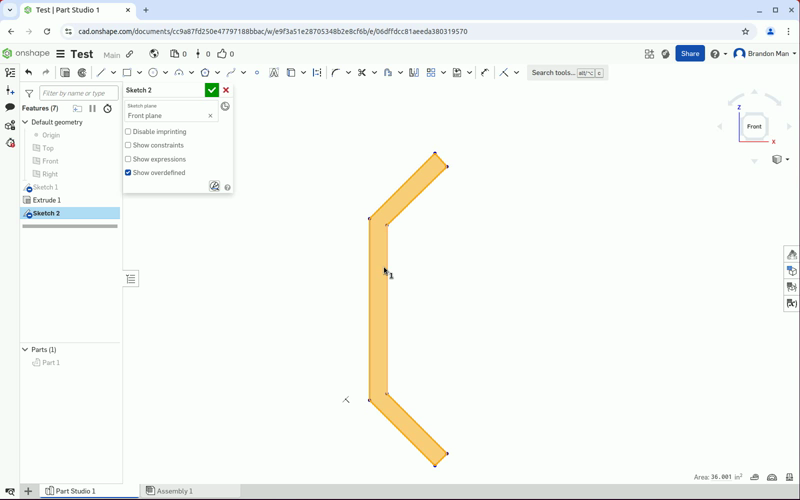
scroll(-6)
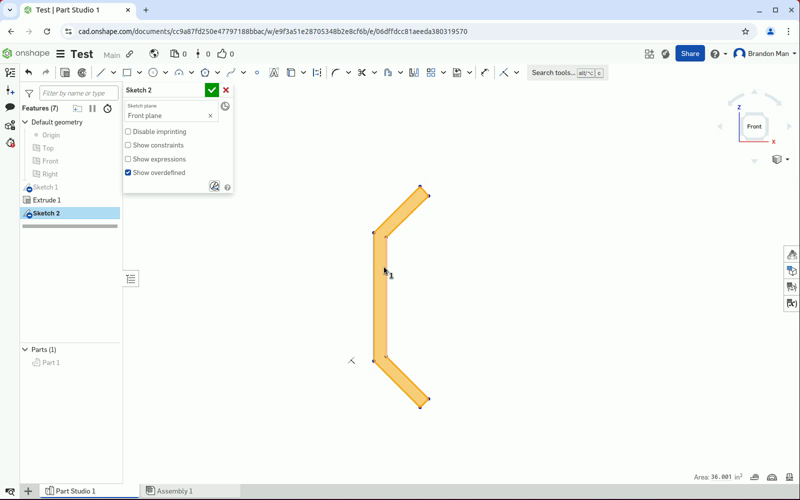
scroll(-6)
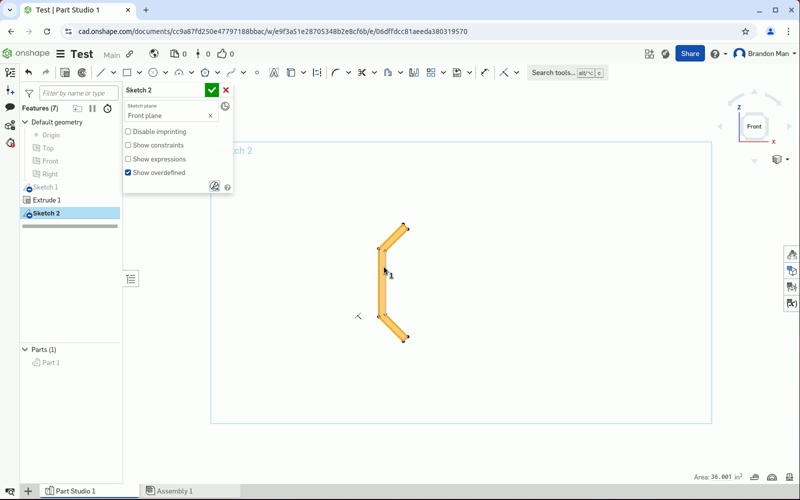
mouse_move(73, 352)
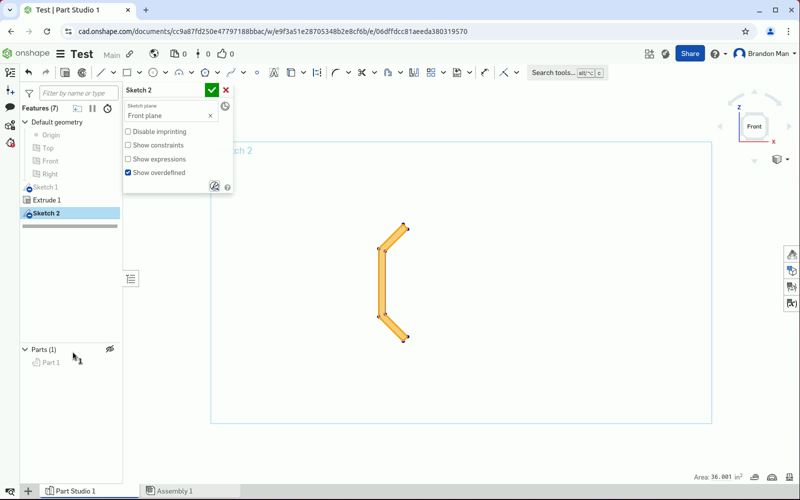
key(shift+y)
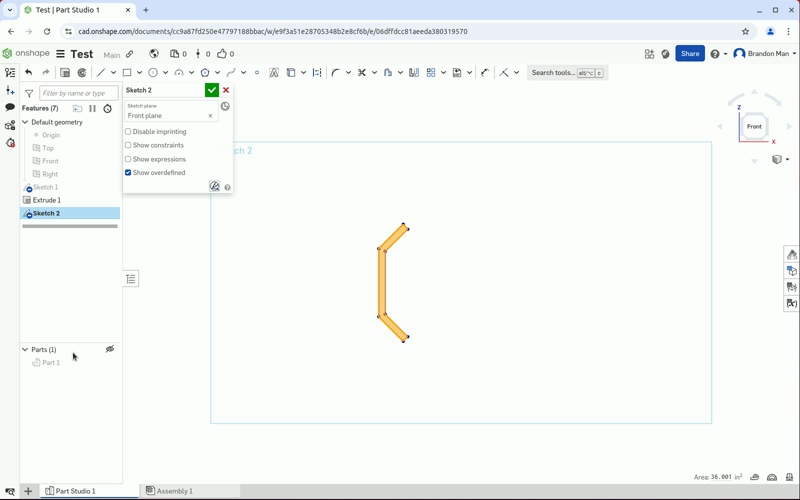
key(shift+e)
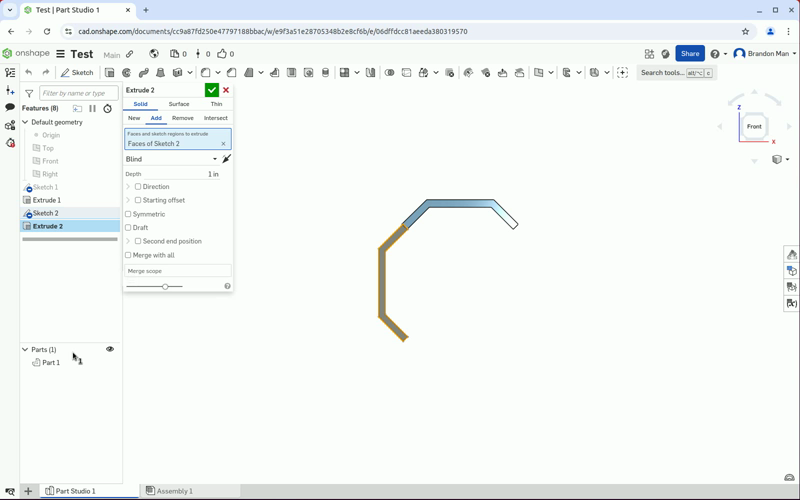
mouse_move(143, 106)
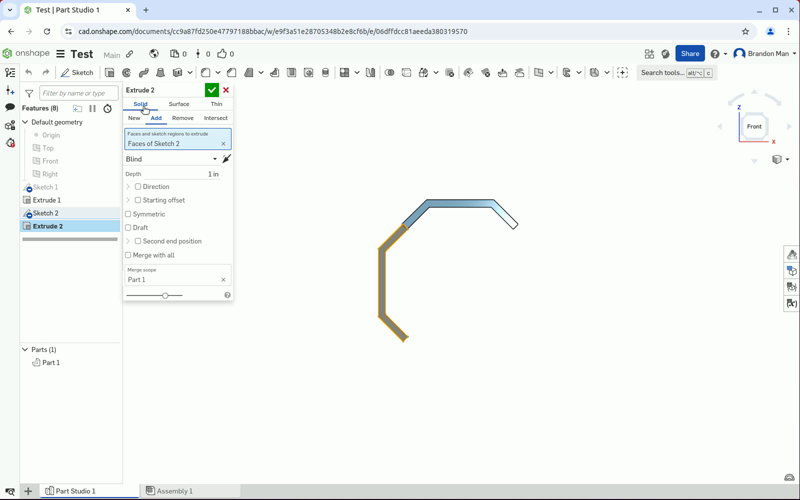
click(143, 106)
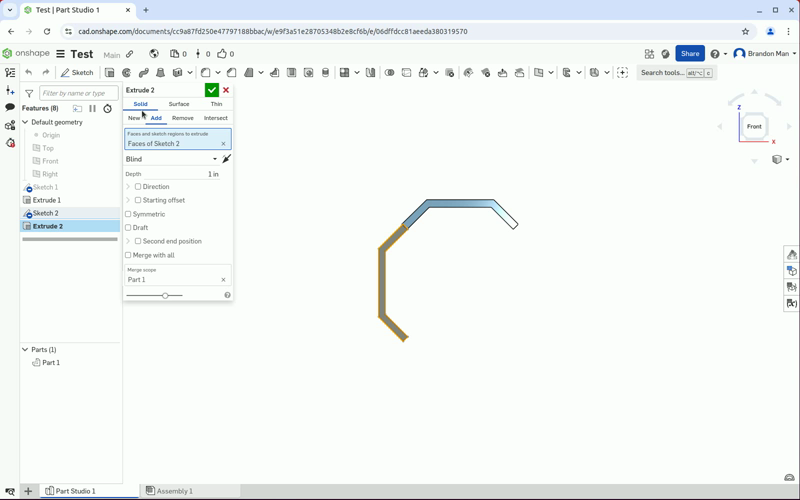
mouse_move(137, 120)
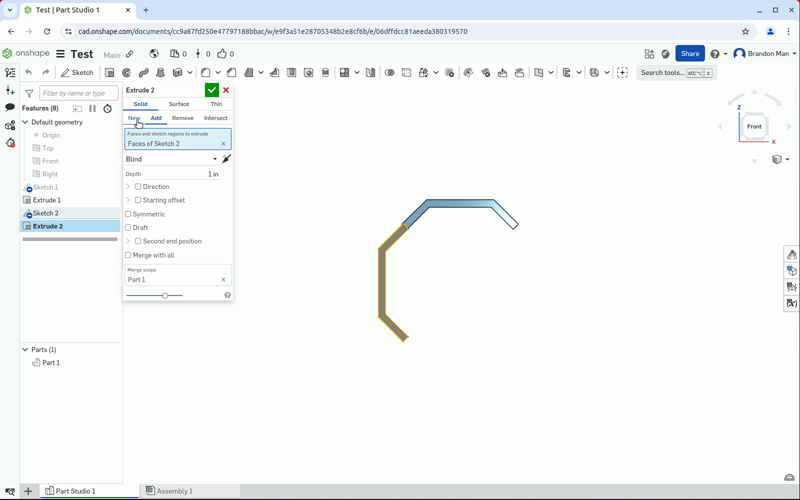
click(137, 120)
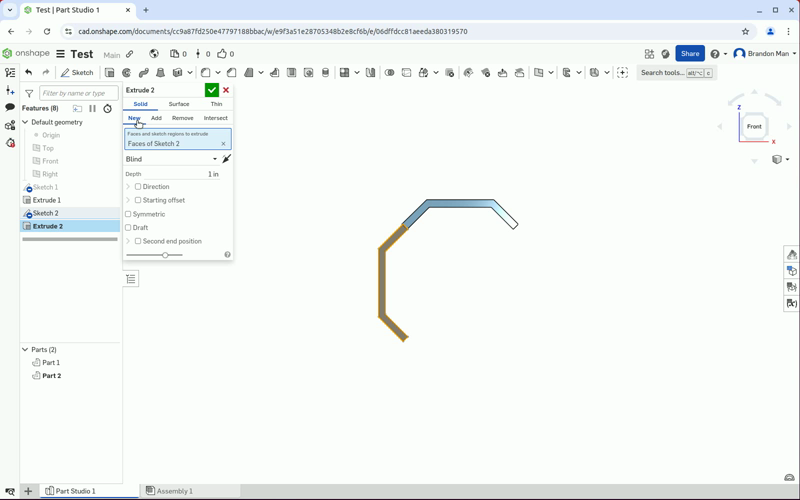
key(tab, 4)
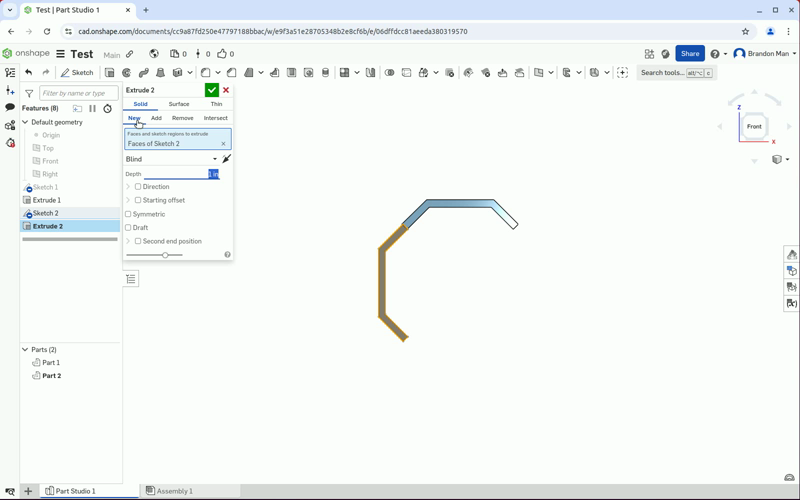
text(23.108)
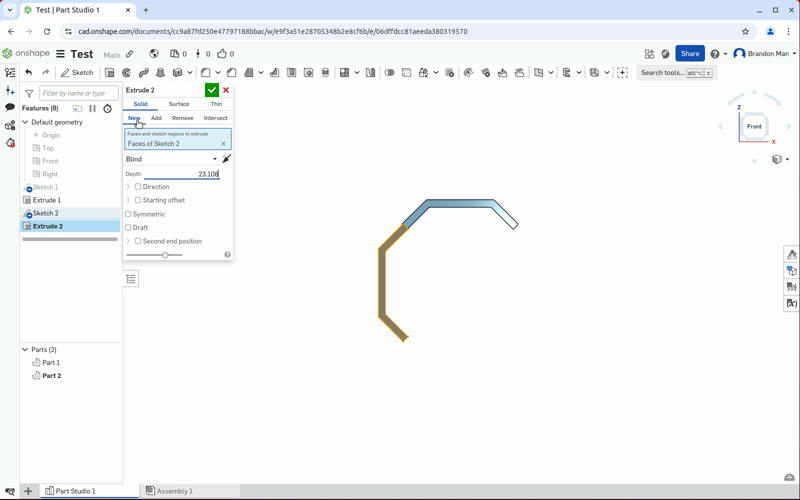
key(enter)
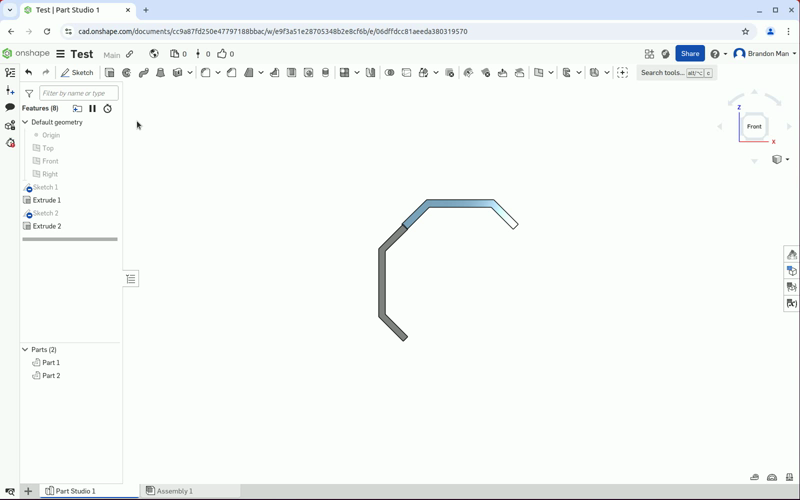
key(shift+h)
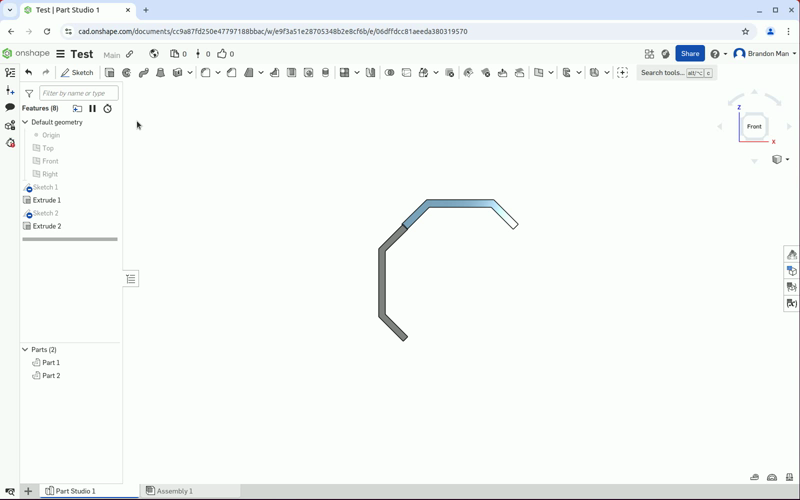
key(shift+h)
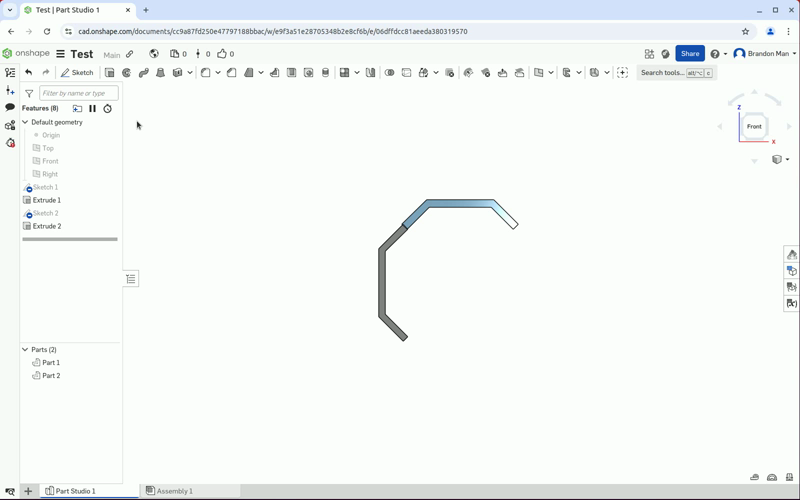
mouse_move(73, 189)
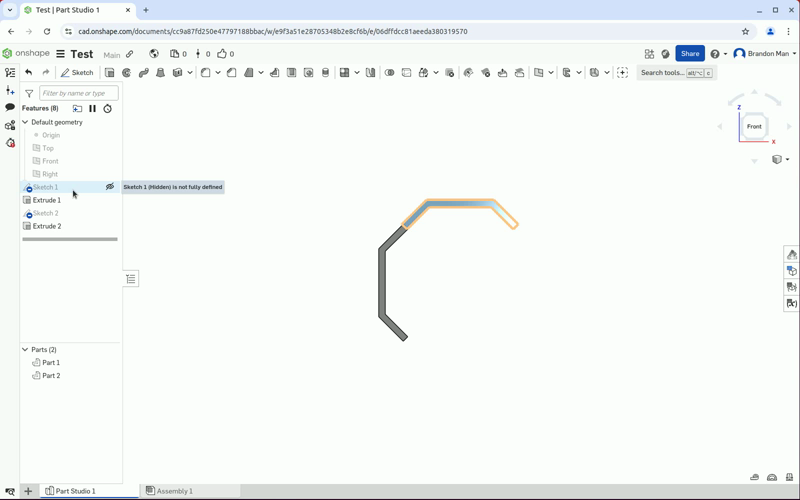
click(73, 189)
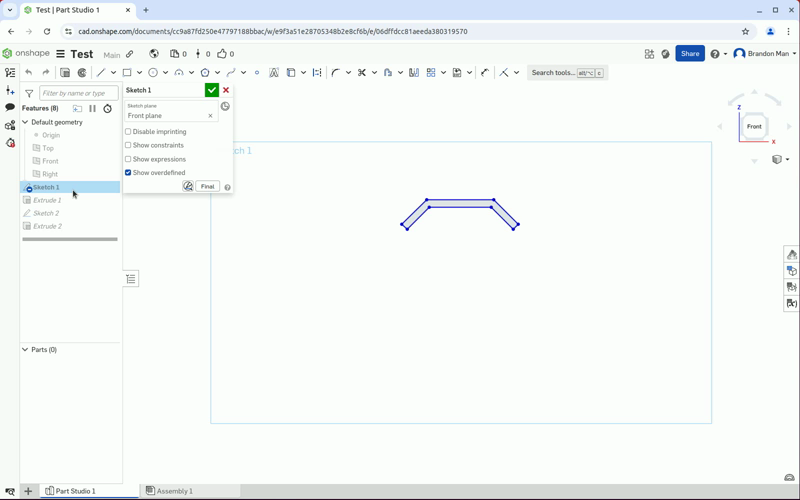
mouse_move(229, 92)
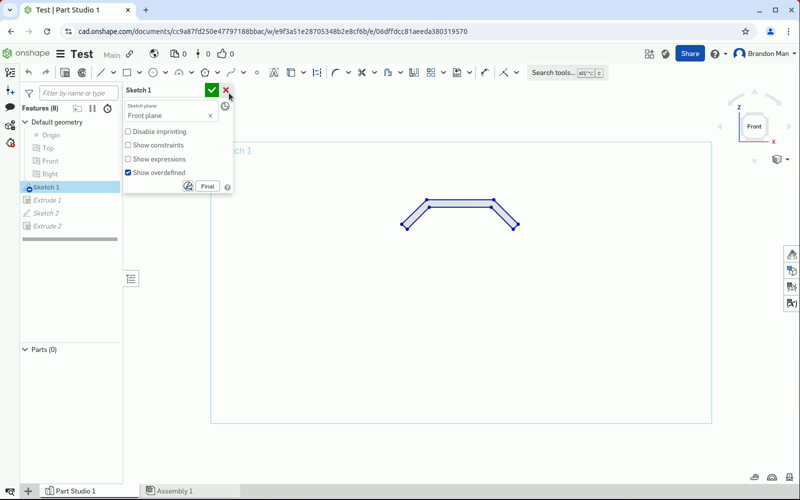
click(229, 92)
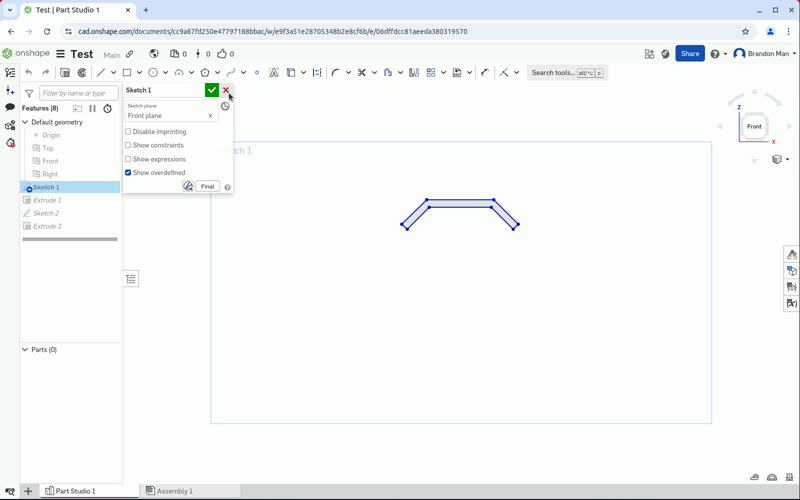
key(shift+s)
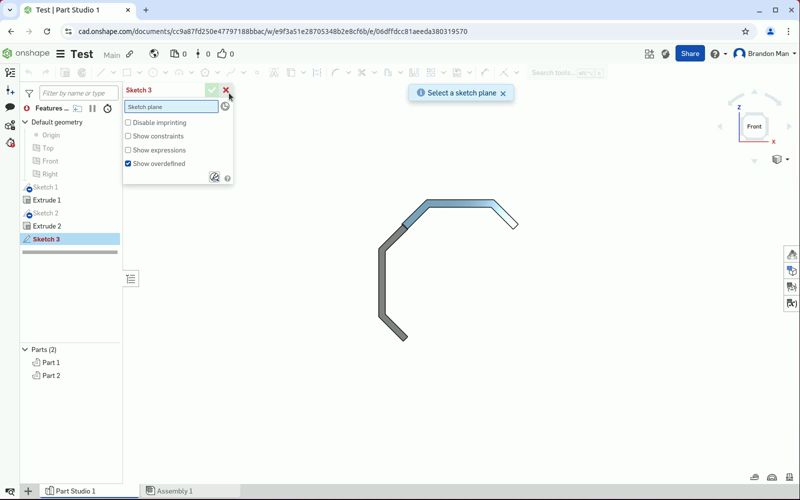
mouse_move(73, 163)
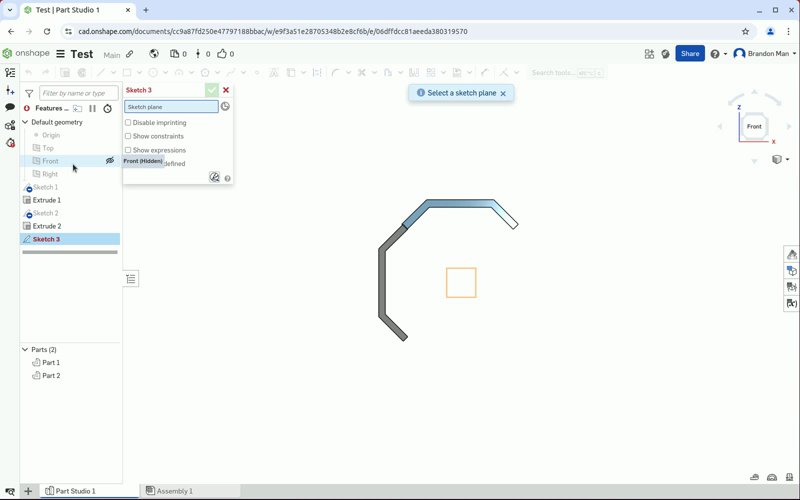
click(73, 163)
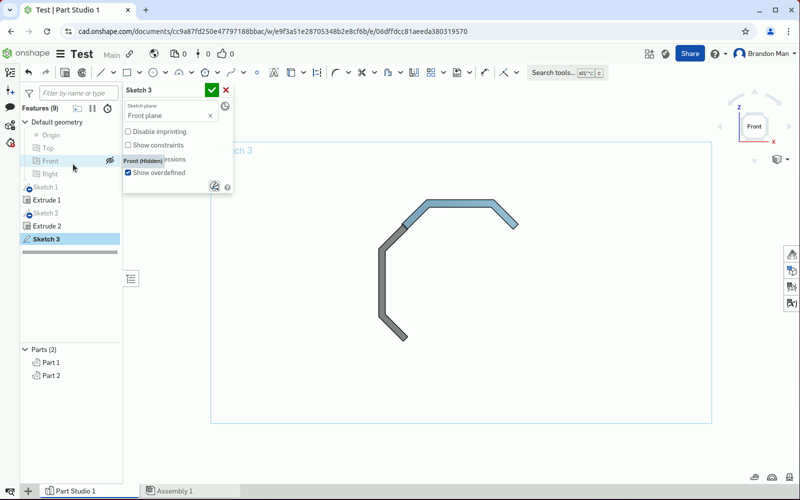
mouse_move(73, 352)
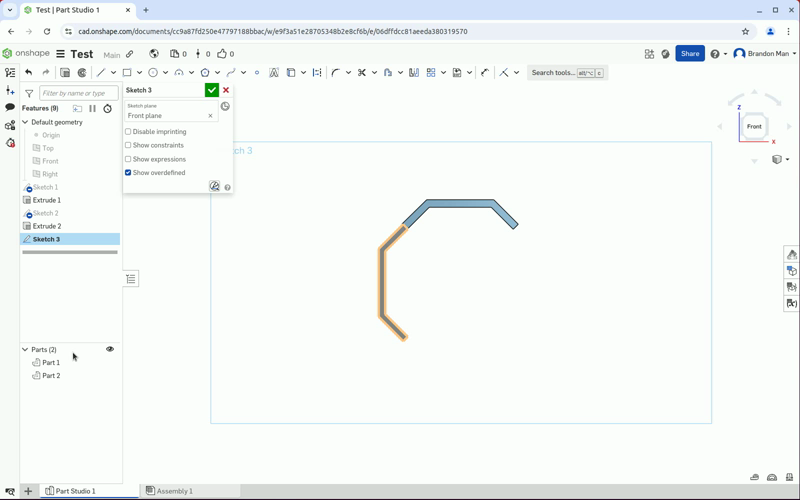
key(y)
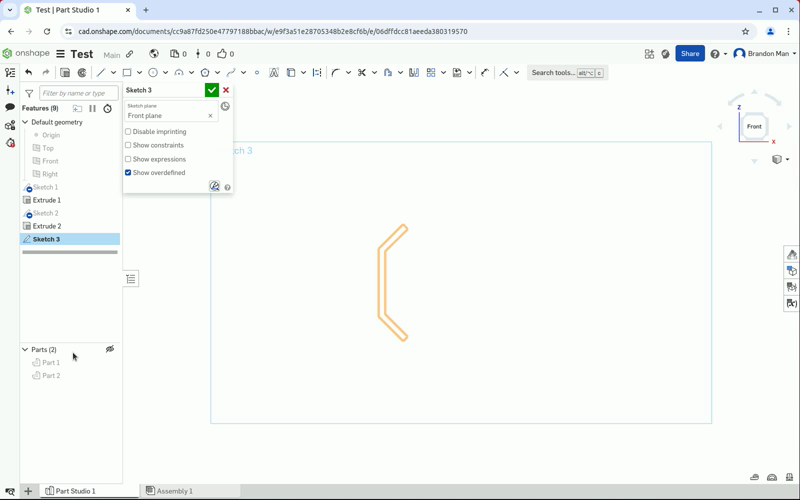
key(l)
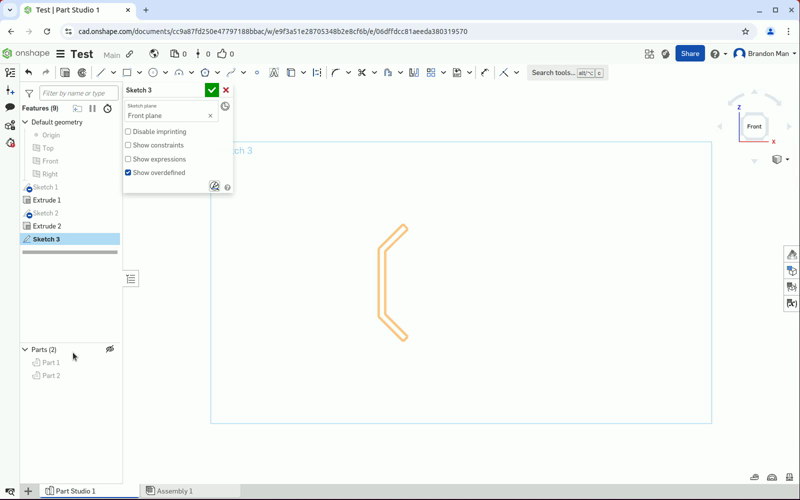
key_down(shift)
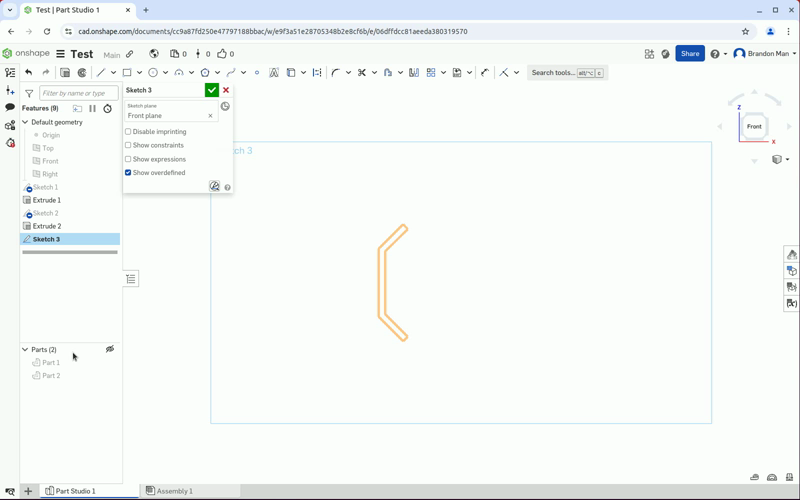
mouse_move(514, 336)
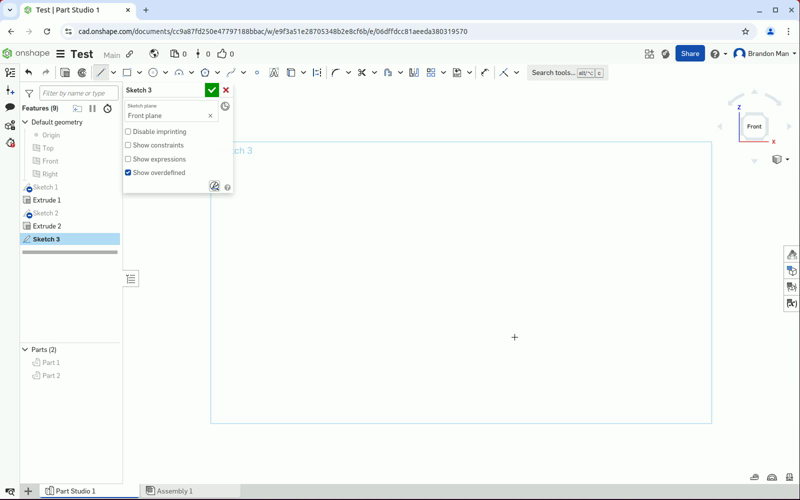
click(514, 336)
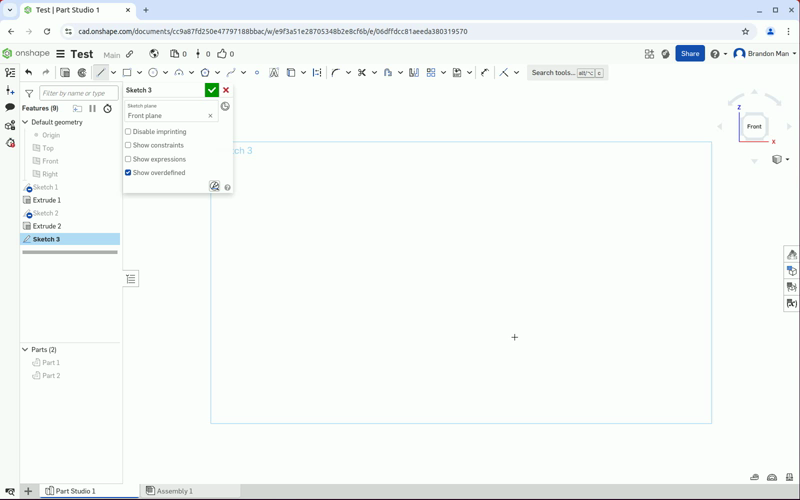
key_up(shift)
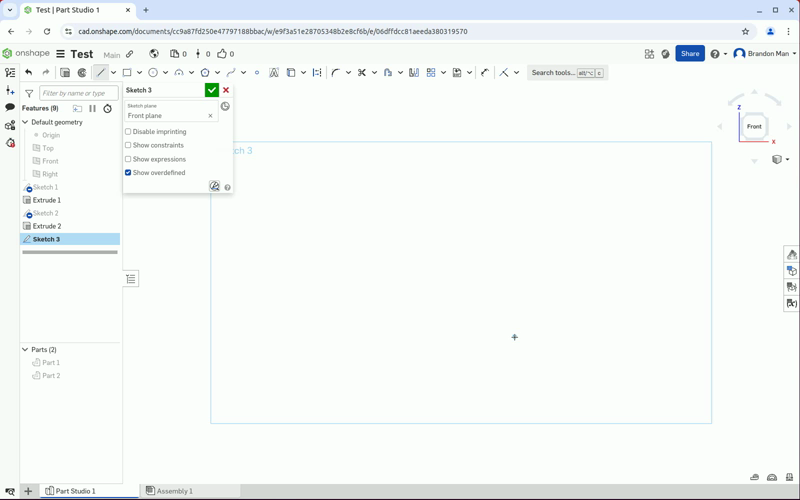
key_down(shift)
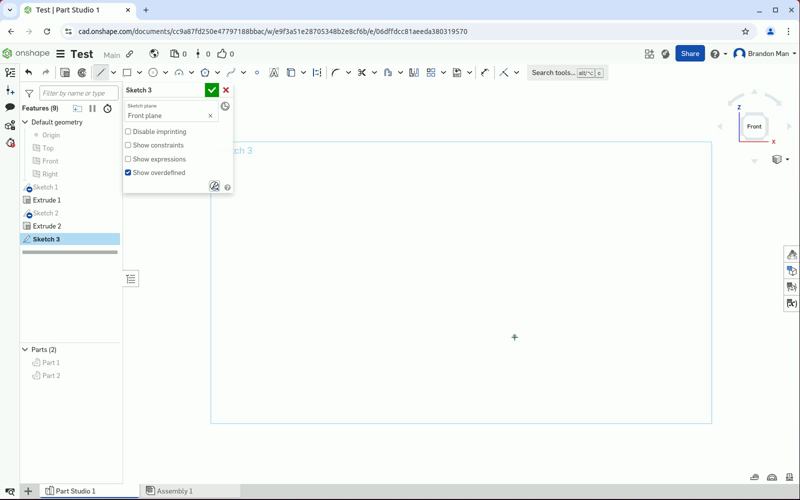
mouse_move(544, 336)
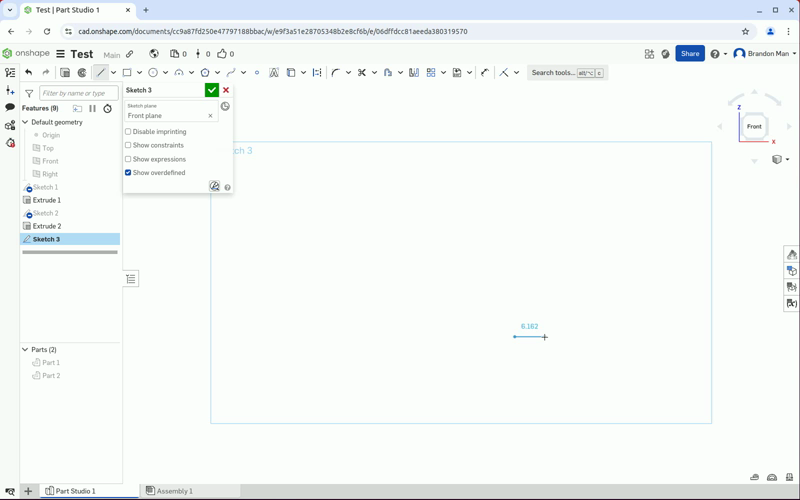
mouse_move(519, 341)
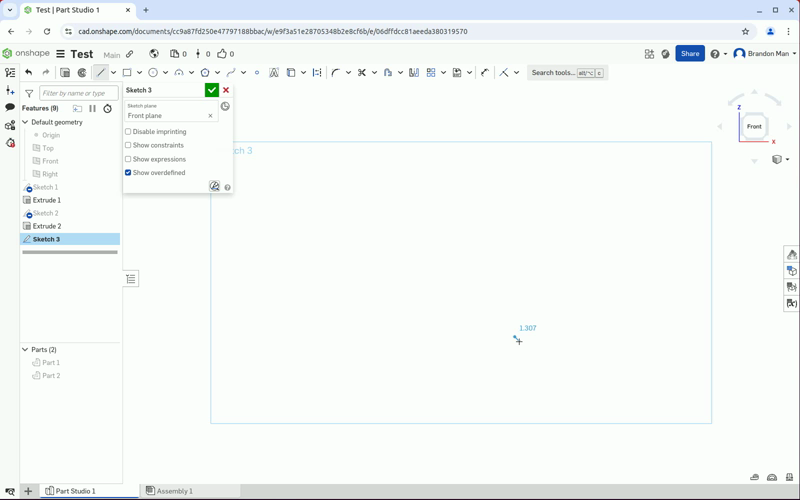
scroll(6)
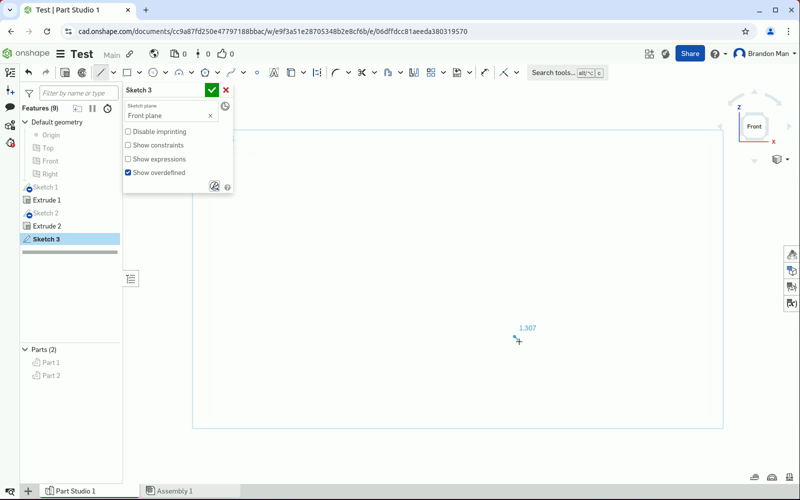
scroll(6)
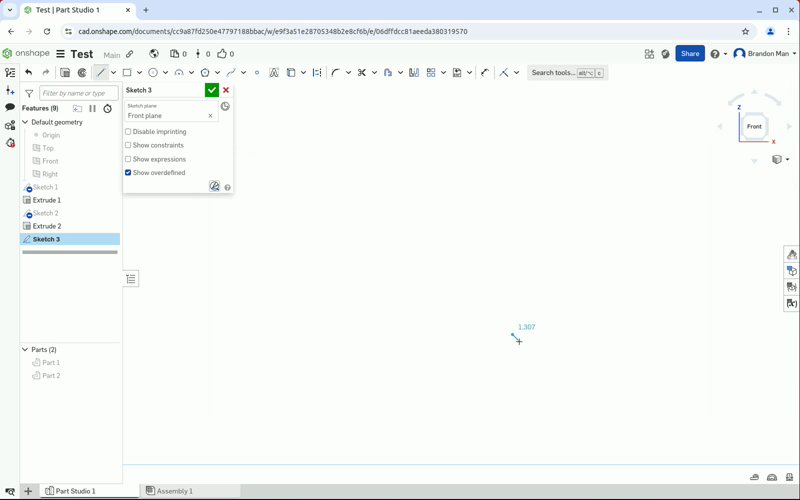
scroll(6)
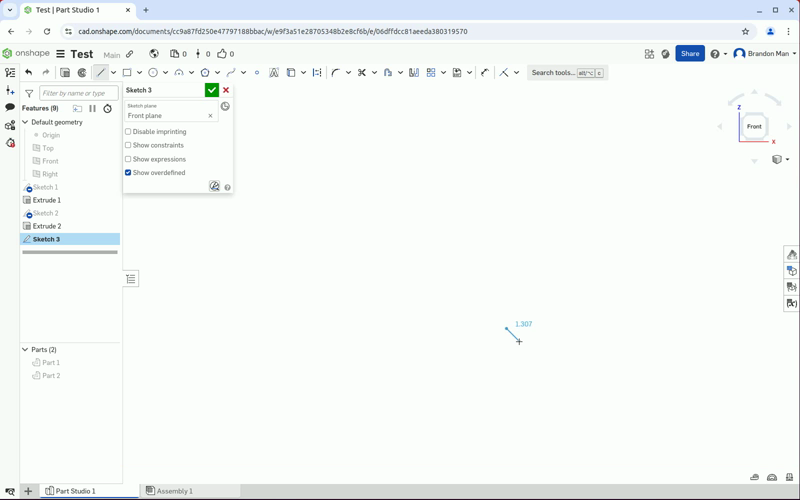
scroll(6)
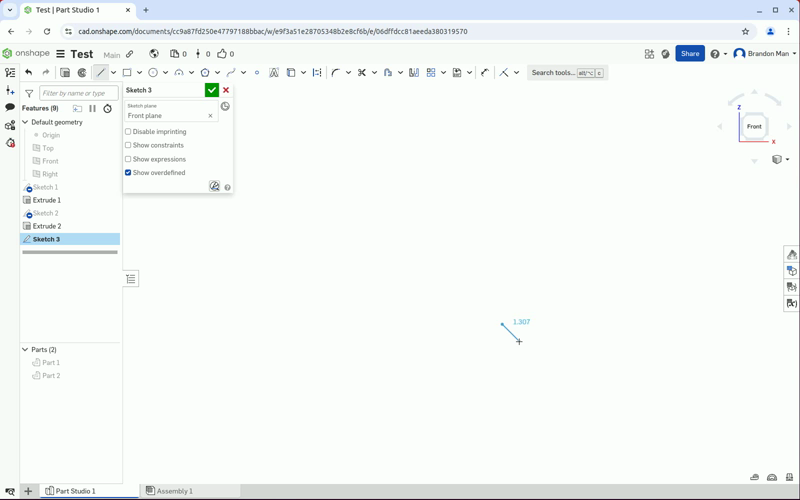
scroll(6)
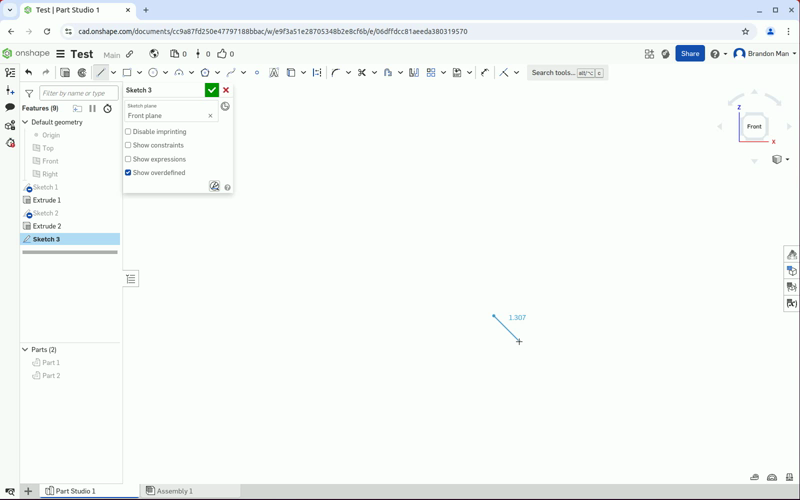
scroll(6)
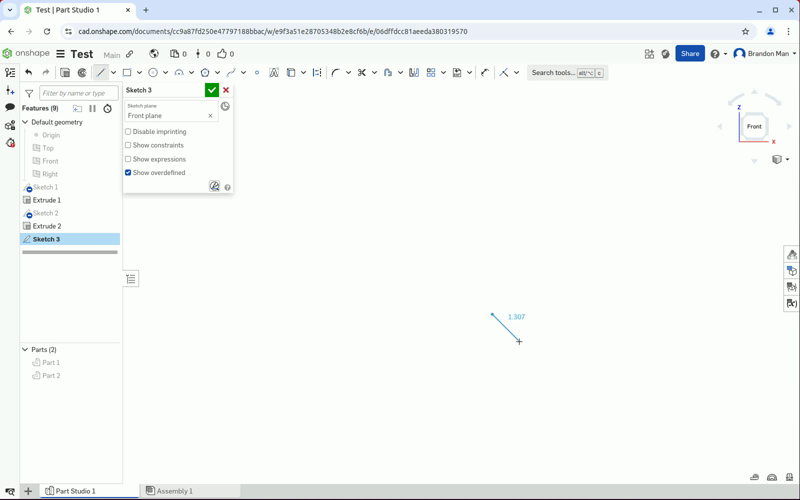
scroll(6)
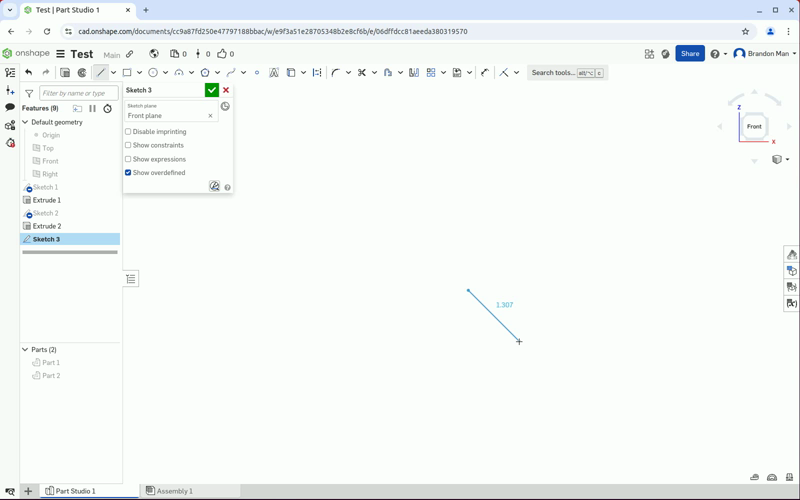
click(519, 341)
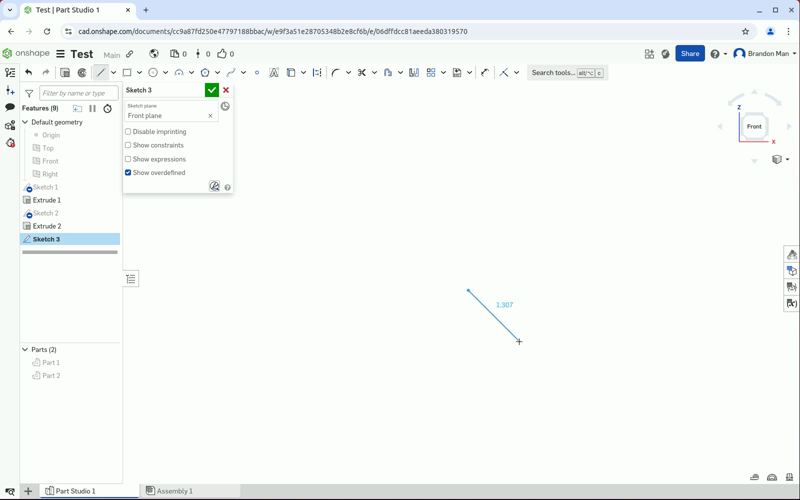
scroll(-6)
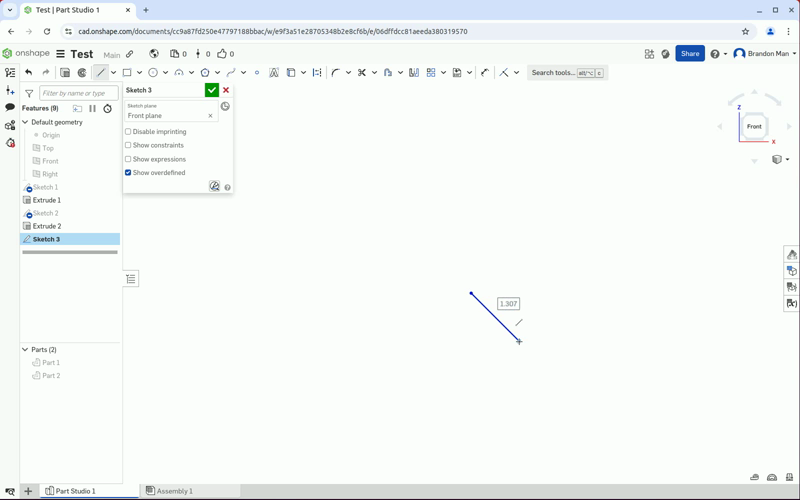
scroll(-6)
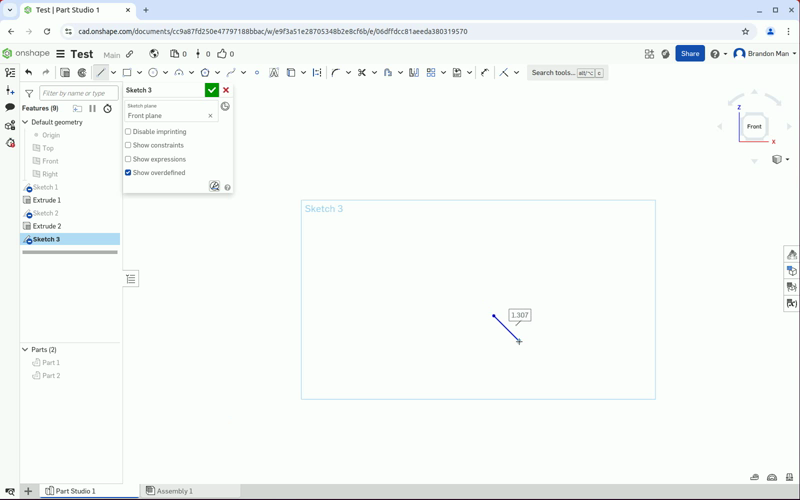
scroll(-6)
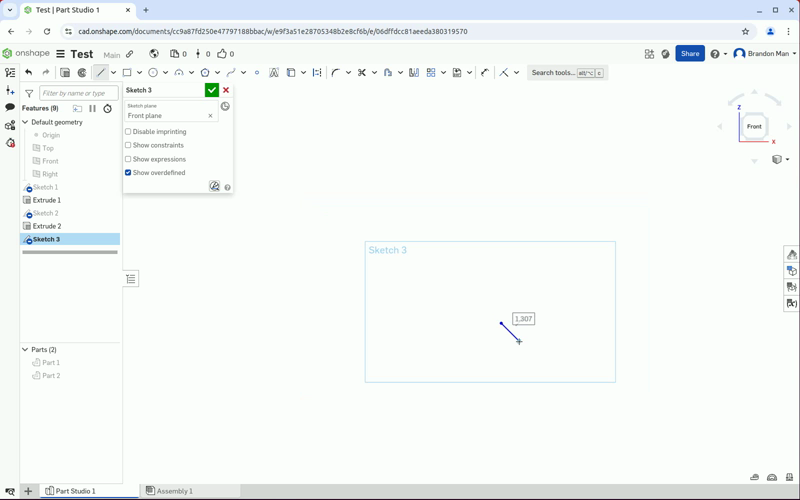
scroll(-6)
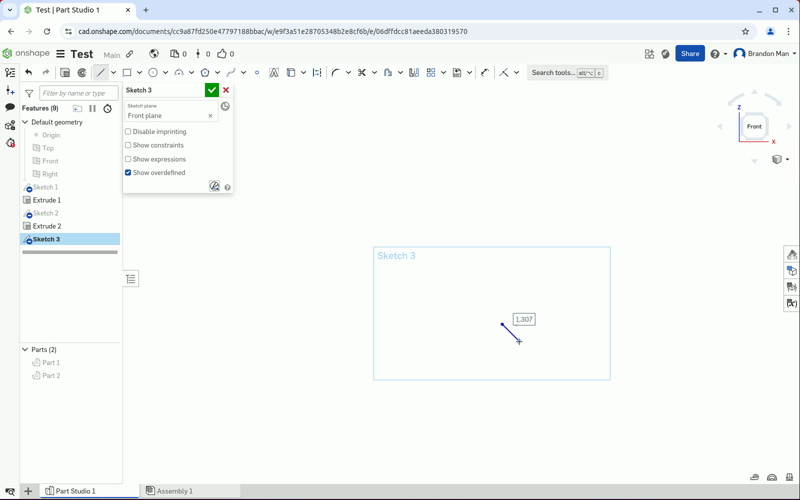
scroll(-6)
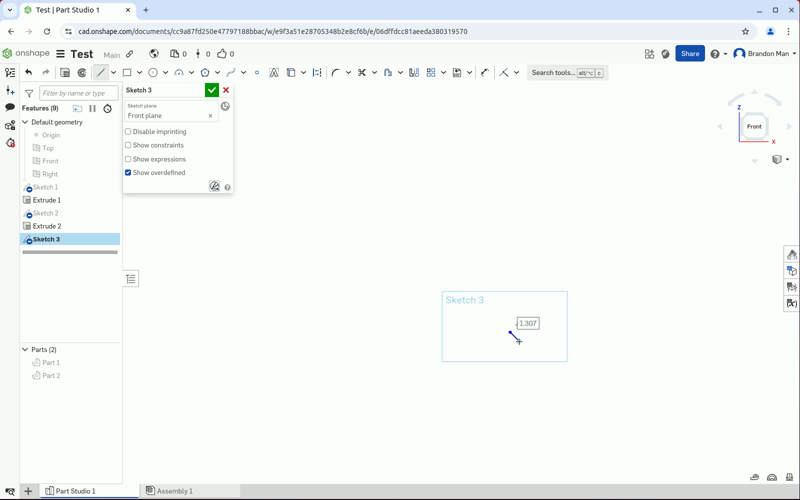
scroll(-6)
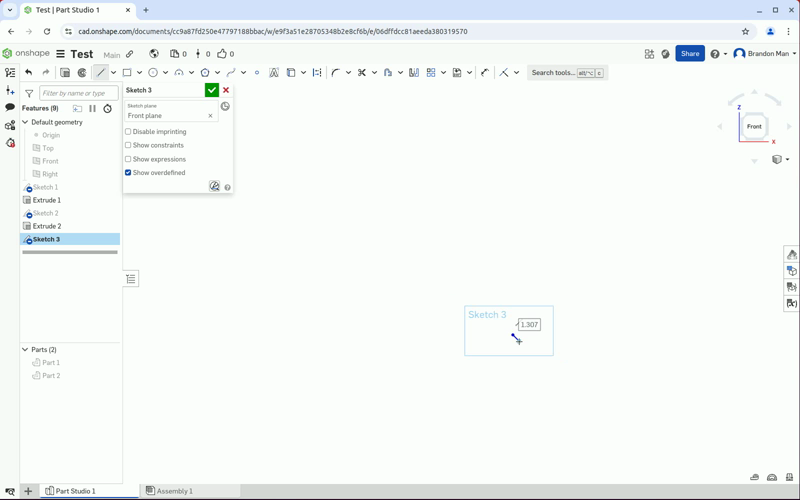
scroll(-6)
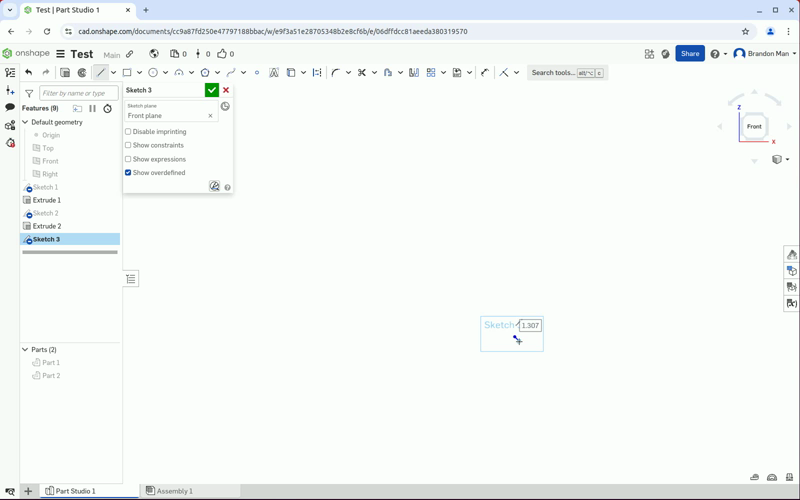
key_up(shift)
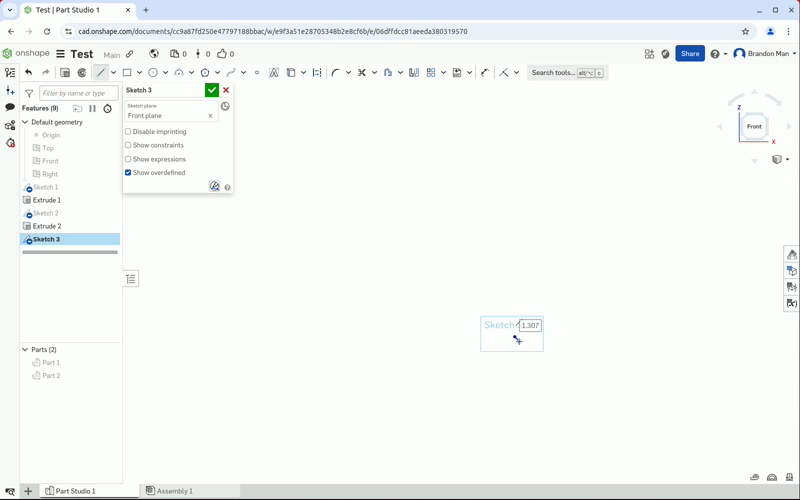
key_down(shift)
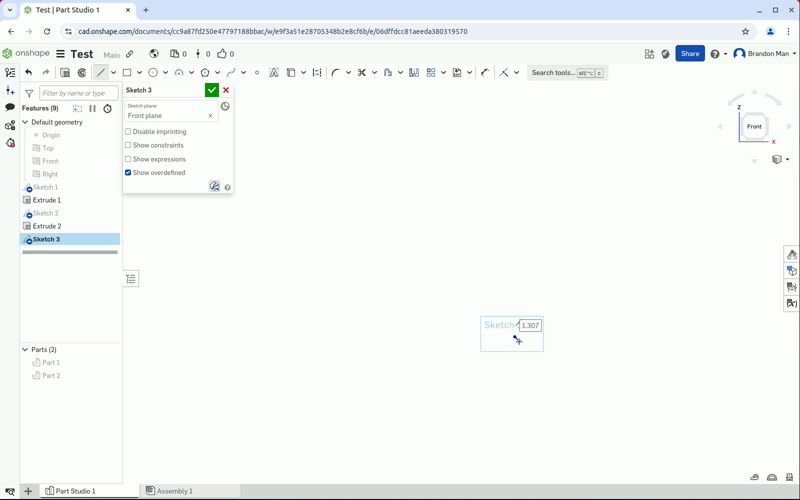
mouse_move(549, 341)
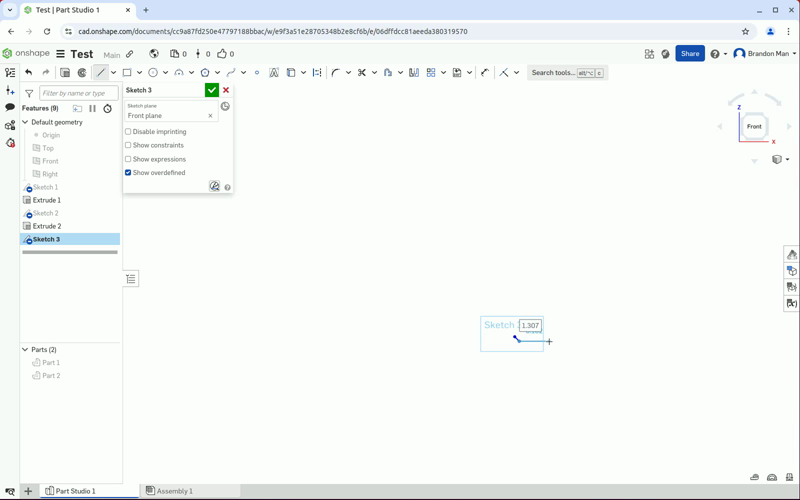
mouse_move(543, 318)
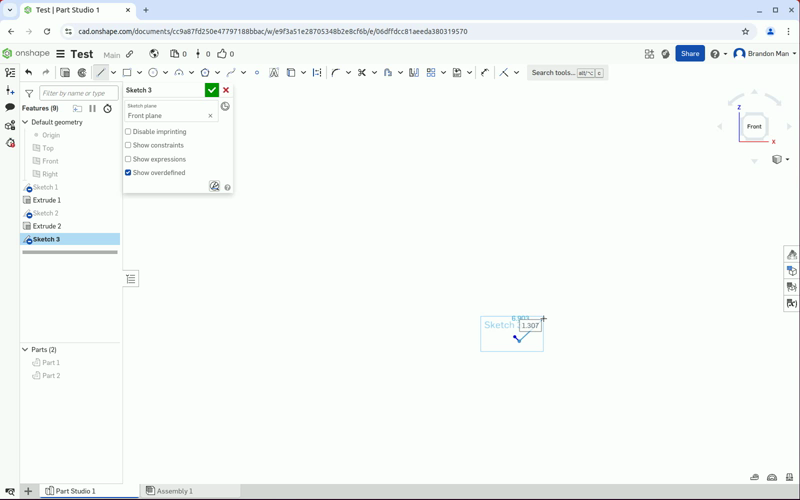
click(543, 318)
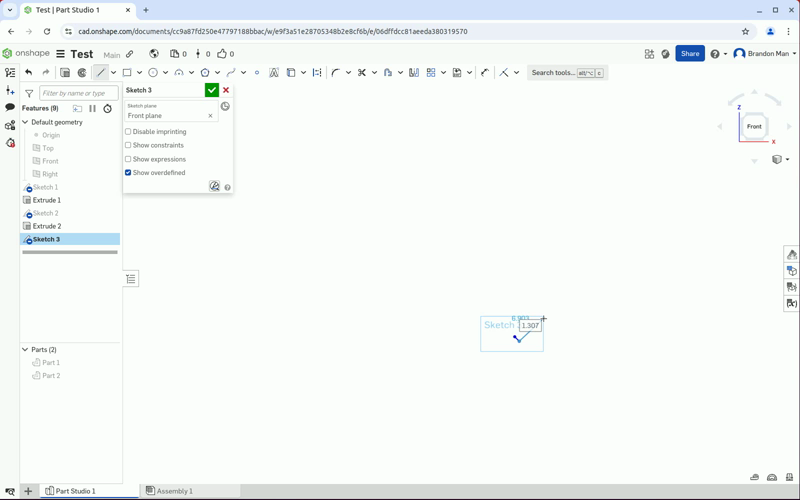
key_up(shift)
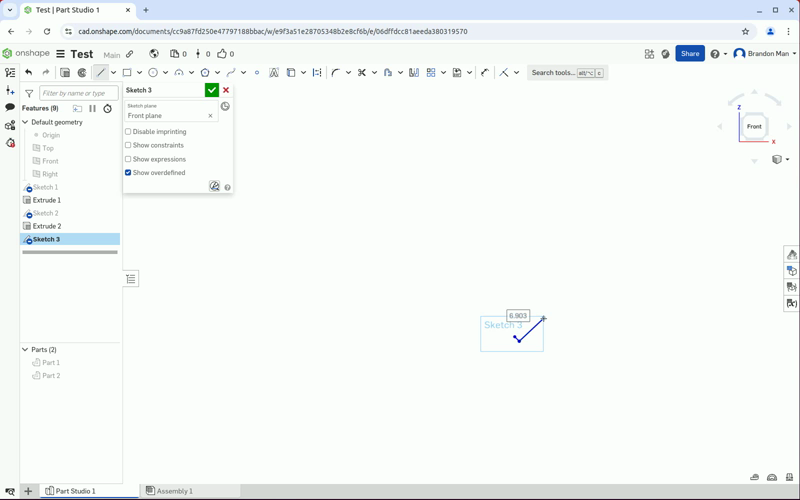
key_down(shift)
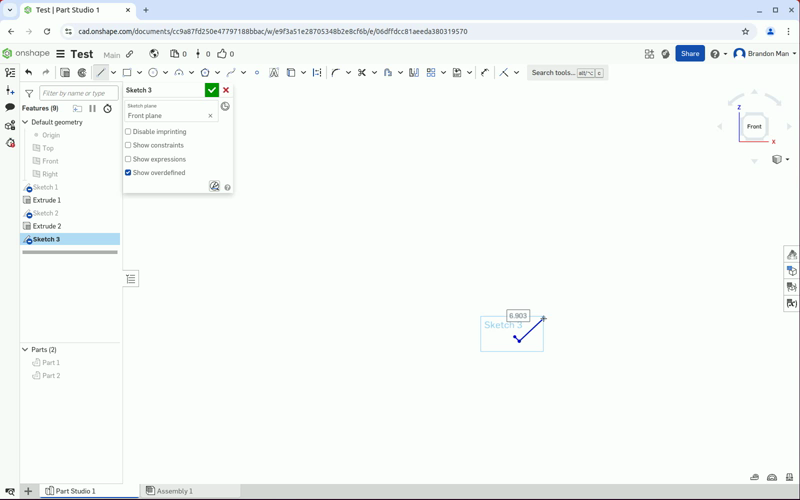
mouse_move(543, 249)
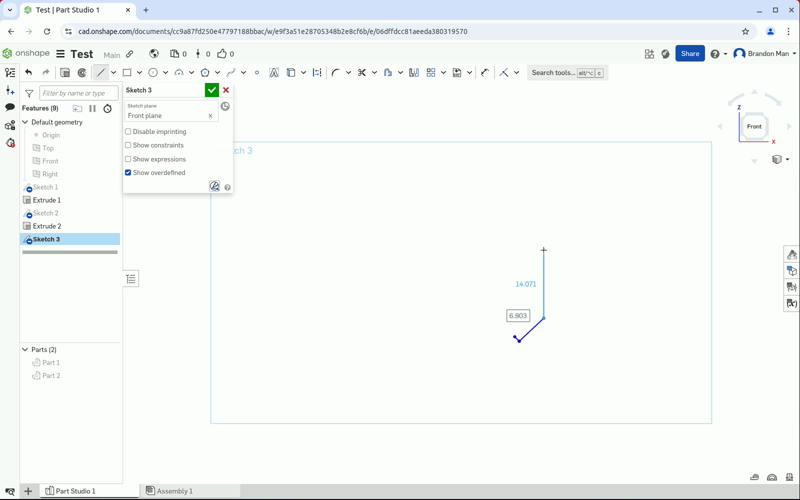
click(543, 249)
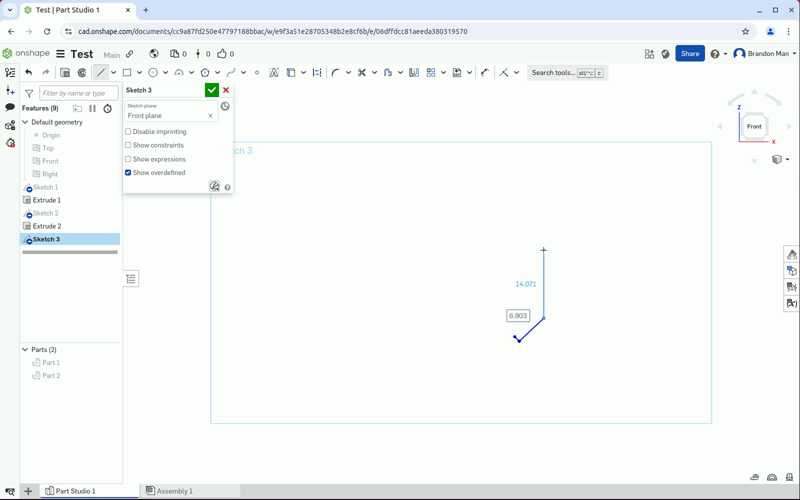
key_up(shift)
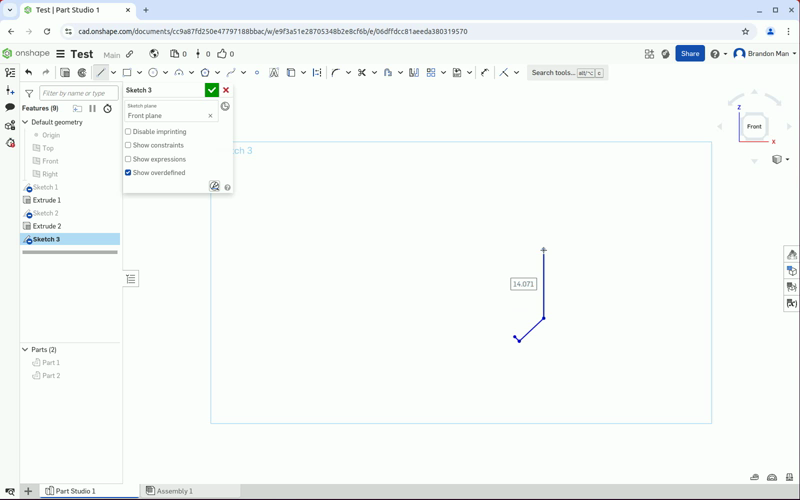
key_down(shift)
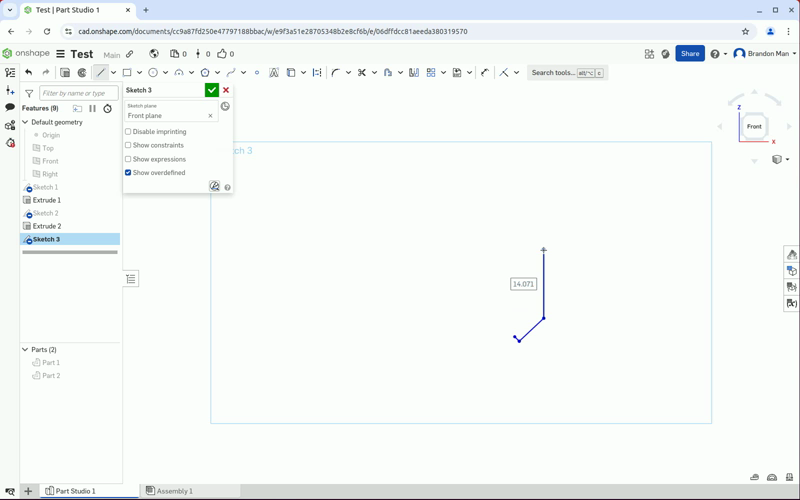
mouse_move(573, 249)
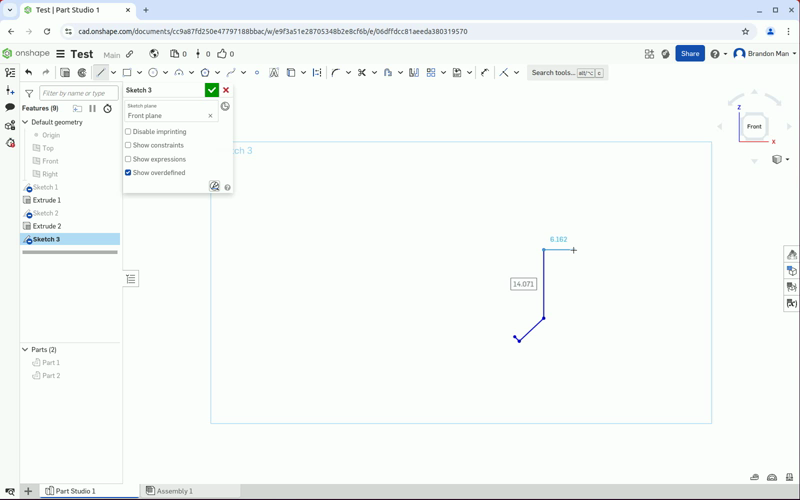
mouse_move(519, 225)
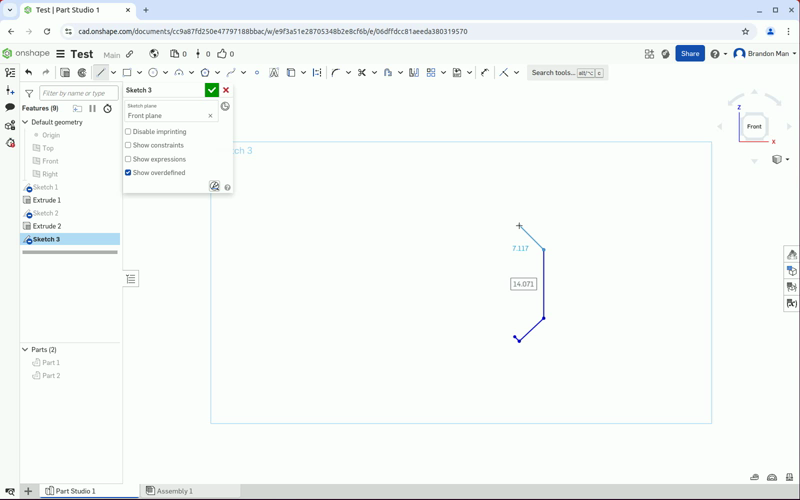
click(519, 225)
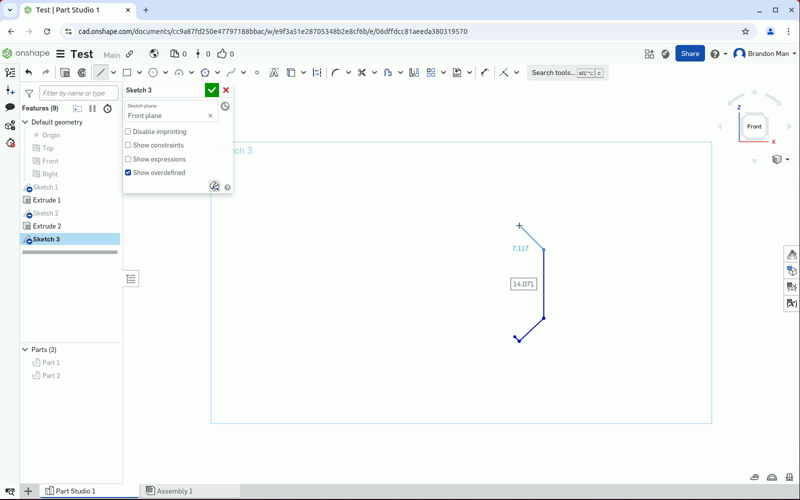
key_up(shift)
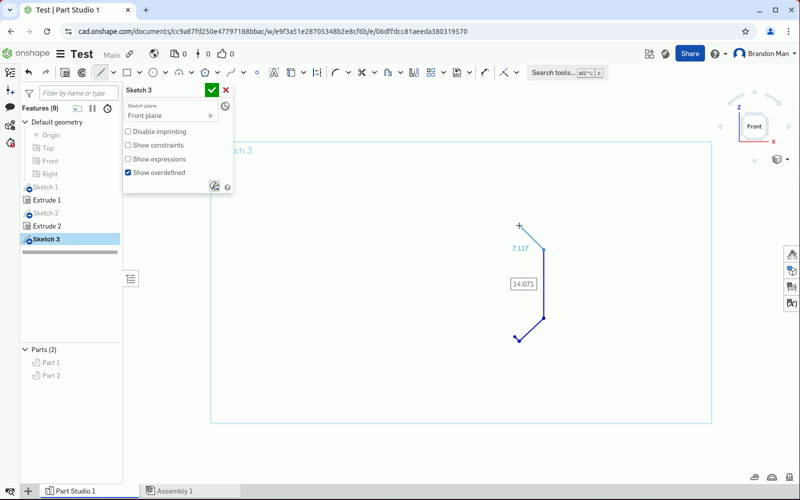
key_down(shift)
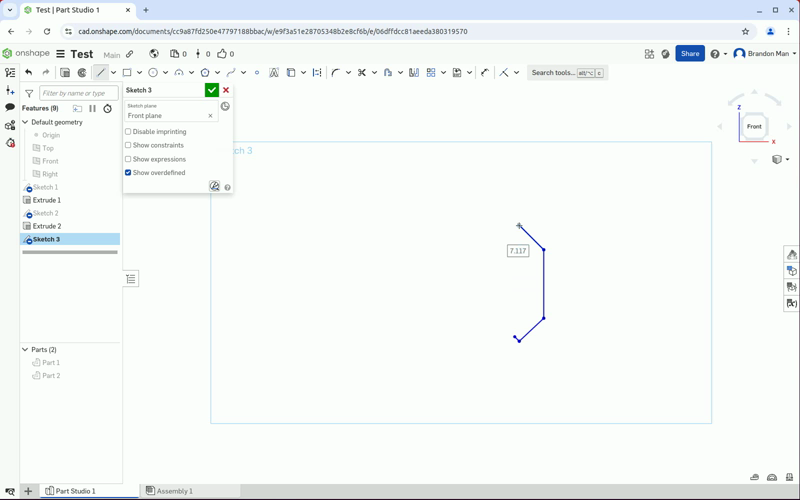
mouse_move(549, 225)
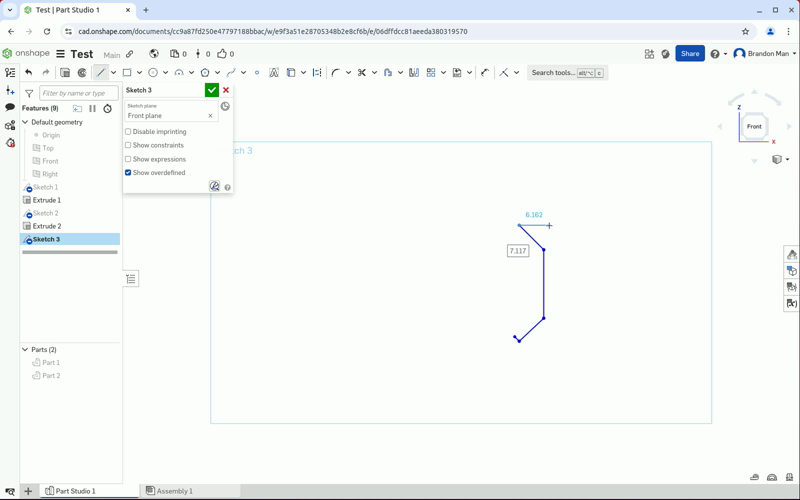
mouse_move(514, 230)
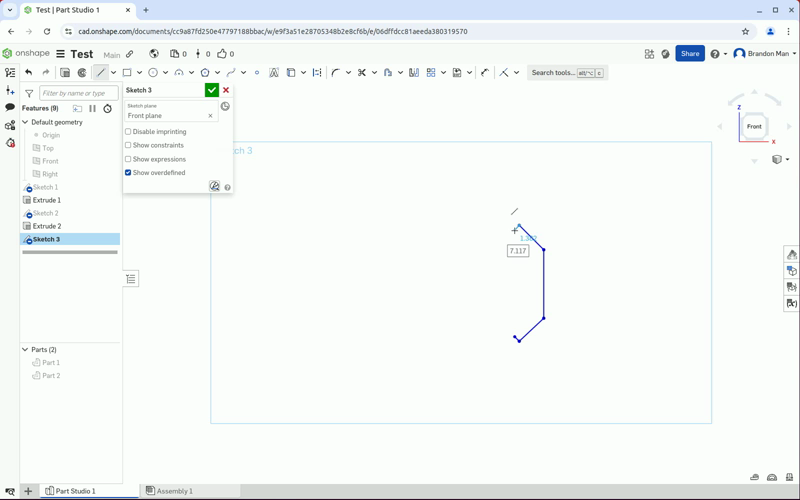
scroll(6)
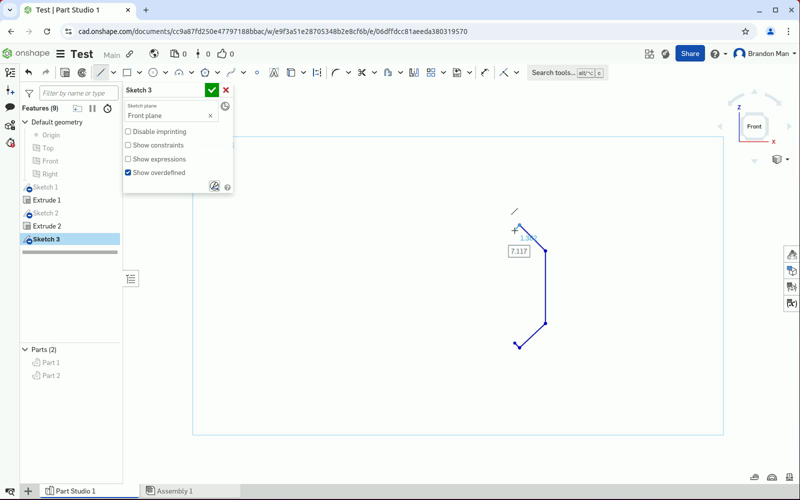
scroll(6)
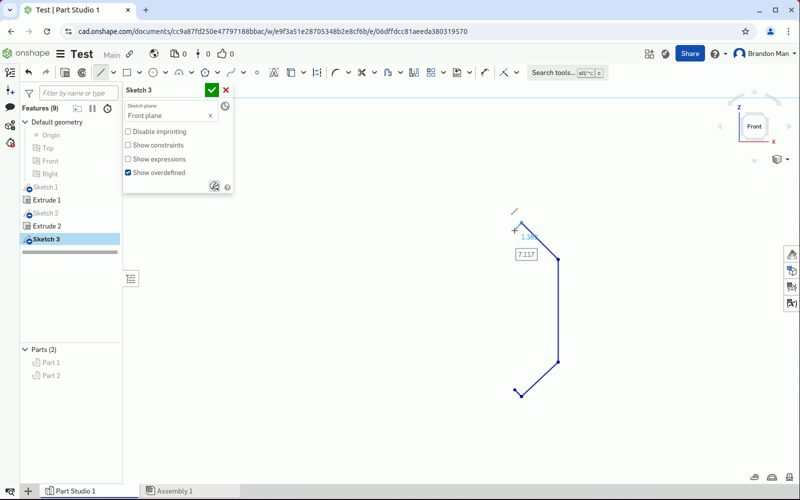
scroll(6)
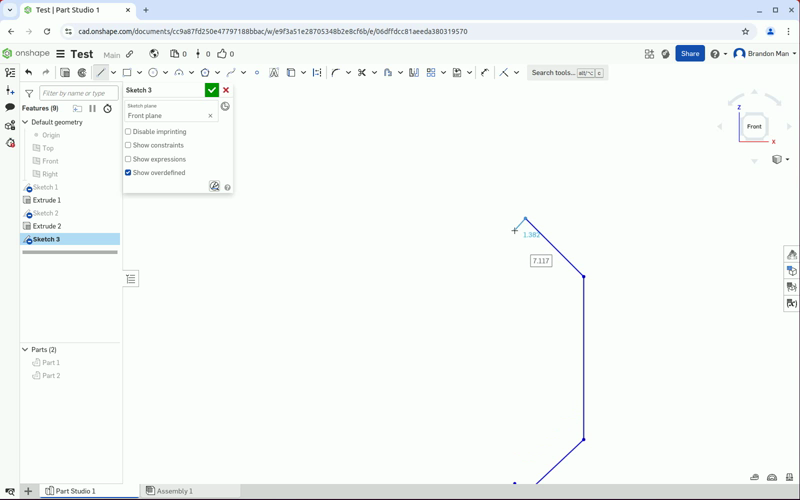
scroll(6)
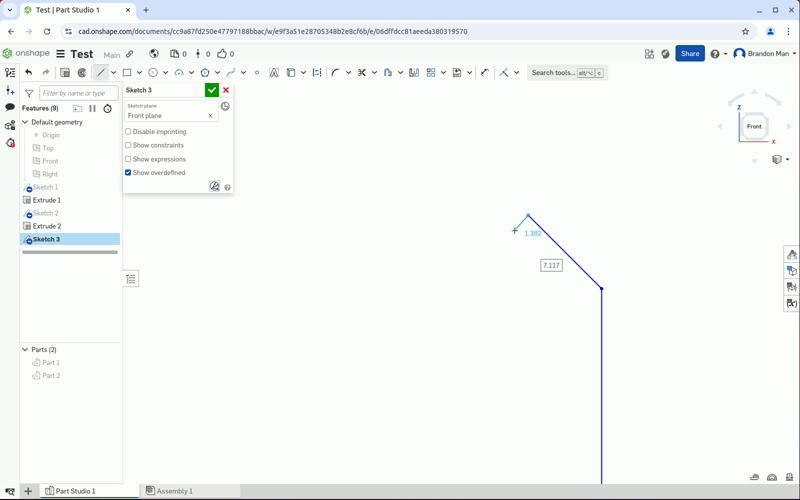
scroll(6)
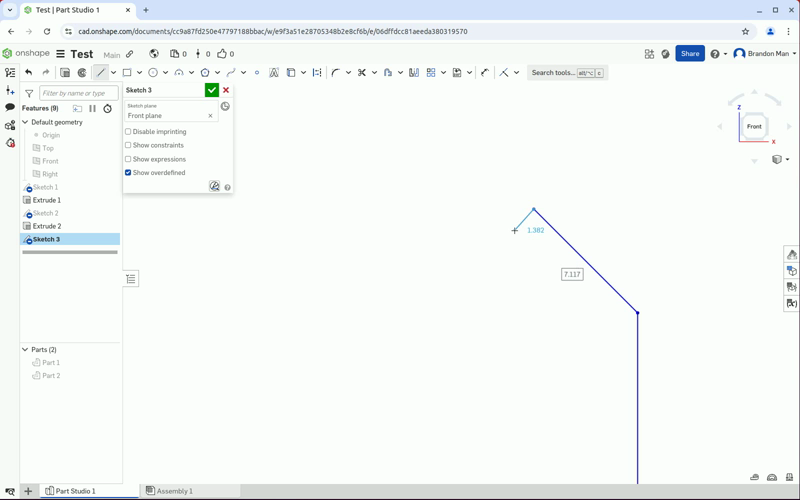
scroll(6)
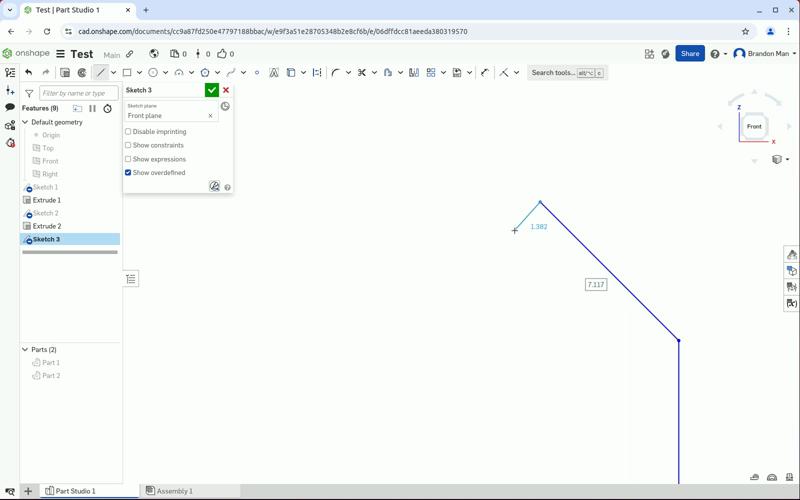
scroll(6)
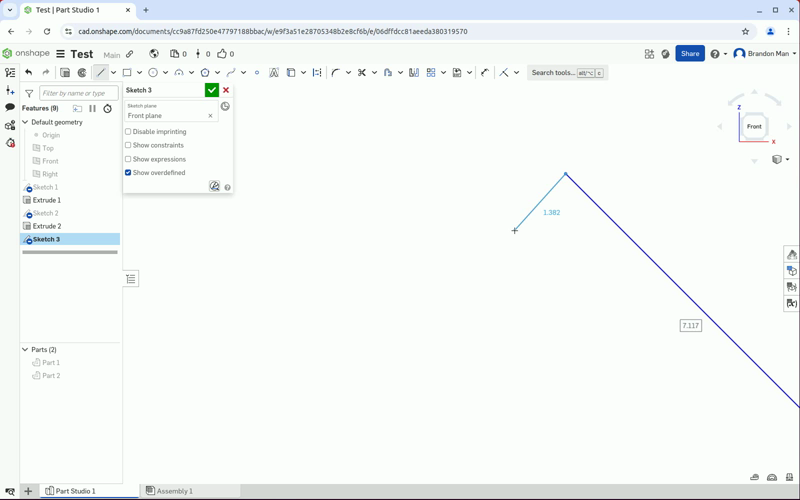
click(514, 230)
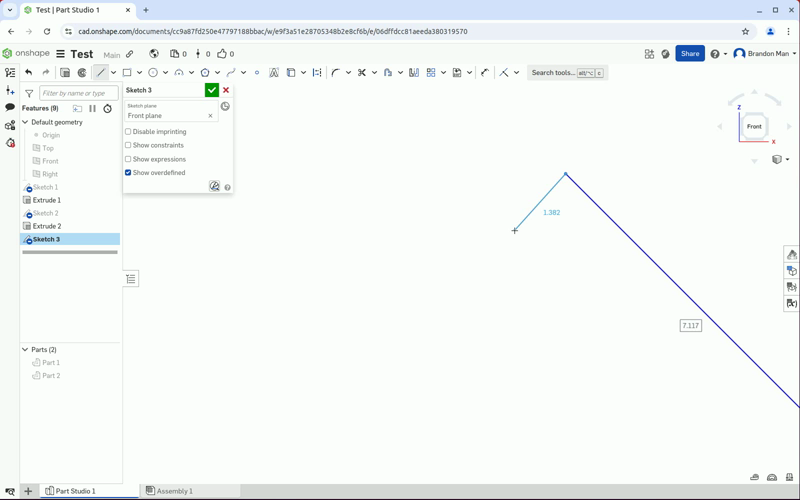
scroll(-6)
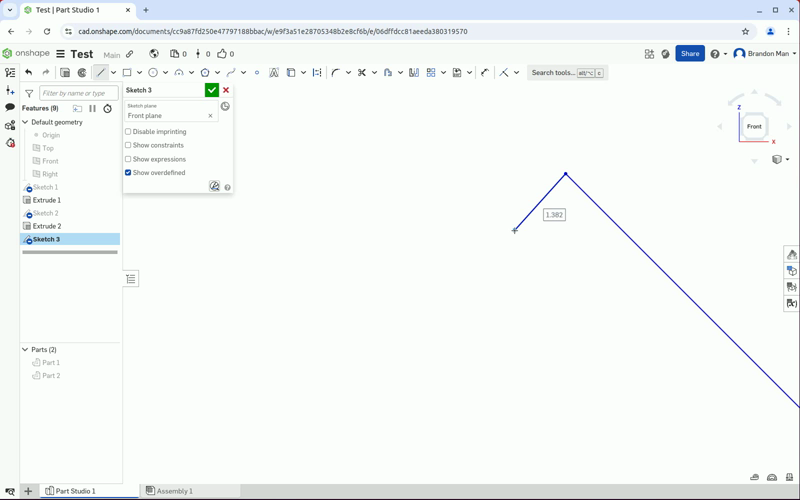
scroll(-6)
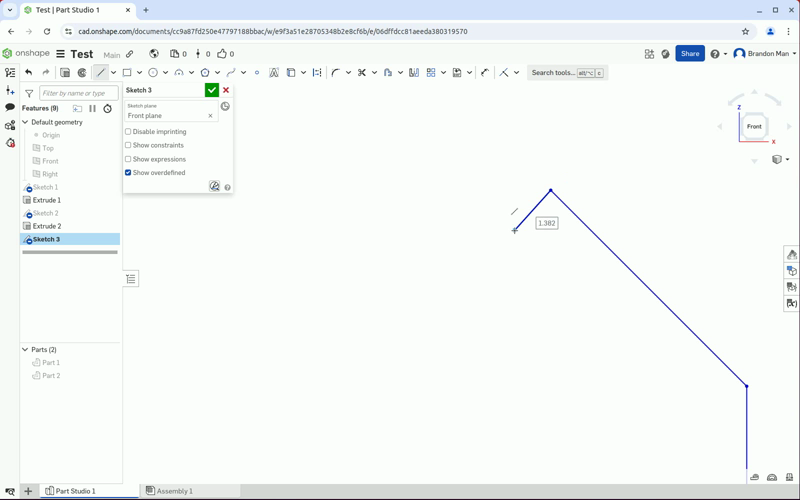
scroll(-6)
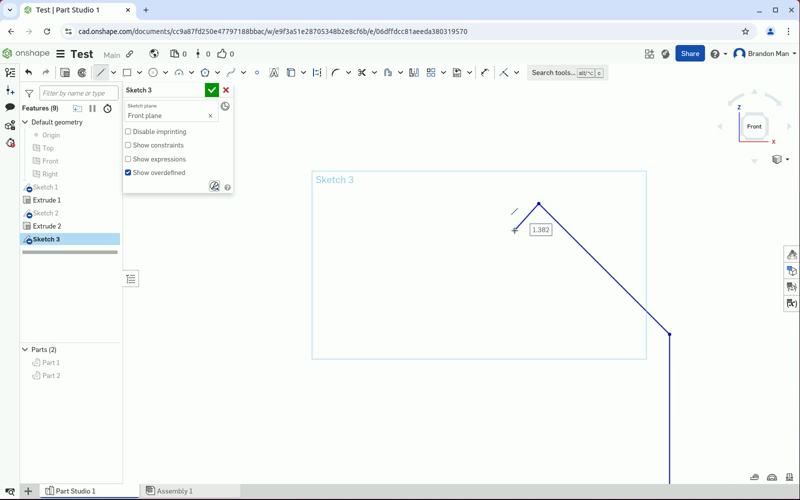
scroll(-6)
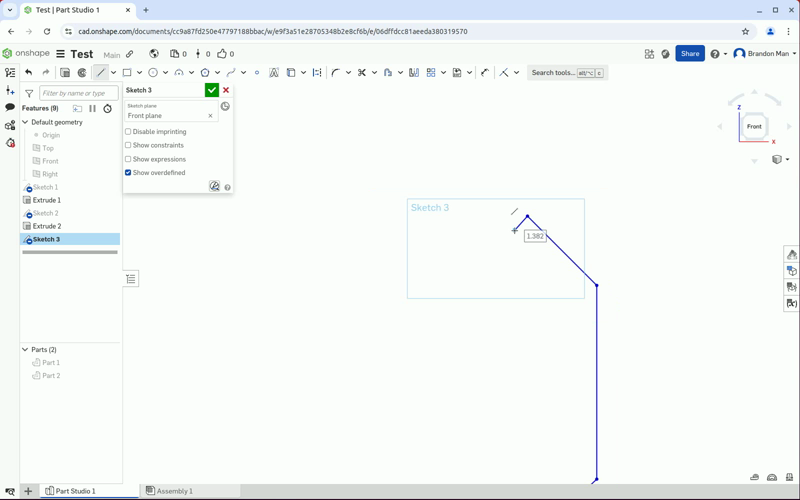
scroll(-6)
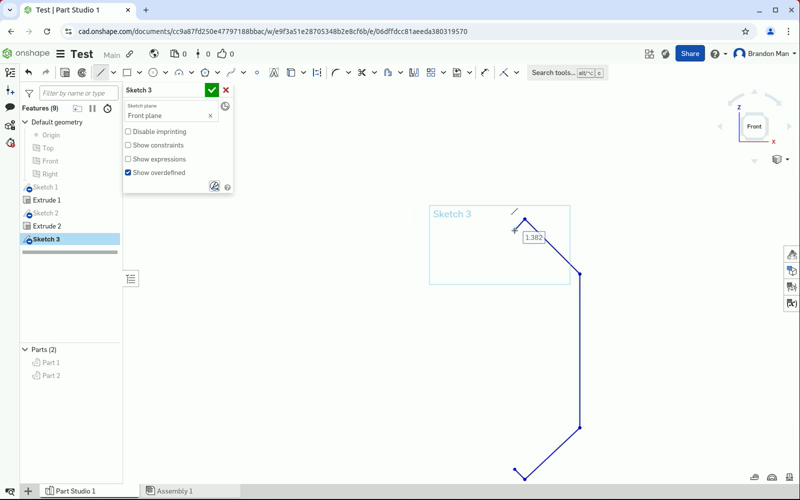
scroll(-6)
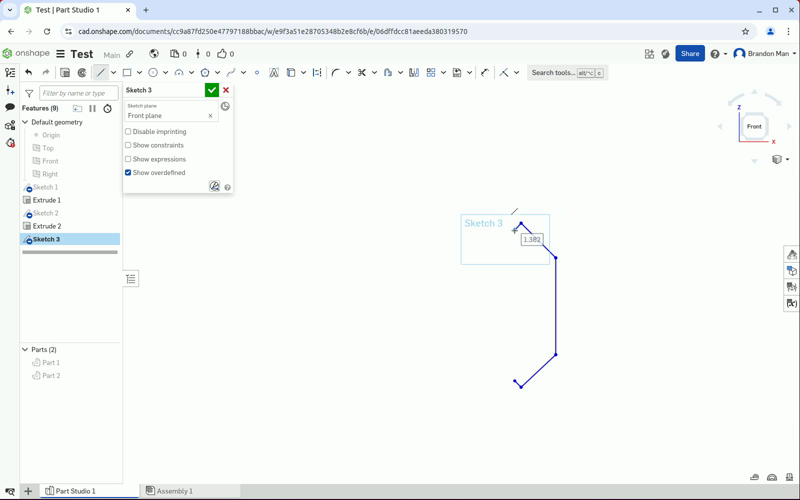
scroll(-6)
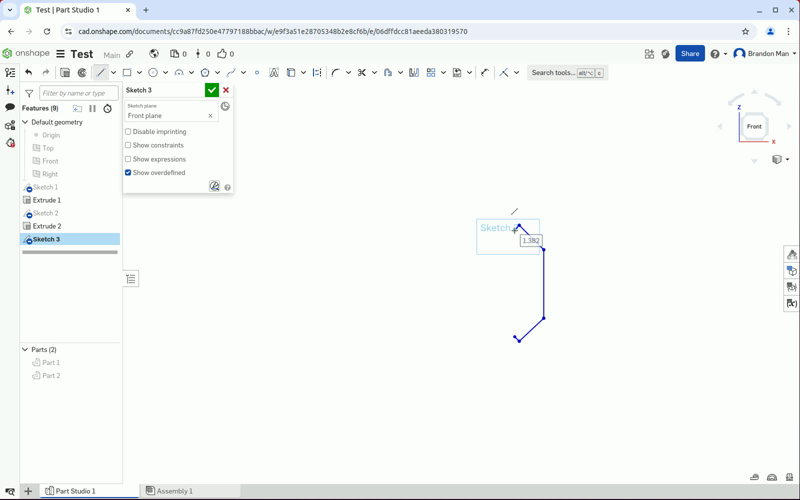
key_up(shift)
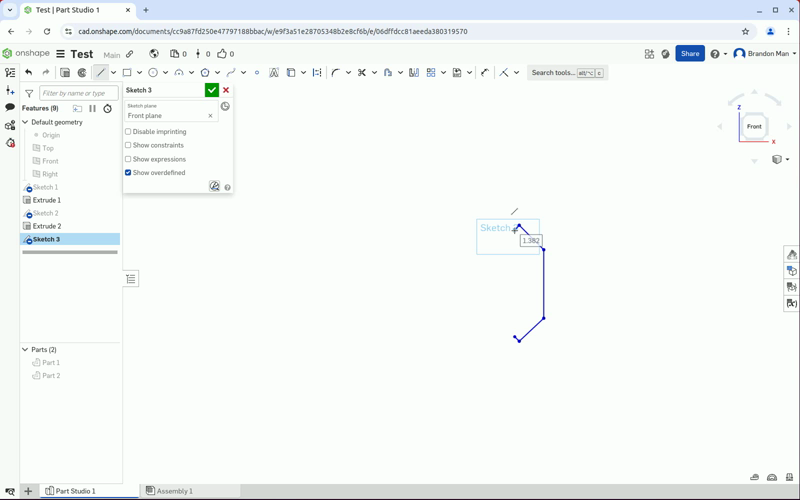
key_down(shift)
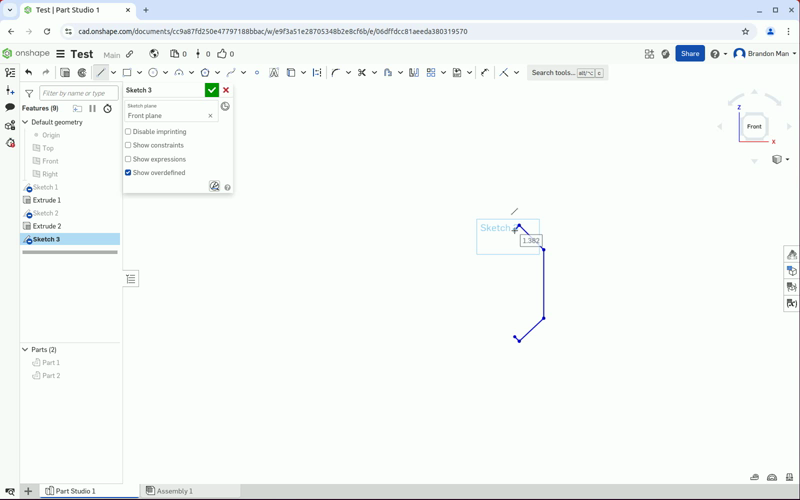
mouse_move(544, 230)
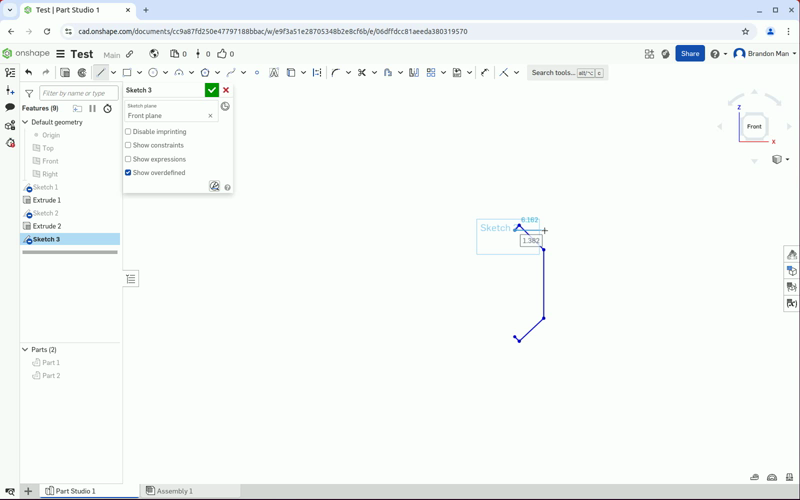
mouse_move(537, 252)
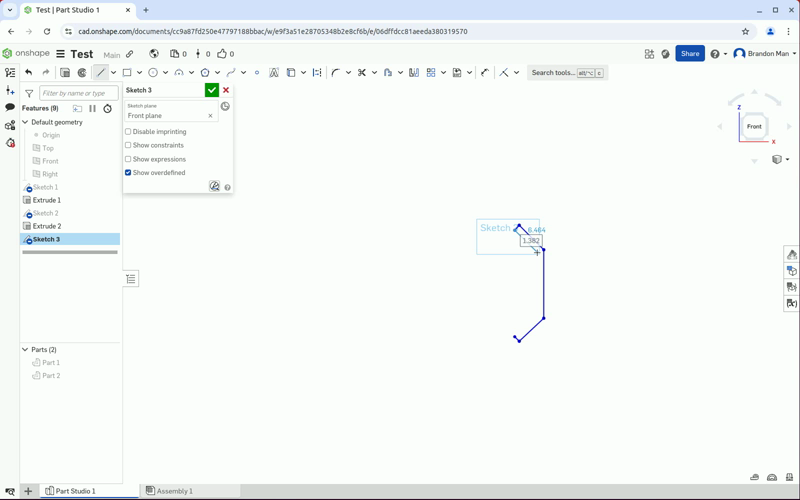
click(537, 252)
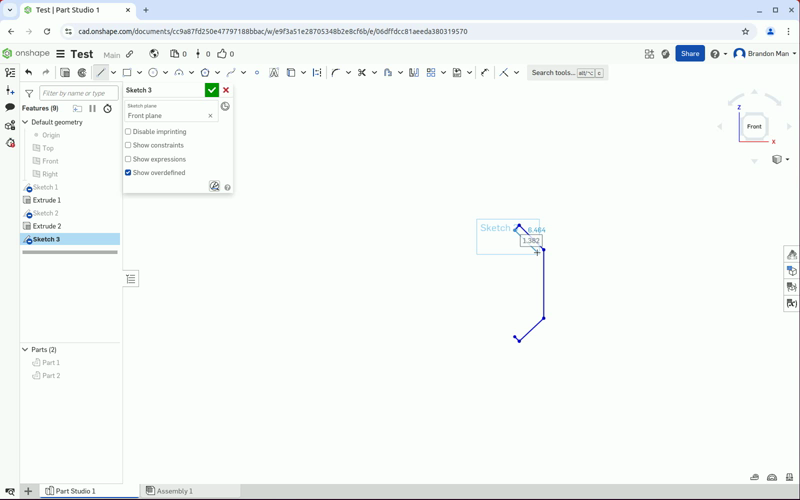
key_up(shift)
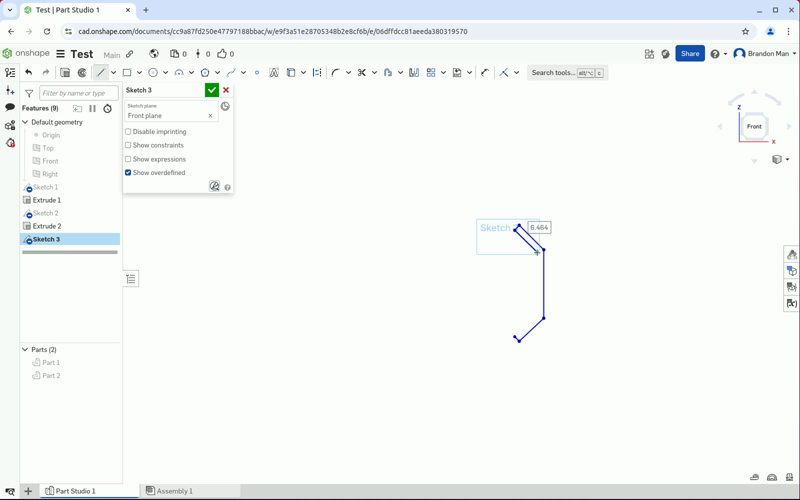
key_down(shift)
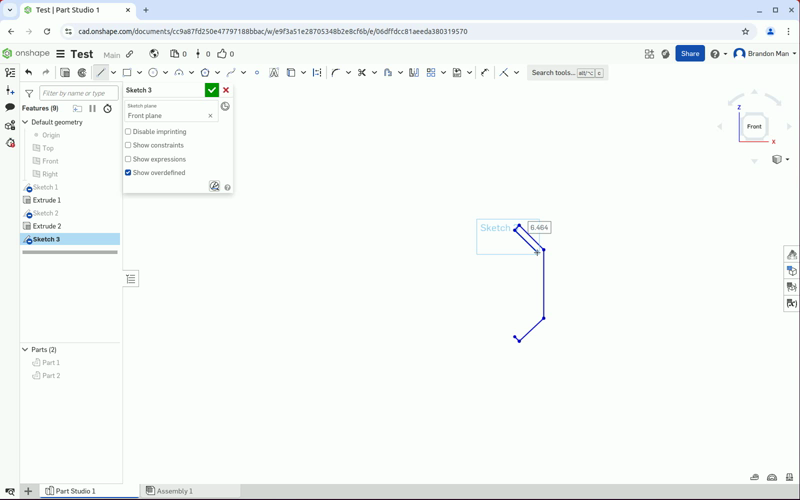
mouse_move(537, 314)
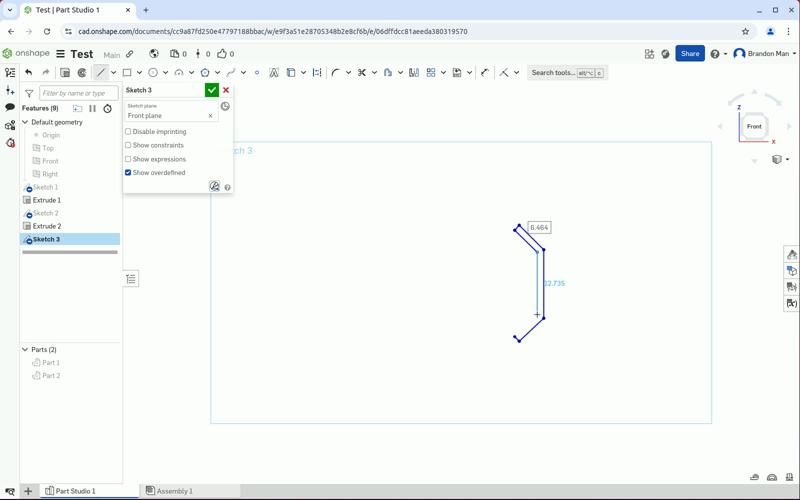
click(537, 314)
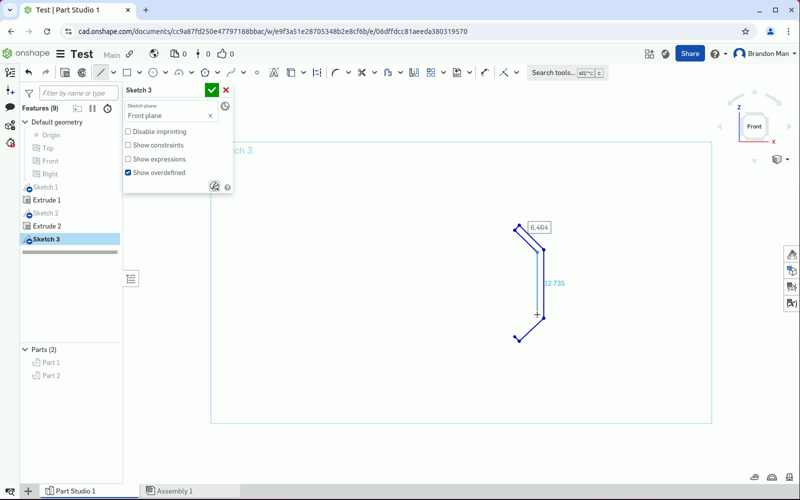
key_up(shift)
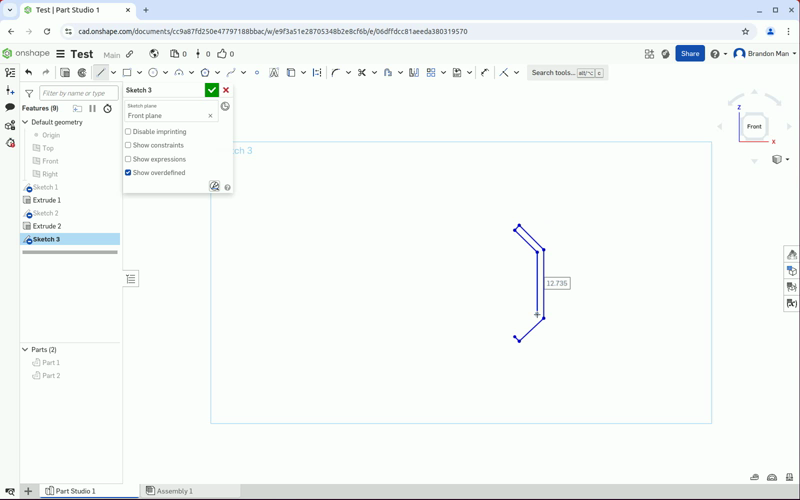
mouse_move(567, 314)
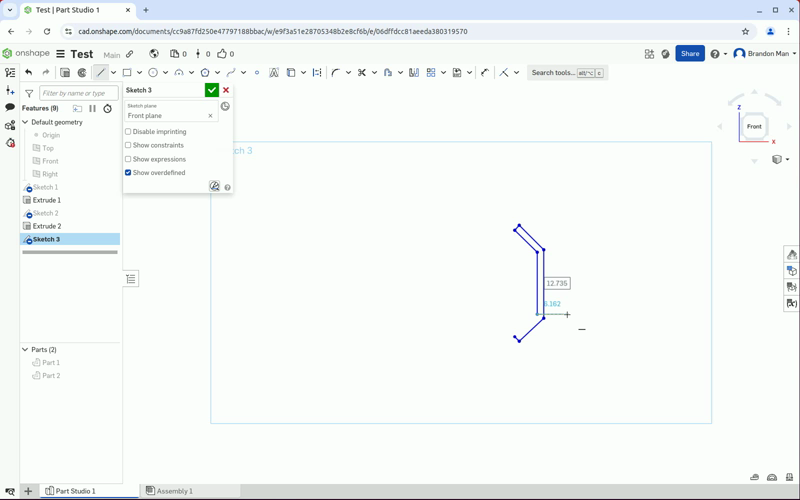
key_down(shift)
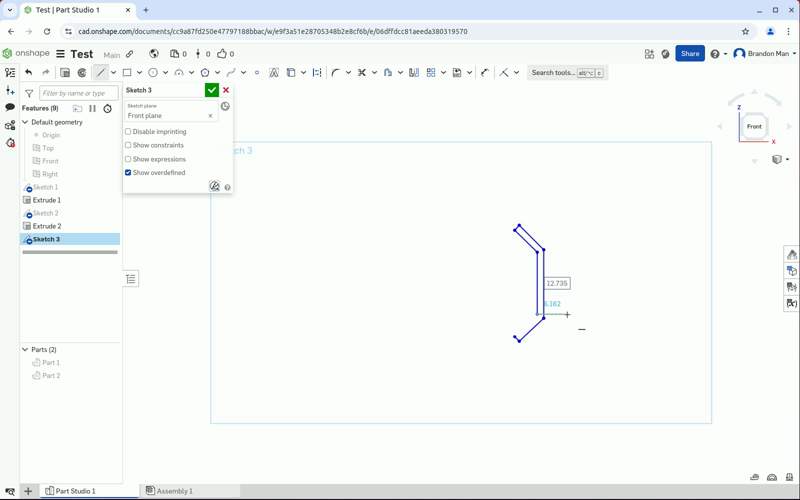
mouse_move(514, 336)
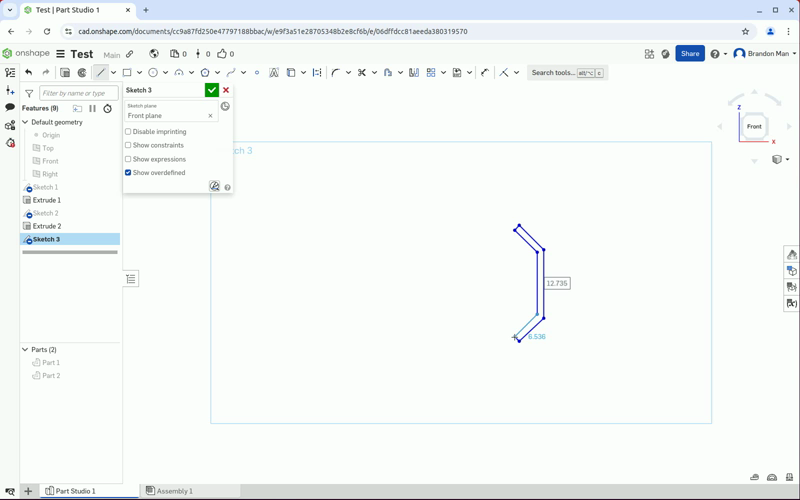
key_up(shift)
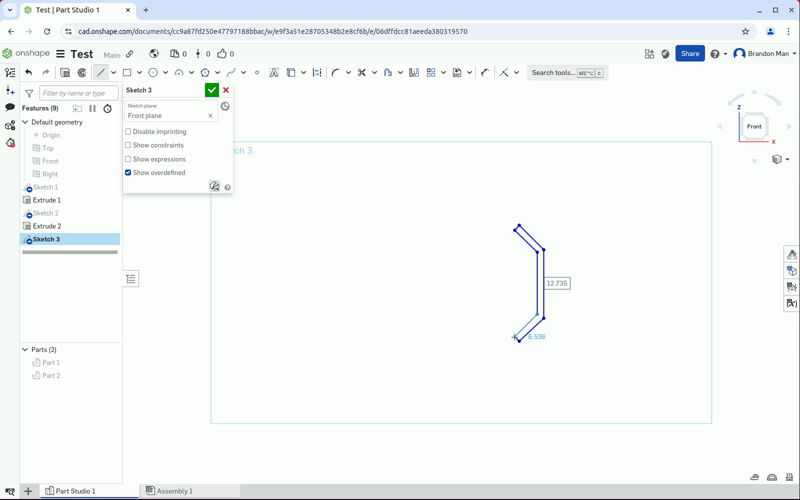
click(514, 336)
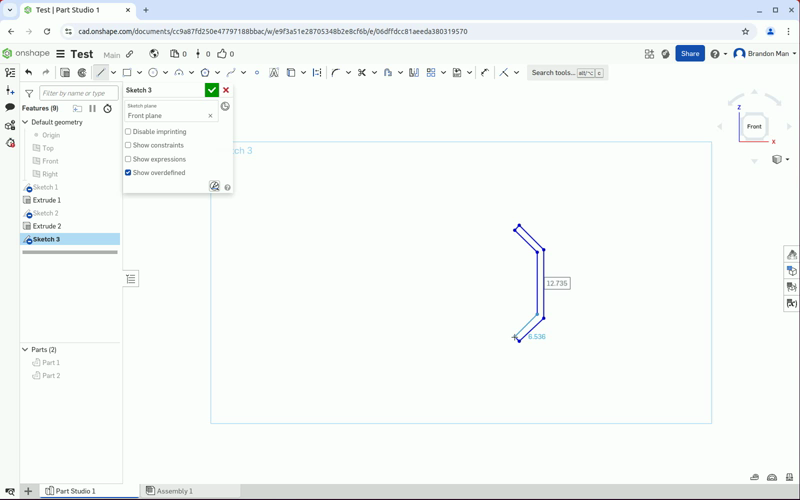
key(esc)
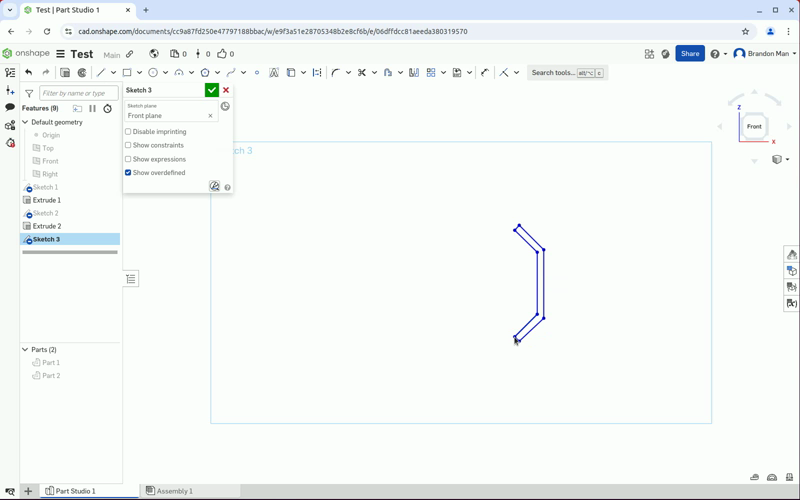
mouse_move(526, 239)
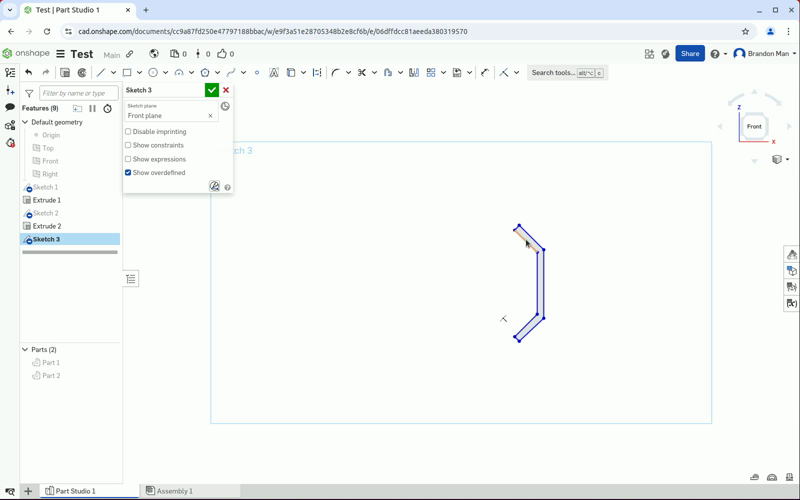
scroll(6)
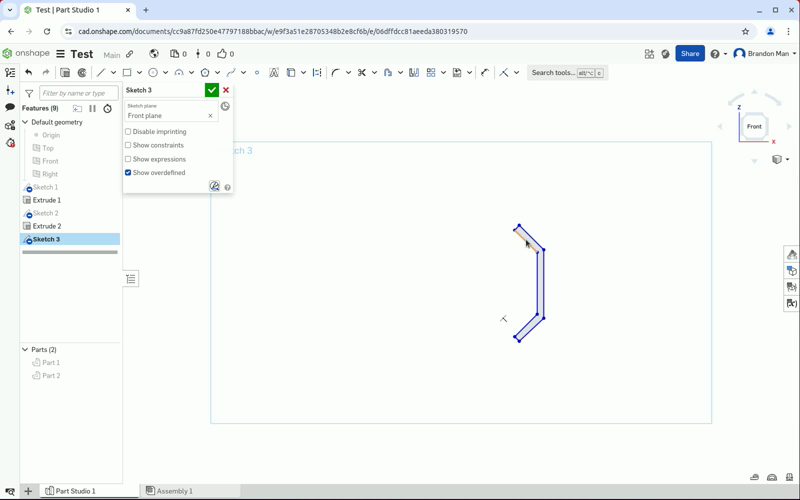
scroll(6)
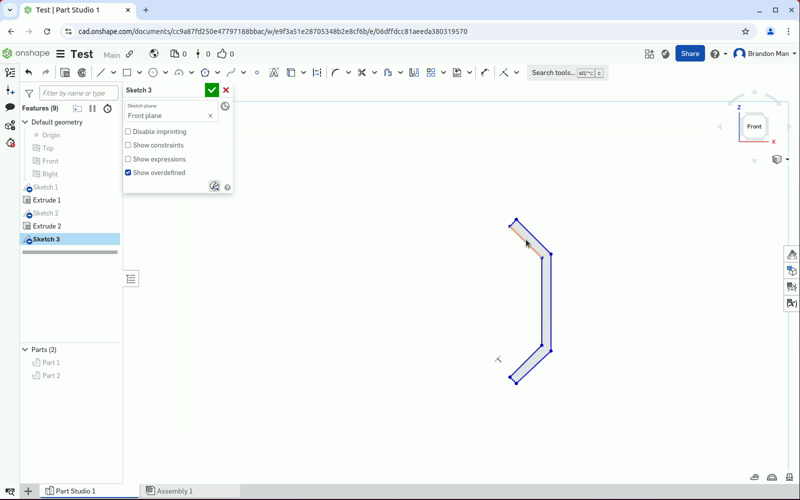
scroll(6)
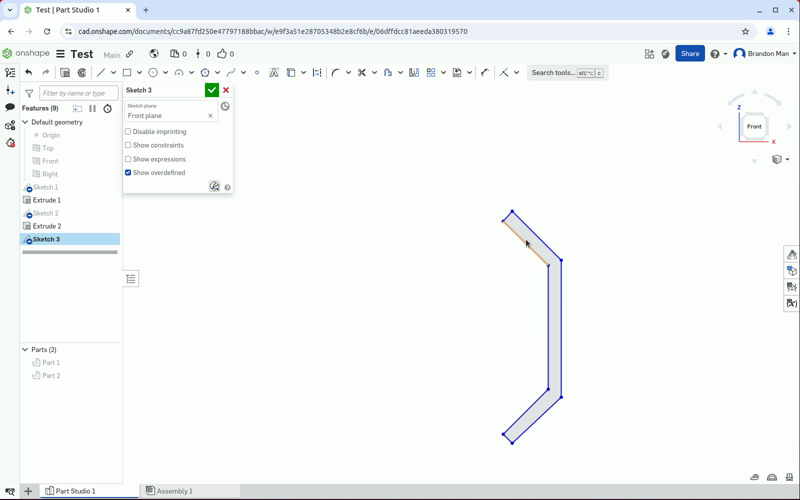
scroll(6)
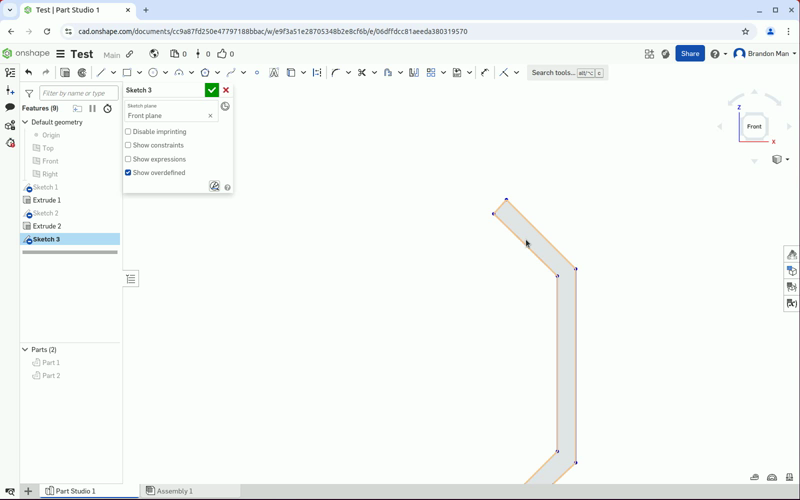
scroll(6)
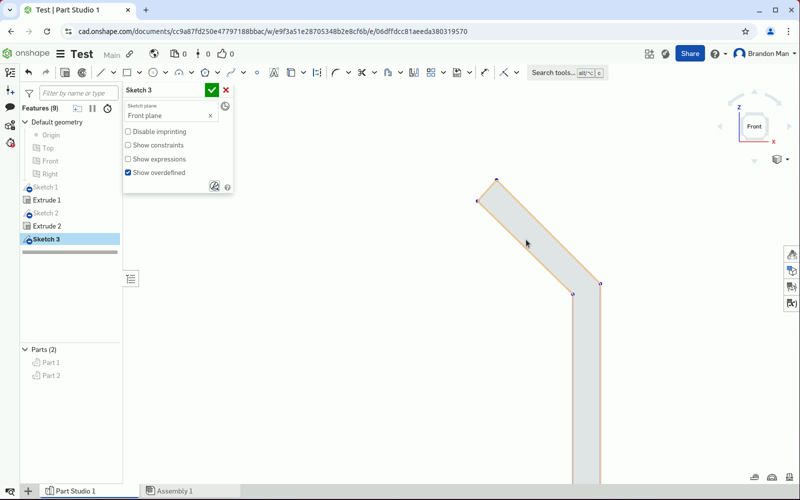
scroll(6)
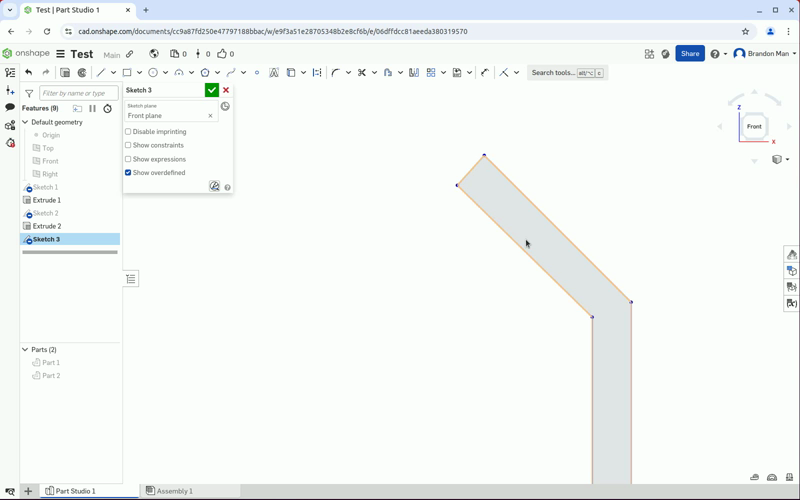
scroll(6)
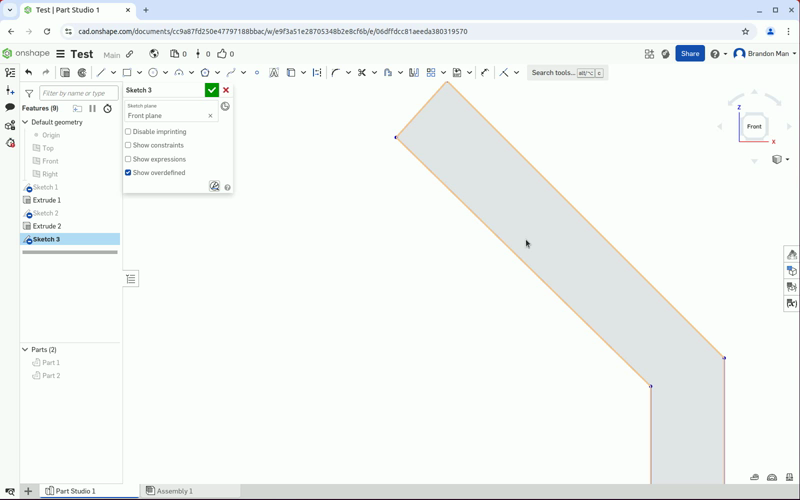
click(526, 239)
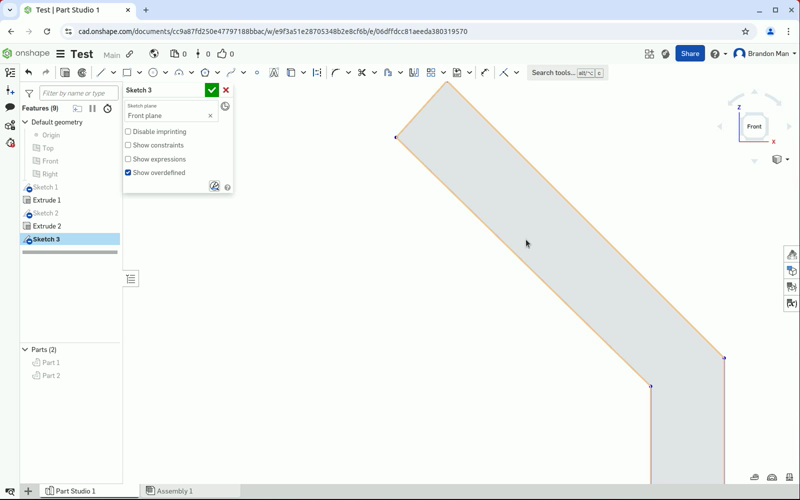
scroll(-6)
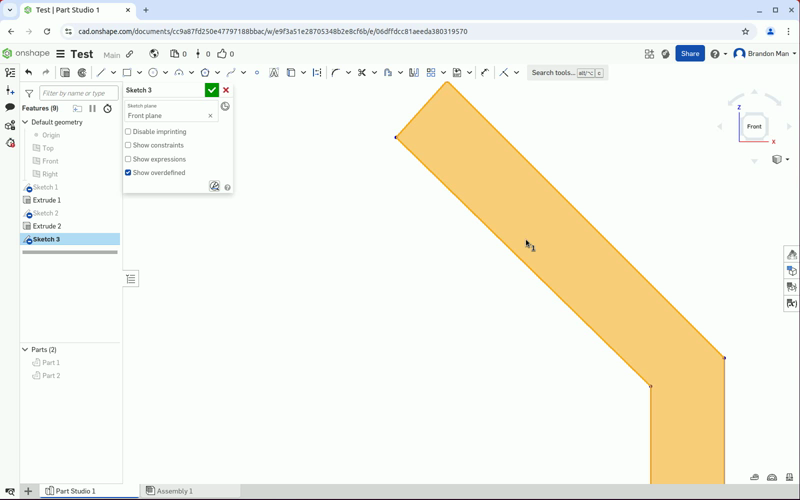
scroll(-6)
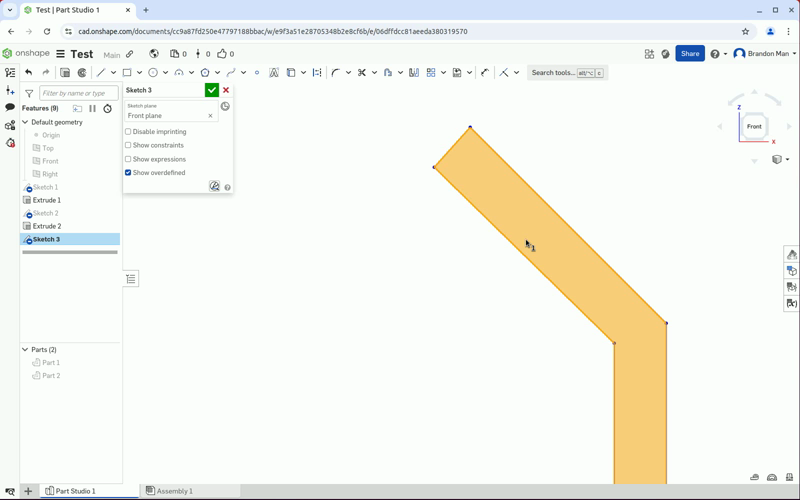
scroll(-6)
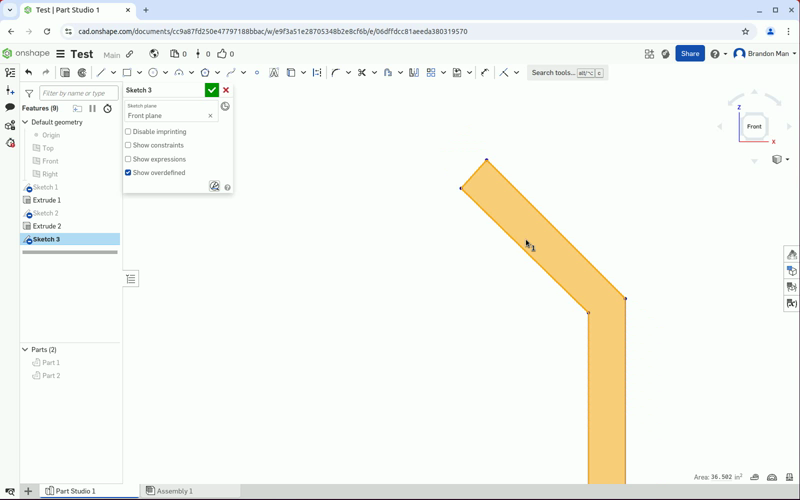
scroll(-6)
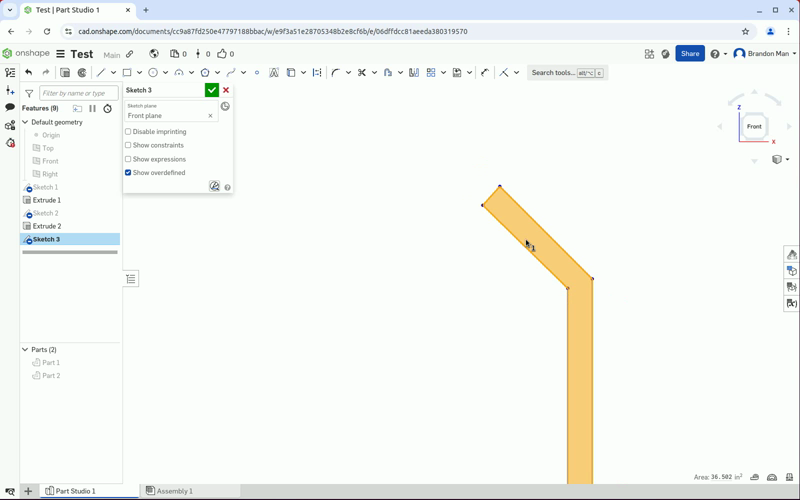
scroll(-6)
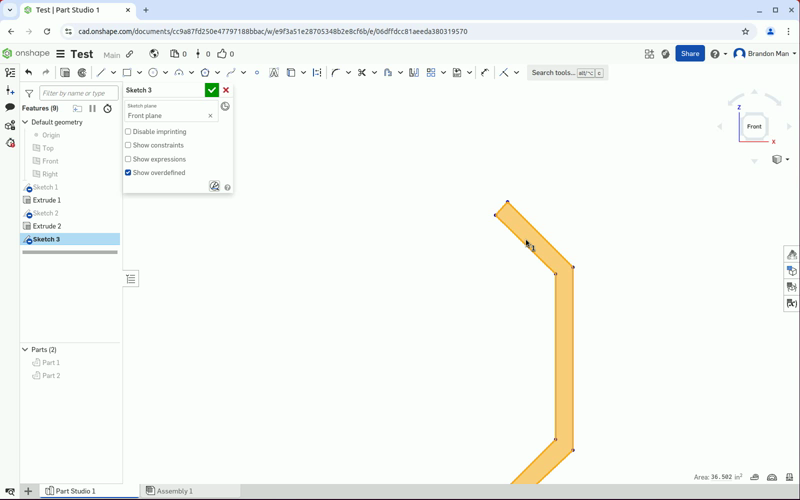
scroll(-6)
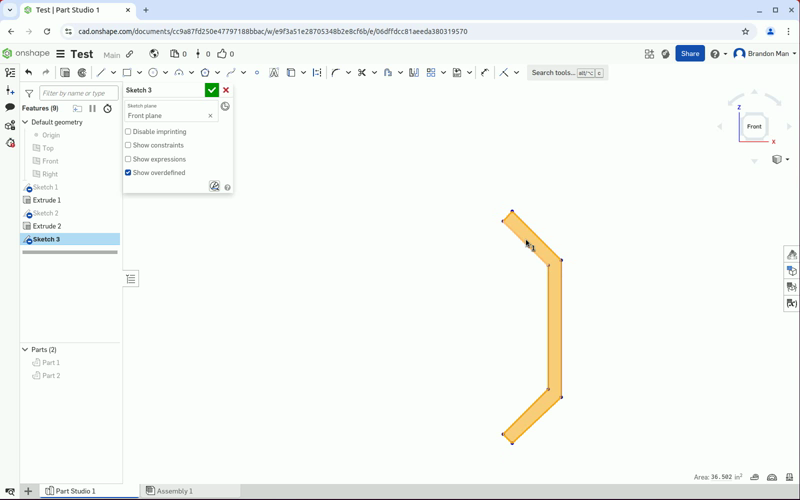
scroll(-6)
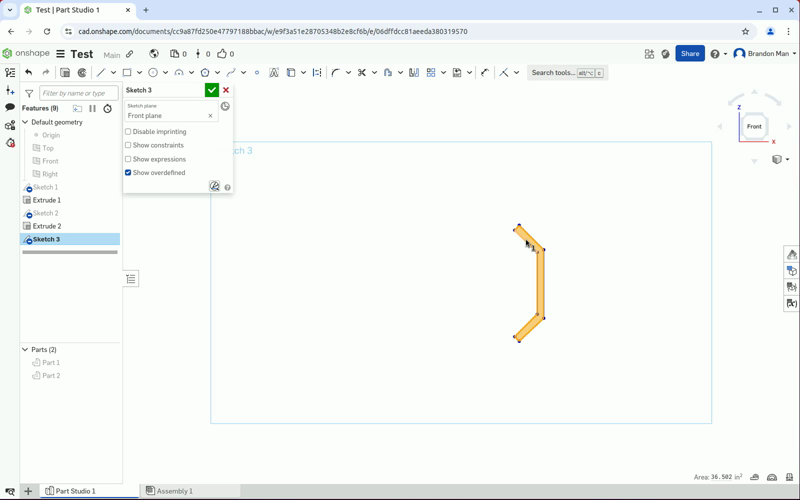
mouse_move(73, 352)
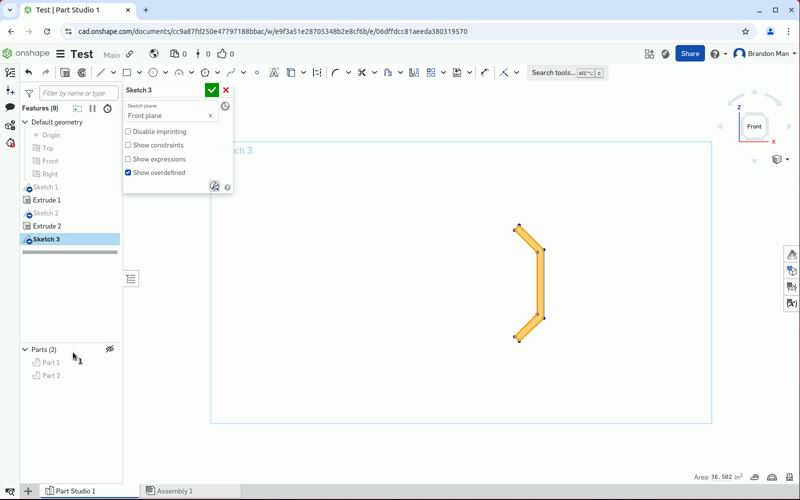
key(shift+y)
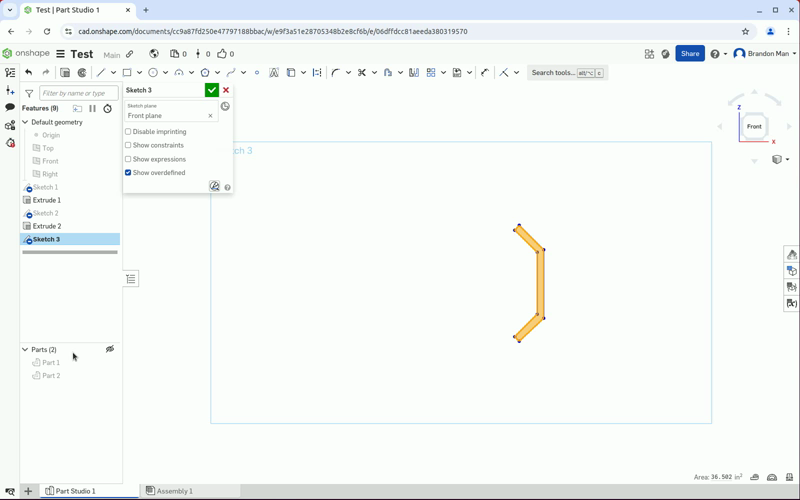
key(shift+e)
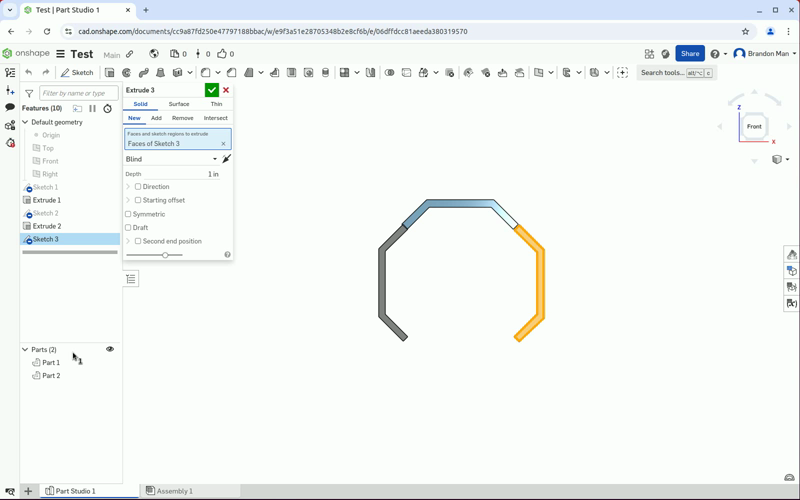
mouse_move(143, 106)
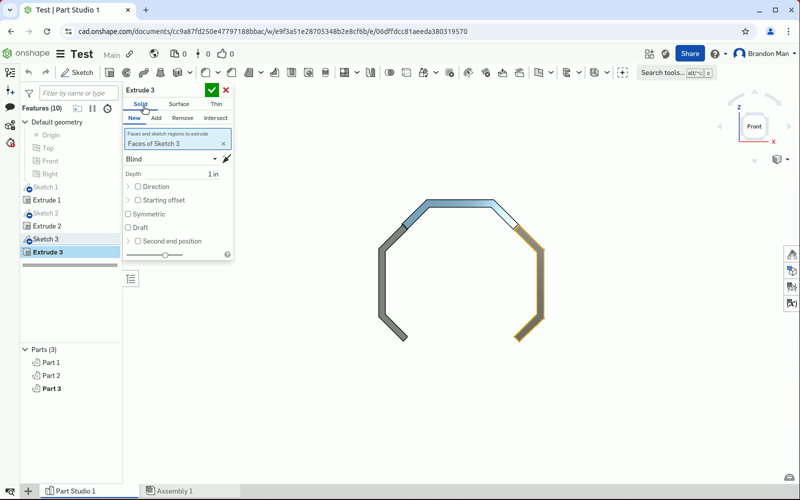
click(143, 106)
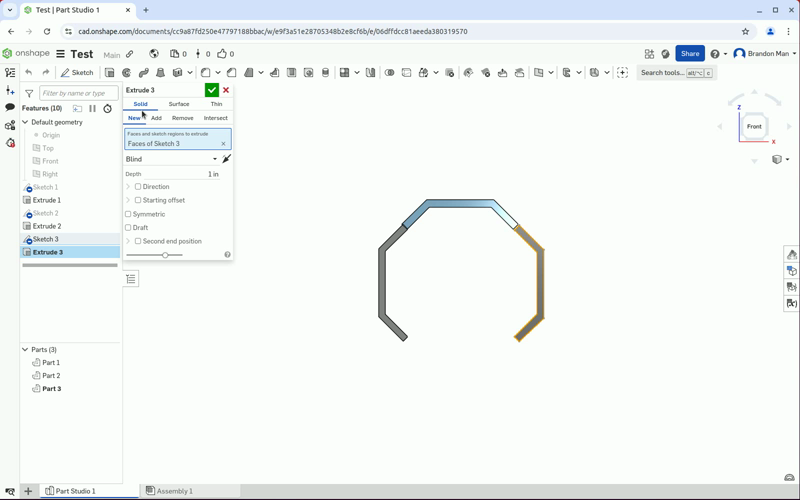
mouse_move(137, 120)
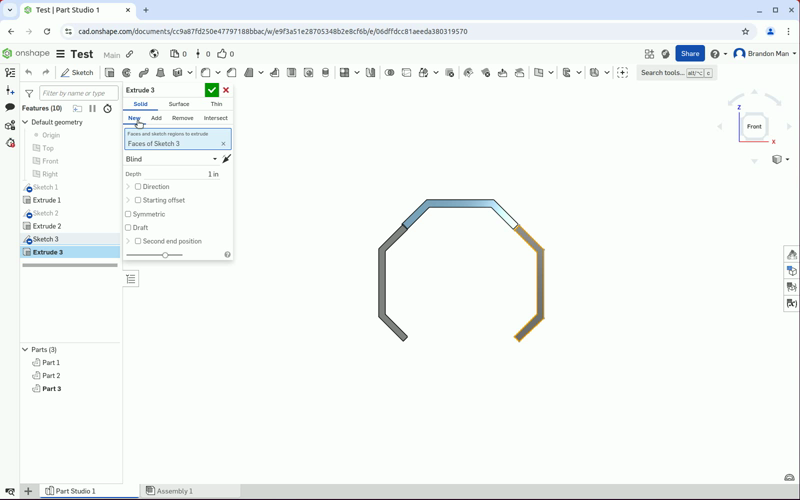
click(137, 120)
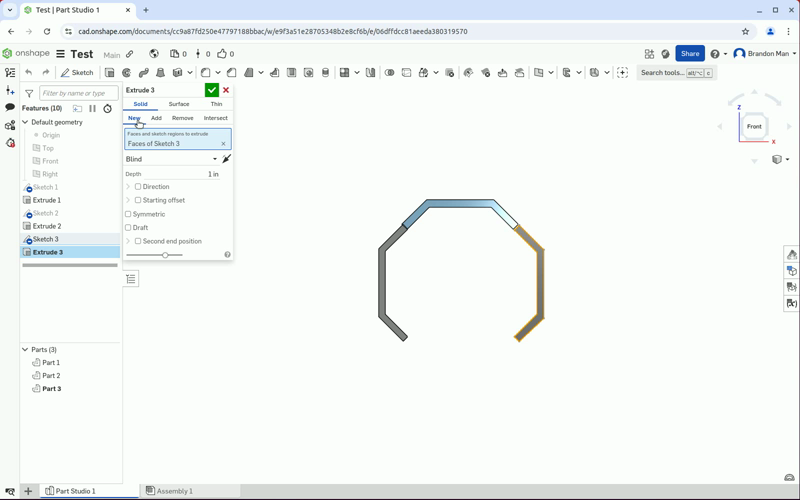
key(tab, 4)
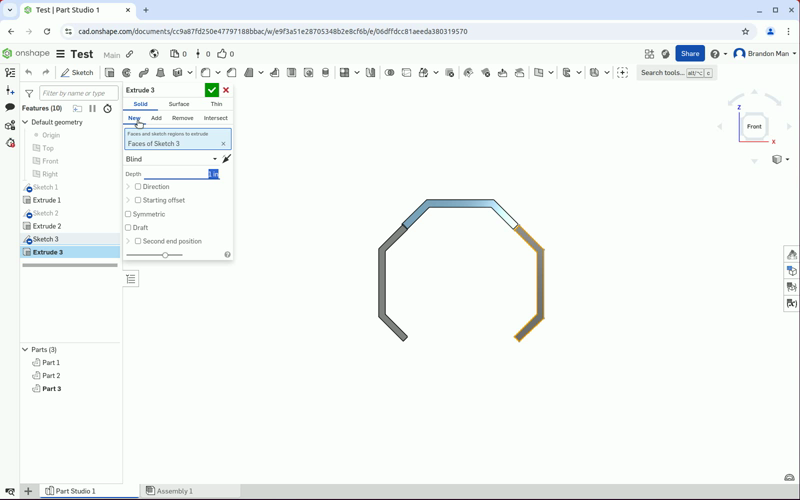
text(23.108)
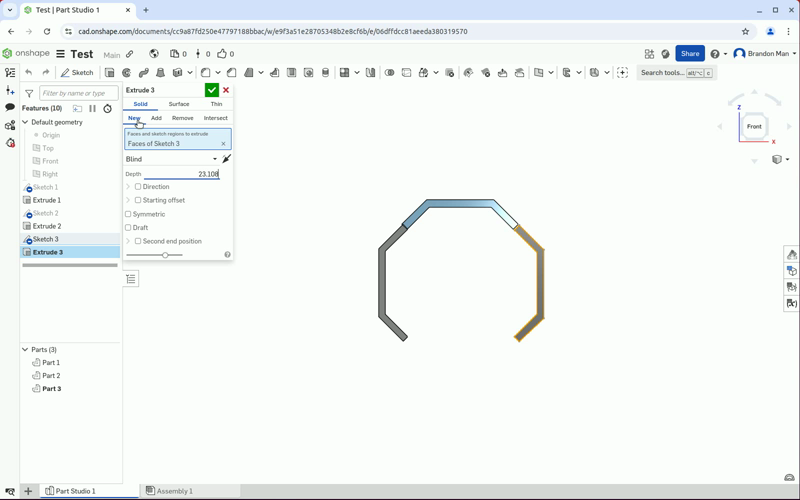
key(enter)
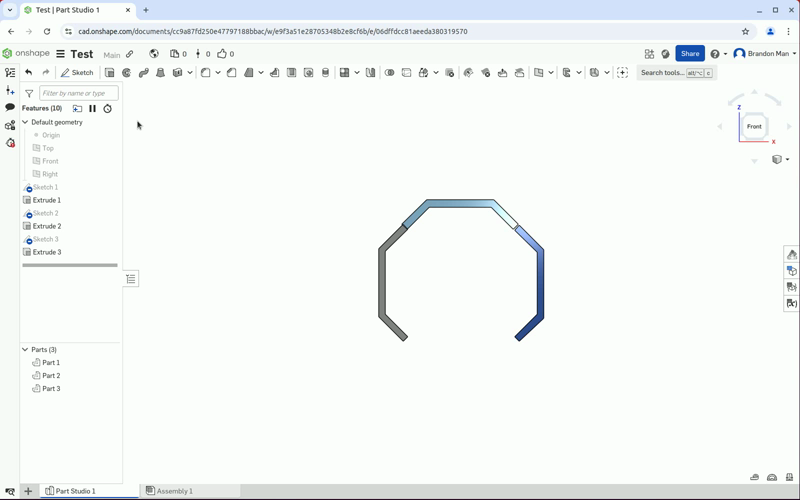
key(shift+h)
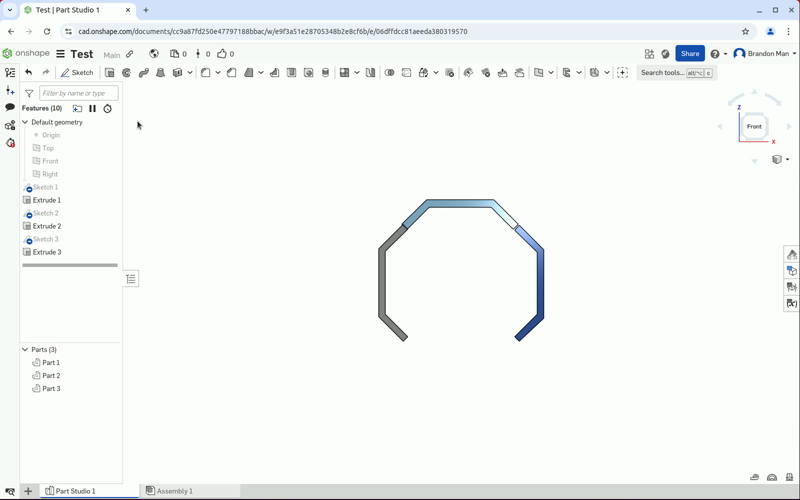
key(shift+h)
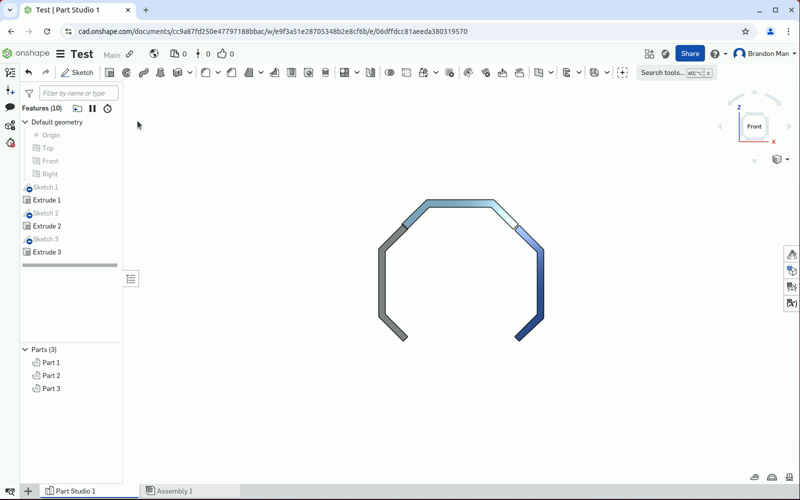
mouse_move(73, 189)
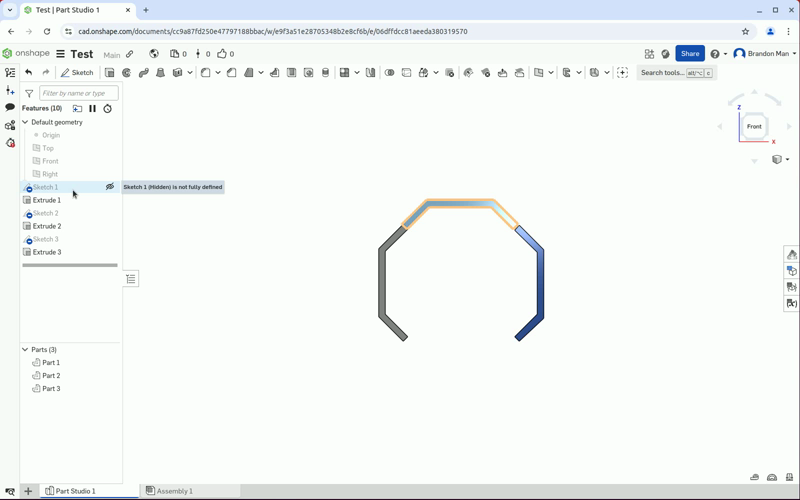
click(73, 189)
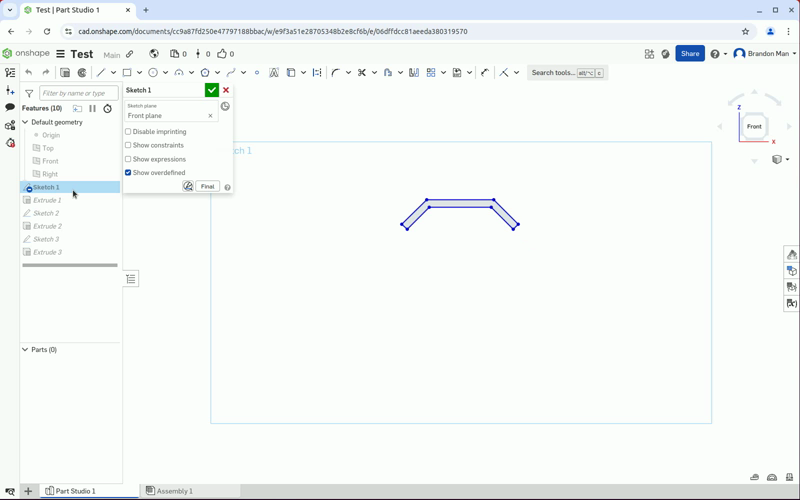
mouse_move(229, 92)
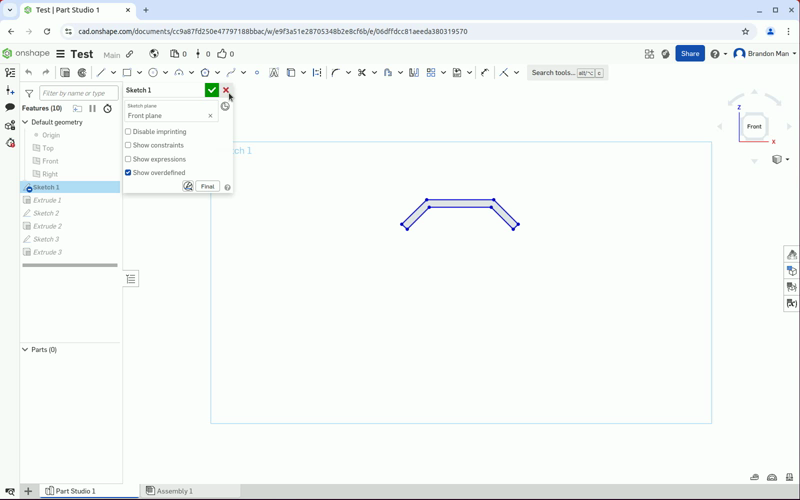
click(229, 92)
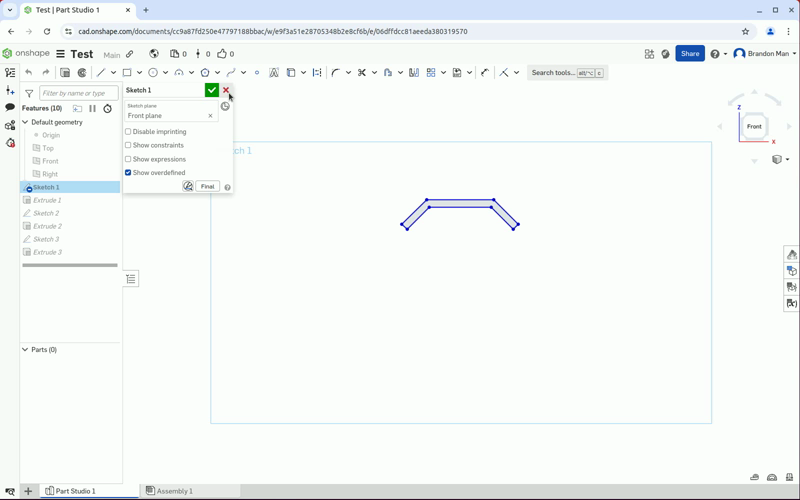
key(shift+s)
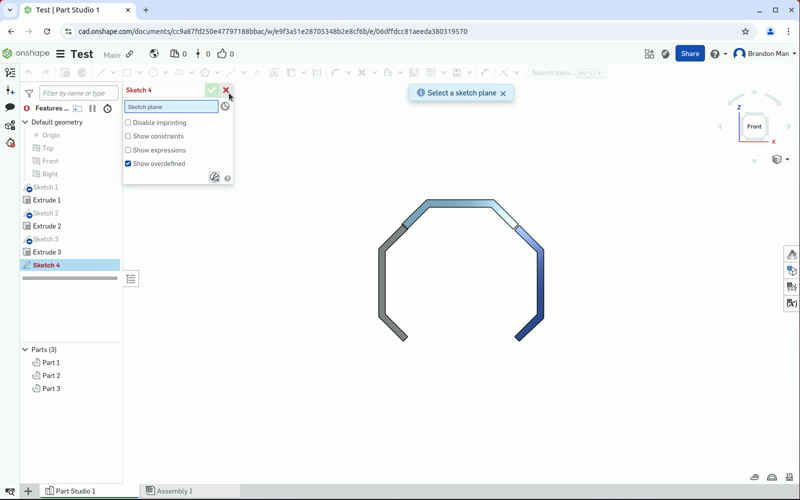
mouse_move(73, 163)
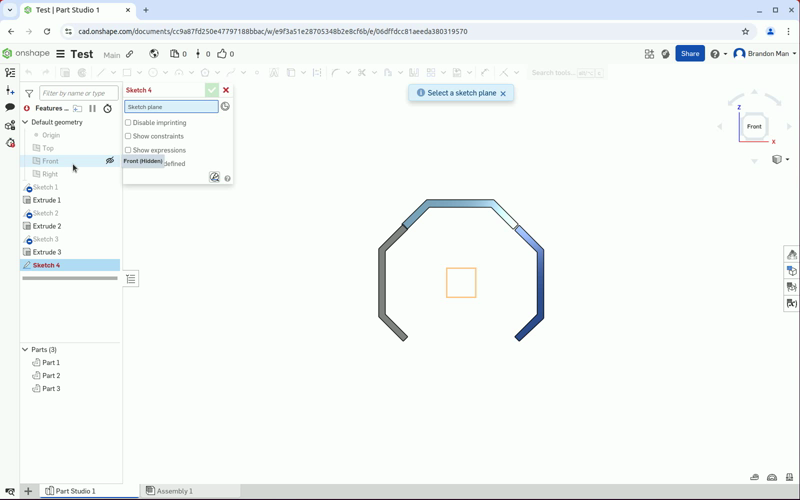
click(73, 163)
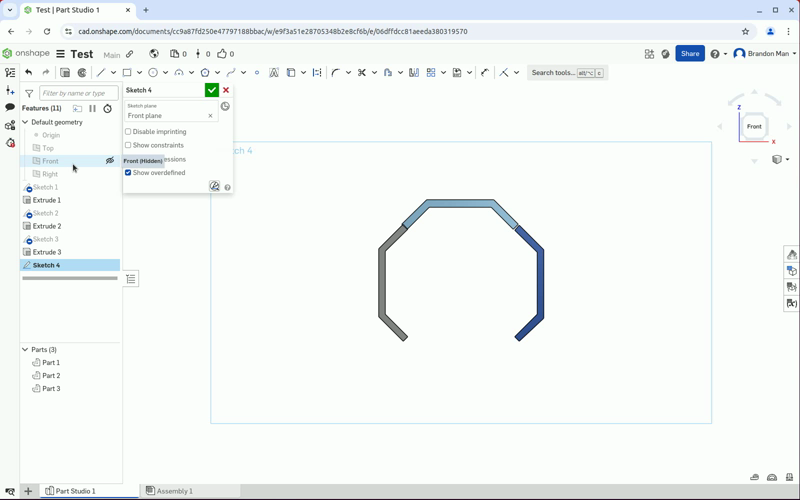
mouse_move(73, 352)
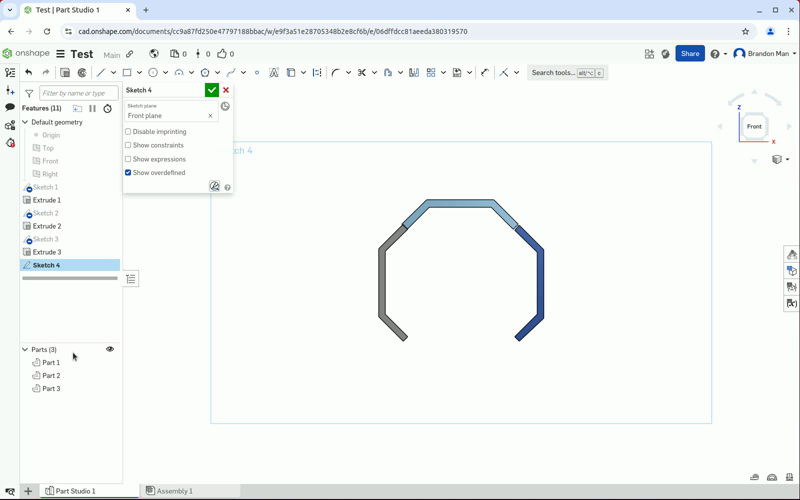
key(y)
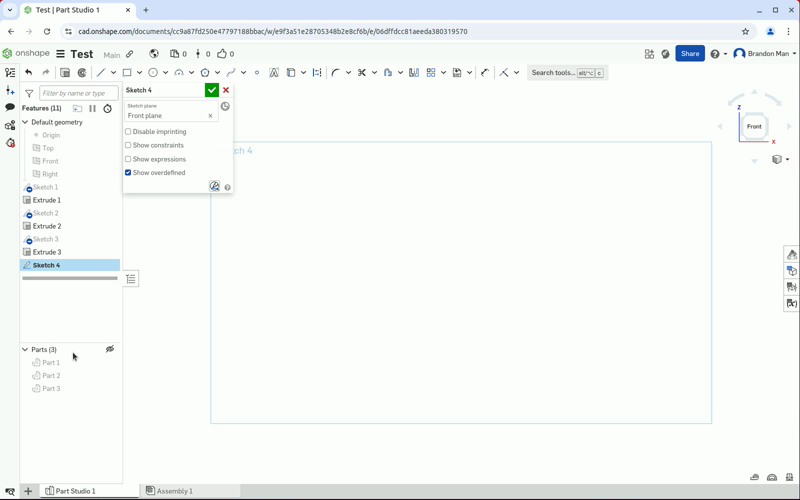
key(l)
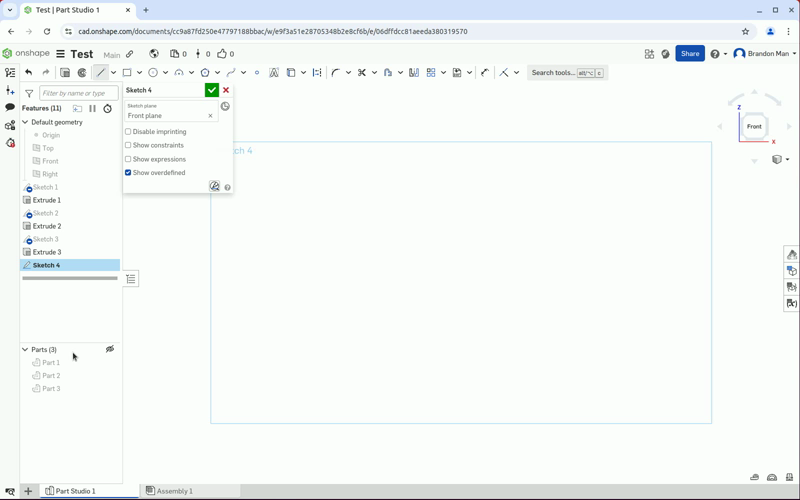
key_down(shift)
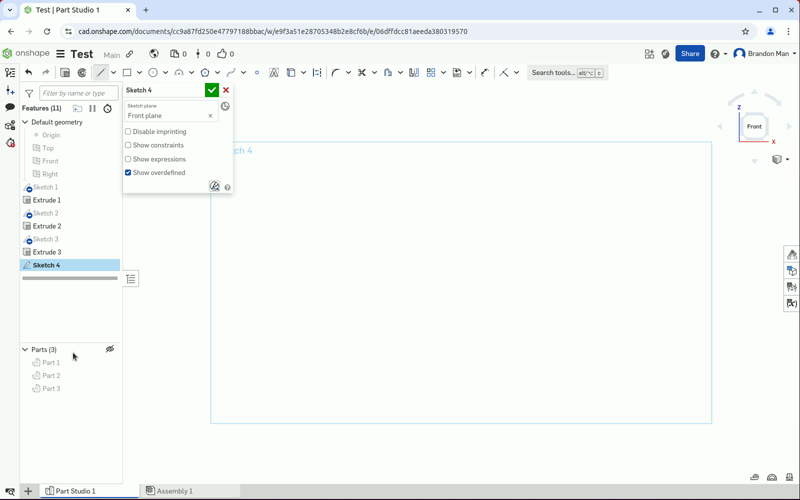
mouse_move(401, 341)
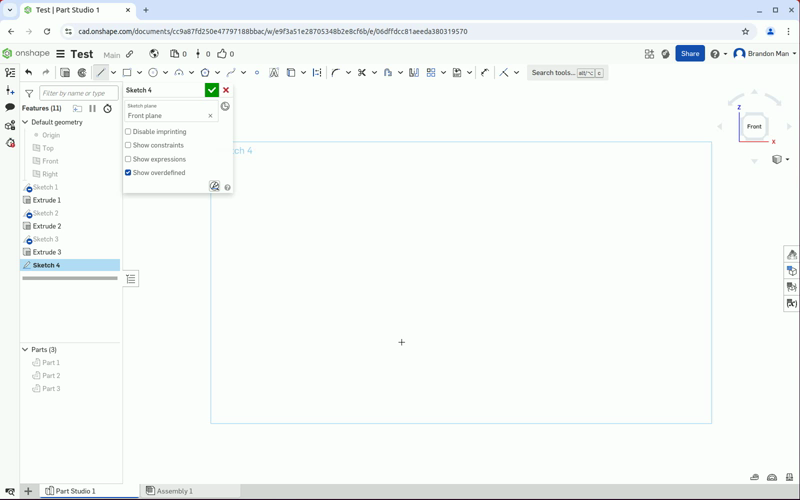
click(401, 341)
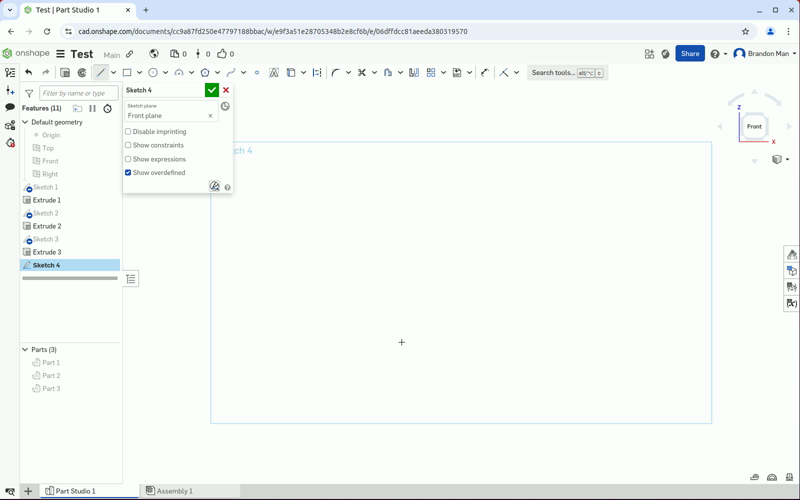
key_up(shift)
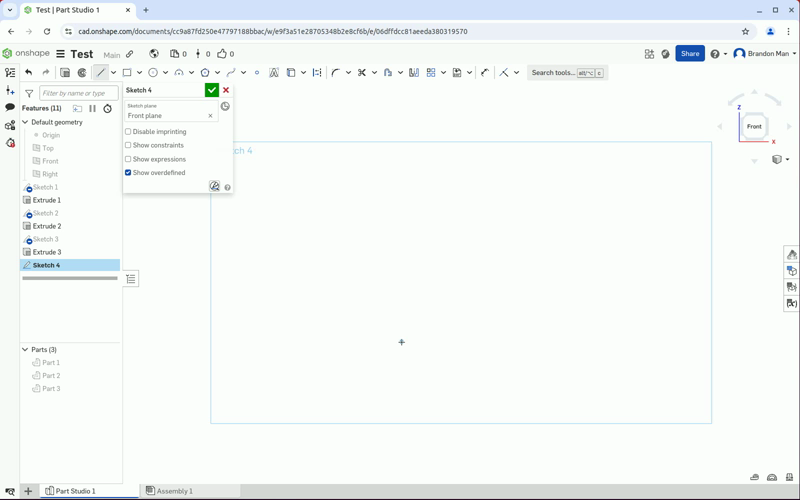
key_down(shift)
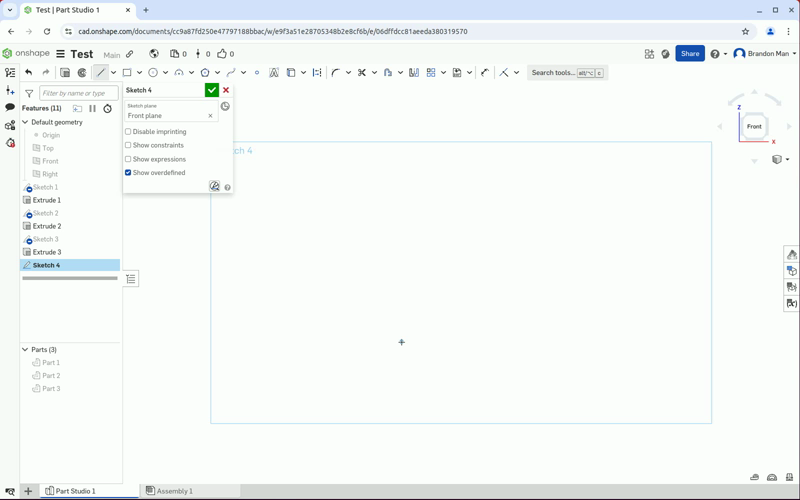
mouse_move(431, 341)
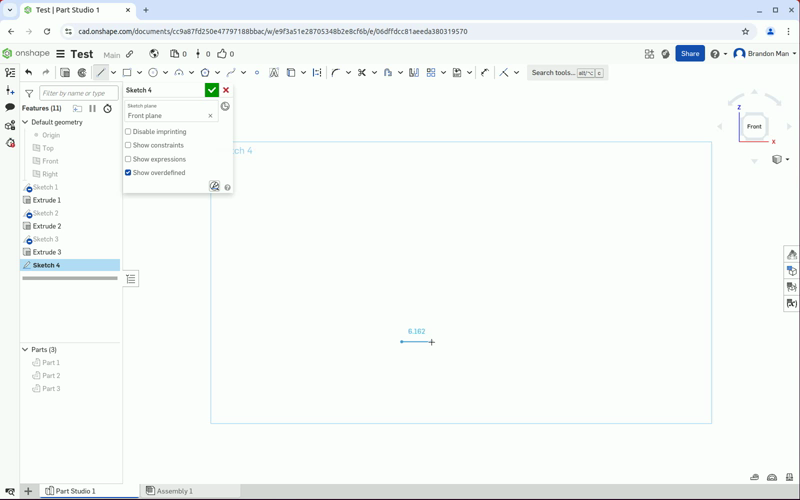
mouse_move(426, 366)
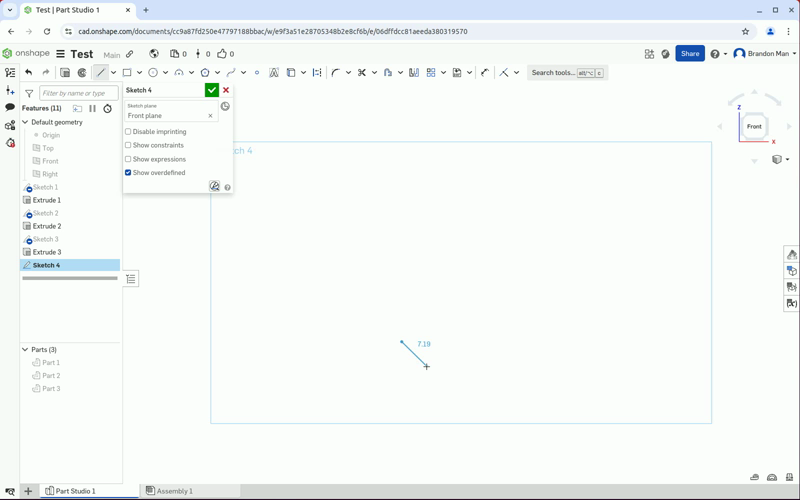
click(426, 366)
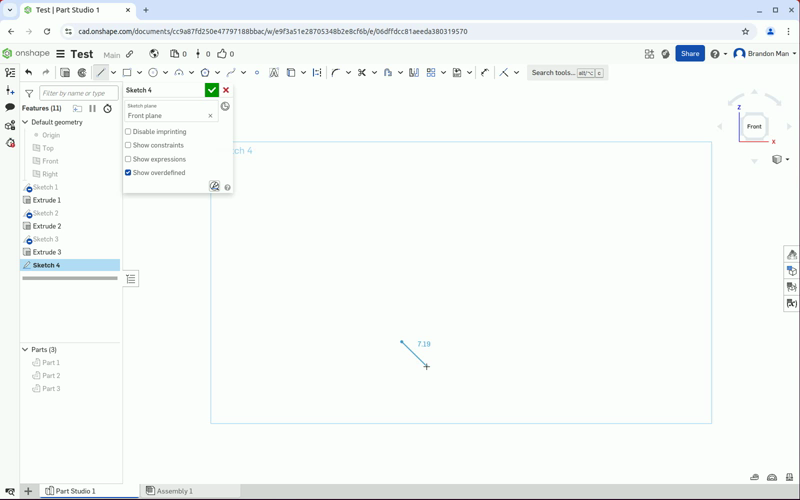
key_up(shift)
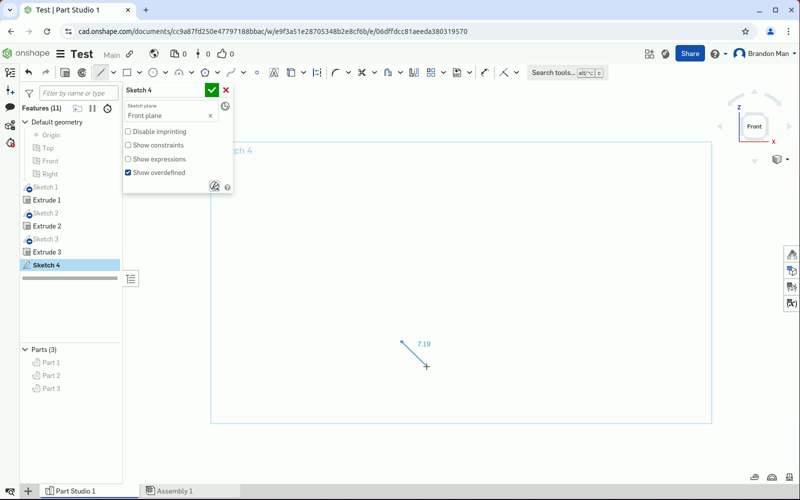
key_down(shift)
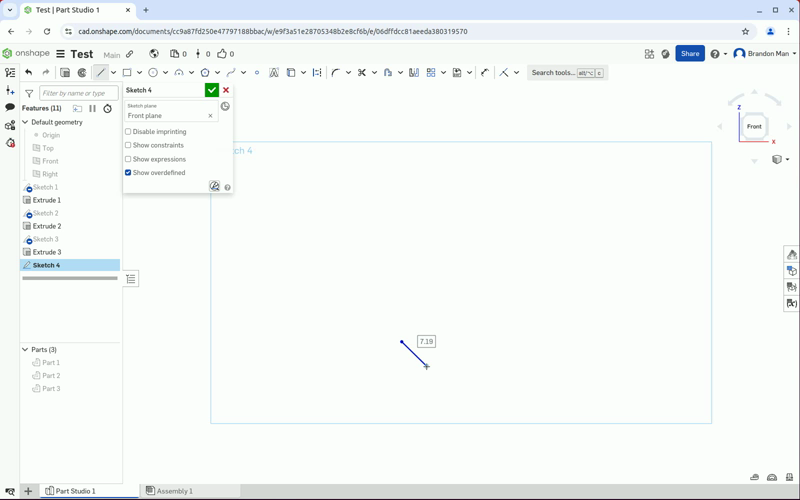
mouse_move(493, 366)
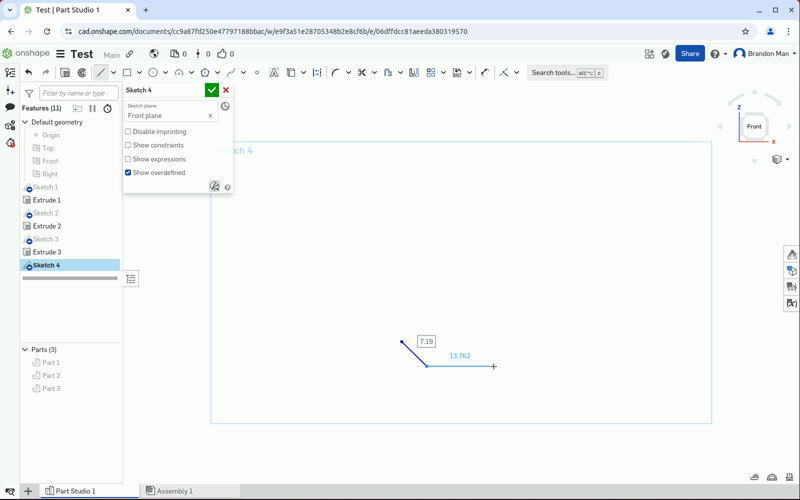
click(493, 366)
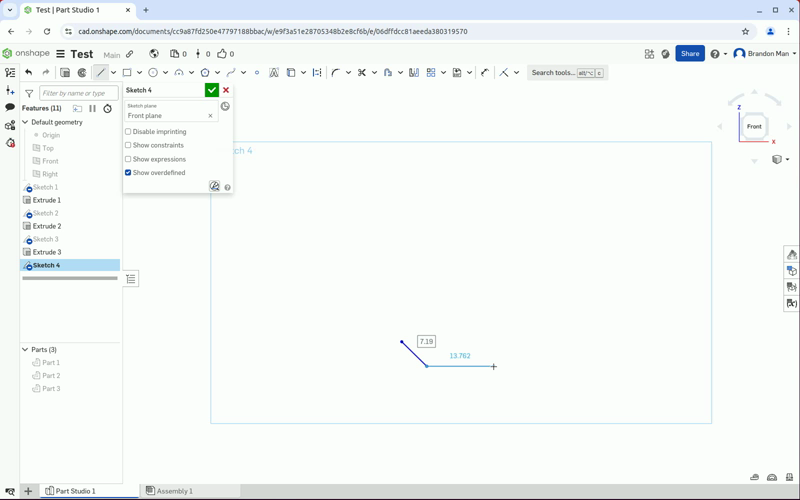
key_up(shift)
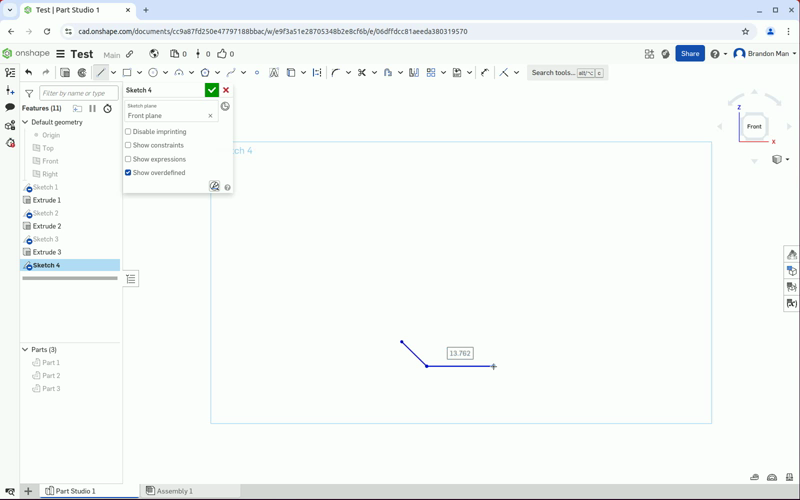
key_down(shift)
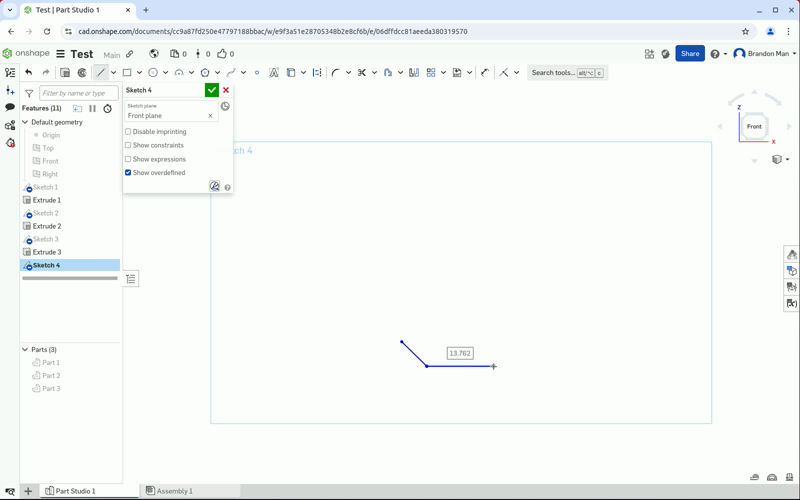
mouse_move(523, 366)
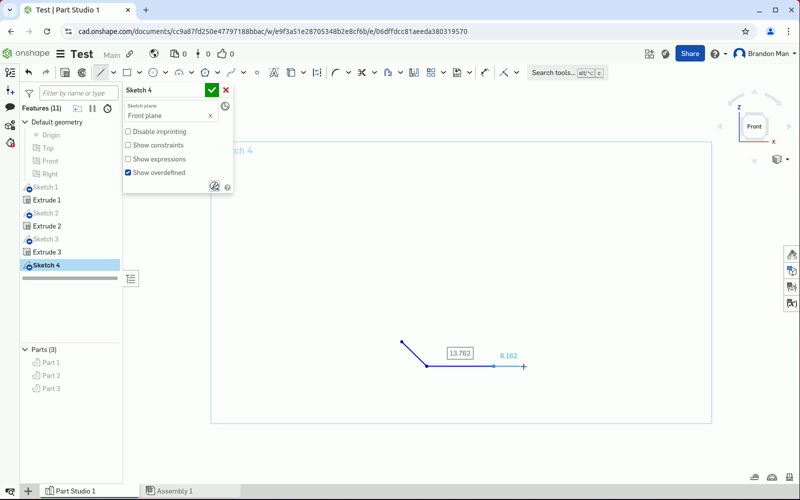
mouse_move(518, 341)
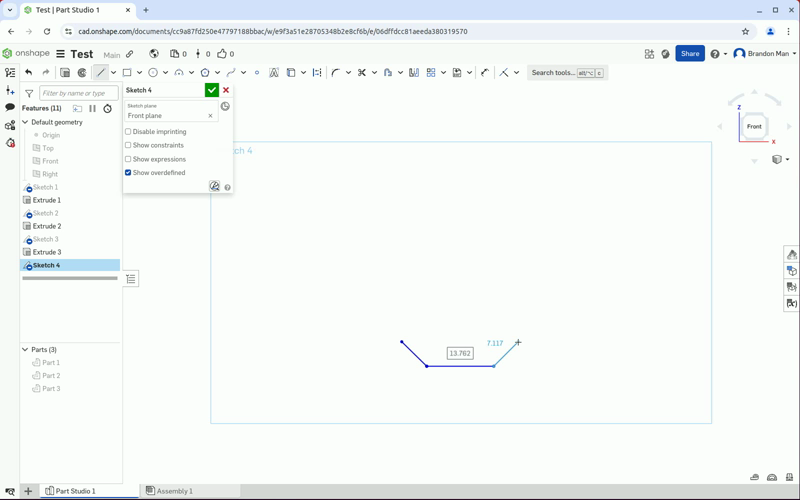
click(518, 341)
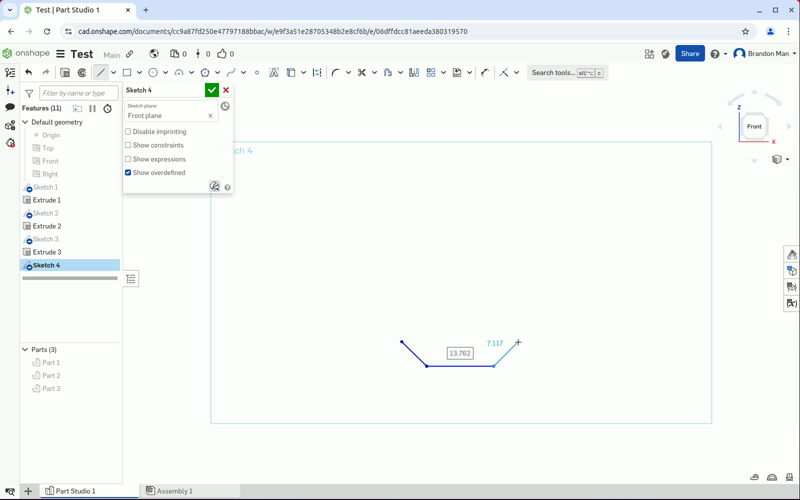
key_up(shift)
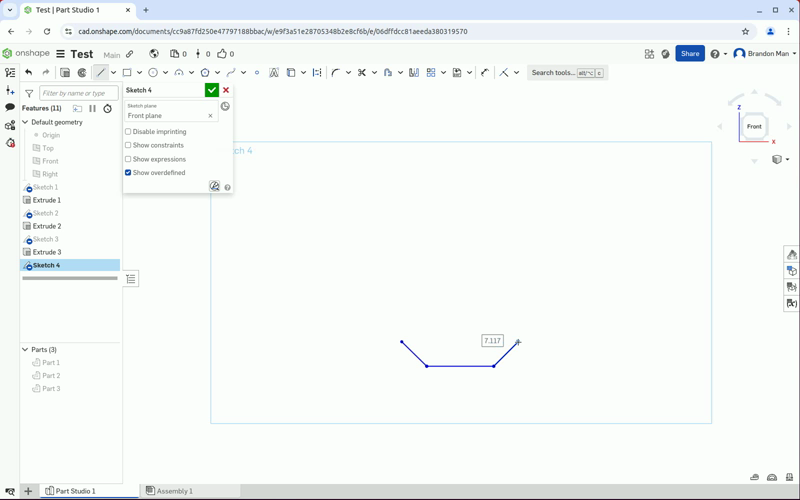
key_down(shift)
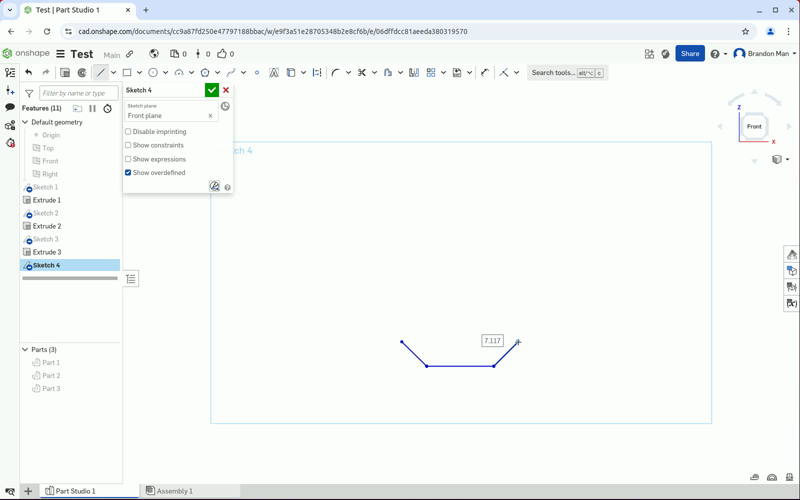
mouse_move(548, 341)
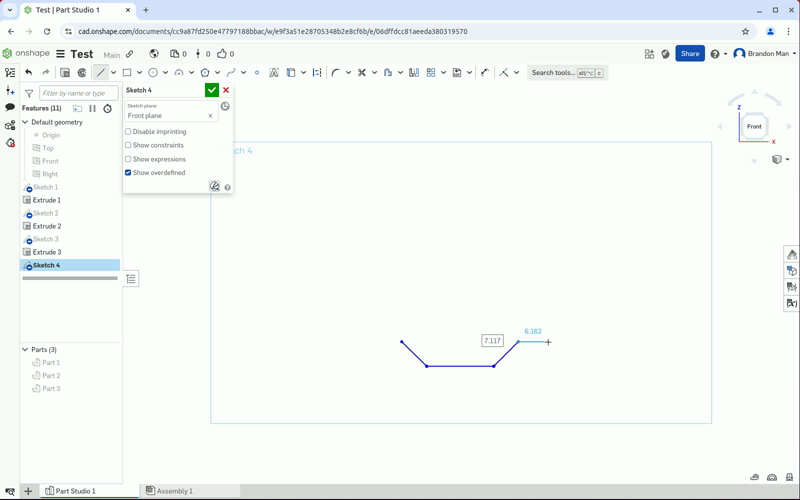
mouse_move(513, 336)
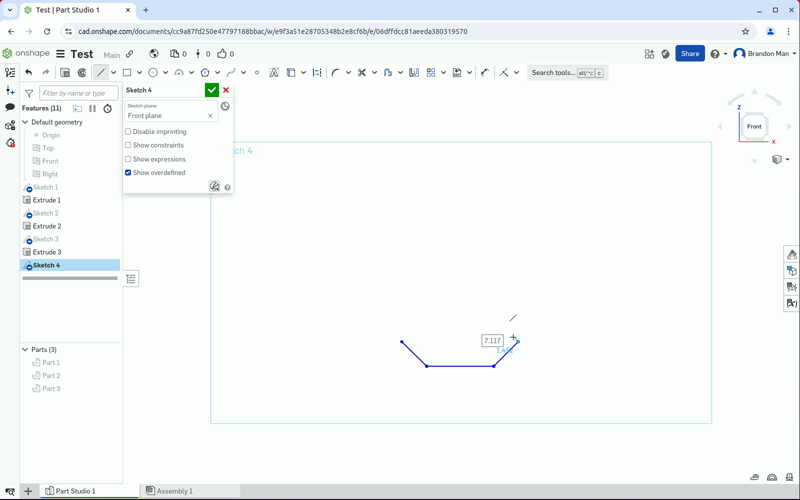
scroll(6)
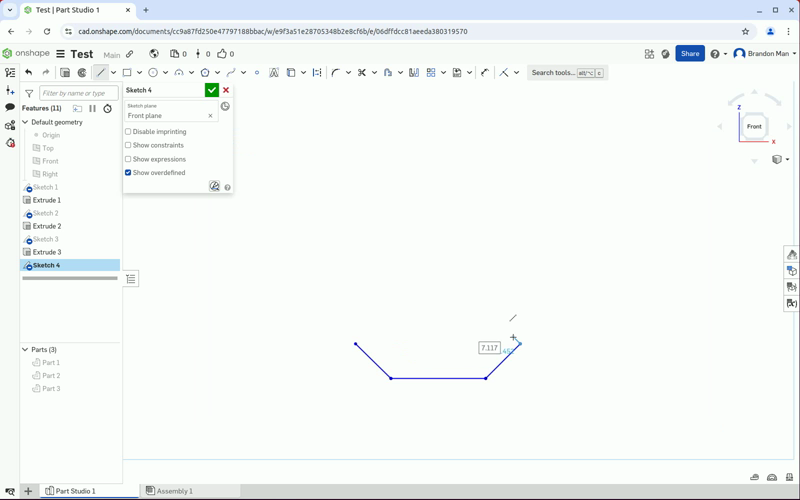
scroll(6)
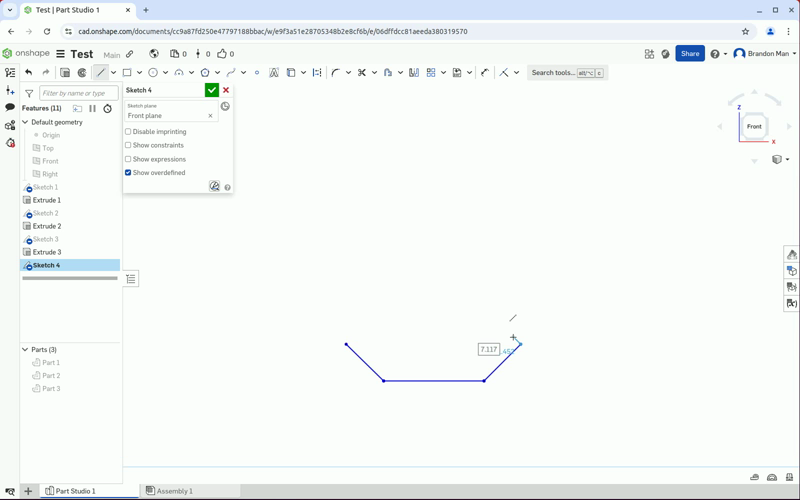
scroll(6)
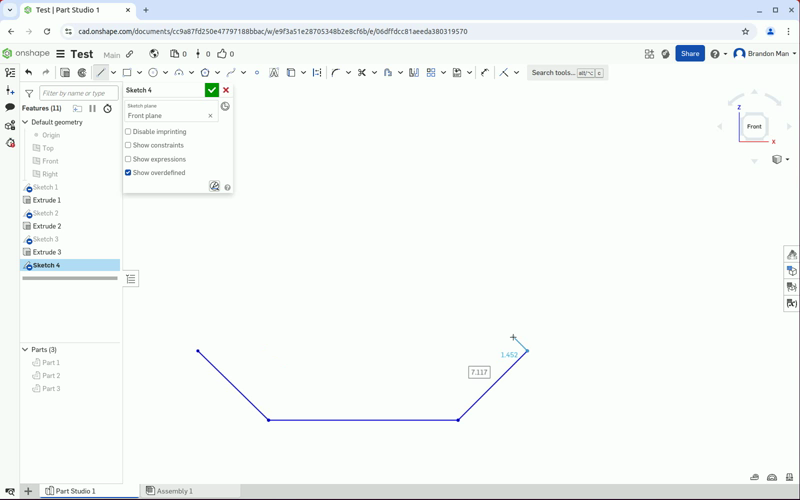
scroll(6)
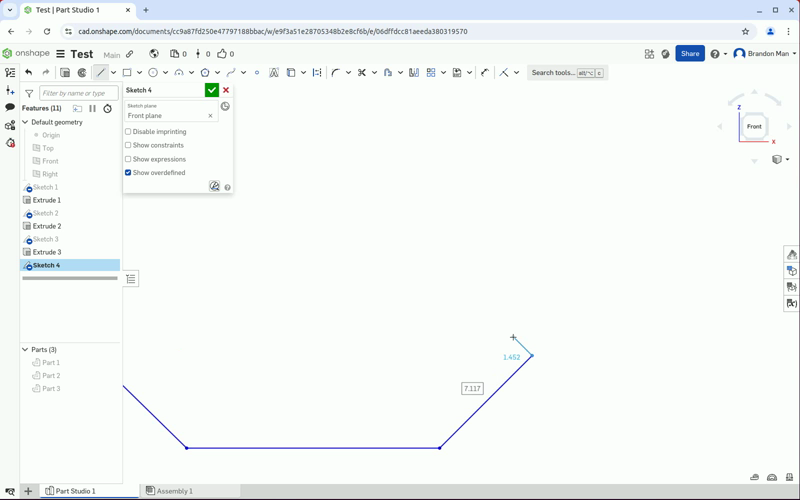
scroll(6)
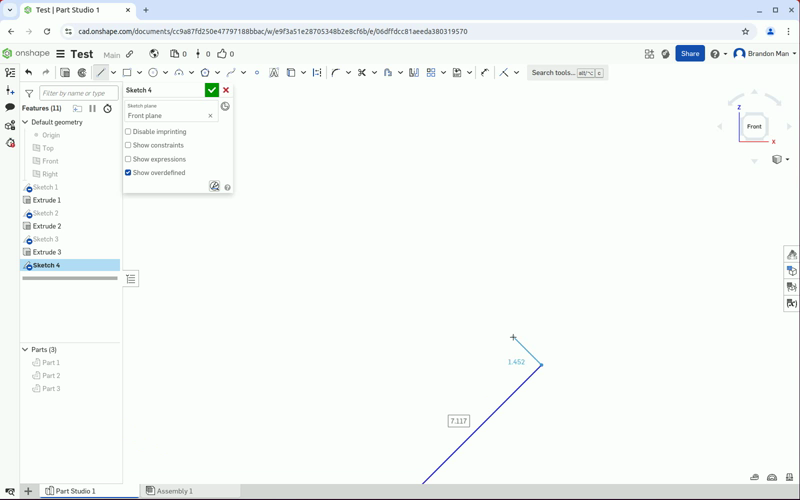
scroll(6)
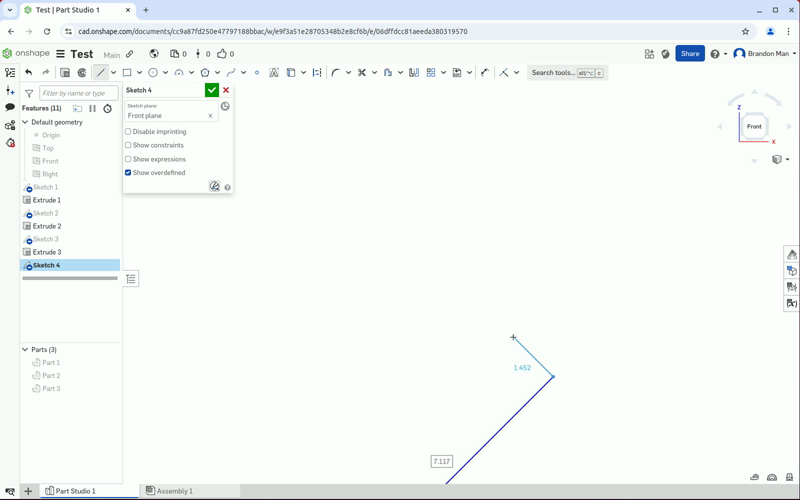
scroll(6)
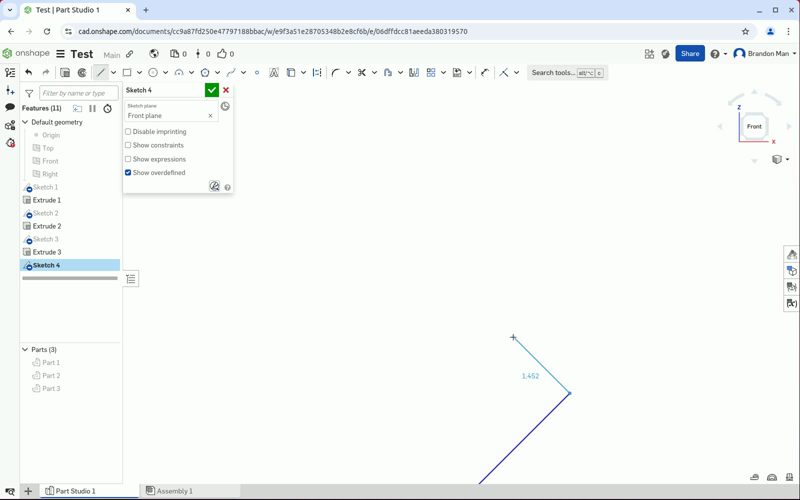
click(513, 336)
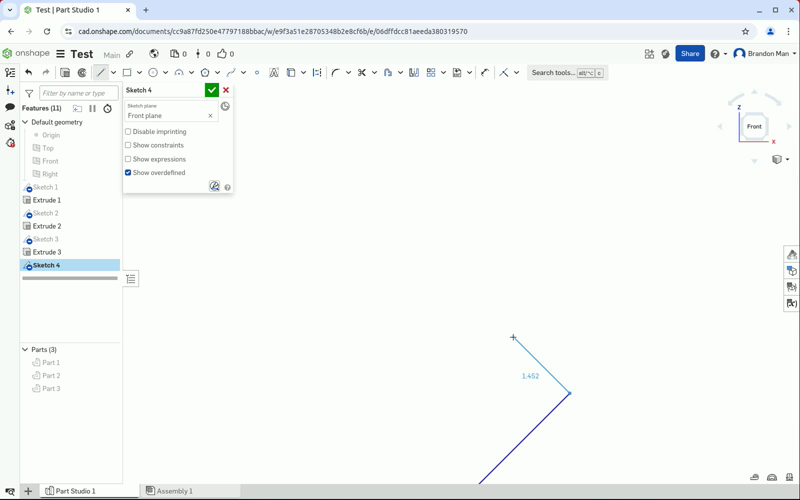
scroll(-6)
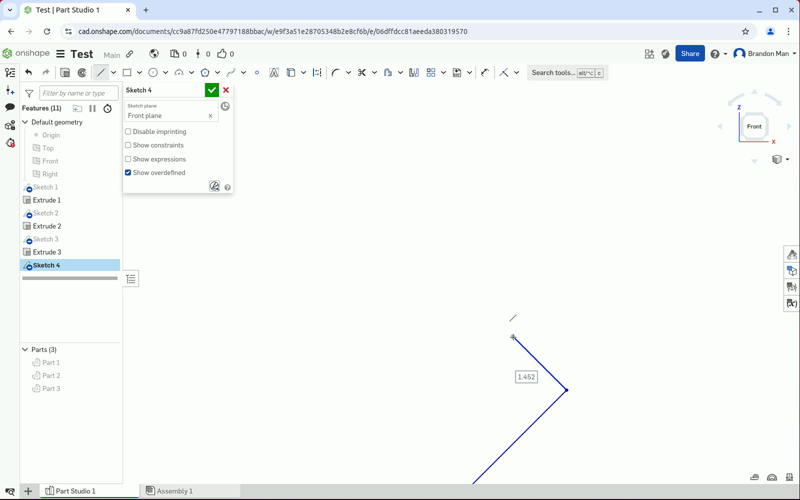
scroll(-6)
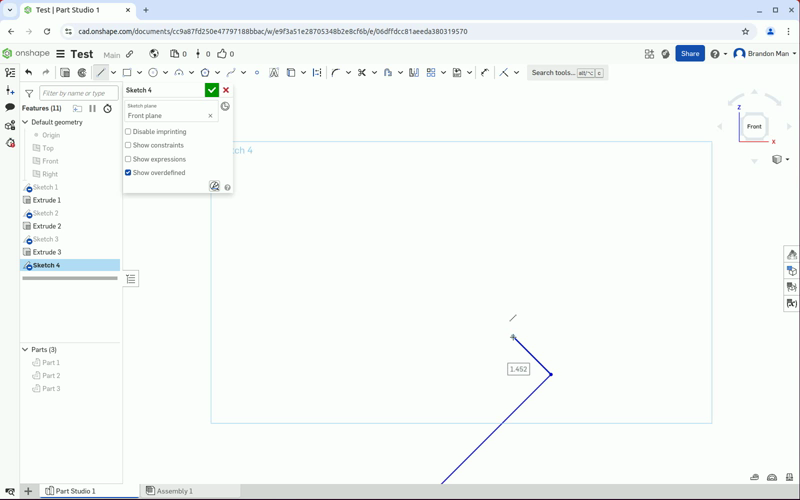
scroll(-6)
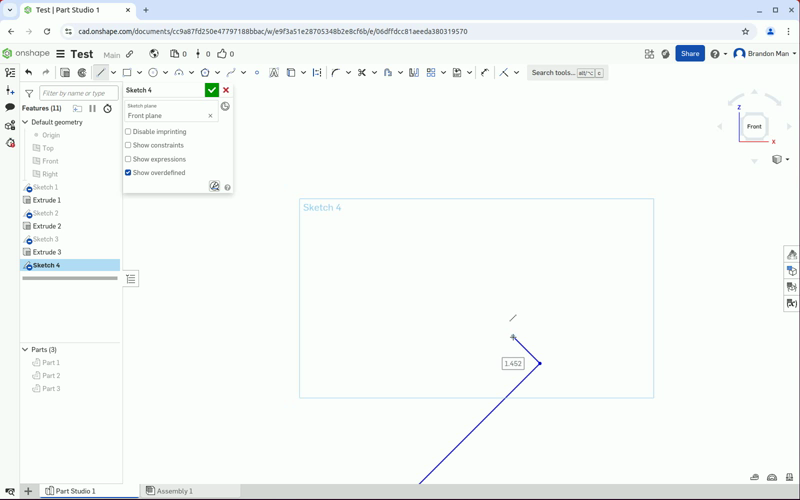
scroll(-6)
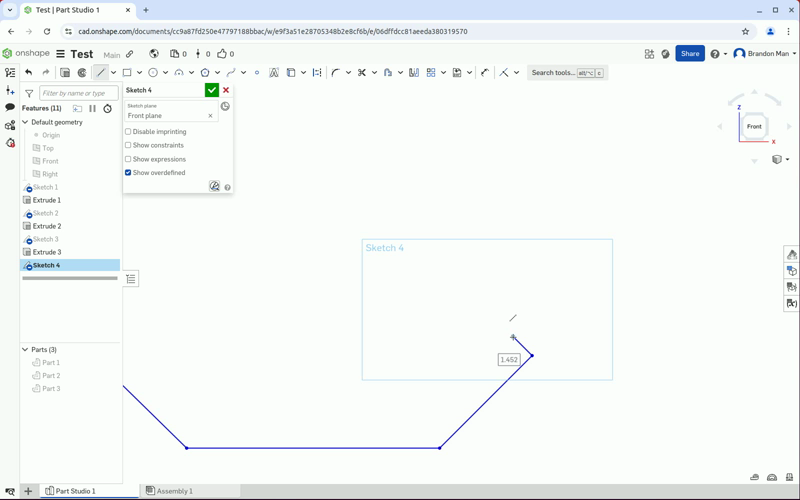
scroll(-6)
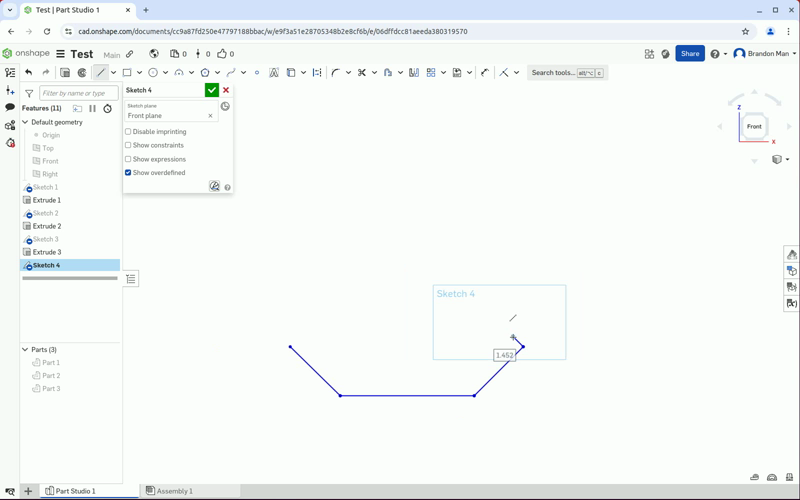
scroll(-6)
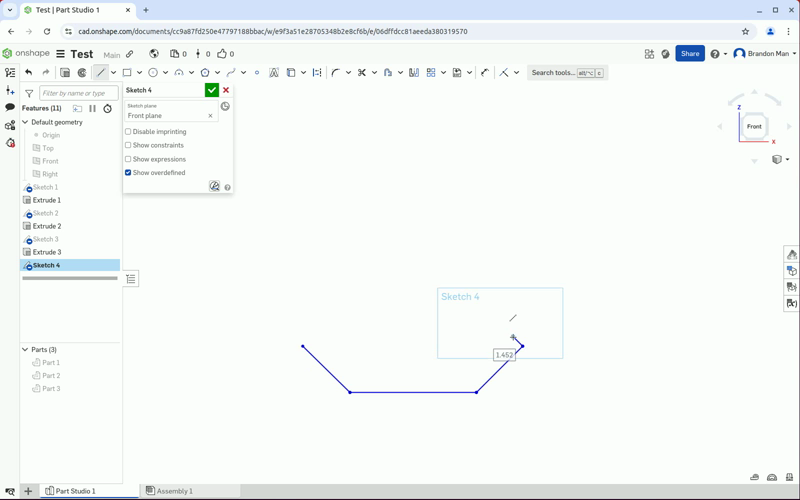
scroll(-6)
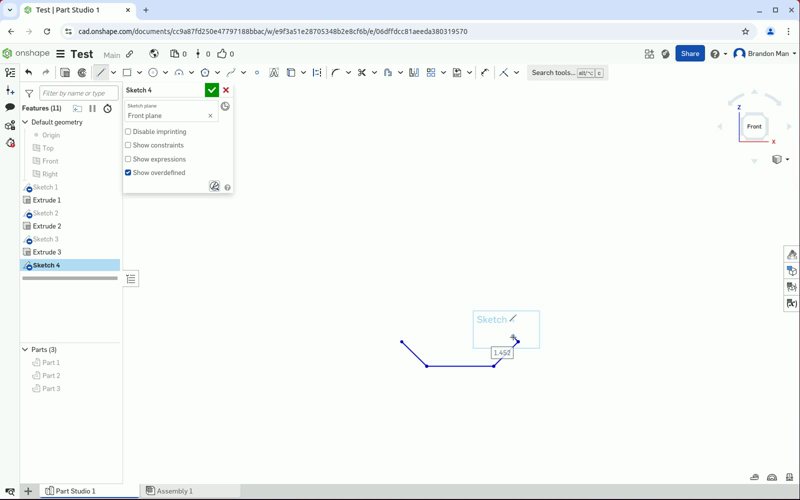
key_up(shift)
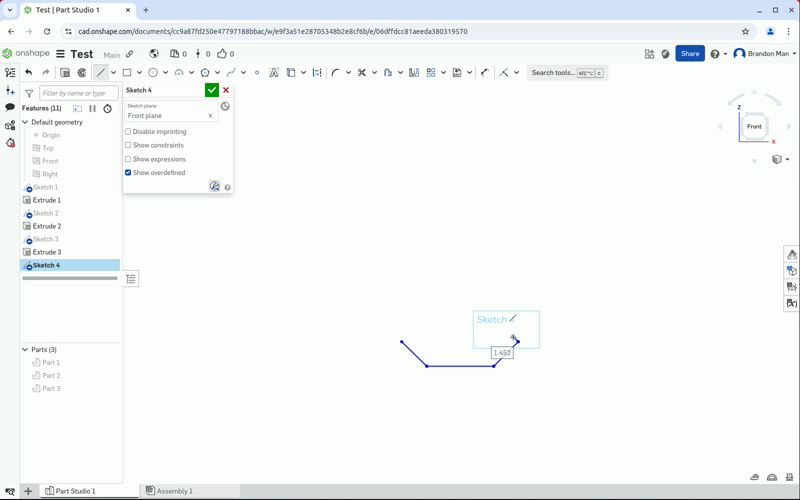
key_down(shift)
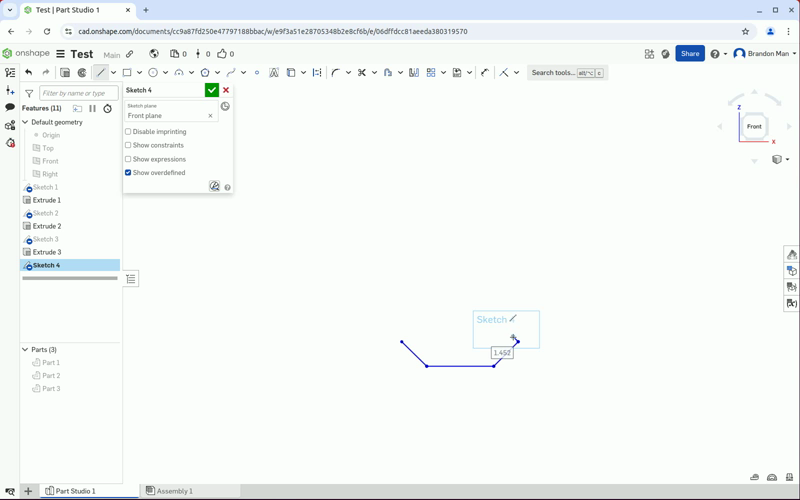
mouse_move(543, 336)
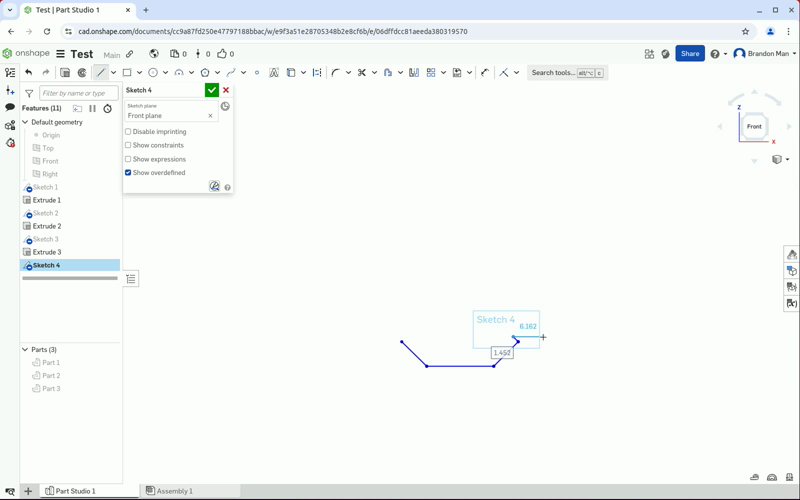
mouse_move(491, 358)
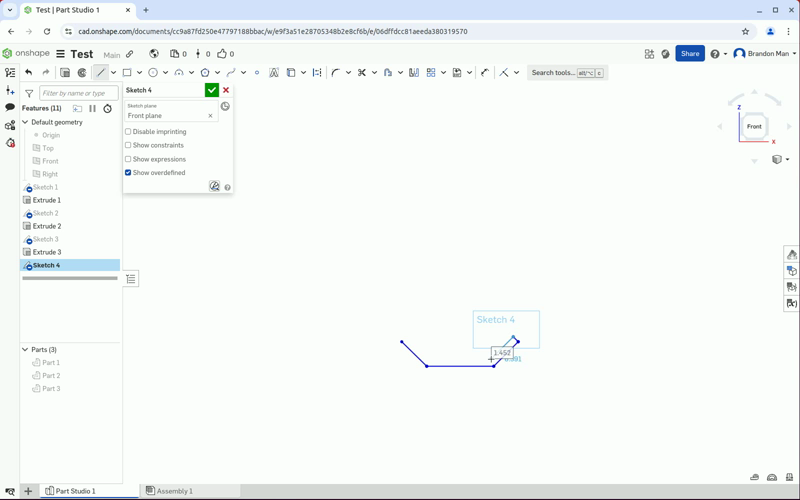
click(491, 358)
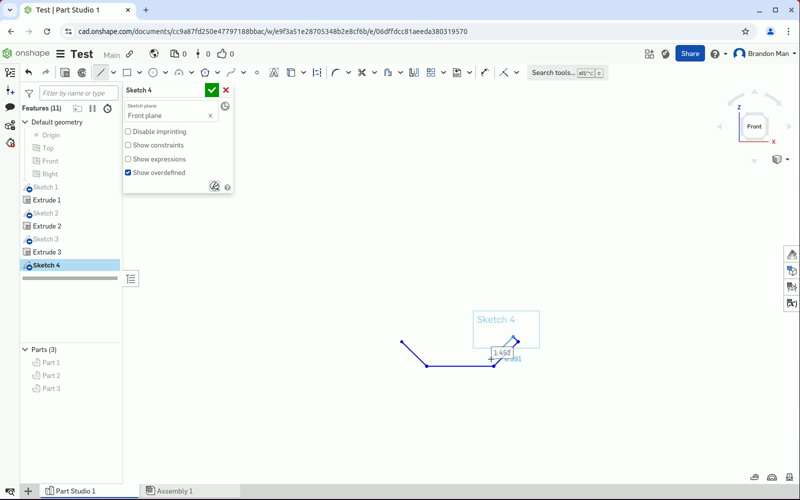
key_up(shift)
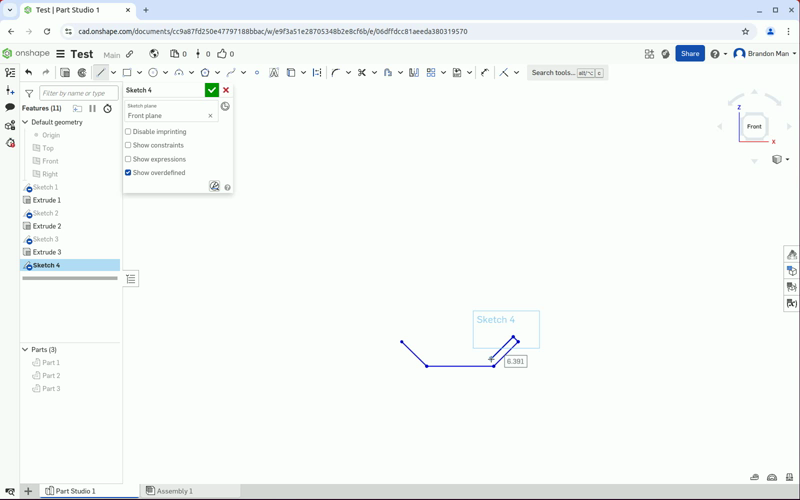
key_down(shift)
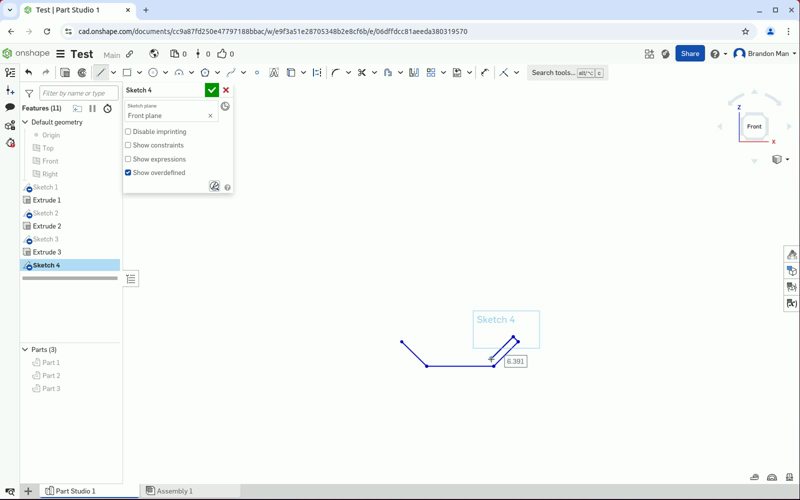
mouse_move(429, 358)
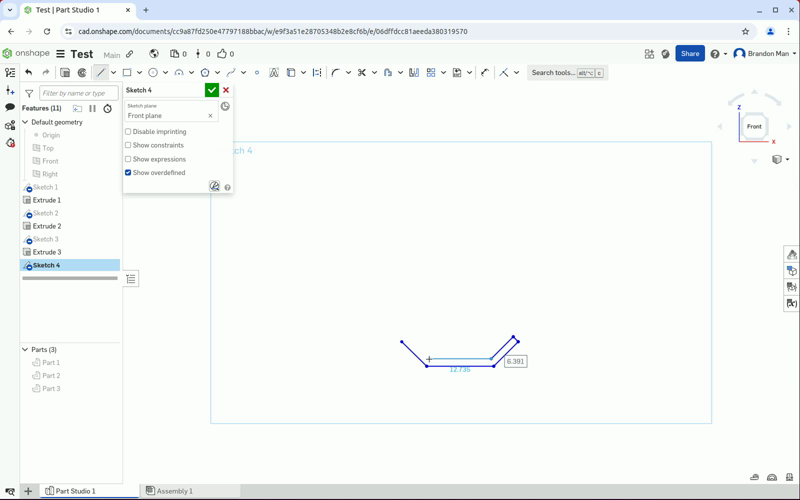
click(429, 358)
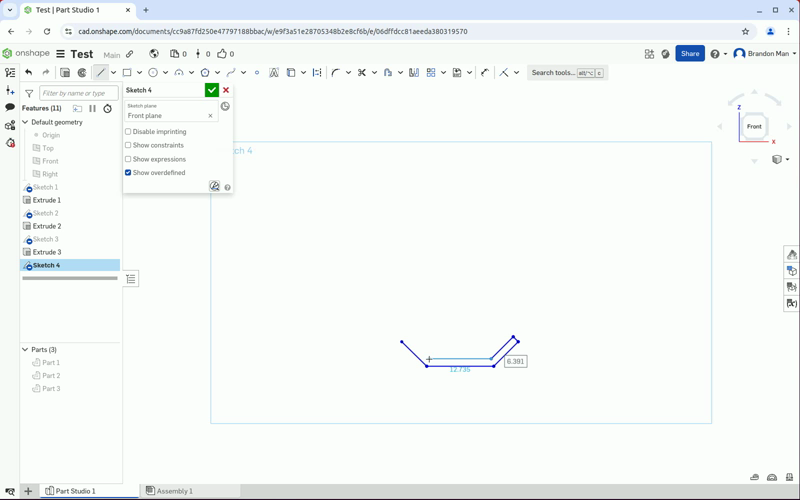
key_up(shift)
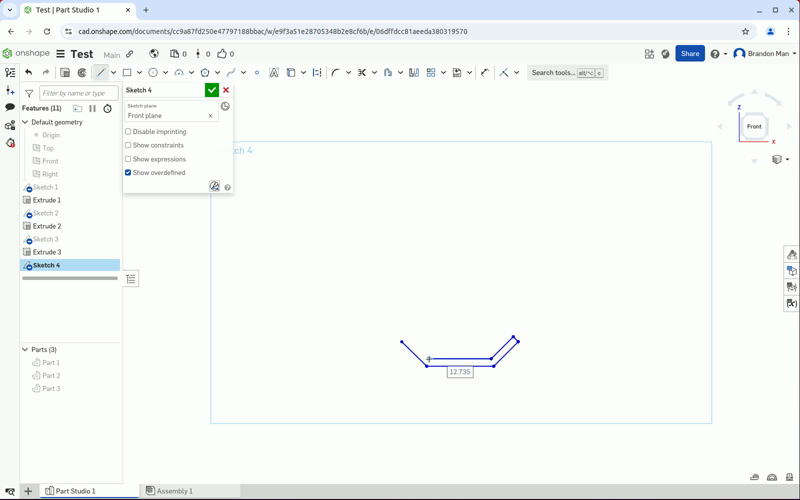
key_down(shift)
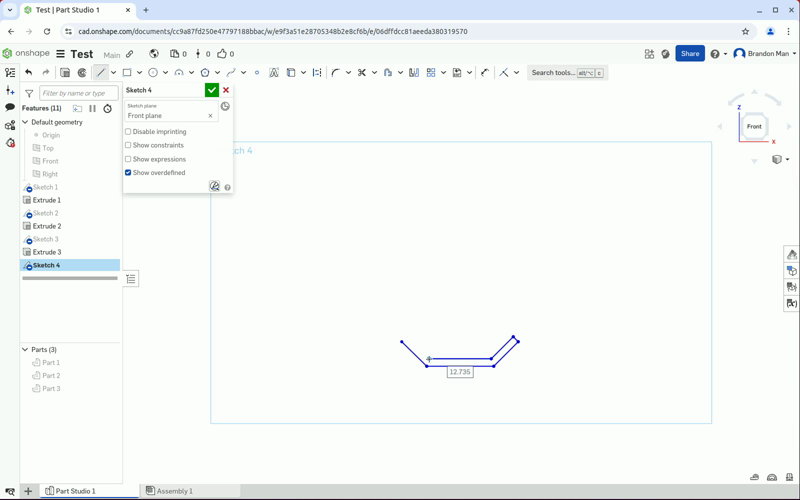
mouse_move(459, 358)
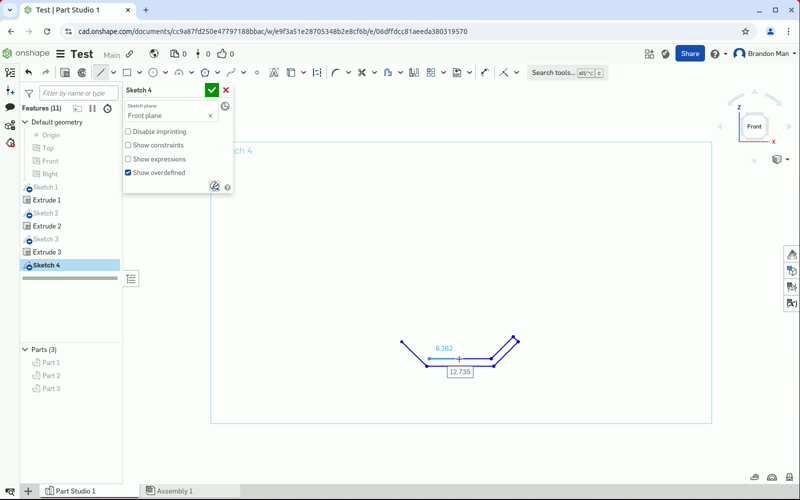
mouse_move(407, 336)
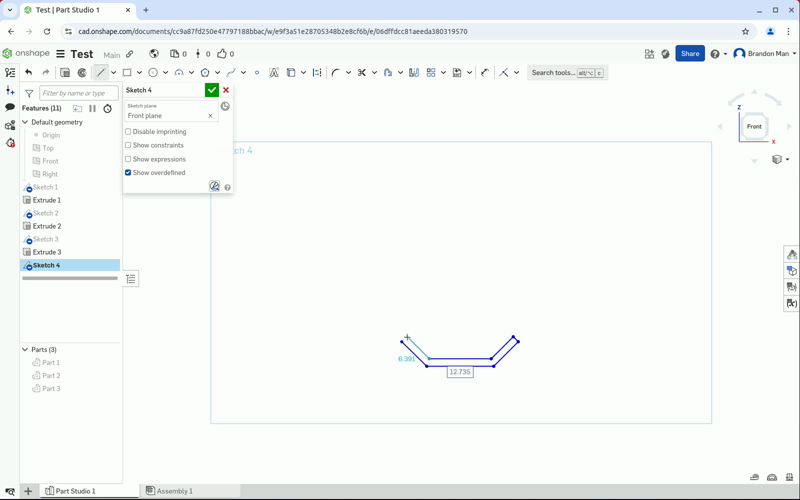
click(407, 336)
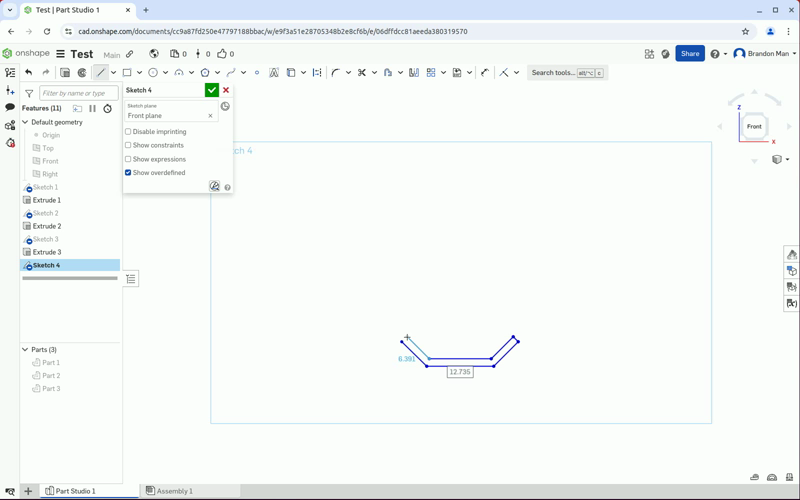
key_up(shift)
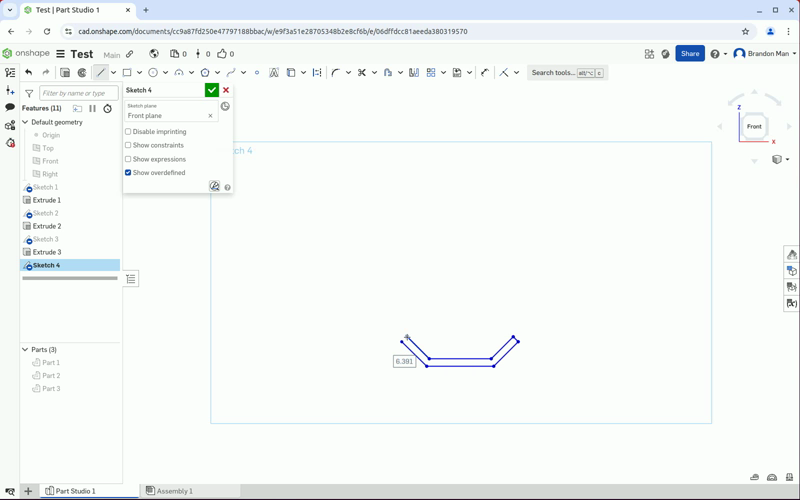
mouse_move(437, 336)
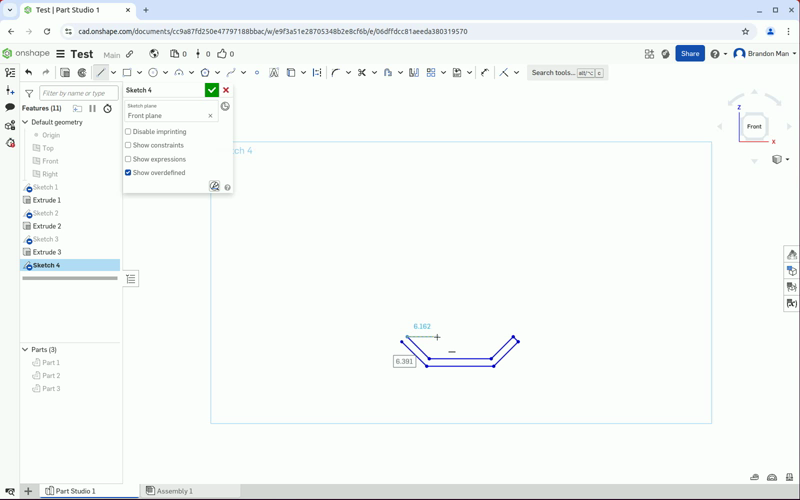
key_down(shift)
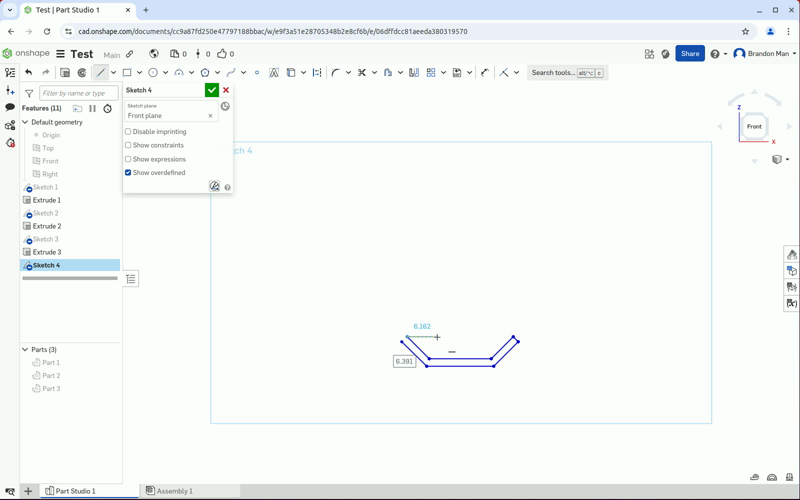
mouse_move(401, 341)
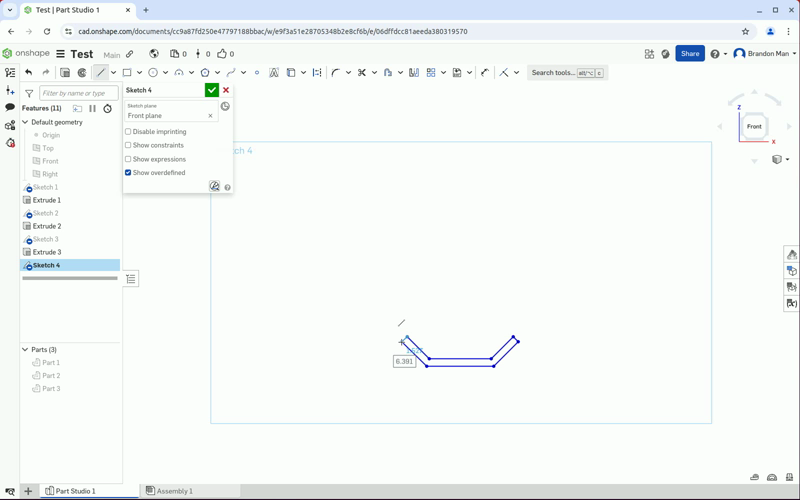
scroll(6)
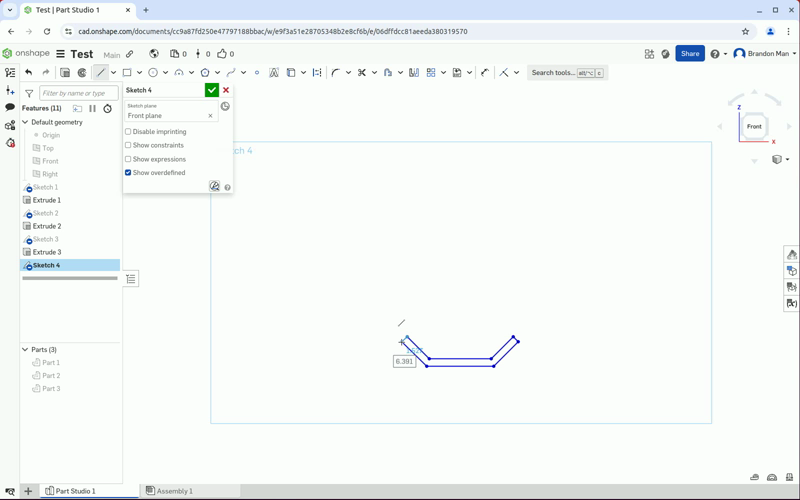
scroll(6)
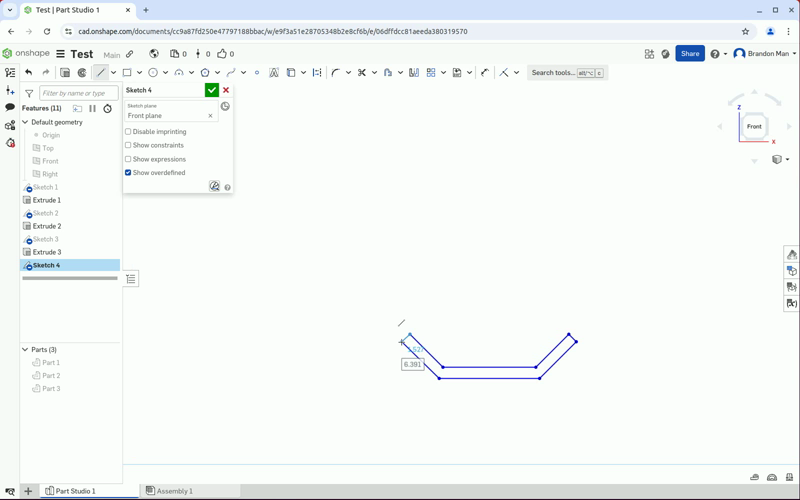
scroll(6)
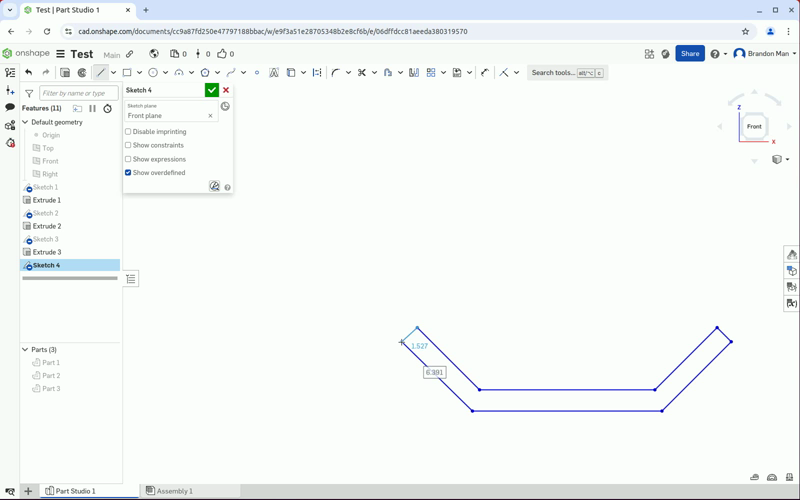
scroll(6)
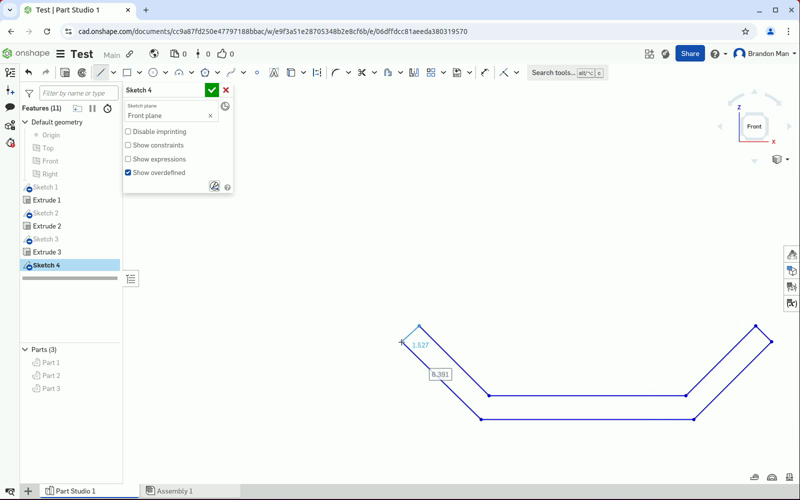
scroll(6)
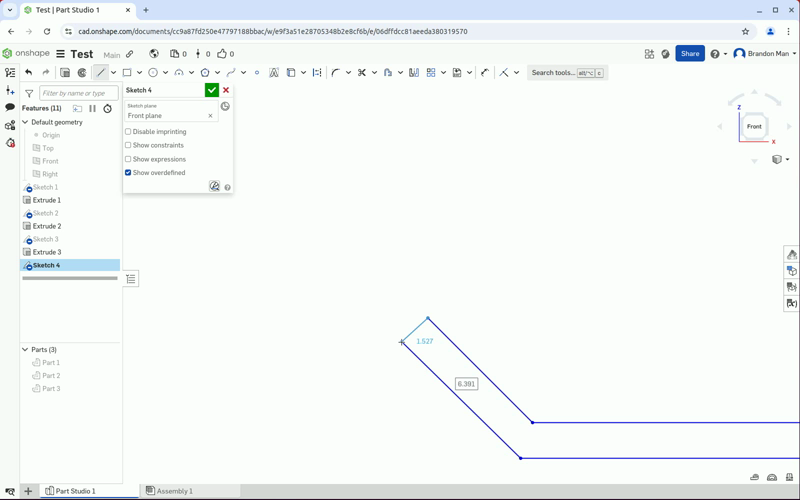
scroll(6)
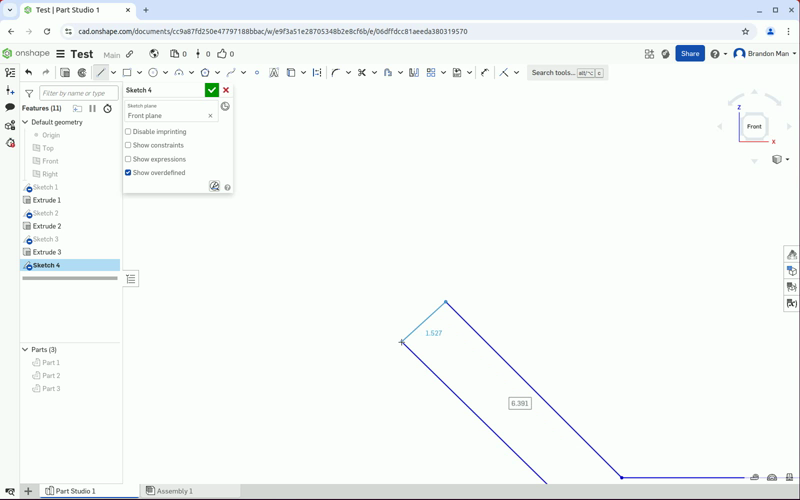
scroll(6)
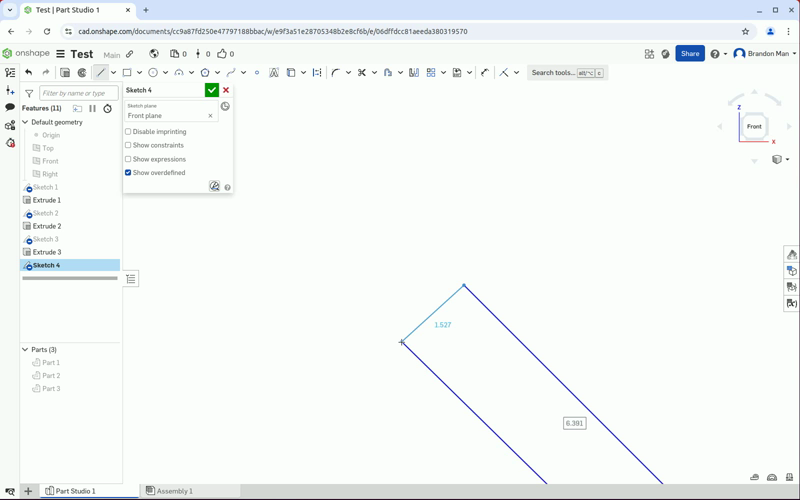
key_up(shift)
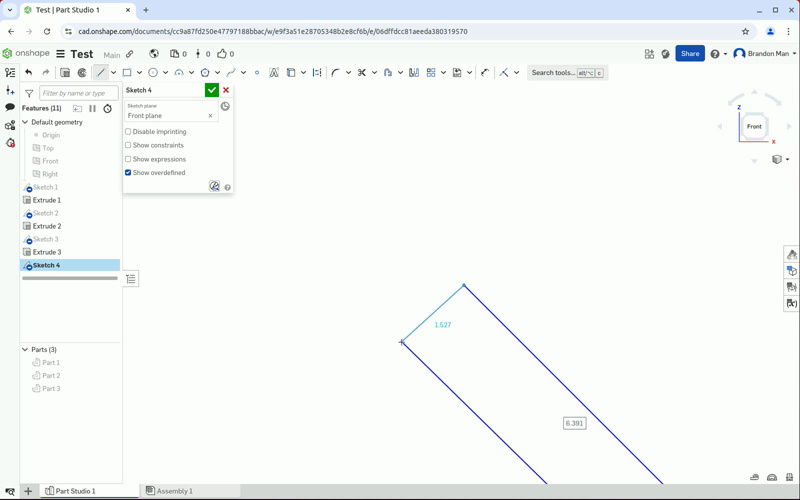
click(401, 341)
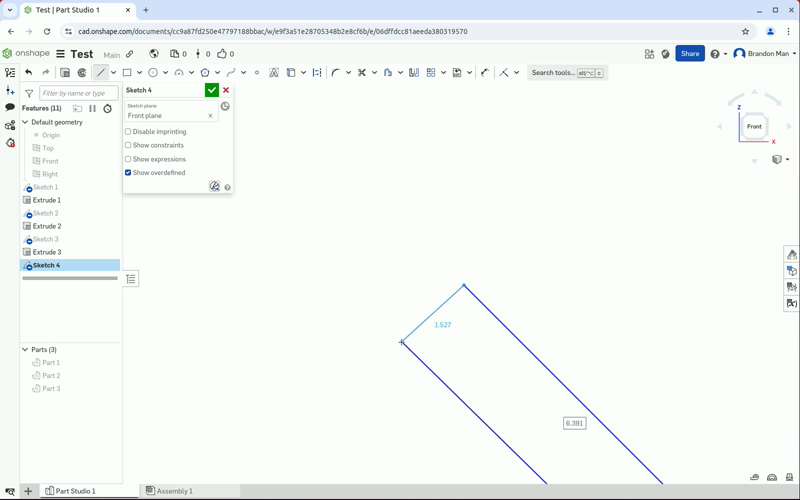
scroll(-6)
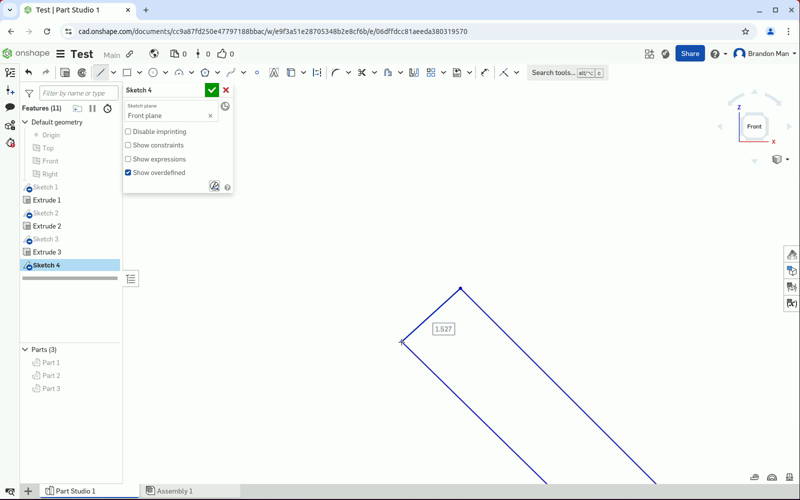
scroll(-6)
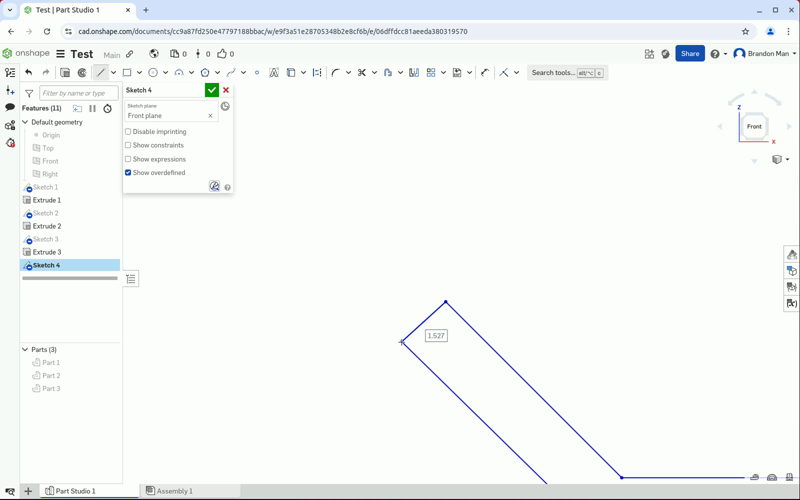
scroll(-6)
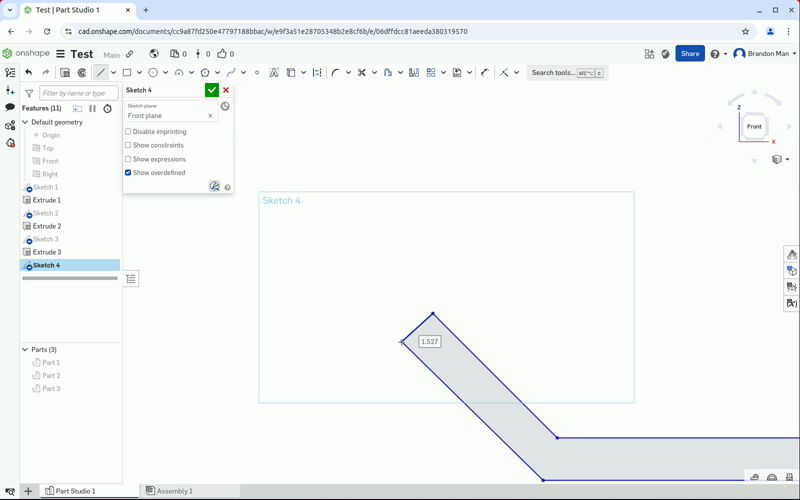
scroll(-6)
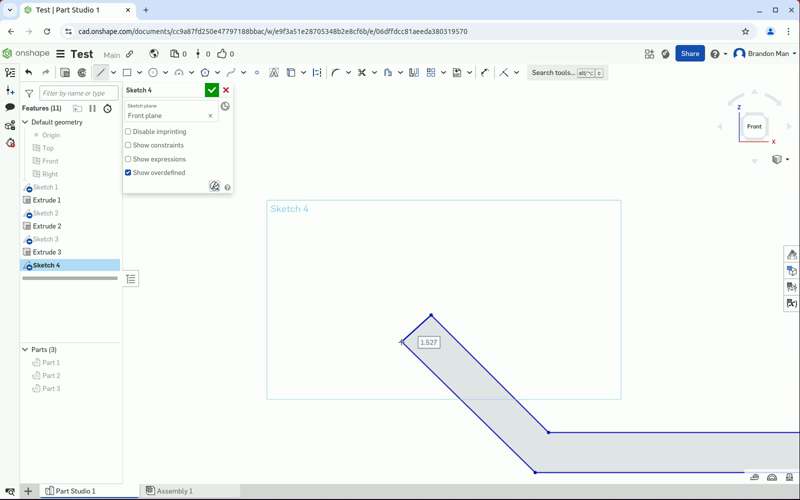
scroll(-6)
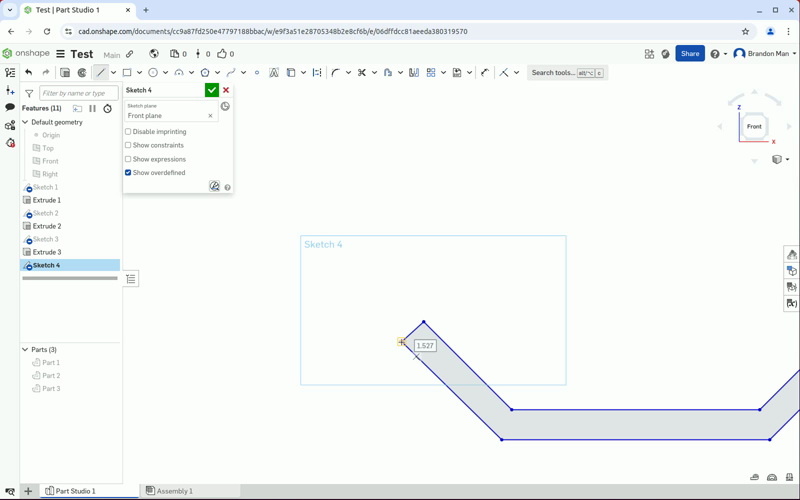
scroll(-6)
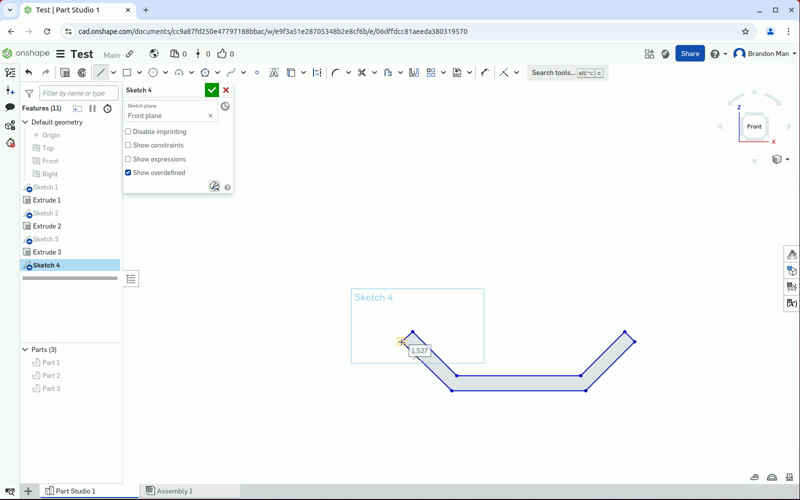
scroll(-6)
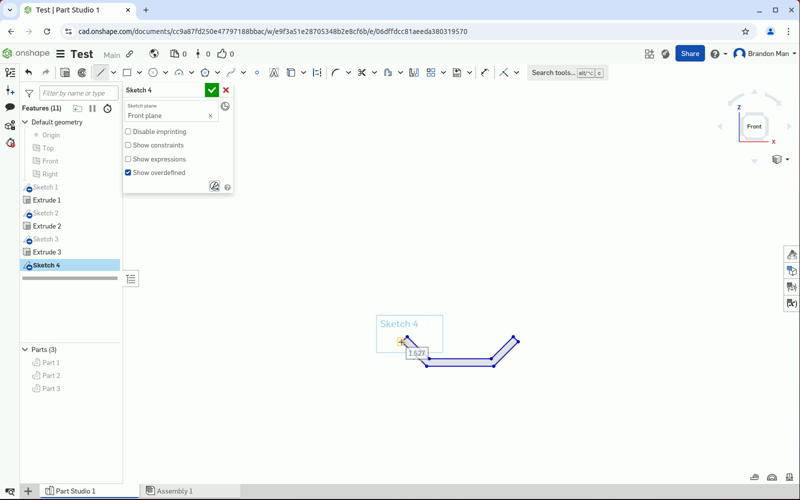
key(esc)
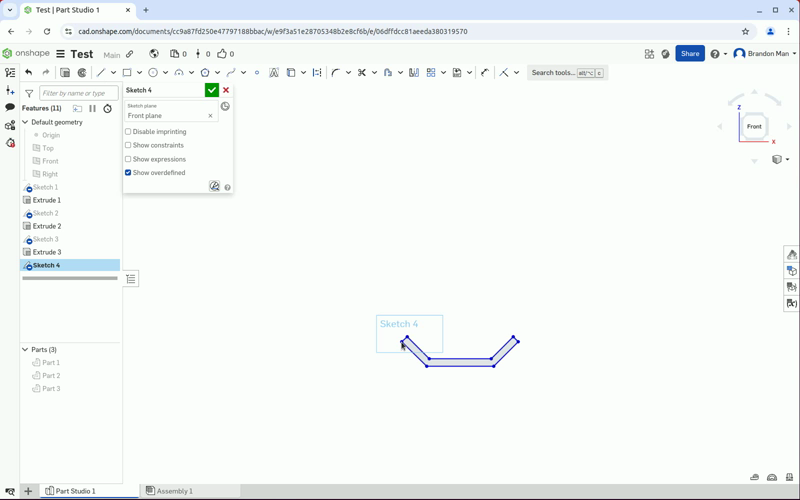
mouse_move(490, 364)
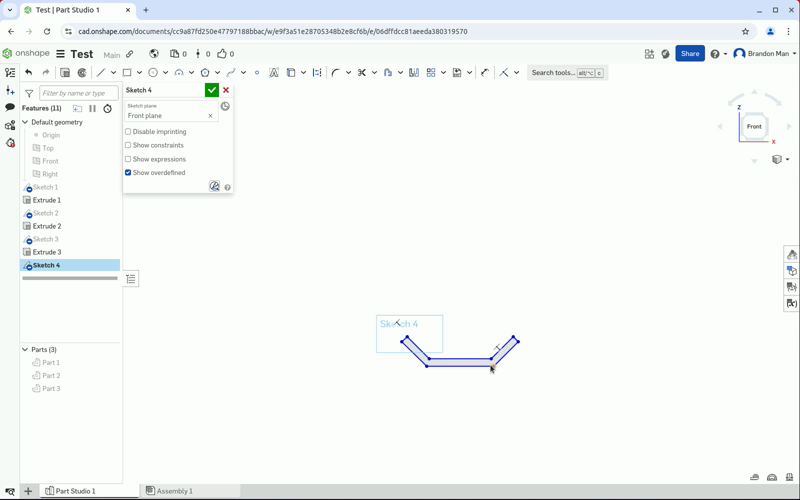
scroll(6)
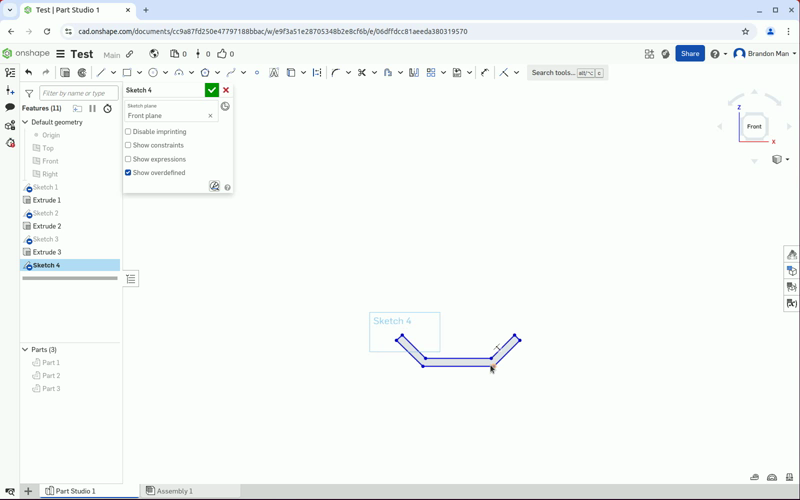
scroll(6)
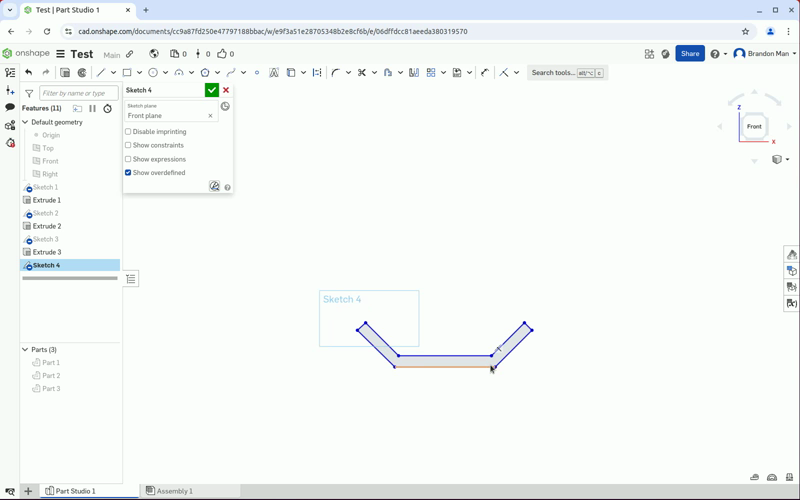
scroll(6)
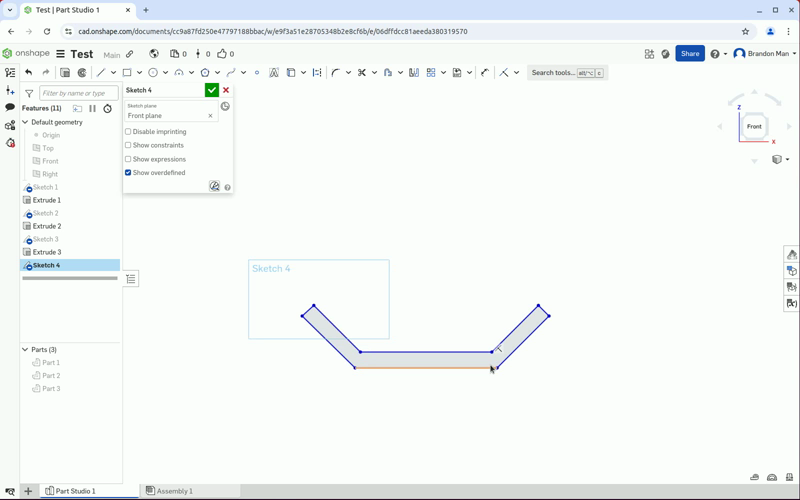
scroll(6)
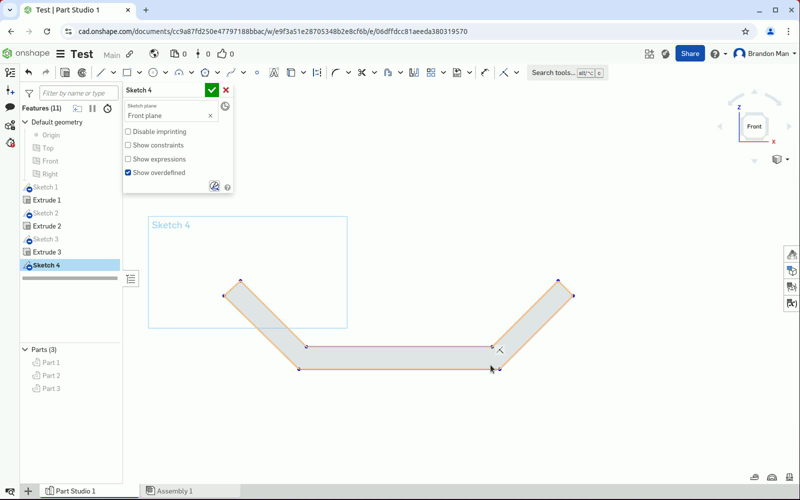
scroll(6)
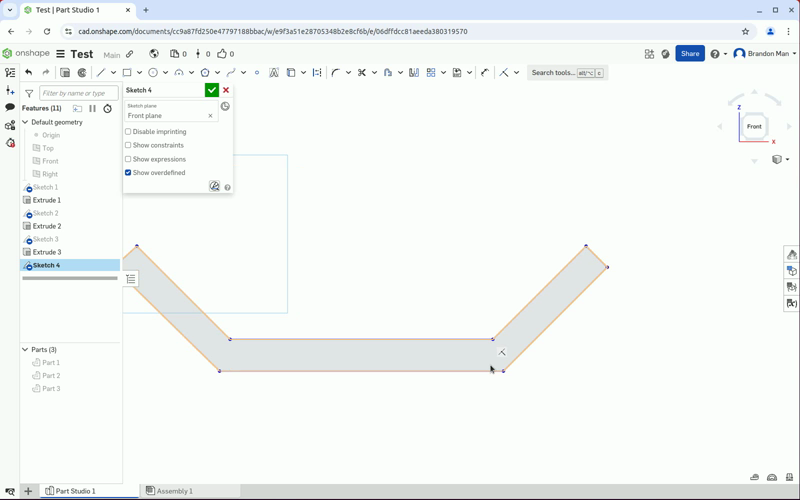
scroll(6)
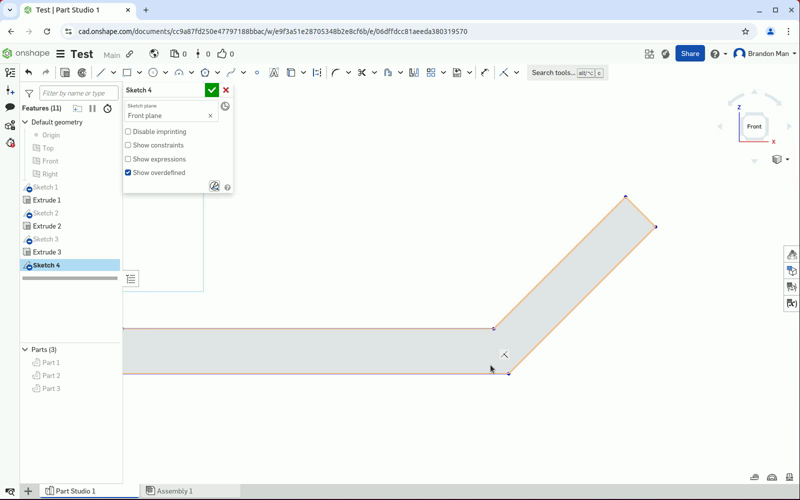
scroll(6)
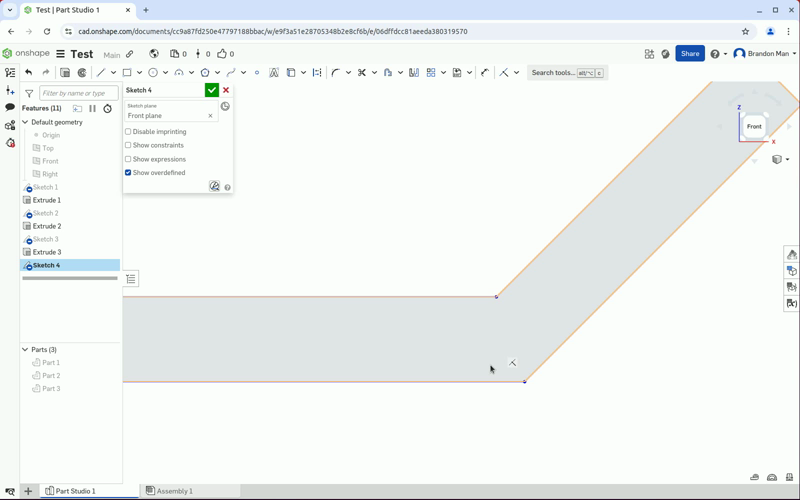
click(490, 364)
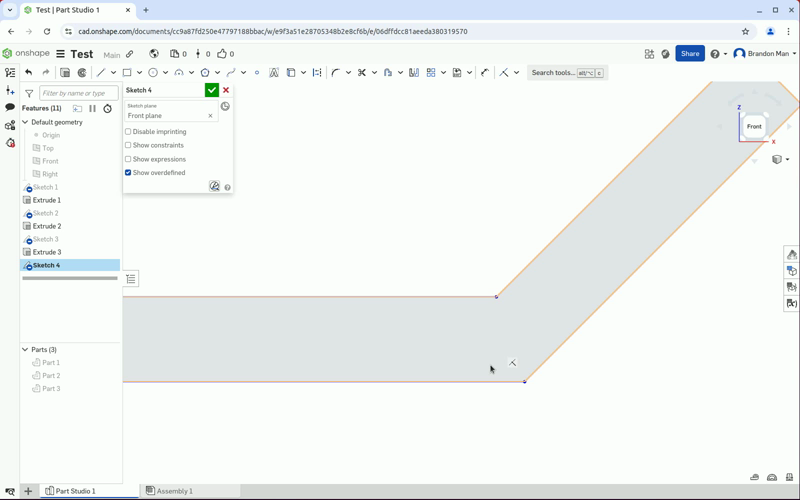
scroll(-6)
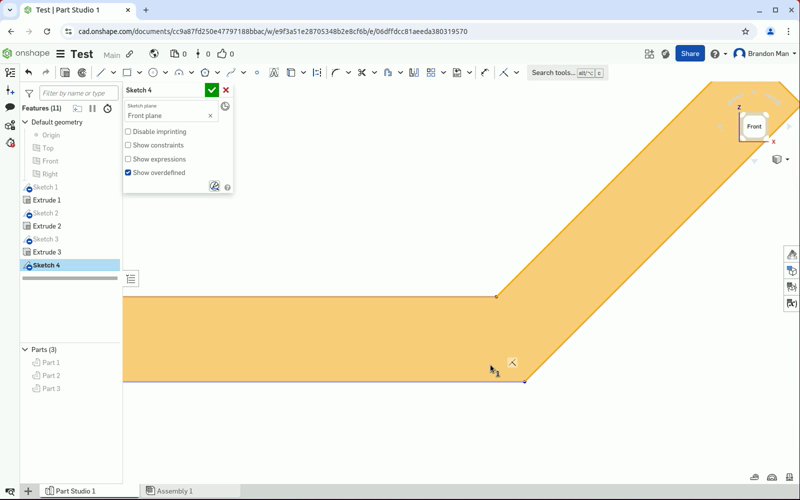
scroll(-6)
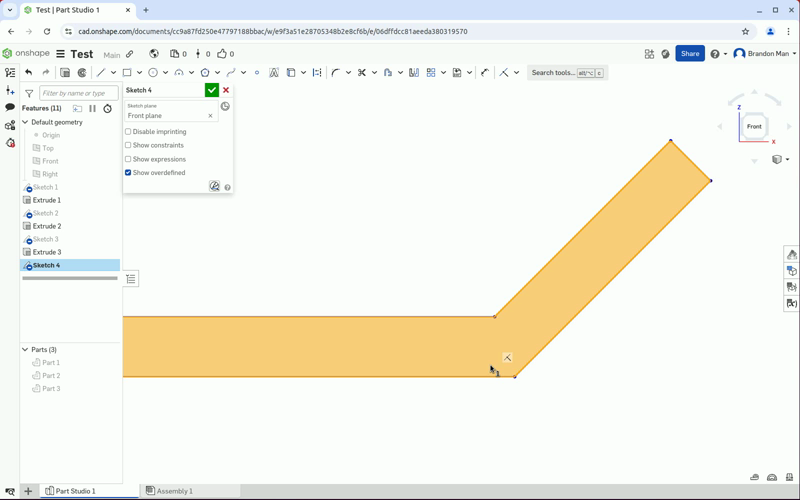
scroll(-6)
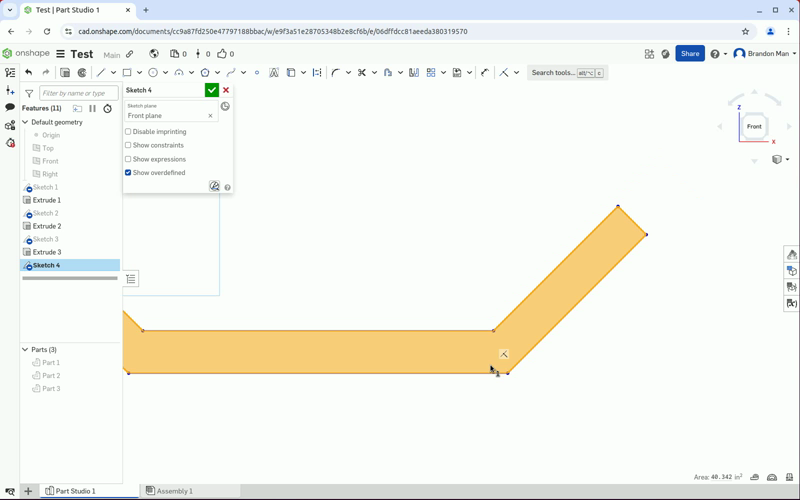
scroll(-6)
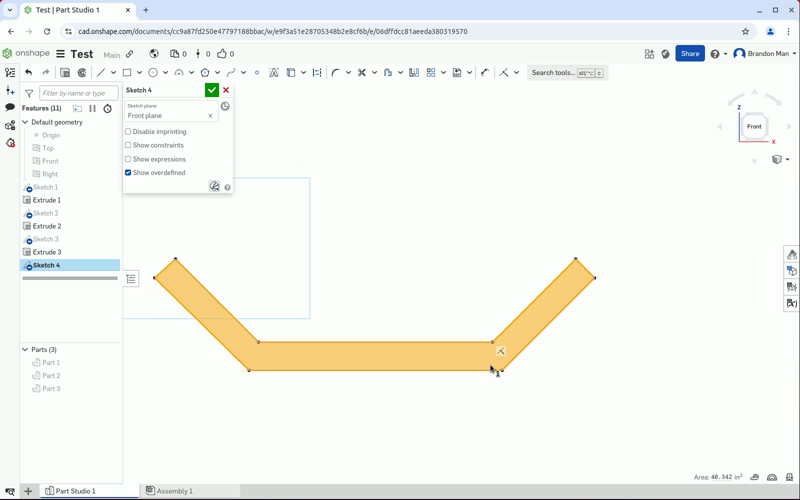
scroll(-6)
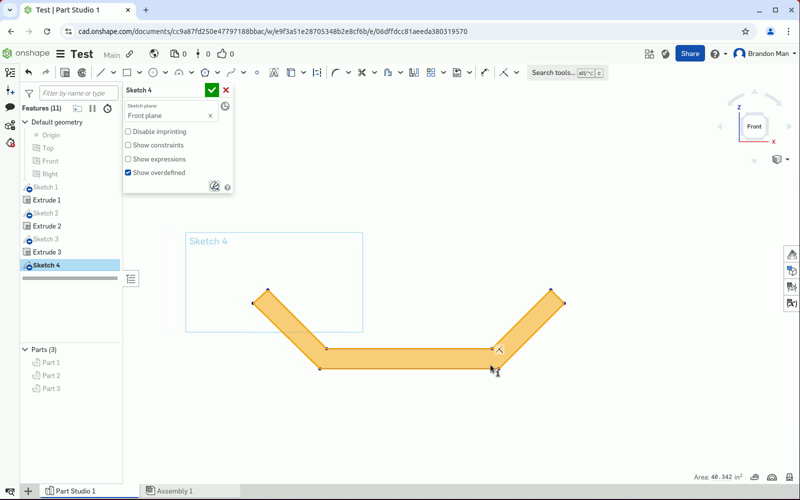
scroll(-6)
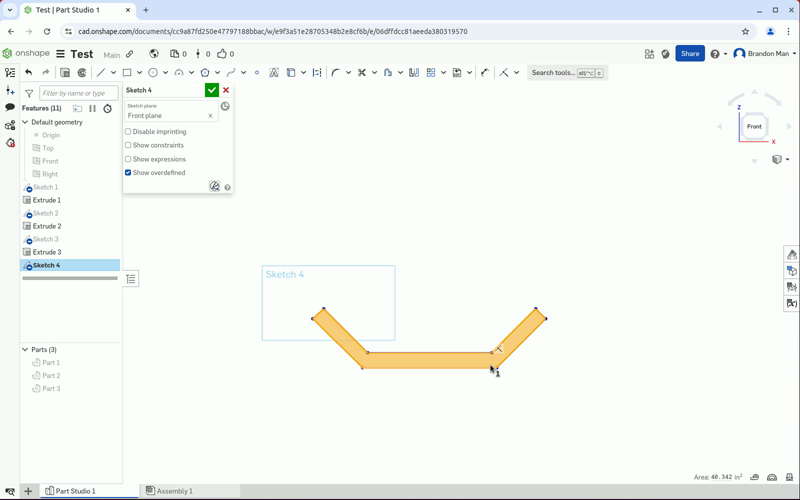
scroll(-6)
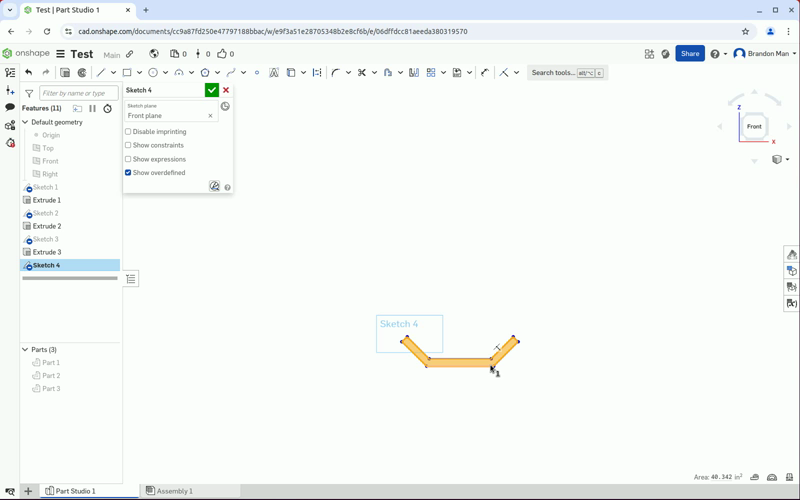
mouse_move(73, 352)
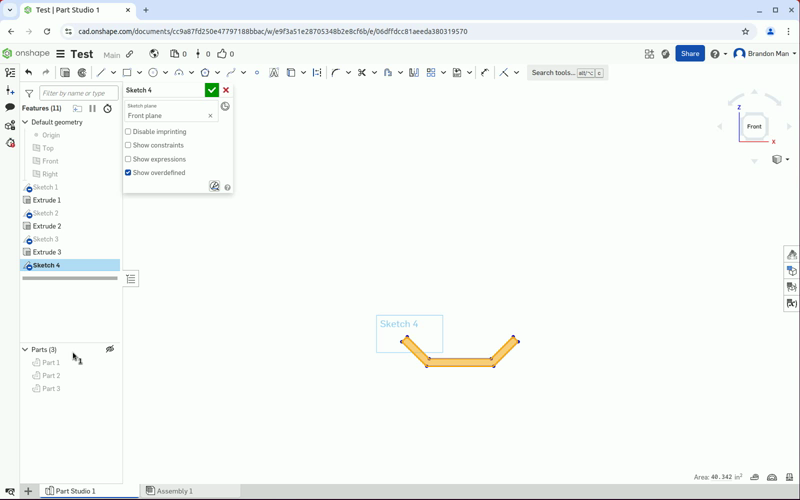
key(shift+y)
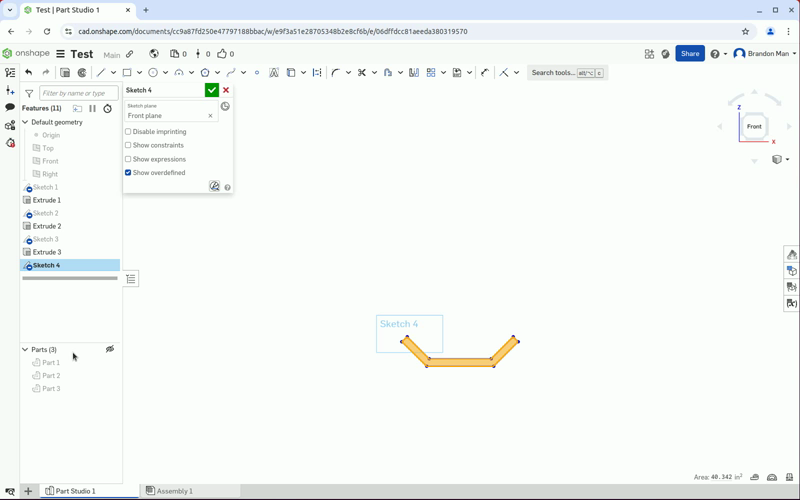
key(shift+e)
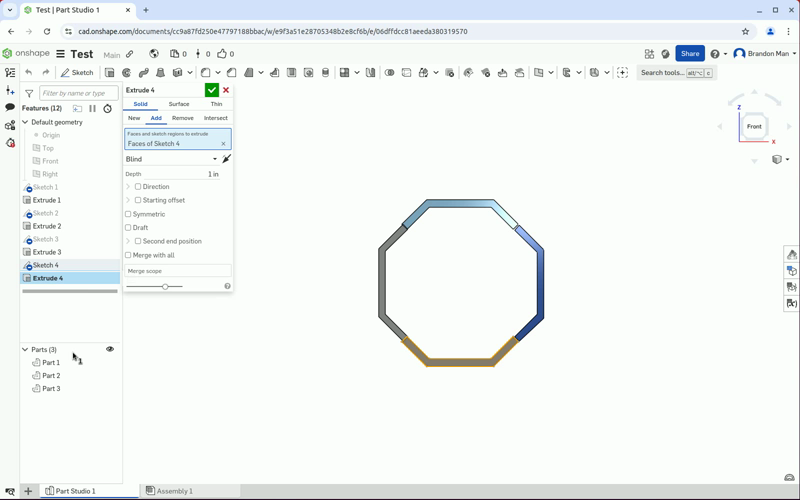
mouse_move(143, 106)
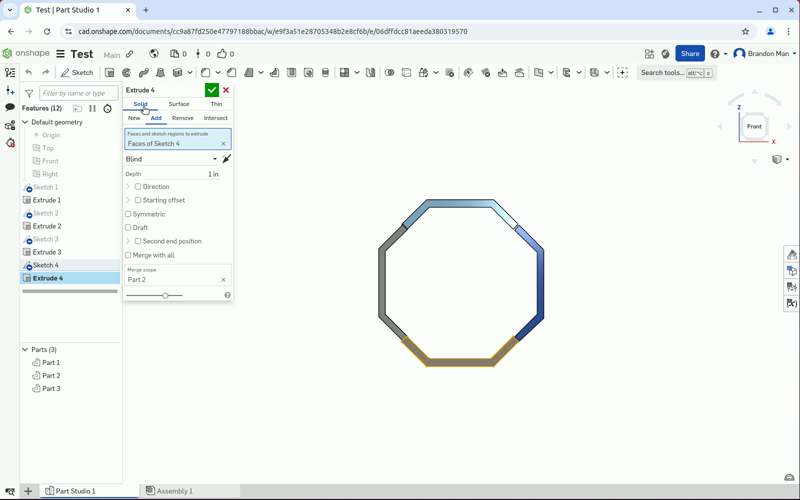
click(143, 106)
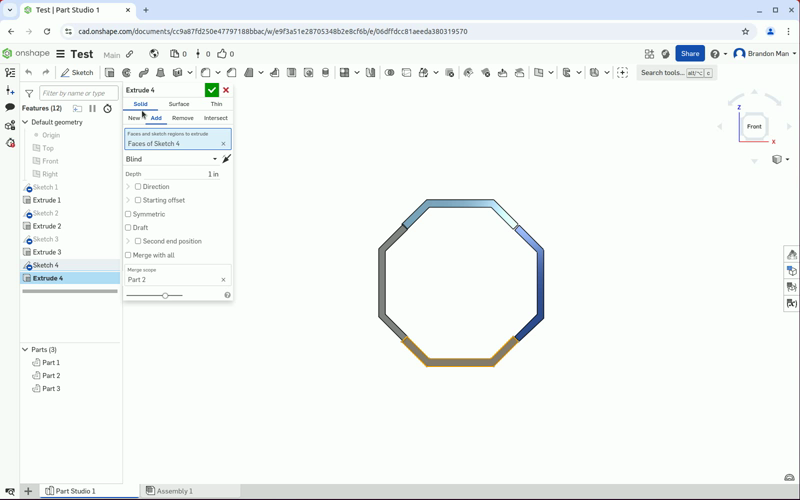
mouse_move(137, 120)
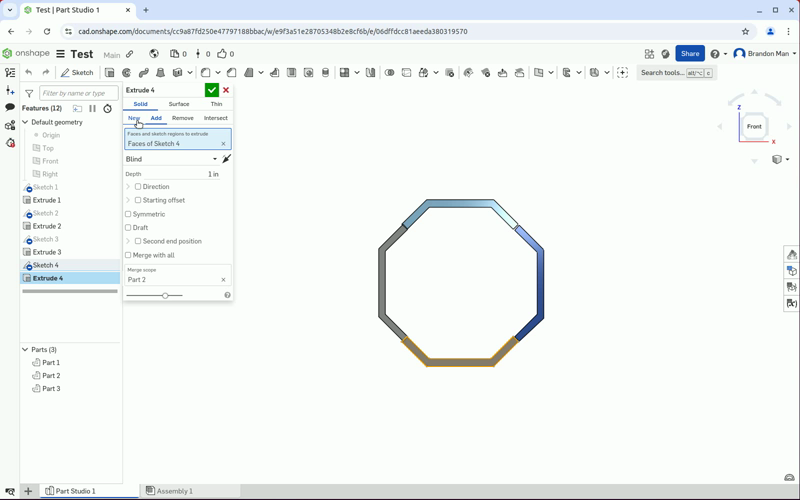
click(137, 120)
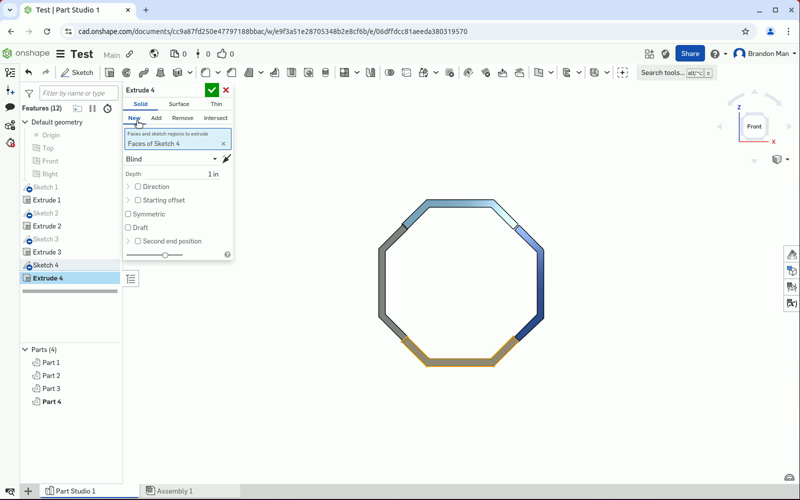
key(tab, 4)
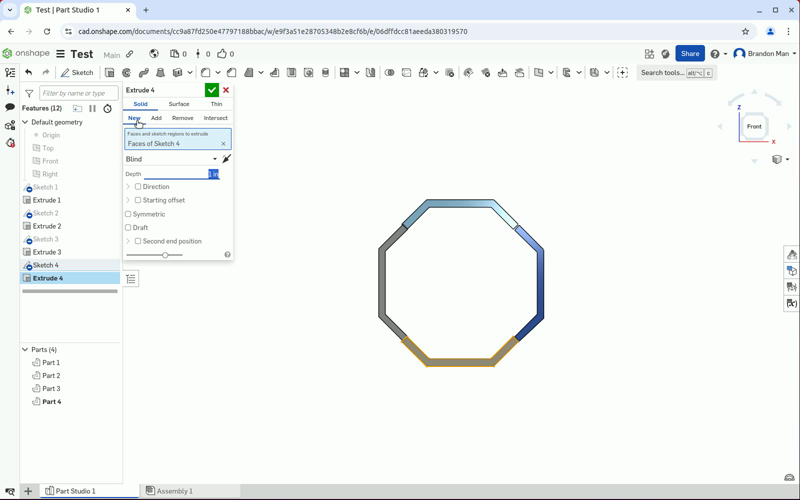
text(23.108)
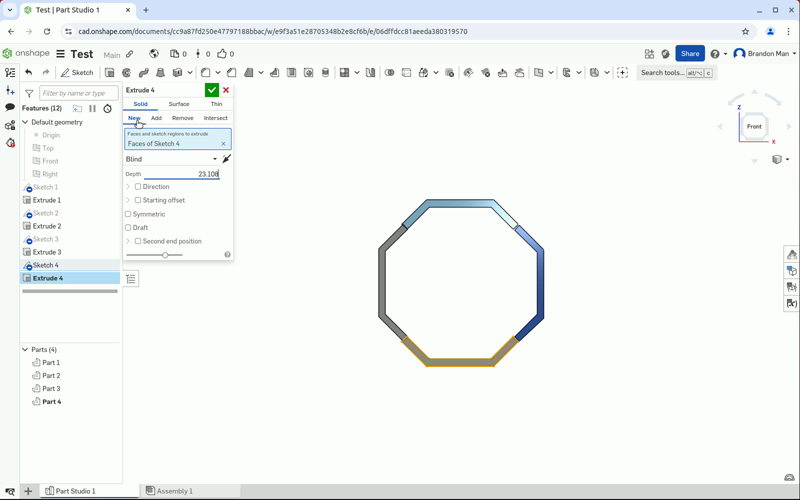
key(enter)
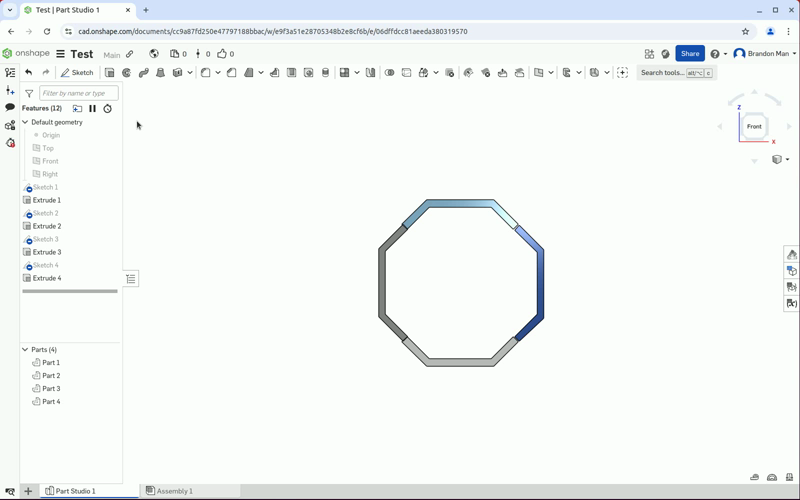
key(shift+h)
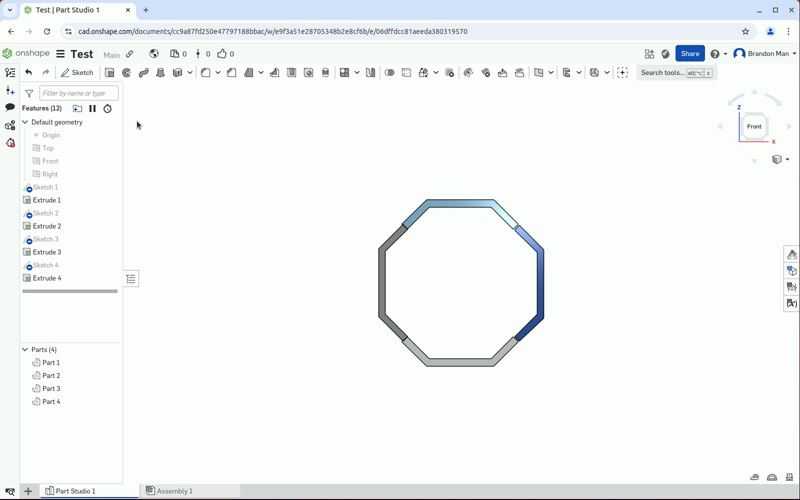
key(shift+h)
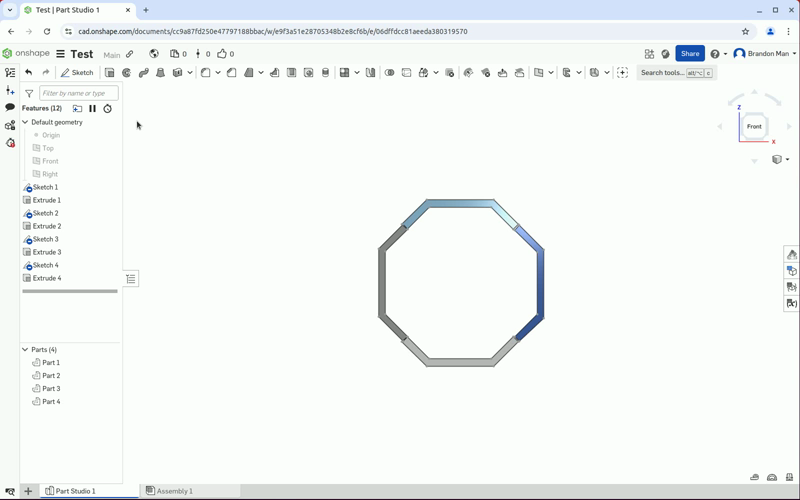
key(shift+7)
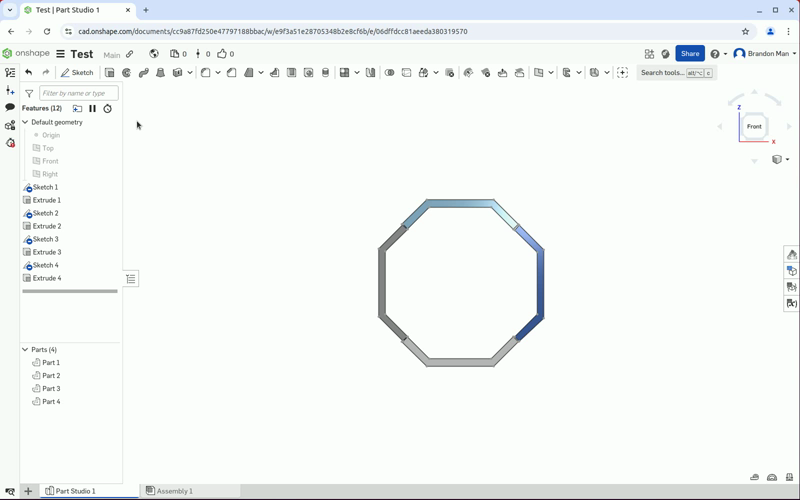
key(left, 2)
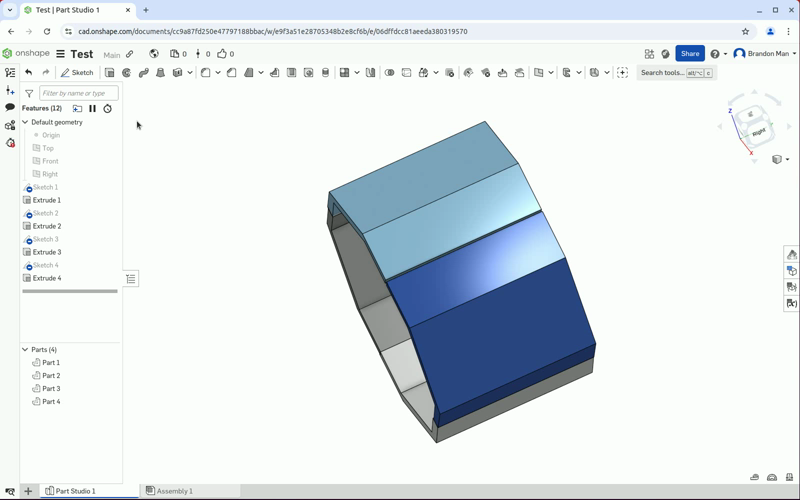
key(down, 2)
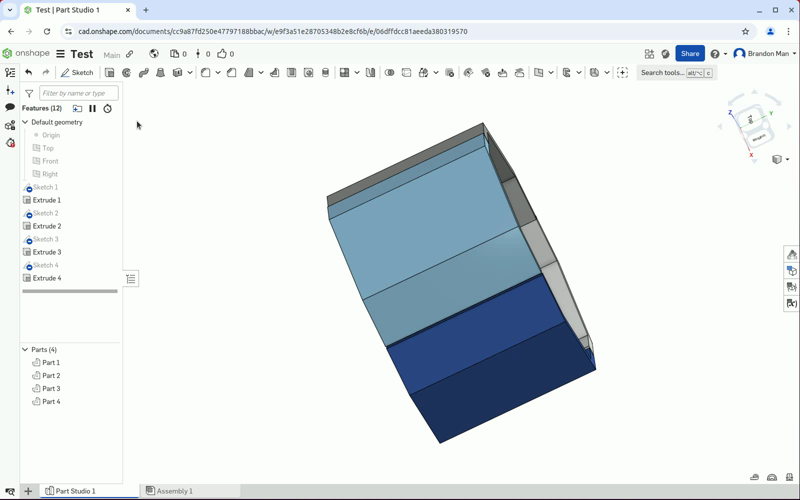
key(up, 2)
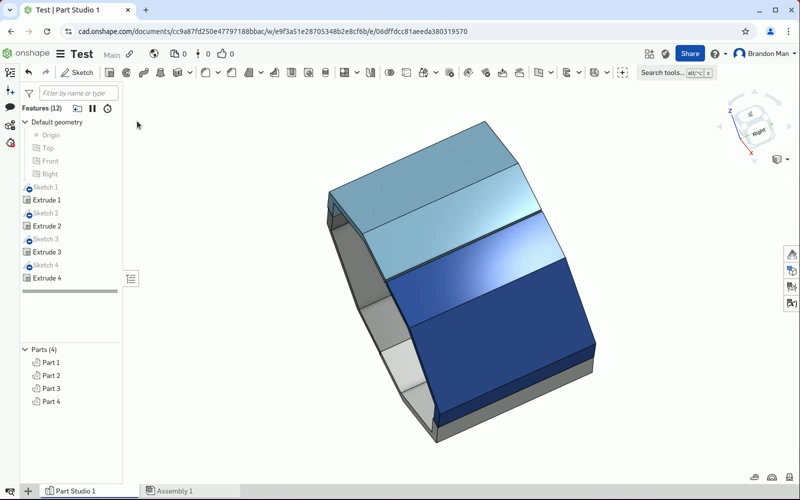
key(right, 2)
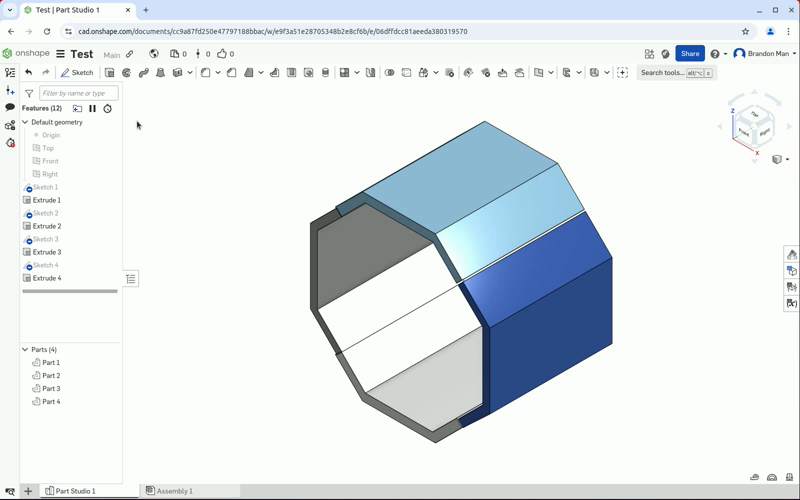
mouse_move(73, 189)
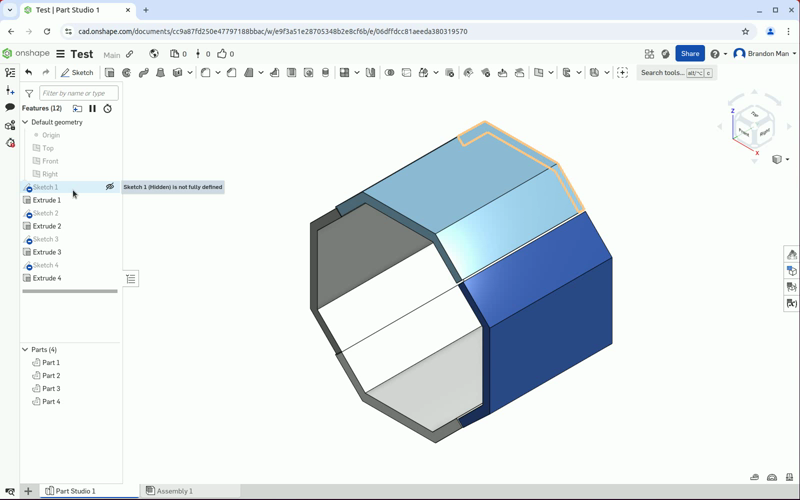
click(73, 189)